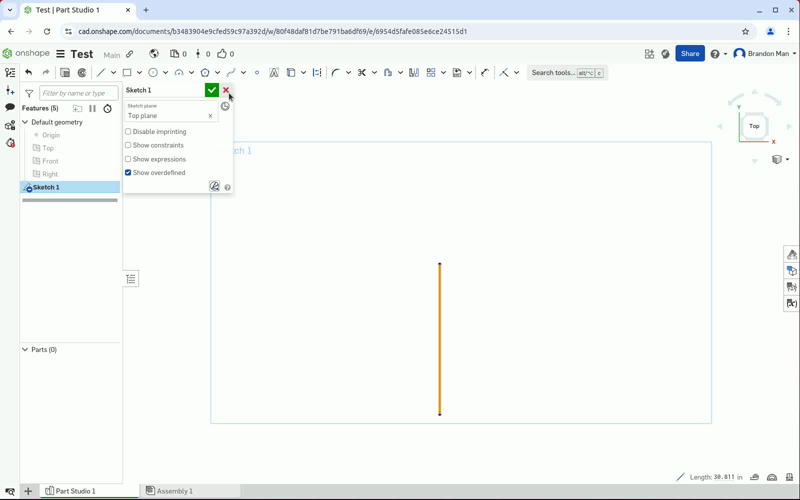
key(shift+h)
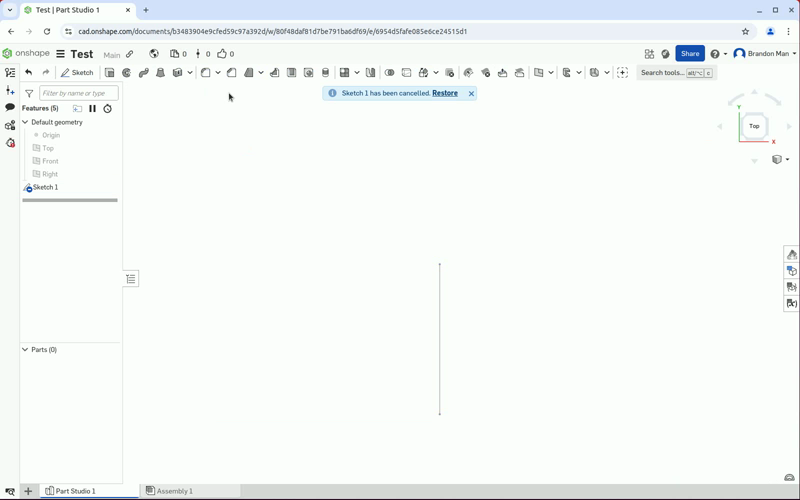
key(shift+s)
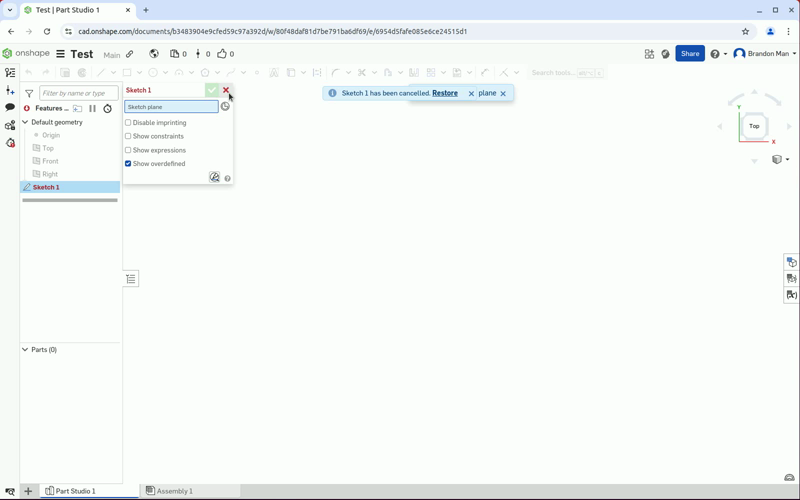
mouse_move(73, 150)
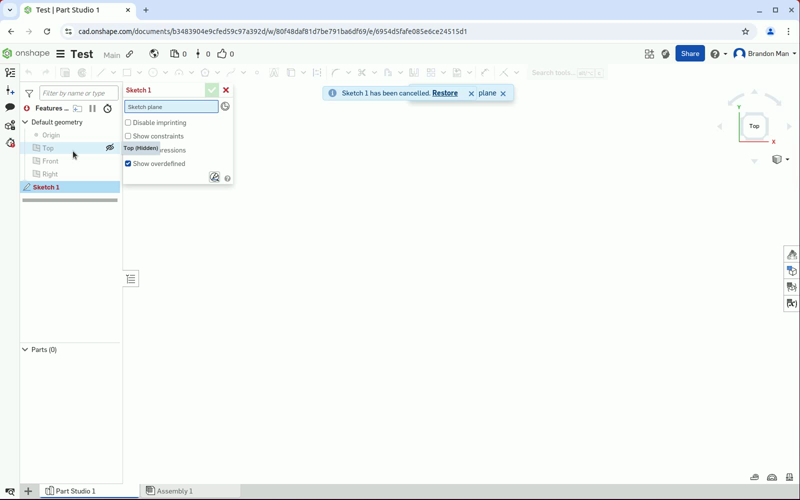
click(73, 150)
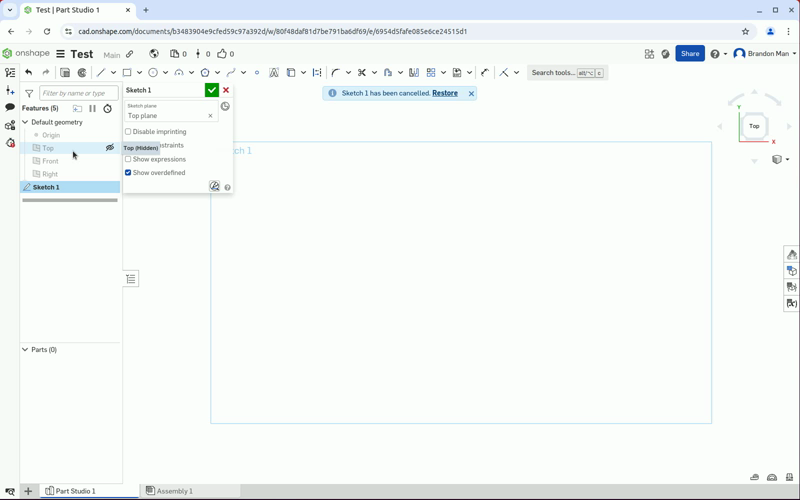
mouse_move(73, 352)
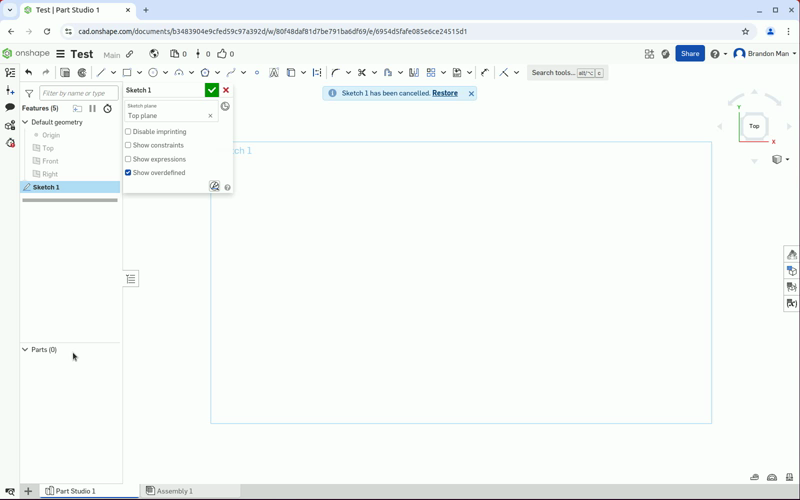
key(y)
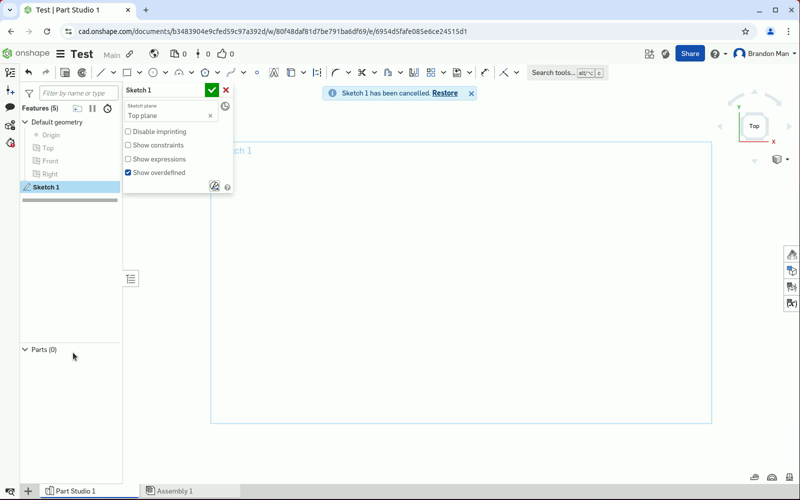
key(l)
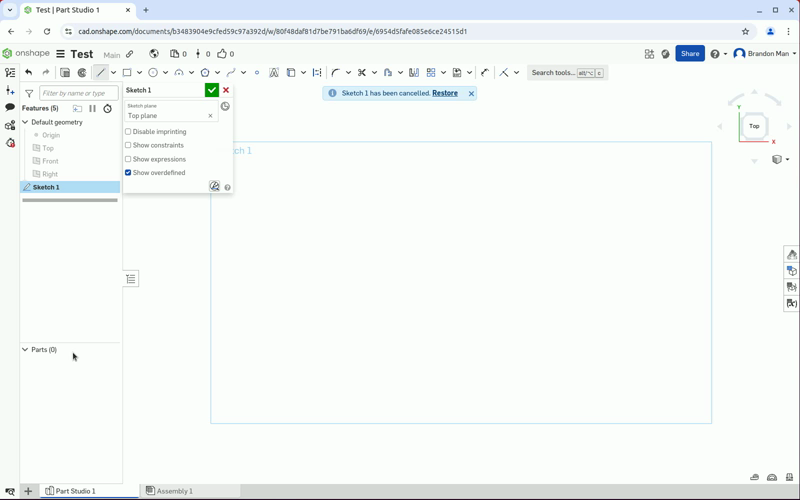
key_down(shift)
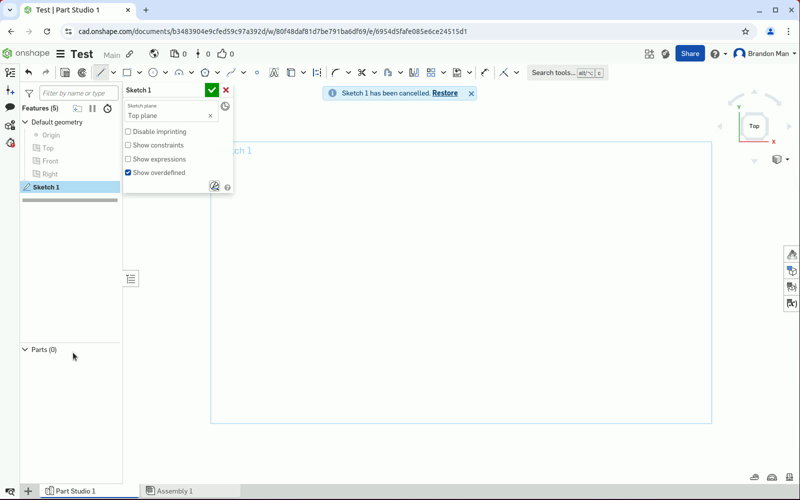
mouse_move(348, 365)
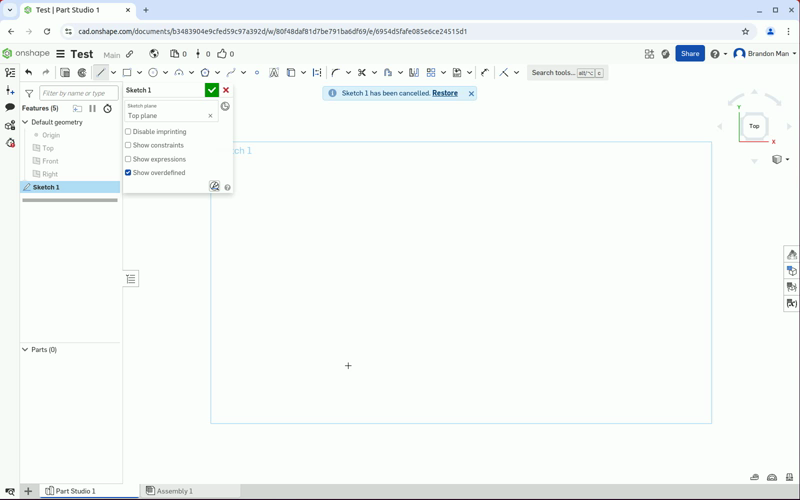
click(348, 365)
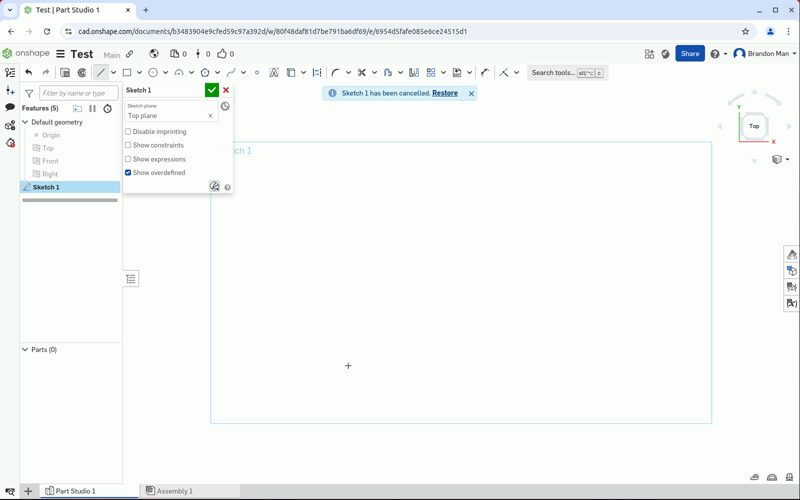
key_up(shift)
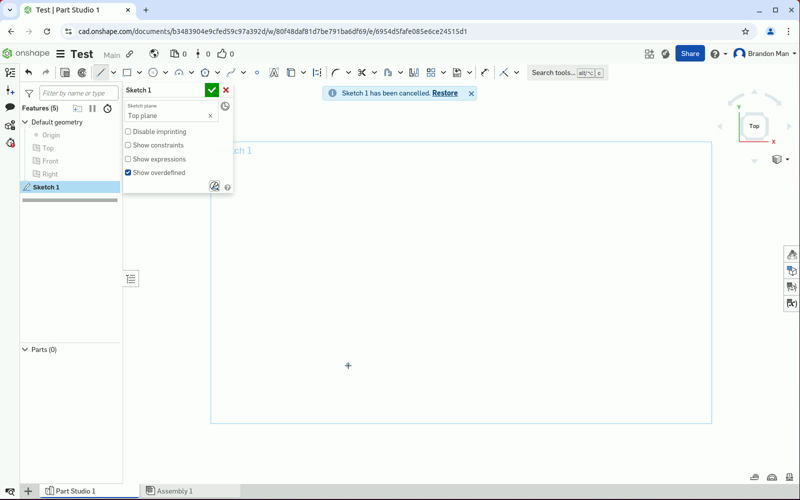
key_down(shift)
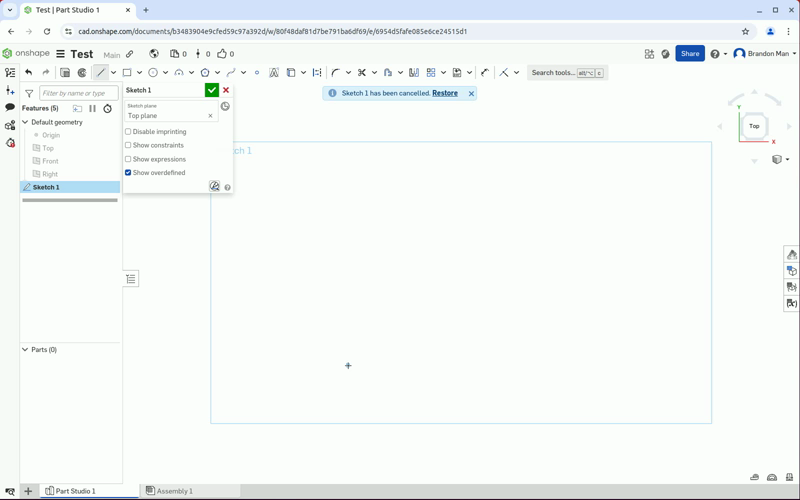
mouse_move(572, 365)
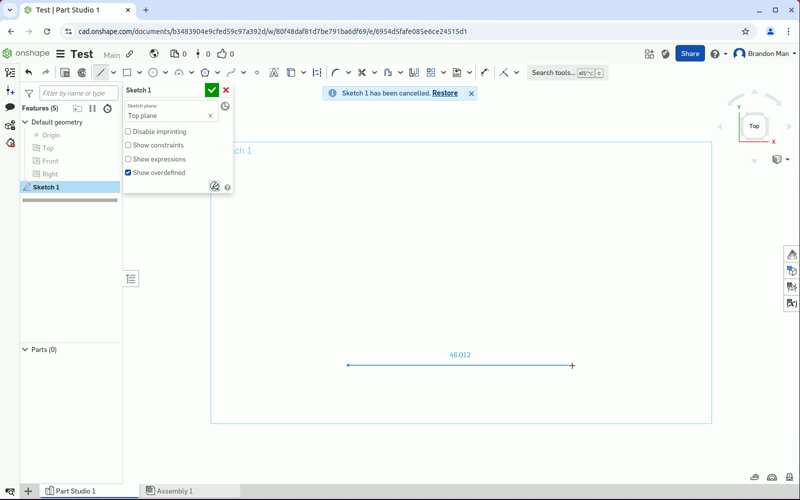
click(572, 365)
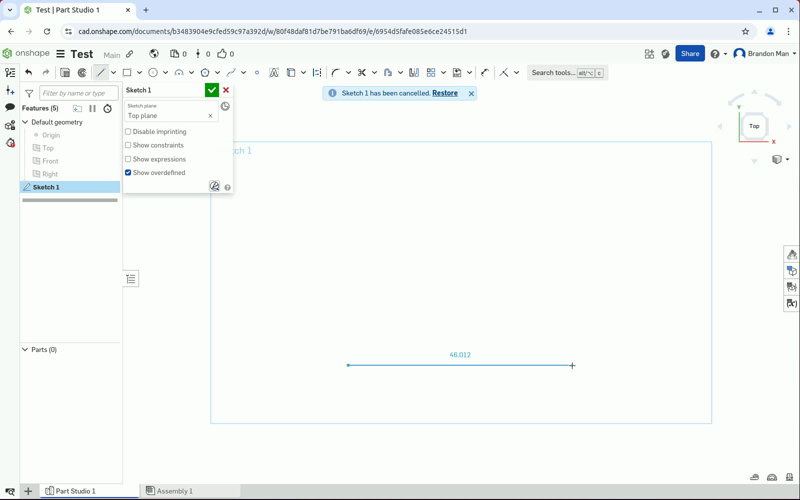
key_up(shift)
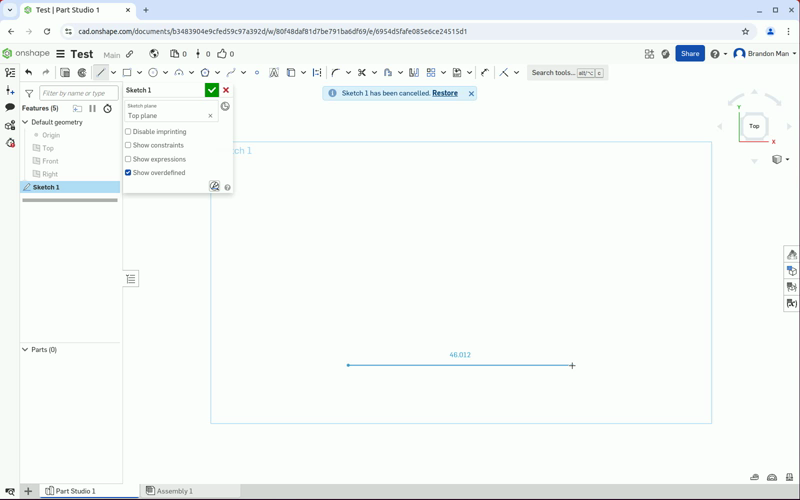
key_down(shift)
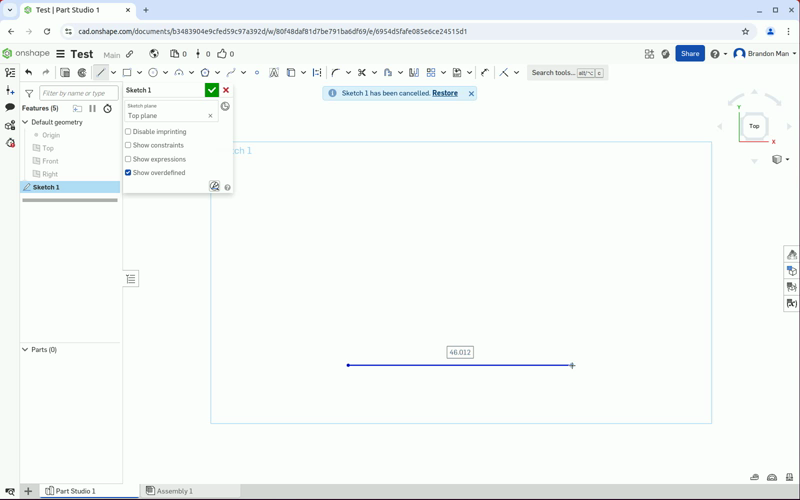
mouse_move(572, 202)
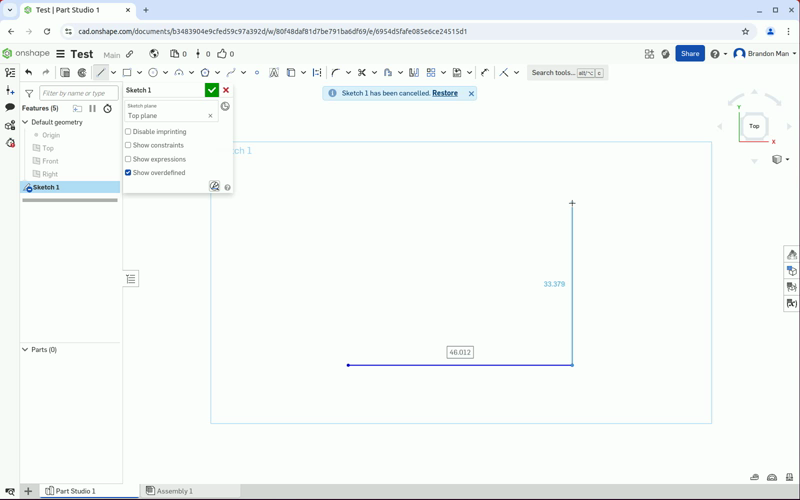
click(572, 202)
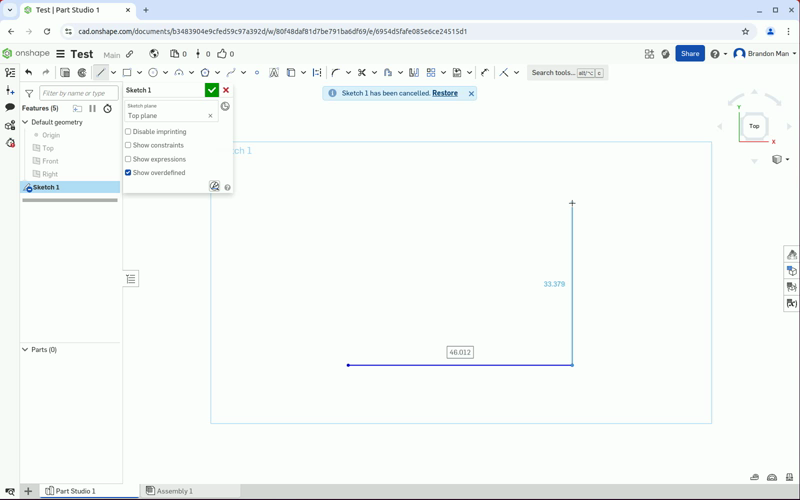
key_up(shift)
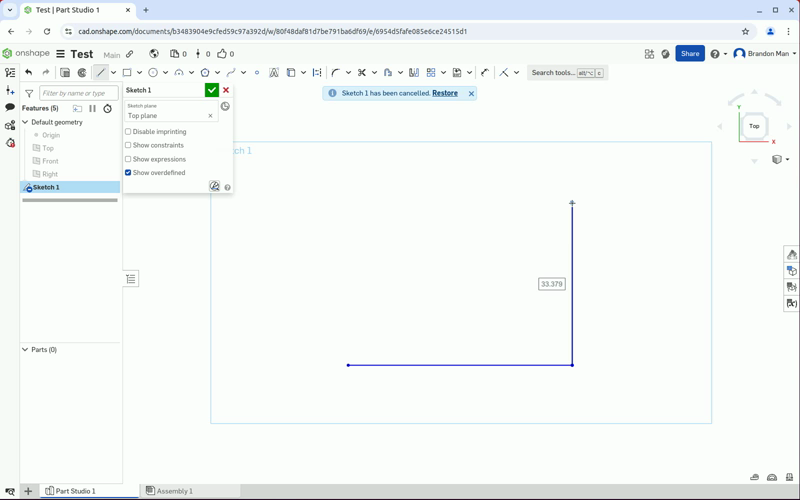
key_down(shift)
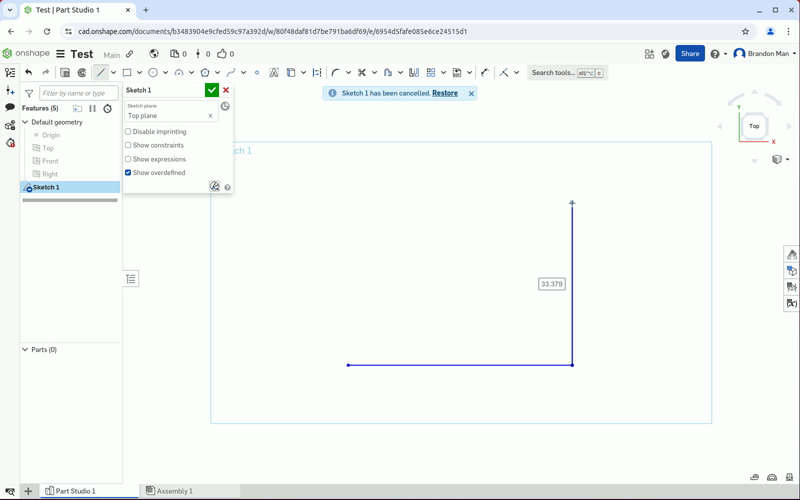
mouse_move(348, 202)
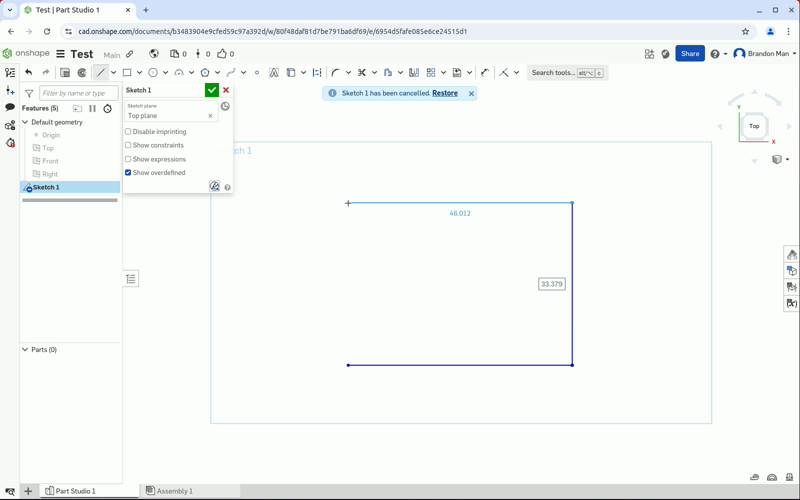
click(348, 202)
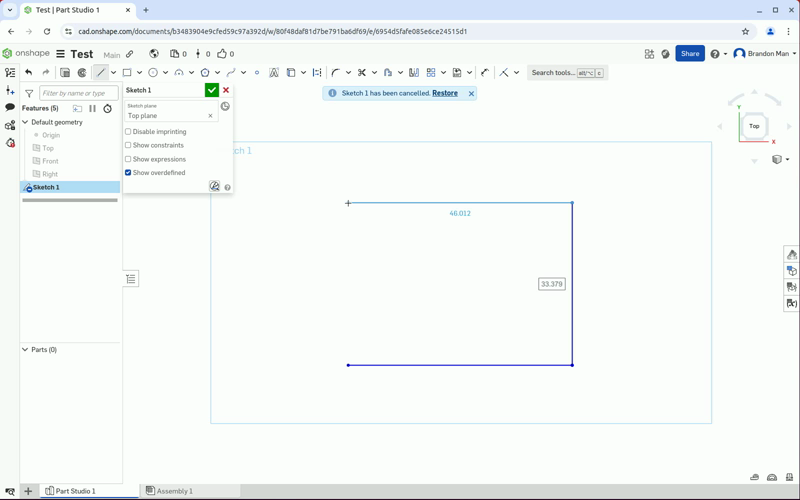
key_up(shift)
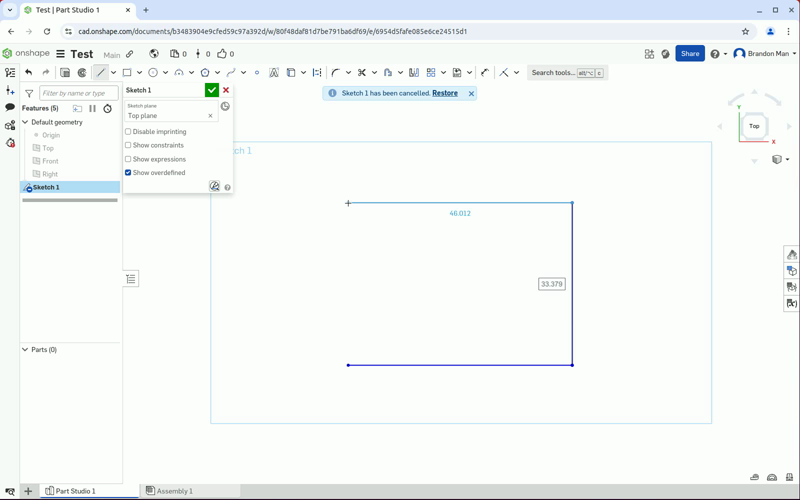
key_down(shift)
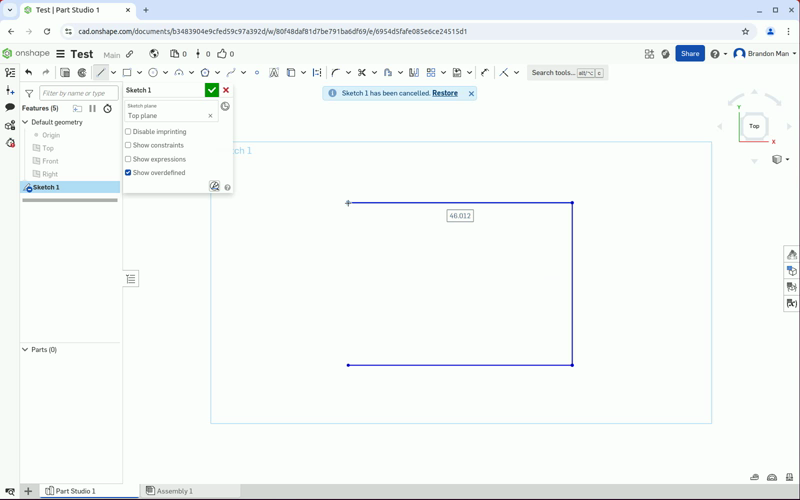
mouse_move(348, 365)
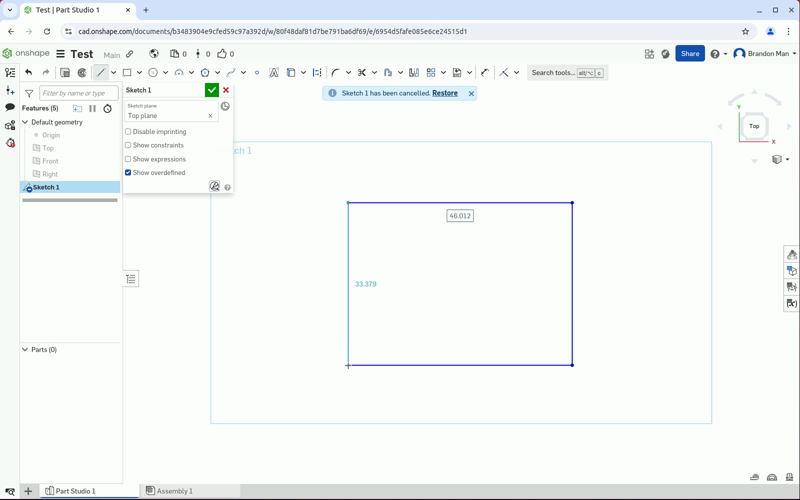
key_up(shift)
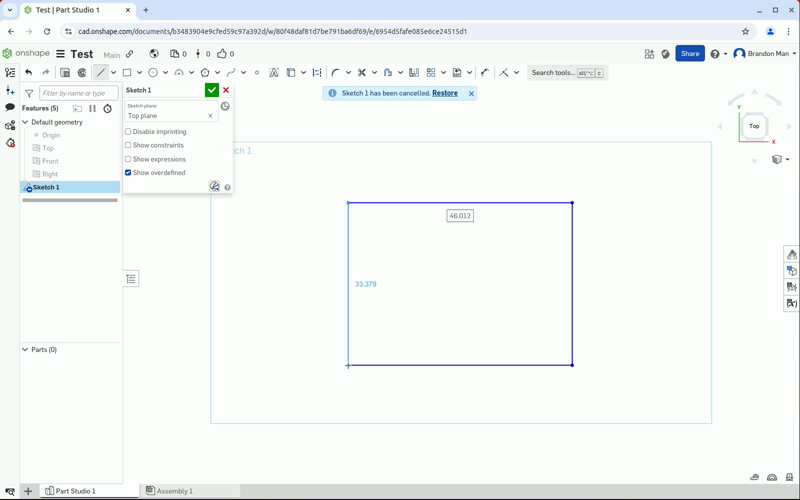
click(348, 365)
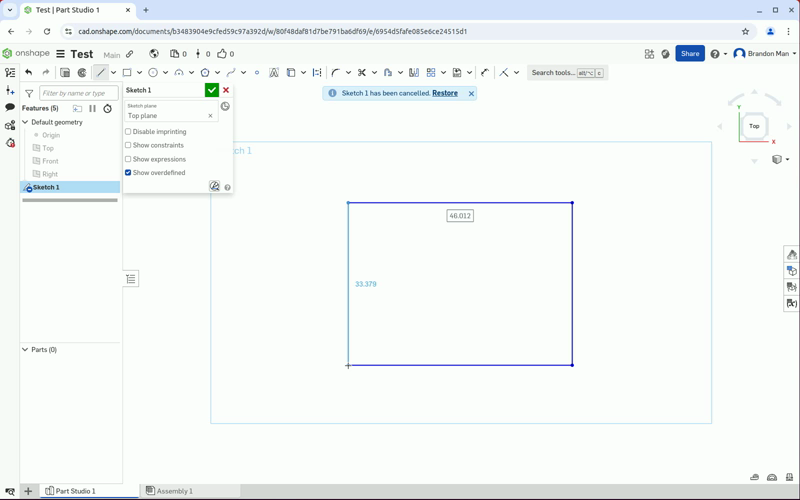
key(esc)
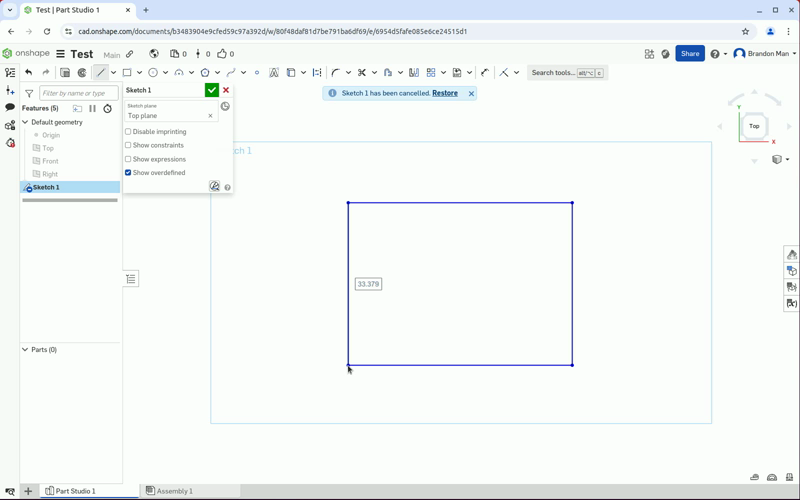
mouse_move(459, 235)
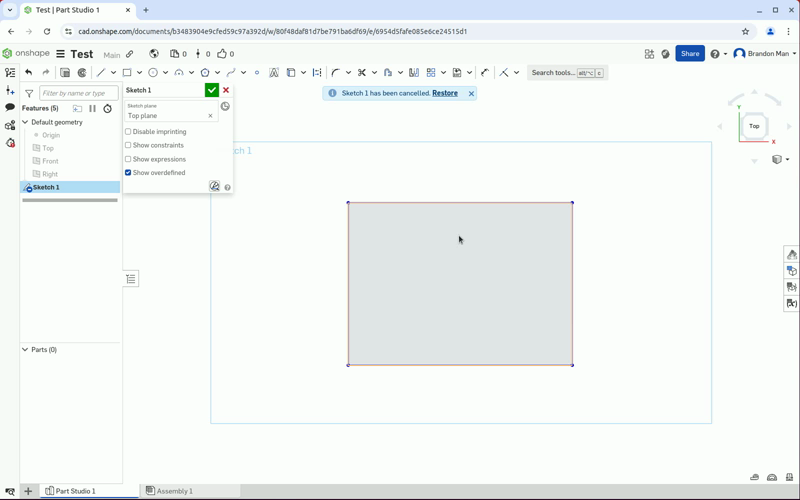
click(459, 235)
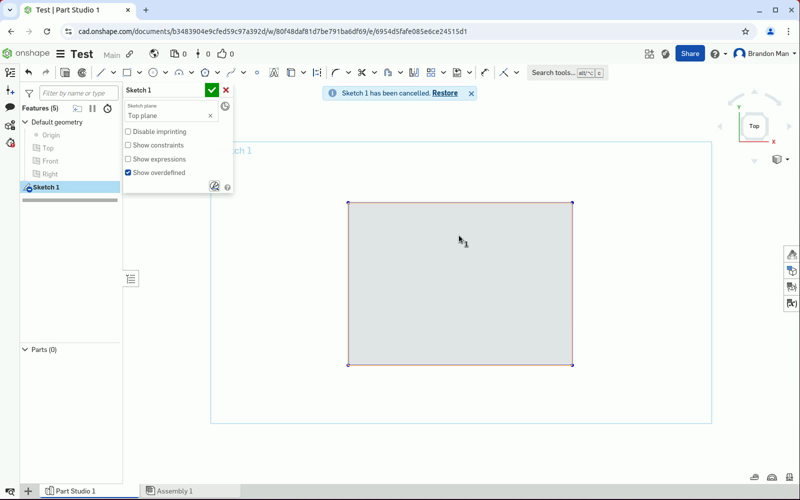
mouse_move(73, 352)
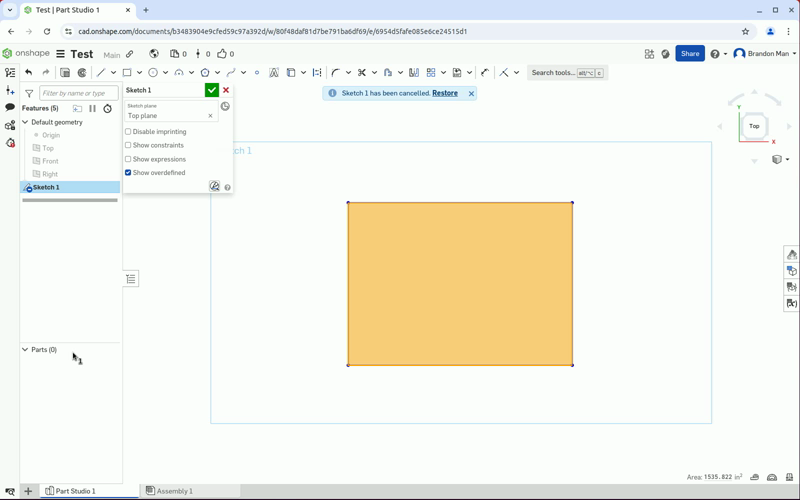
key(shift+y)
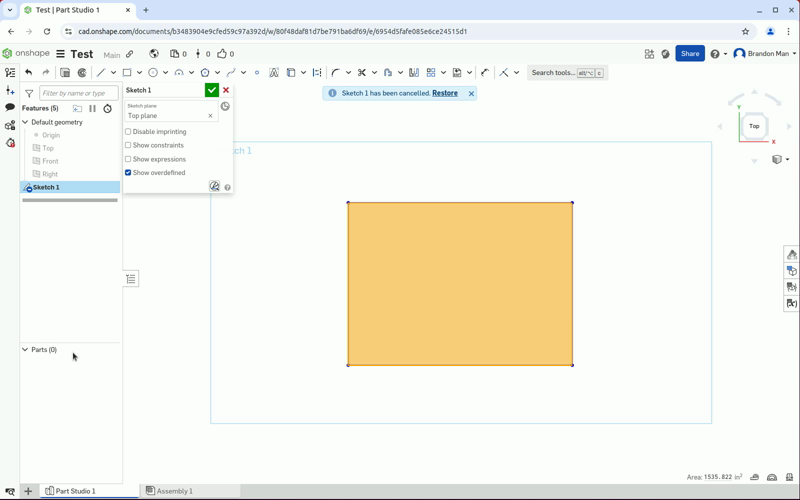
key(shift+e)
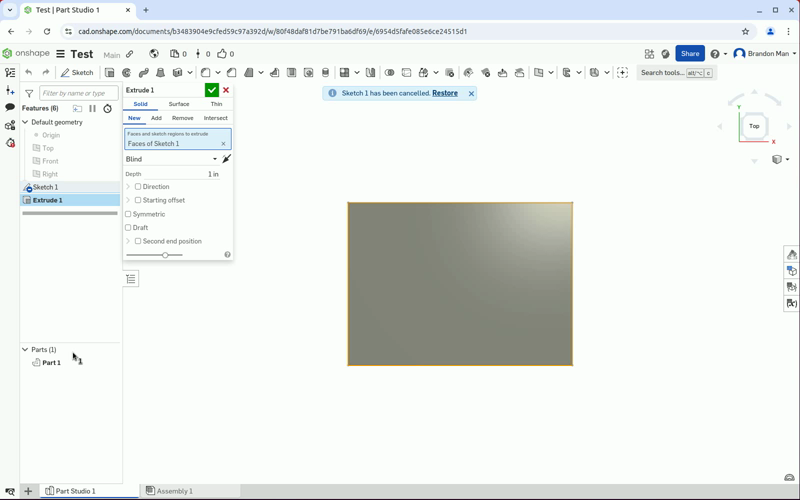
mouse_move(143, 106)
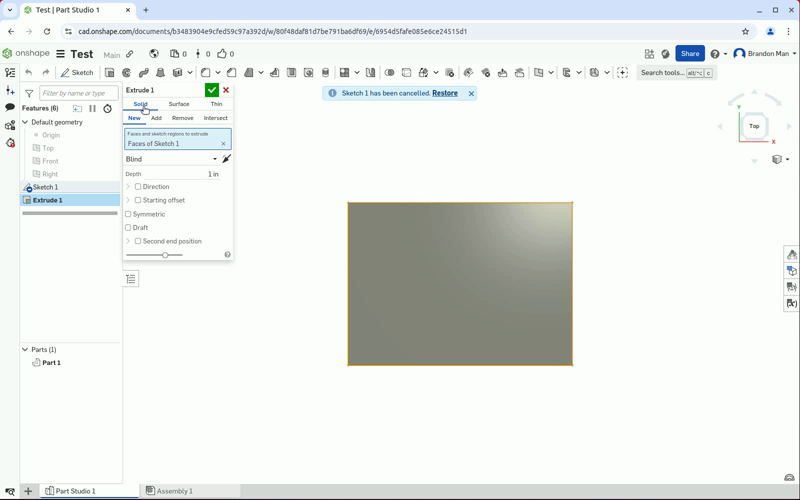
click(143, 106)
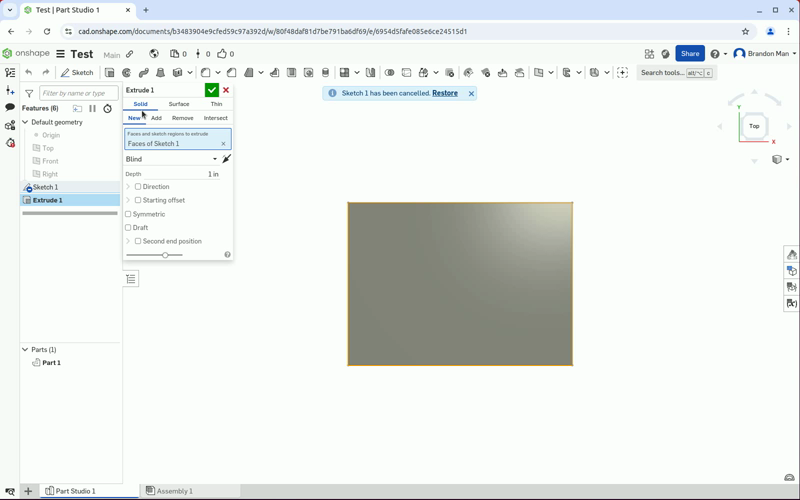
mouse_move(137, 120)
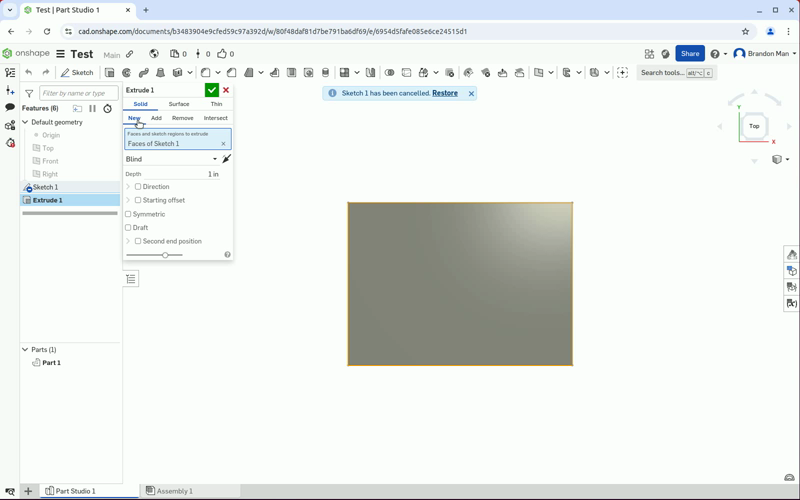
click(137, 120)
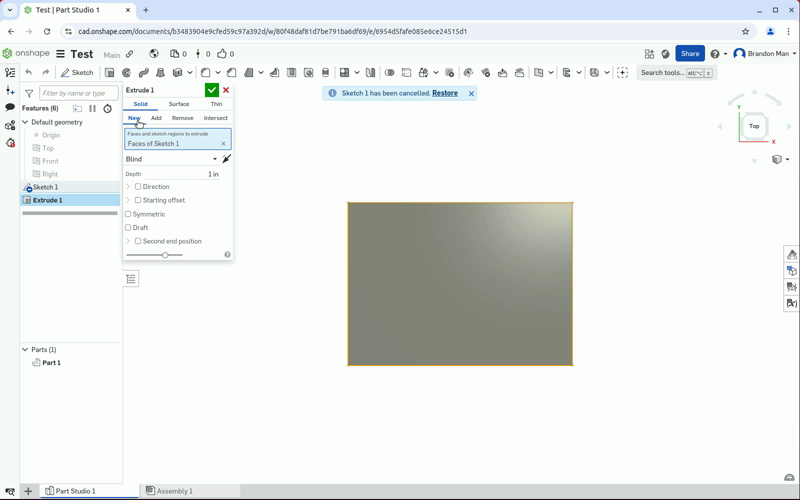
key(tab, 4)
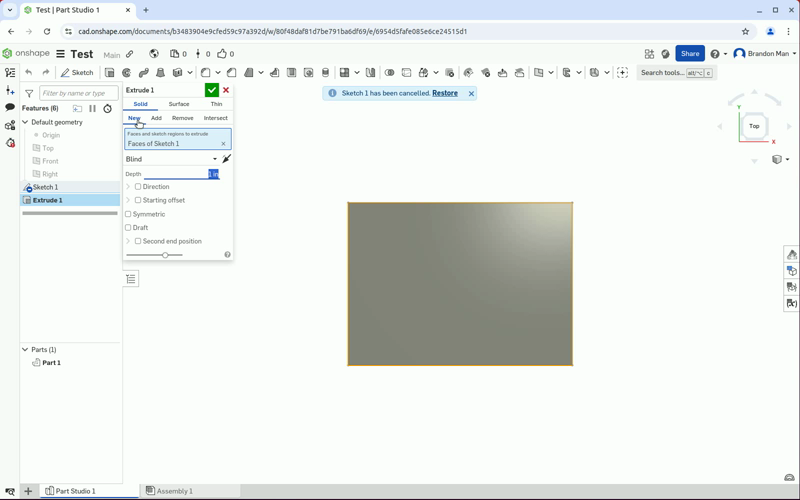
text(0.962)
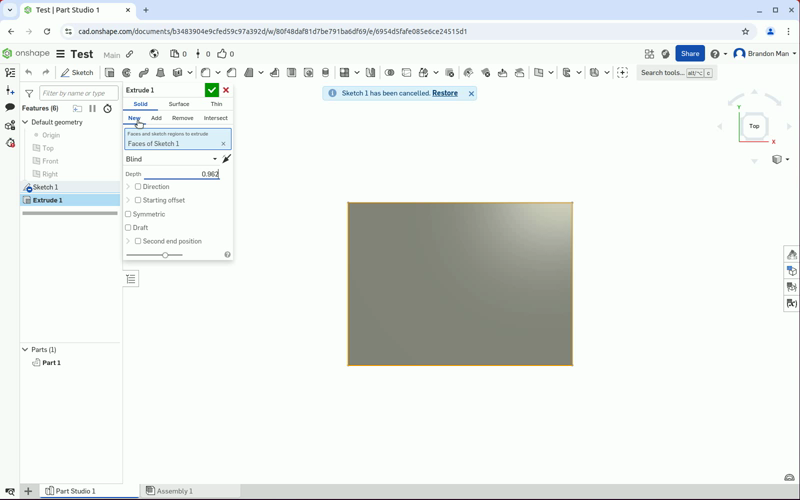
key(tab, 3)
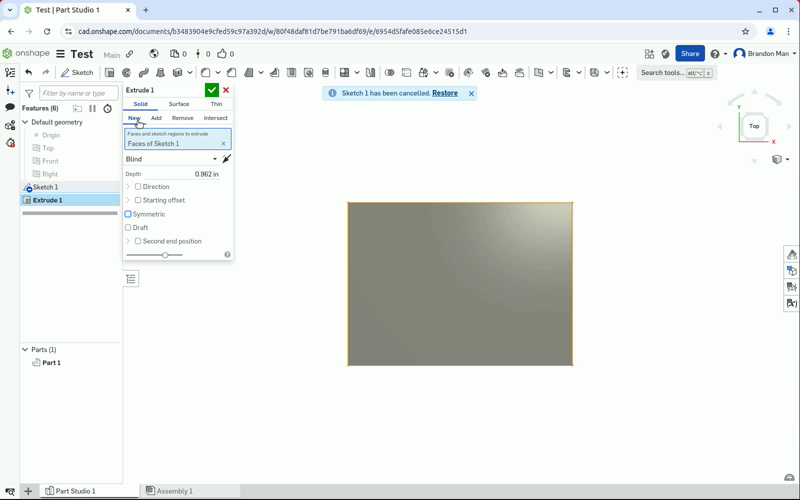
key(space)
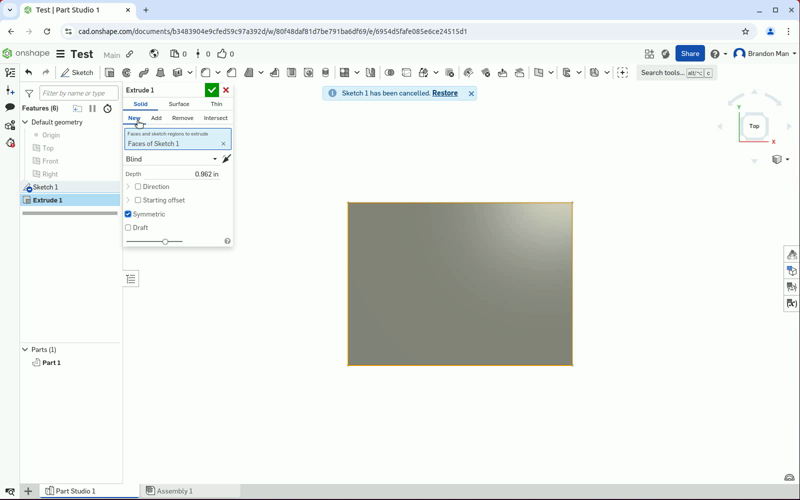
key(enter)
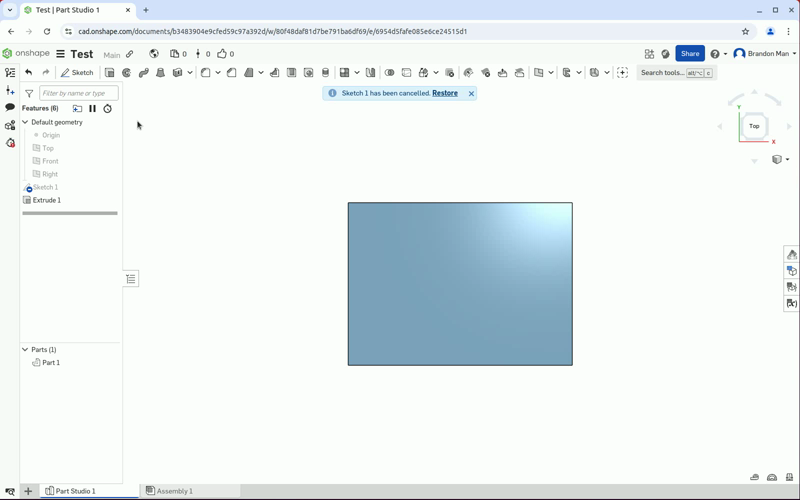
key(shift+h)
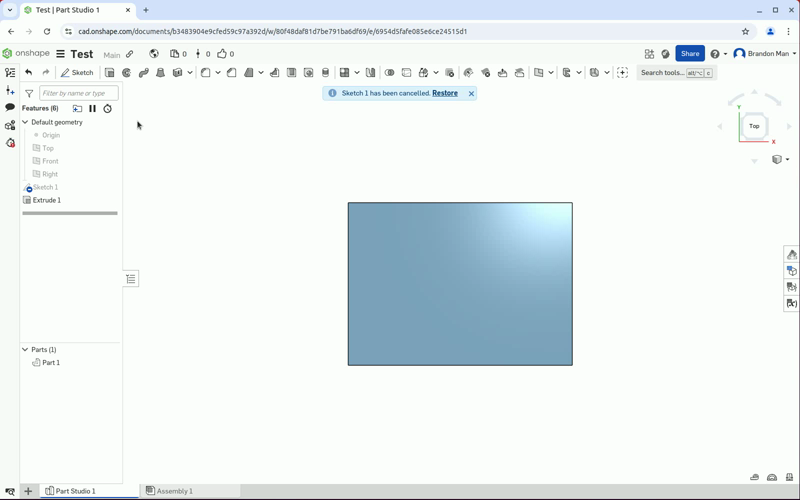
key(shift+h)
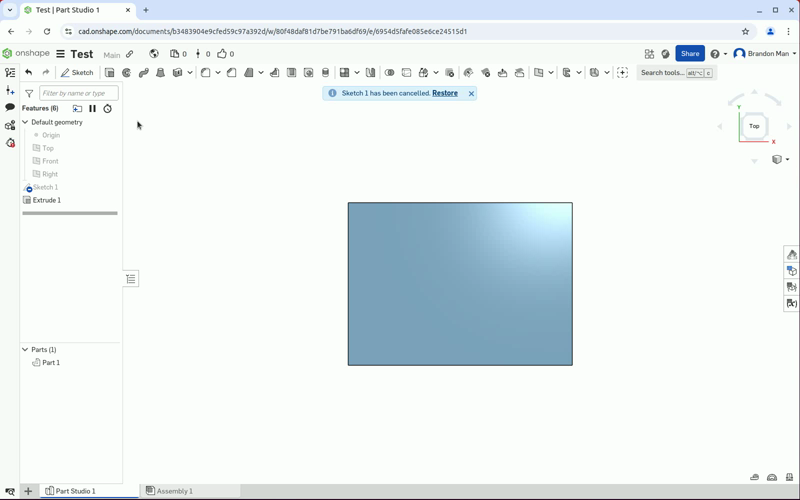
mouse_move(73, 189)
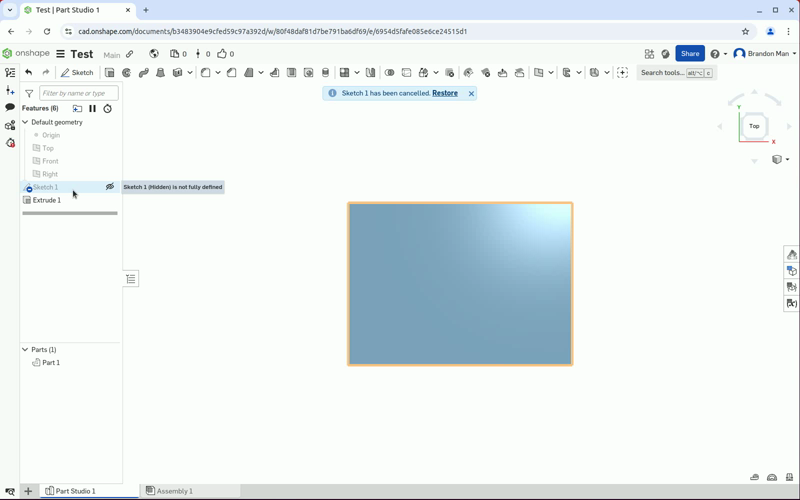
click(73, 189)
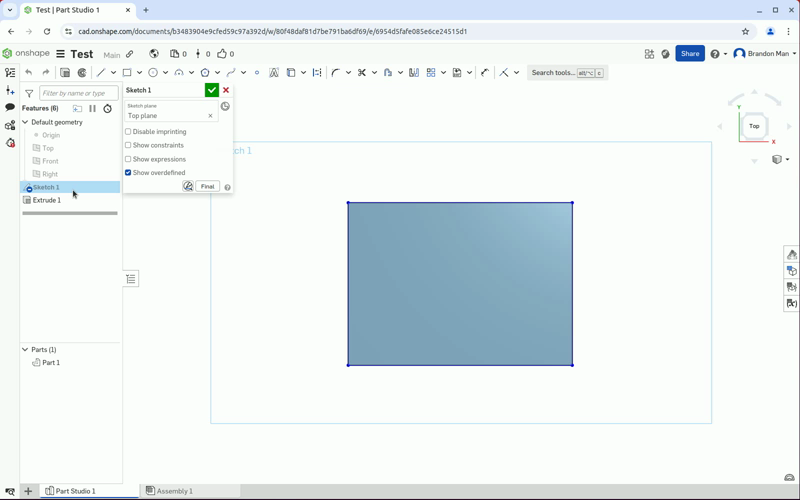
mouse_move(229, 92)
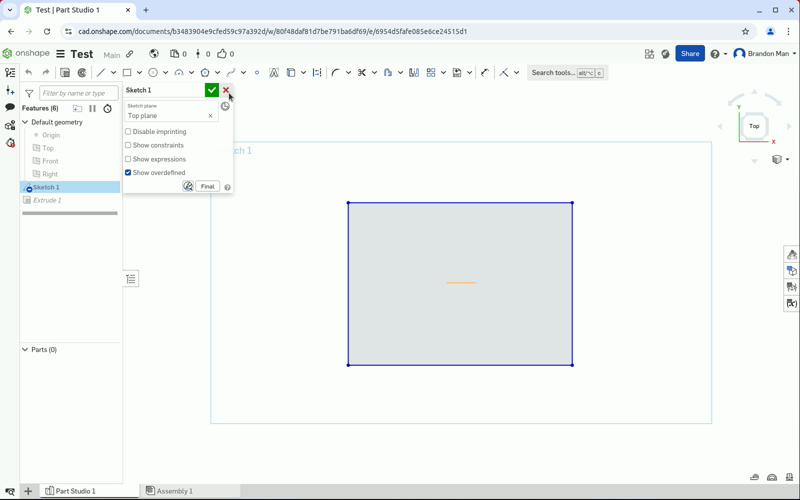
click(229, 92)
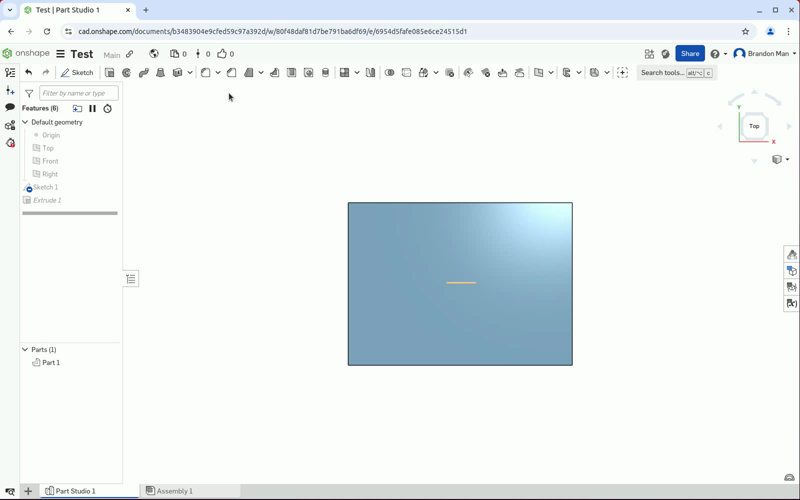
mouse_move(541, 75)
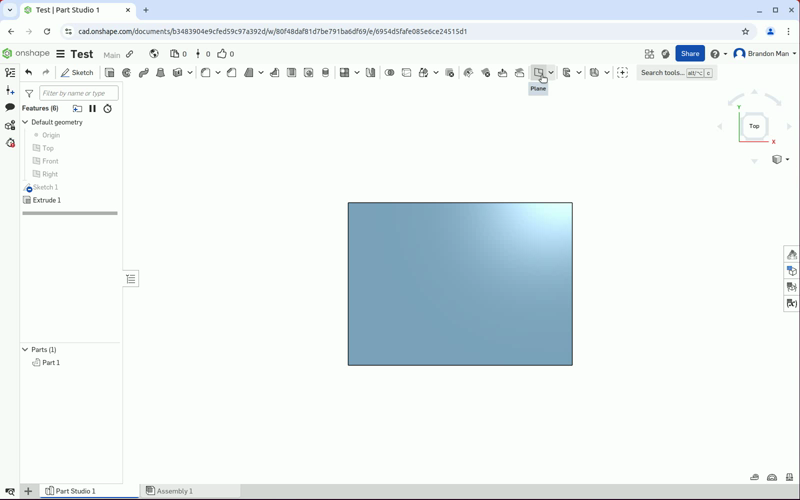
click(541, 75)
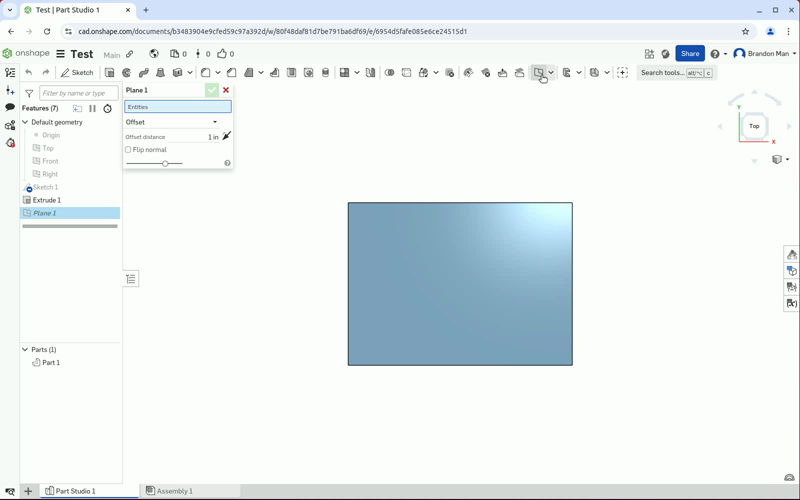
mouse_move(73, 150)
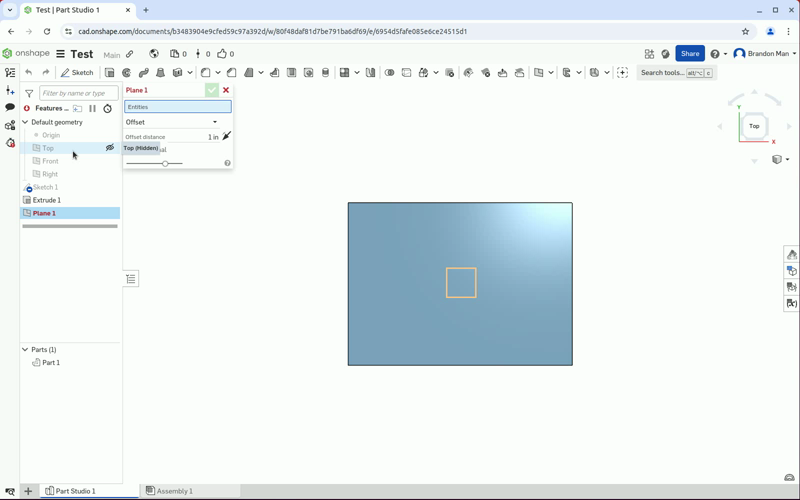
click(73, 150)
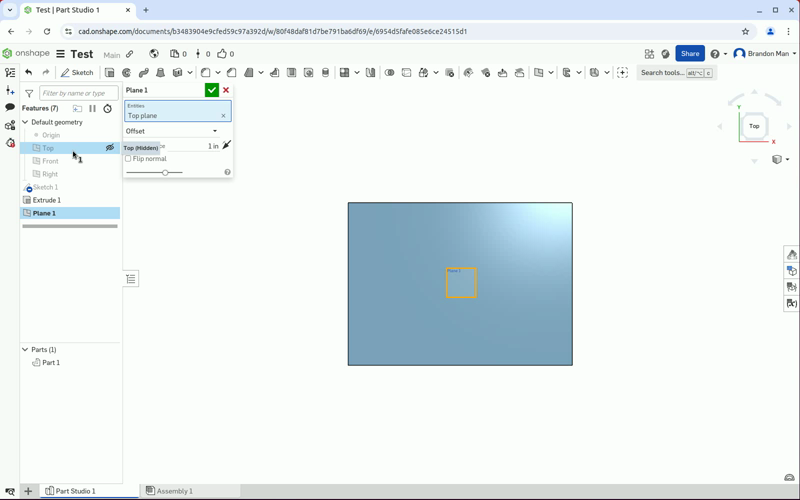
key(tab, 2)
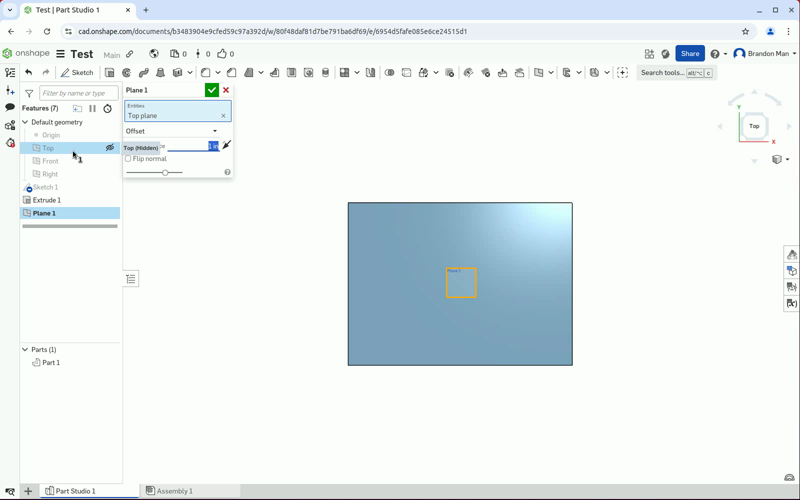
text(0.493)
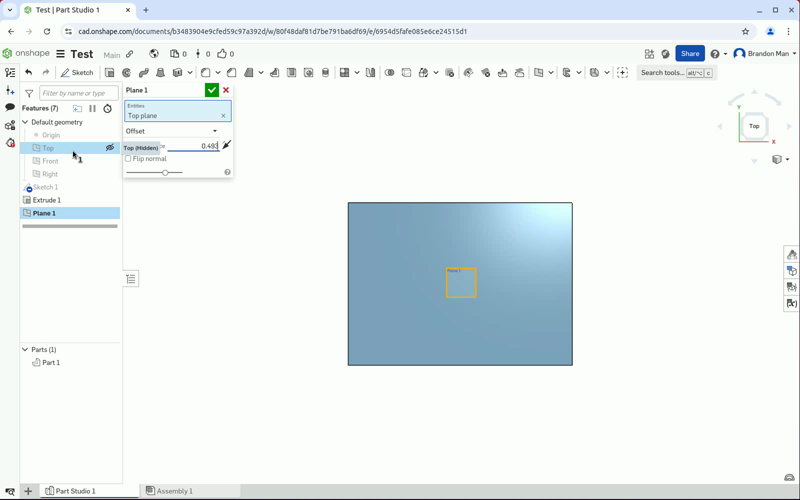
key(enter, 2)
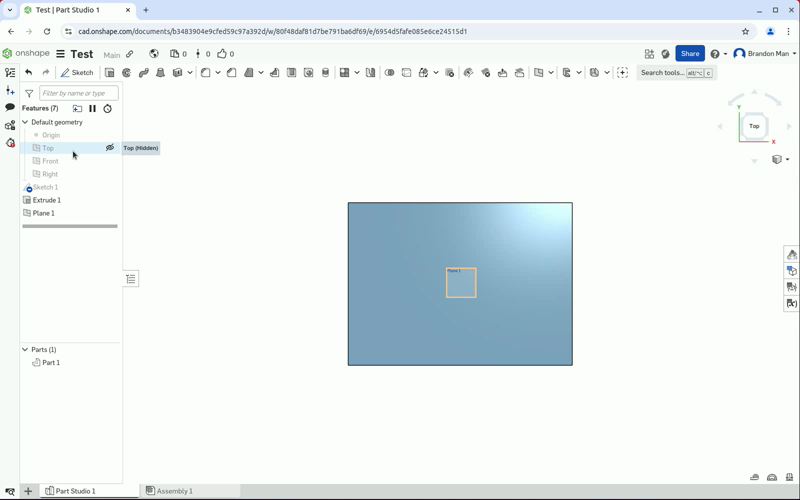
key(shift+s)
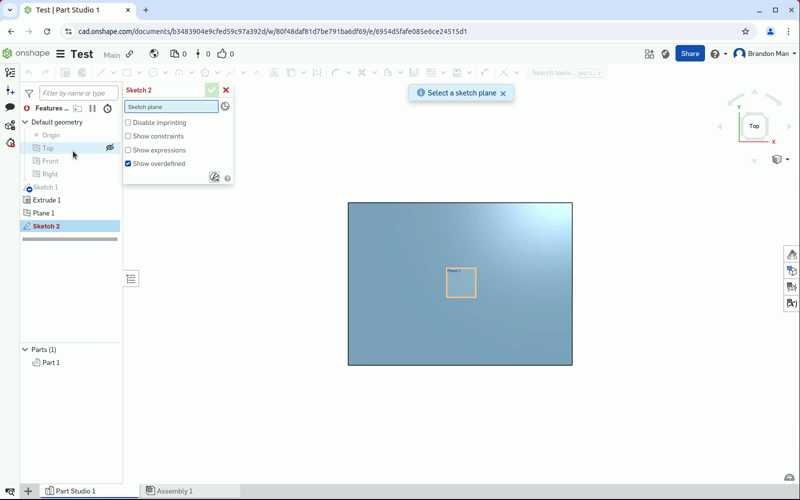
mouse_move(73, 215)
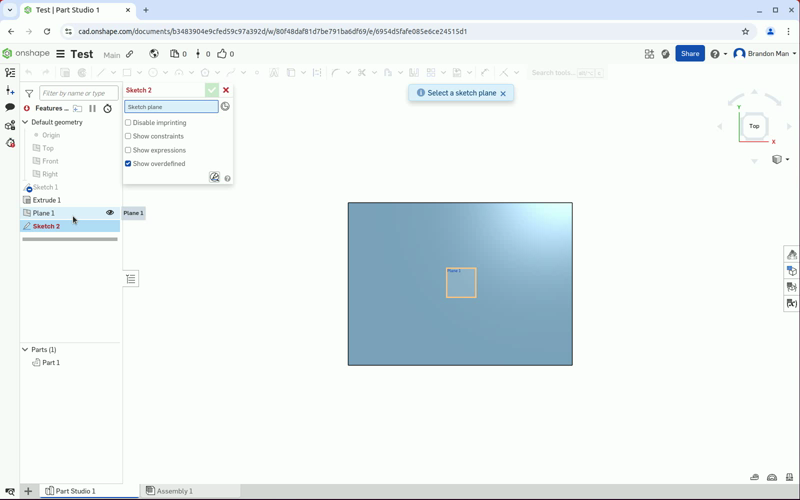
click(73, 215)
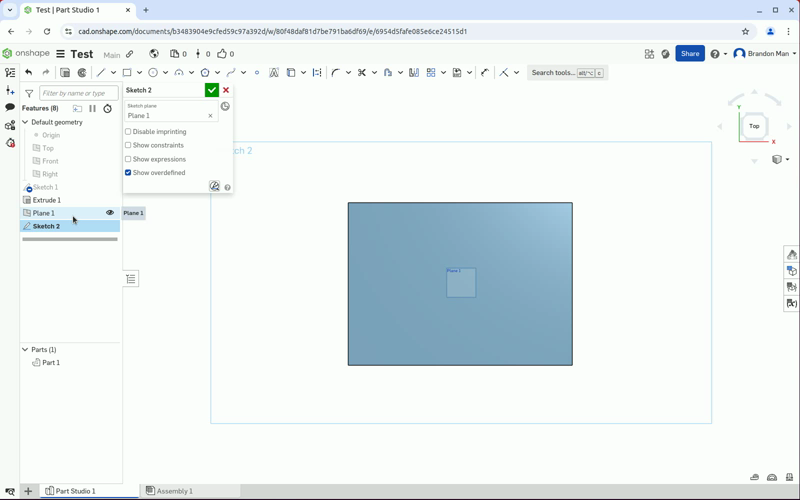
mouse_move(73, 352)
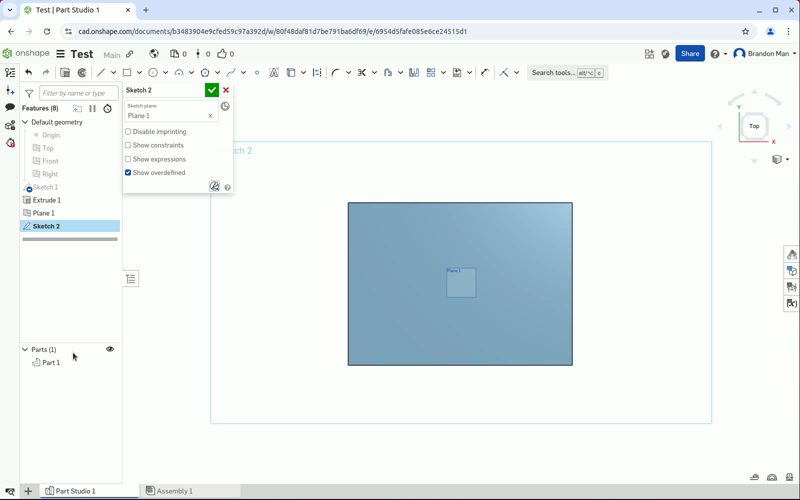
key(y)
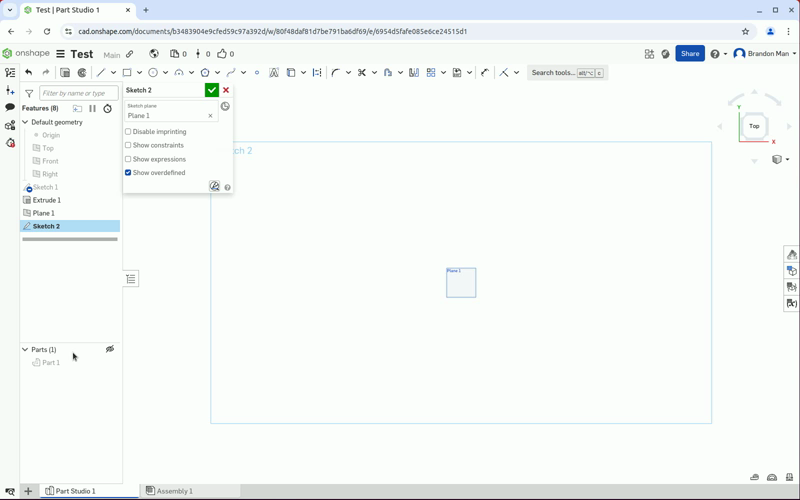
key(c)
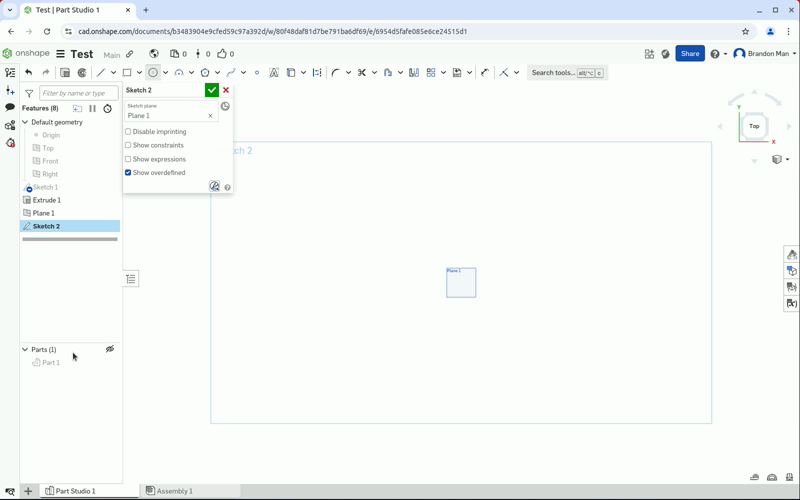
key_down(shift)
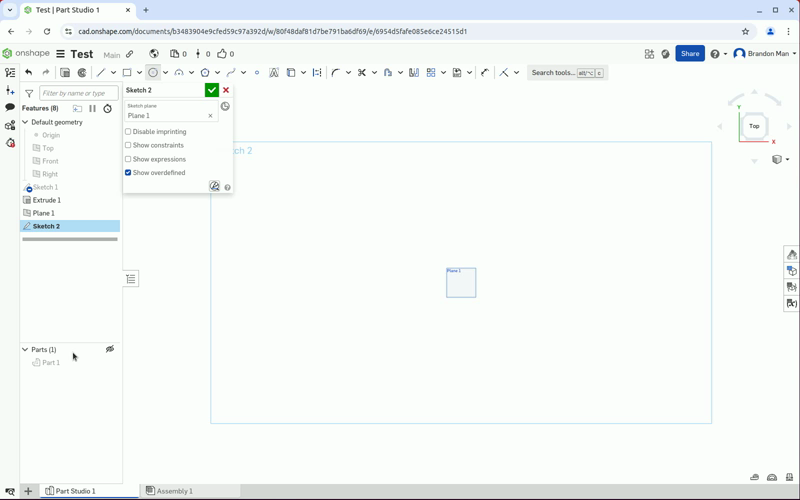
mouse_move(431, 211)
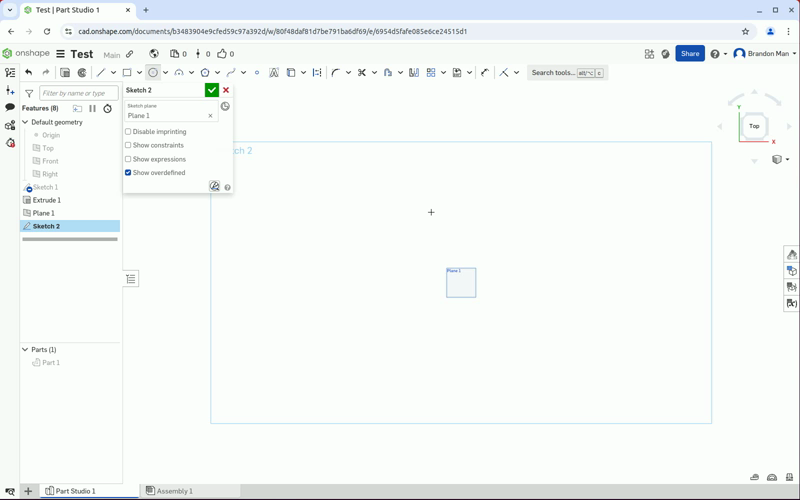
click(431, 211)
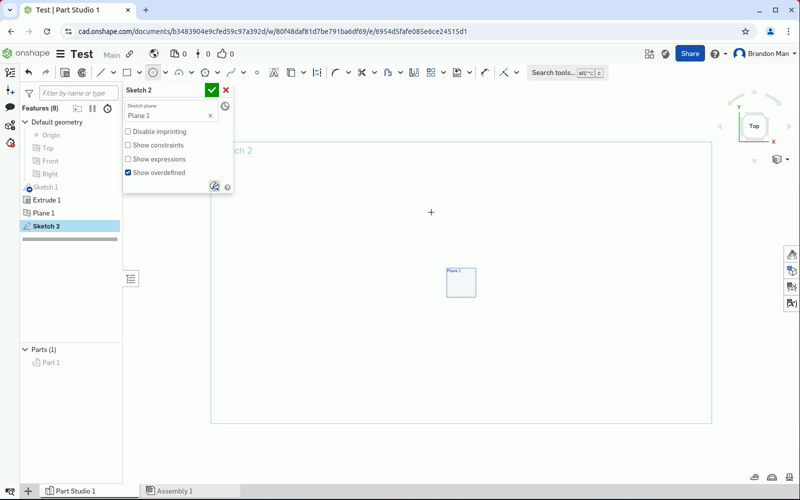
key_up(shift)
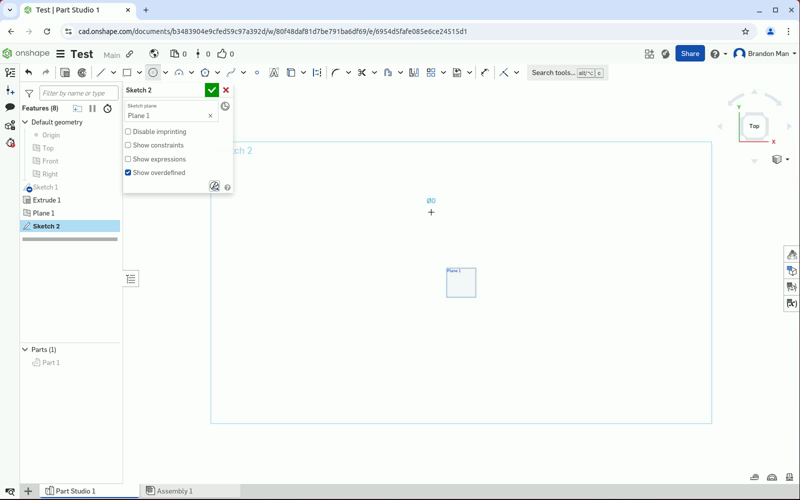
mouse_move(435, 211)
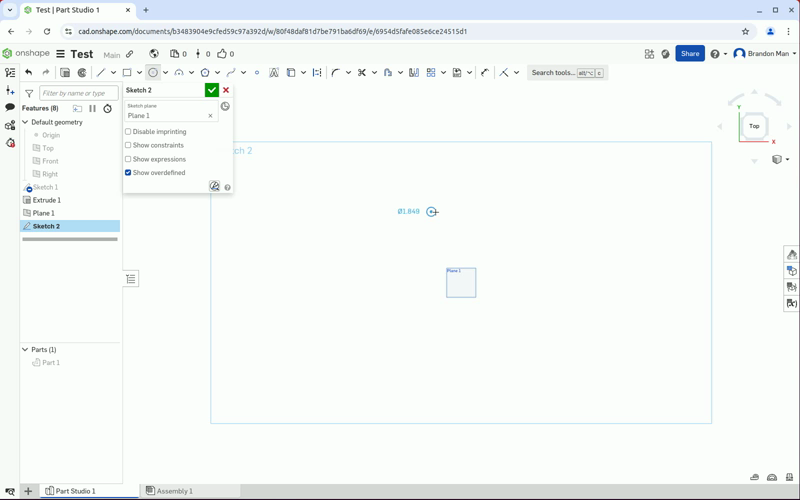
click(435, 211)
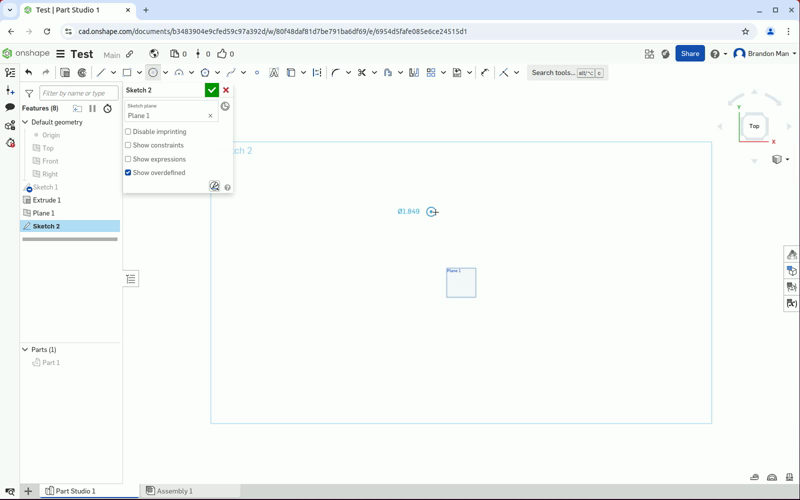
key(esc)
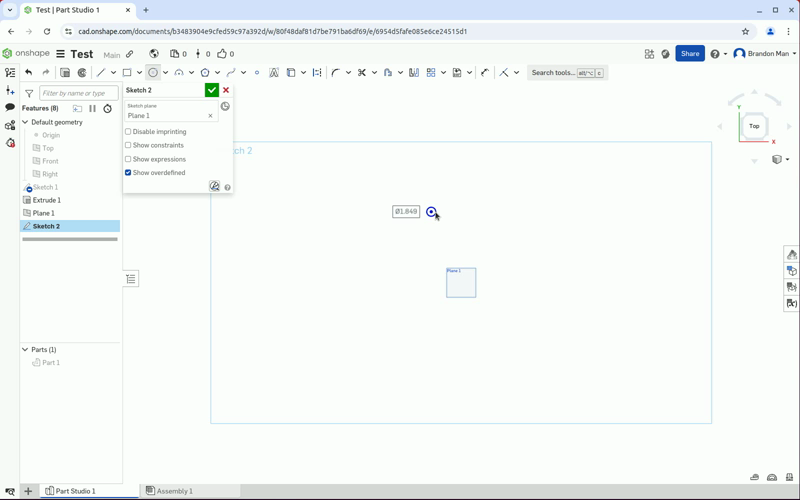
mouse_move(429, 212)
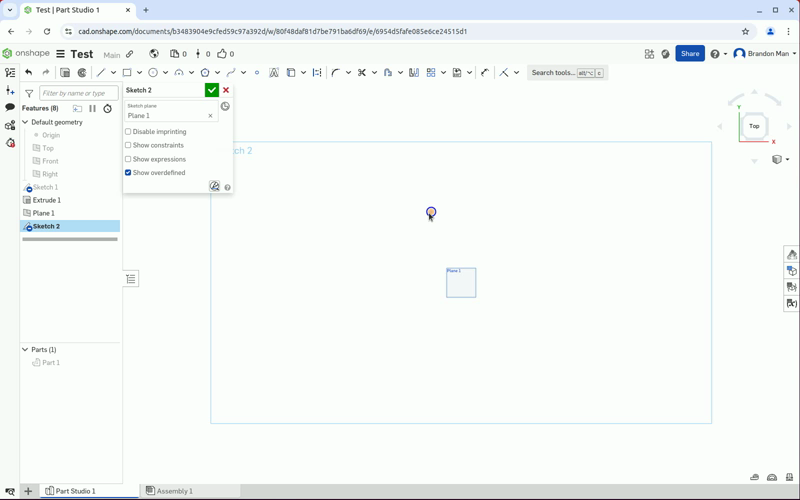
scroll(6)
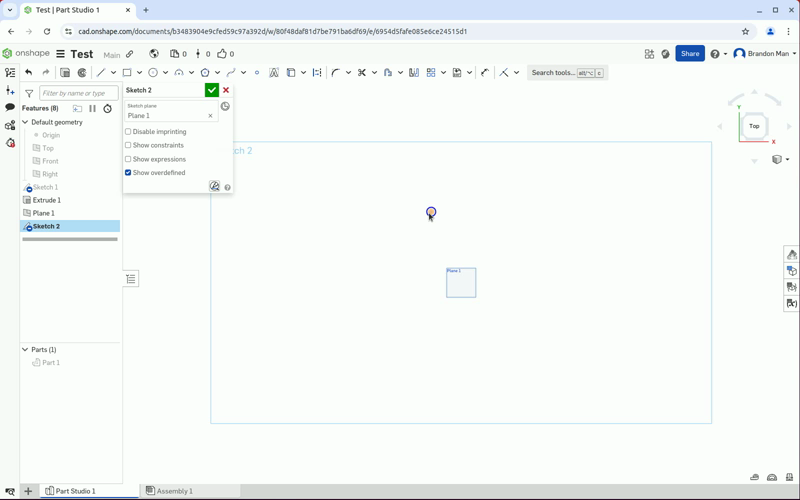
scroll(6)
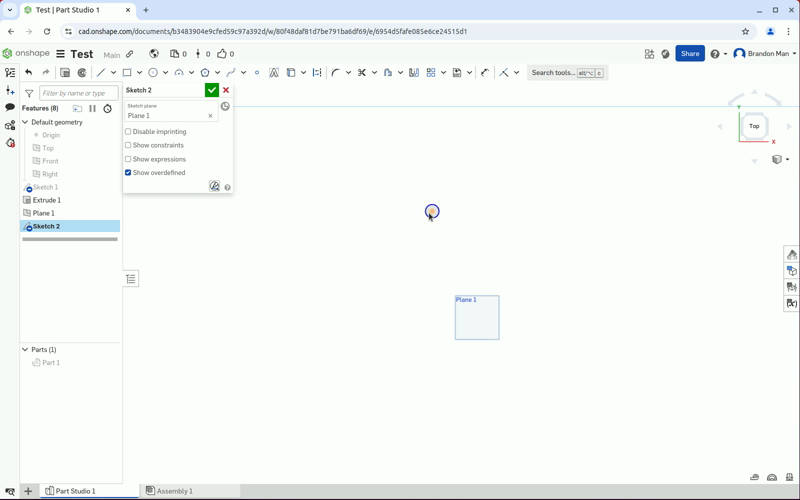
scroll(6)
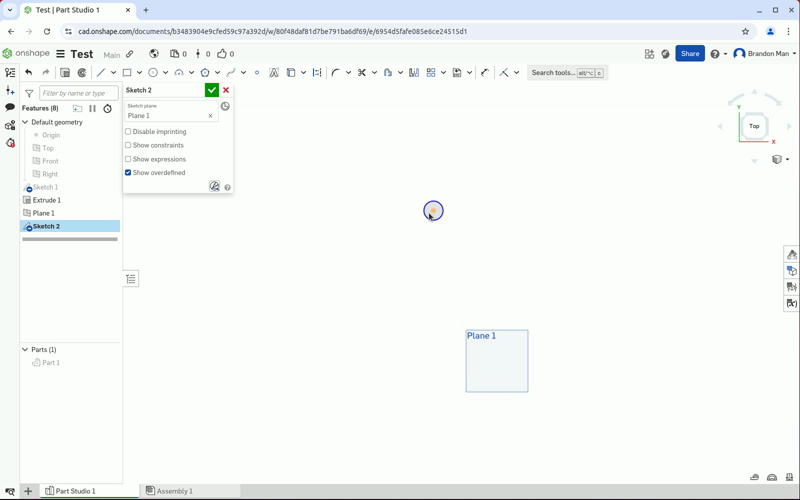
scroll(6)
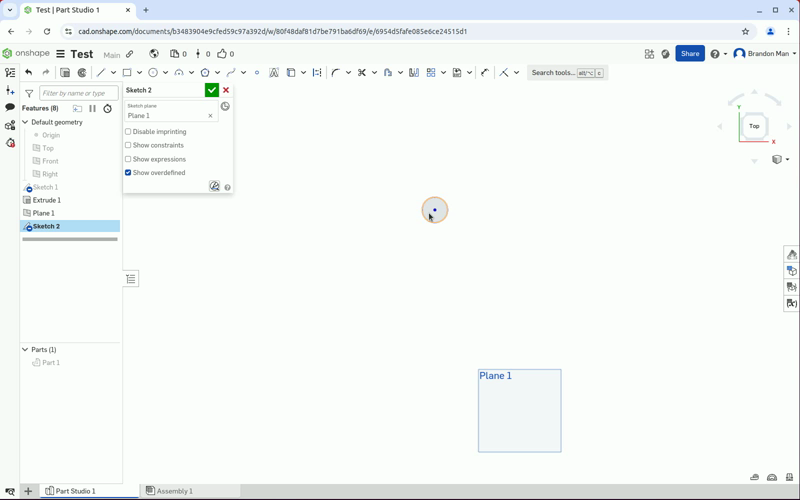
scroll(6)
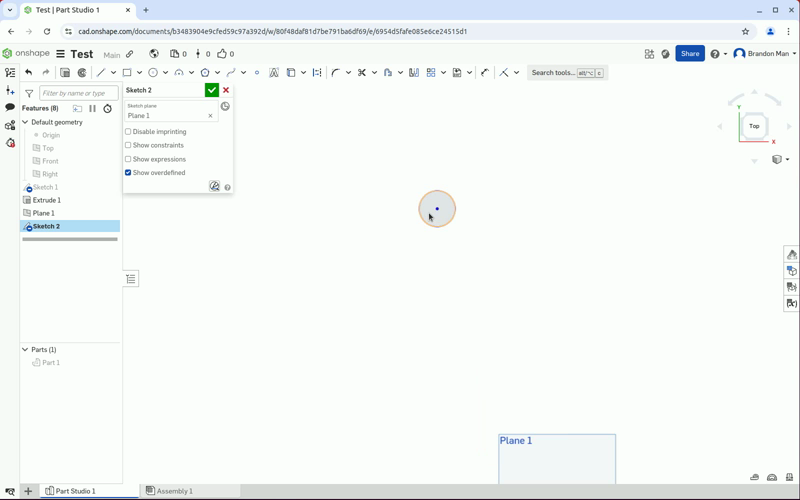
scroll(6)
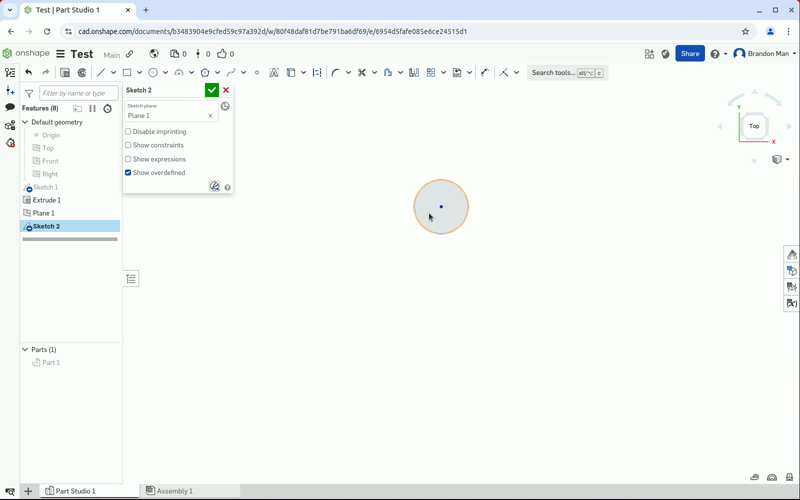
scroll(6)
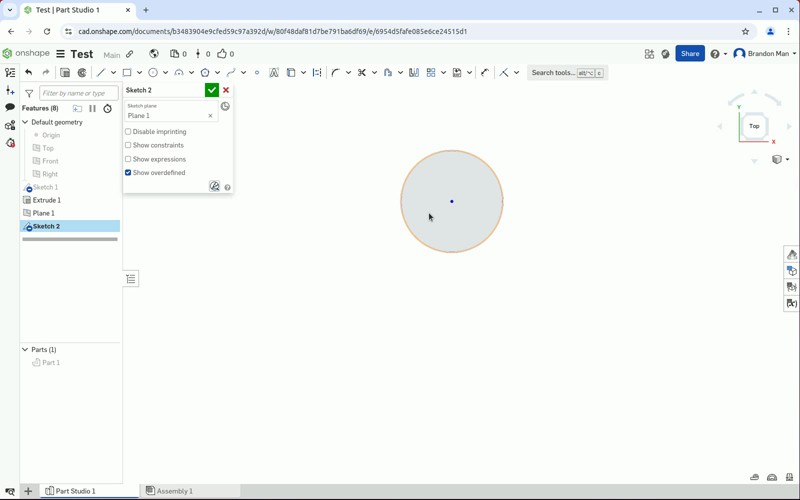
click(429, 212)
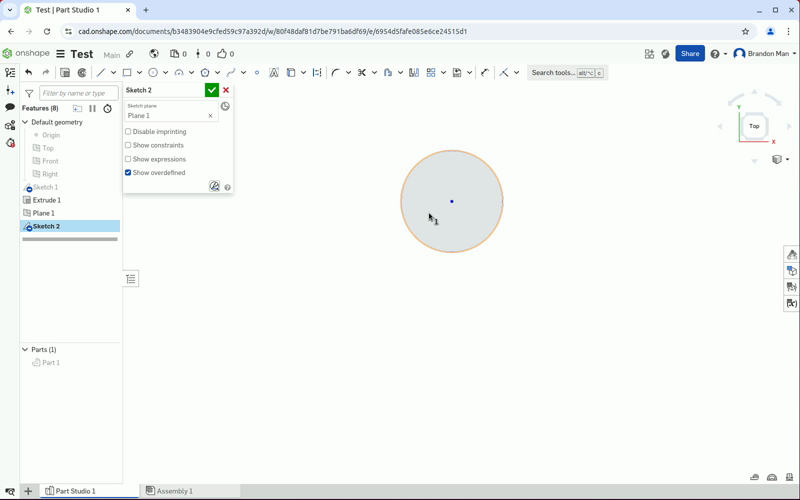
scroll(-6)
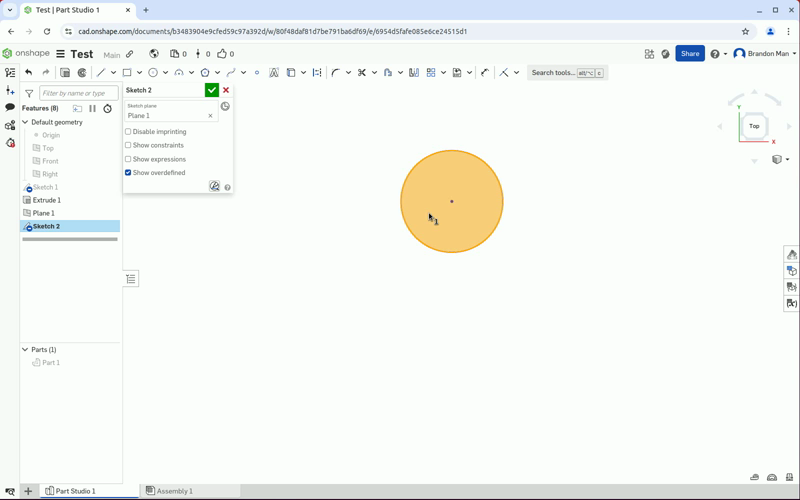
scroll(-6)
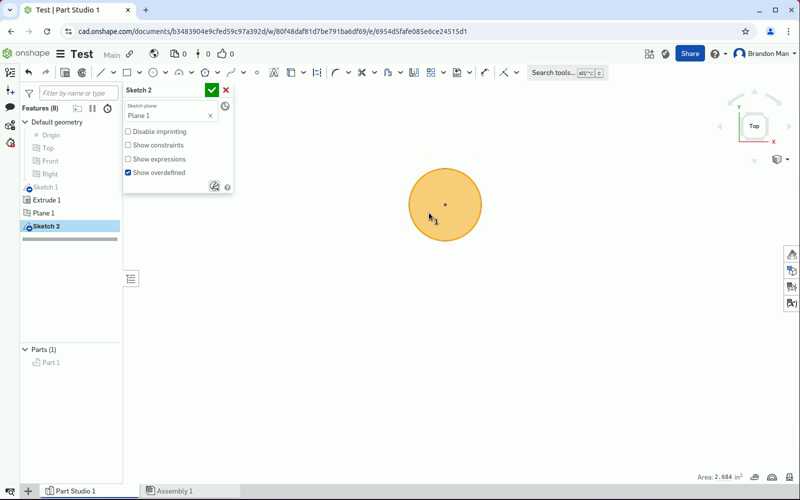
scroll(-6)
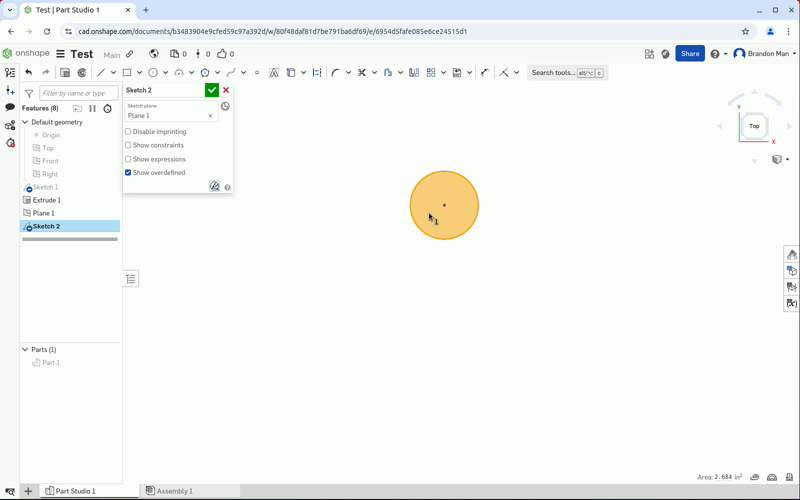
scroll(-6)
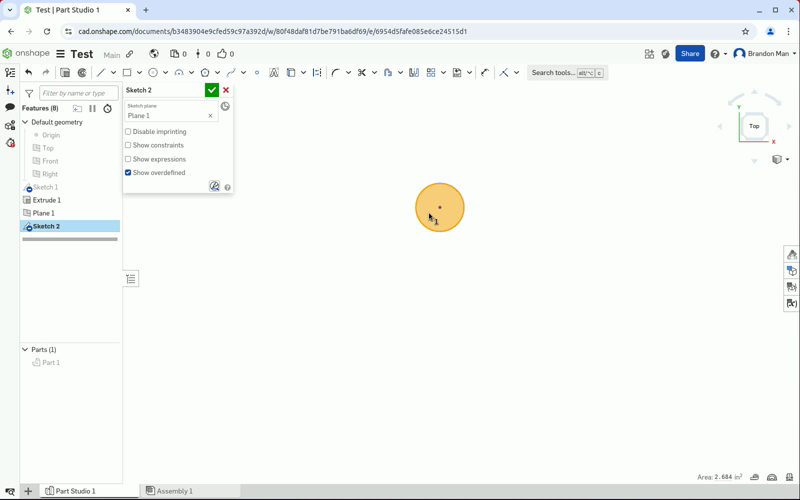
scroll(-6)
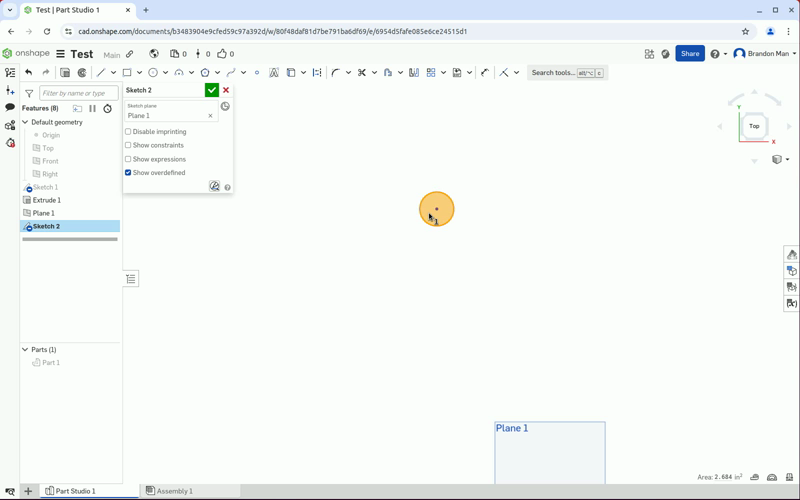
scroll(-6)
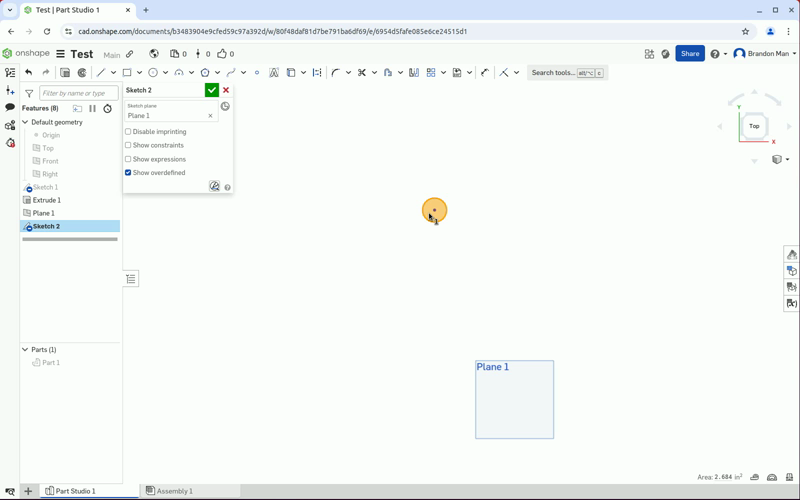
scroll(-6)
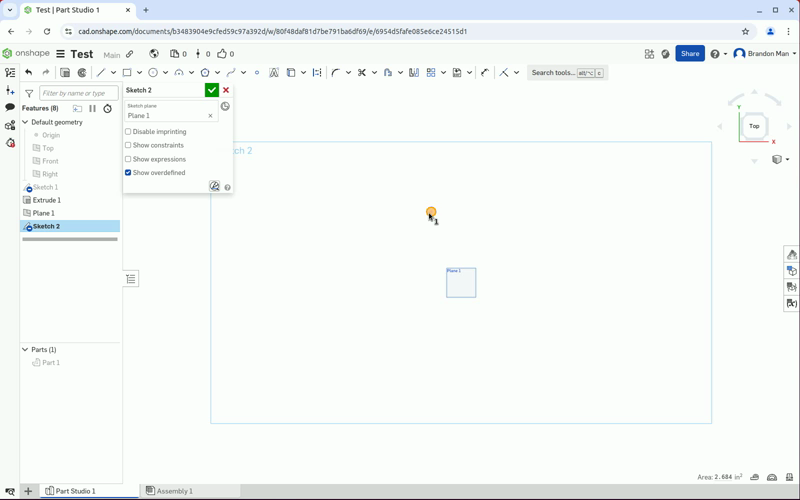
mouse_move(73, 352)
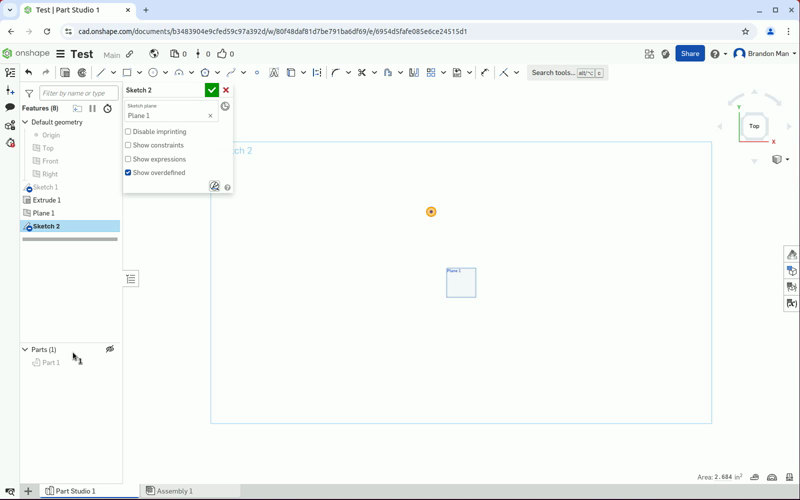
key(shift+y)
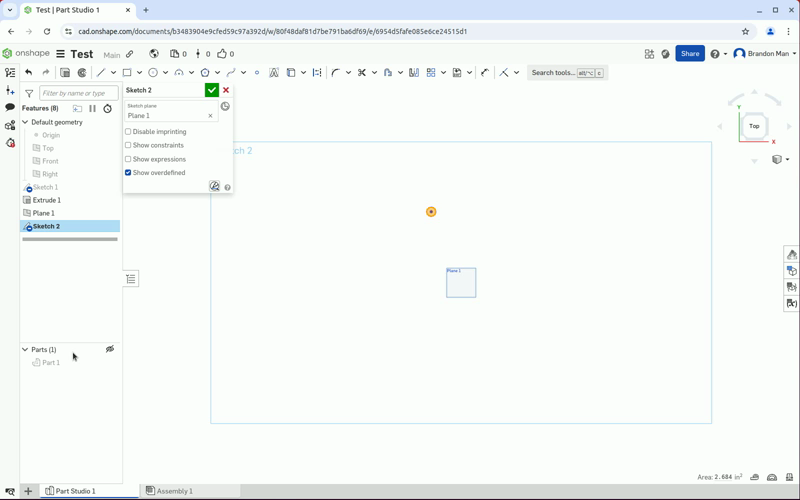
key(shift+e)
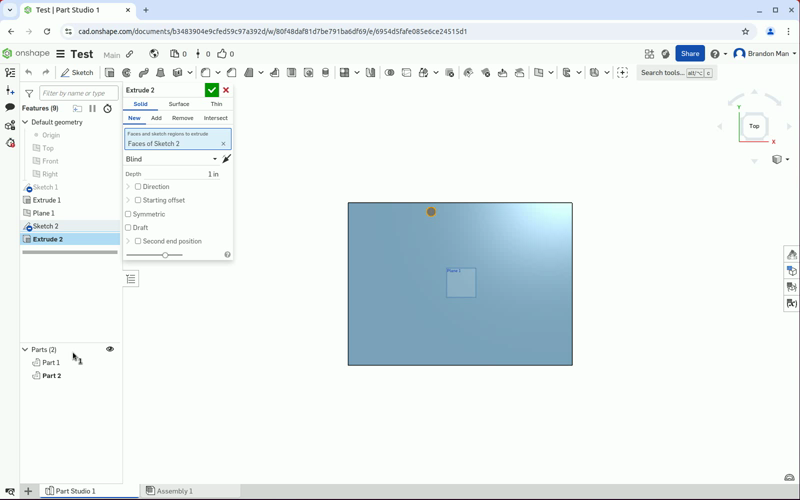
mouse_move(143, 106)
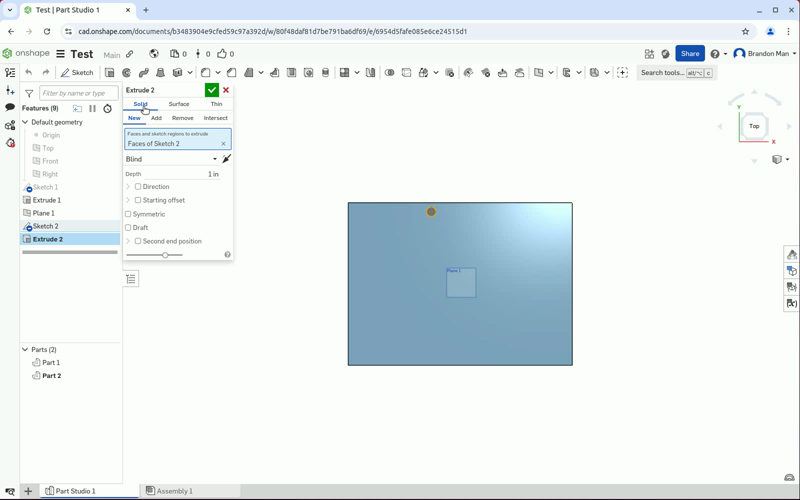
click(143, 106)
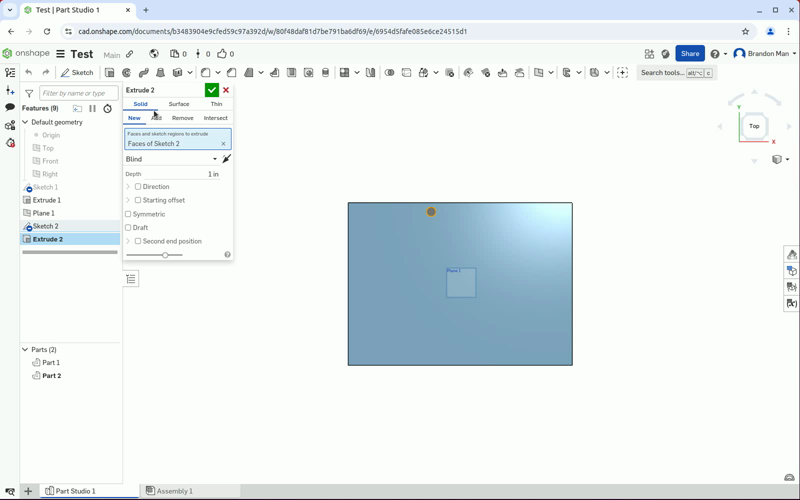
mouse_move(186, 120)
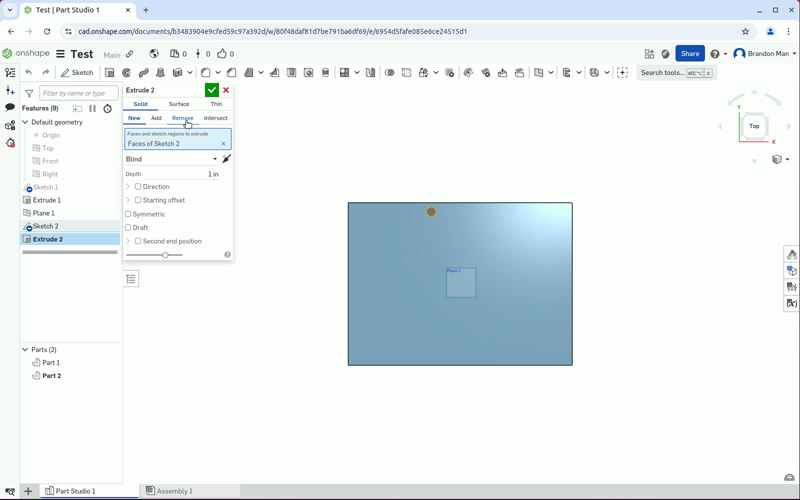
click(186, 120)
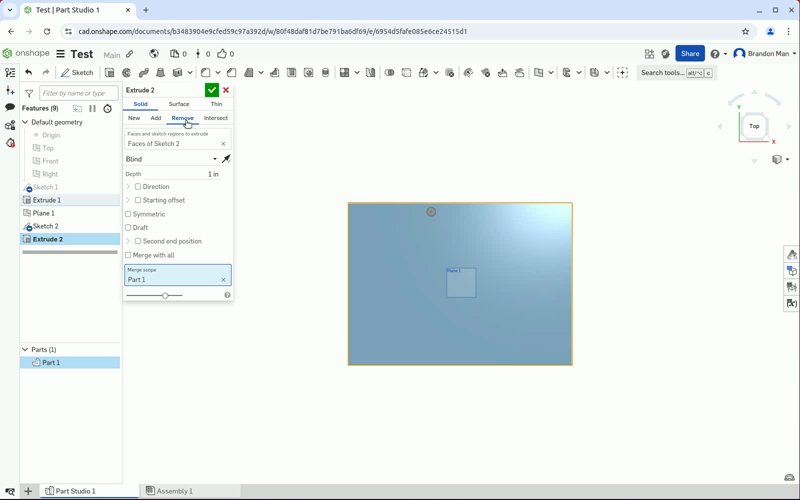
key(tab, 4)
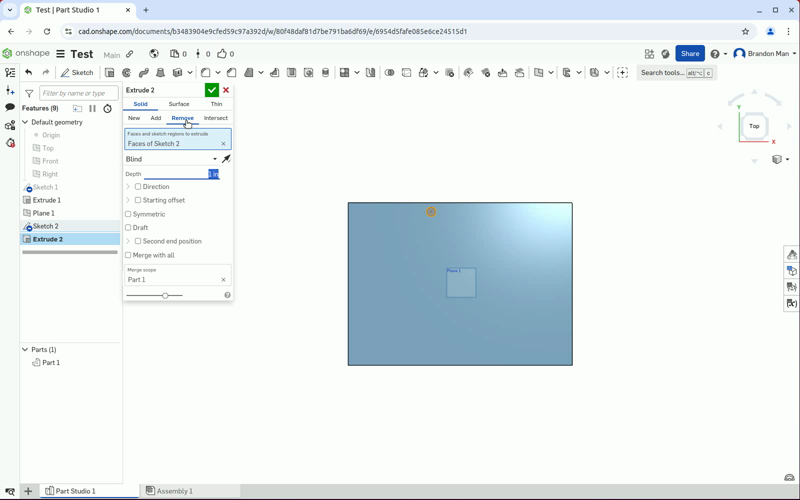
text(0.963)
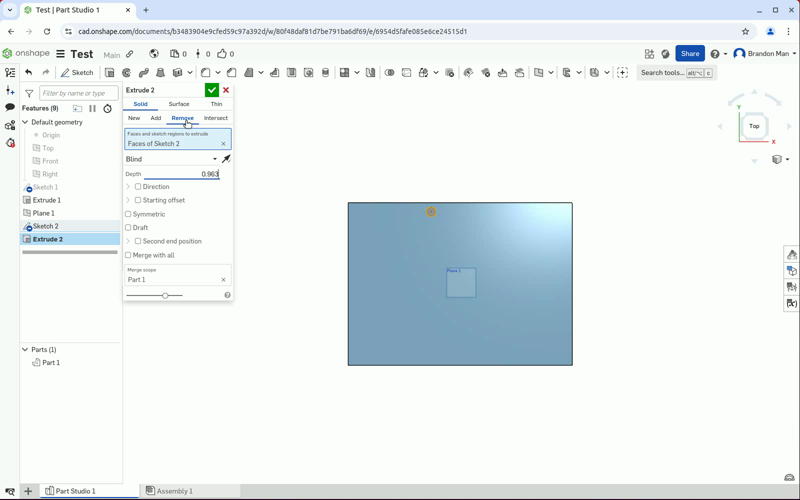
key(tab, 6)
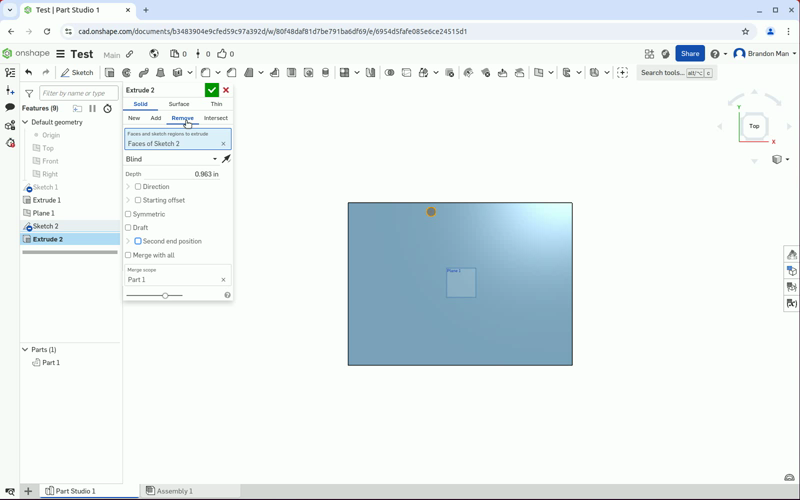
key(space)
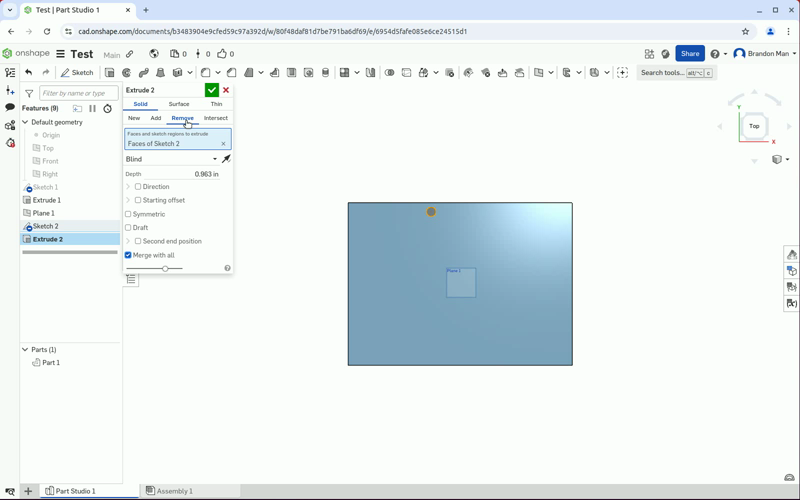
key(enter)
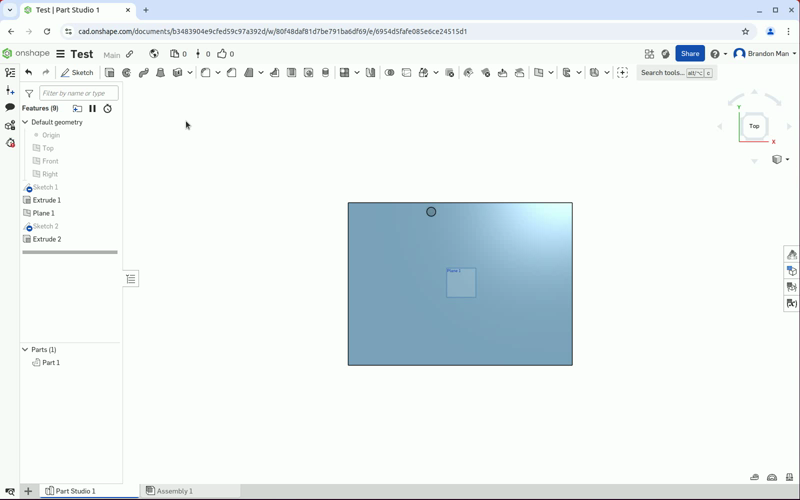
key(shift+h)
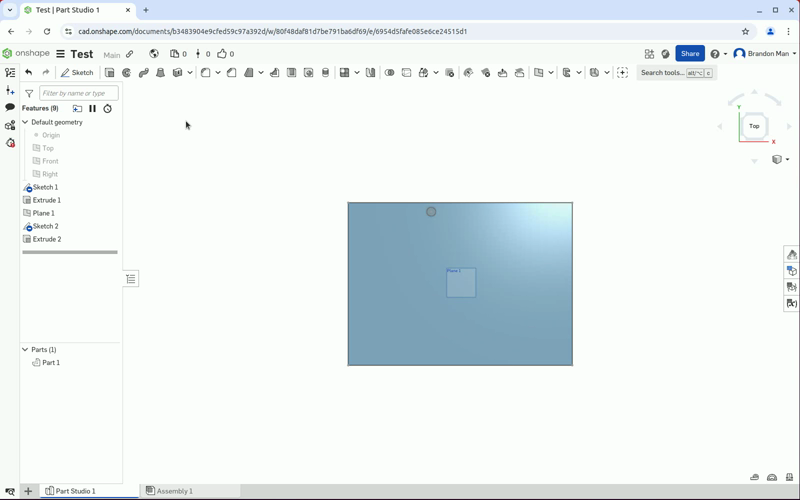
key(shift+h)
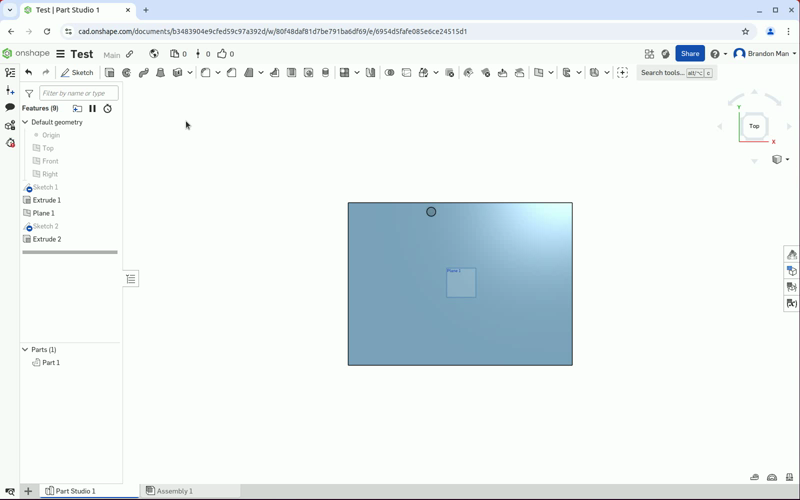
mouse_move(73, 189)
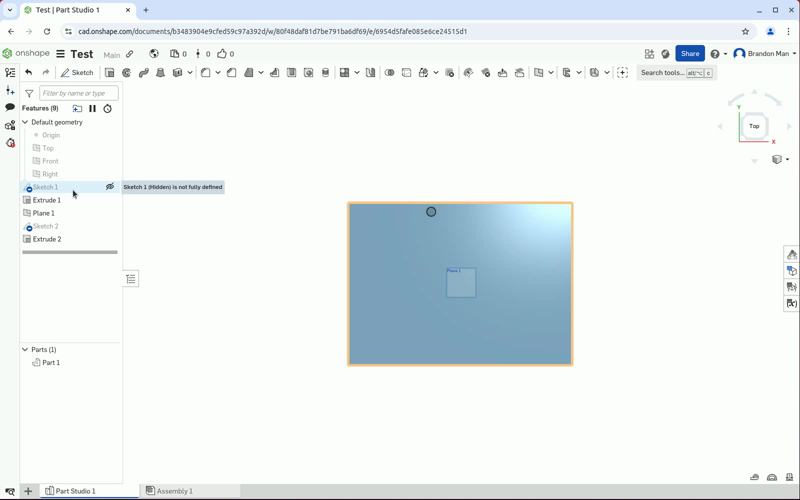
click(73, 189)
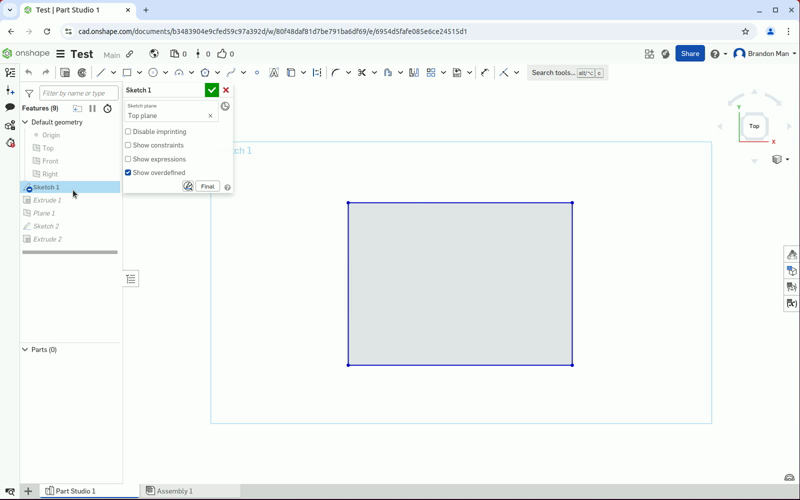
mouse_move(229, 92)
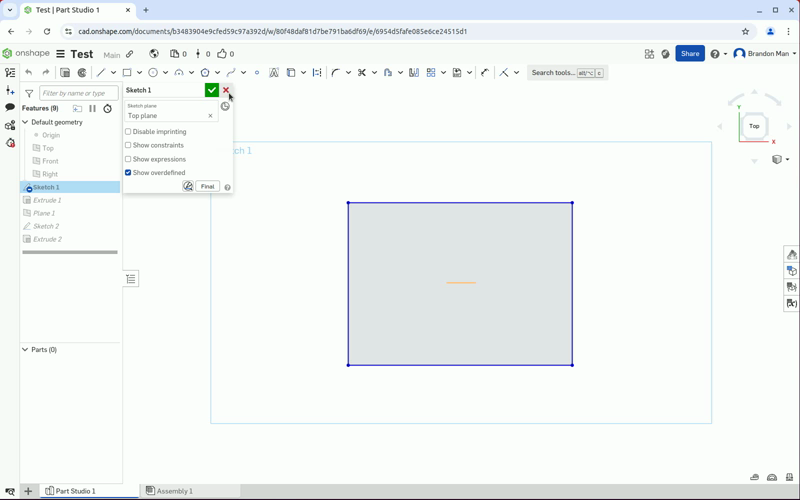
click(229, 92)
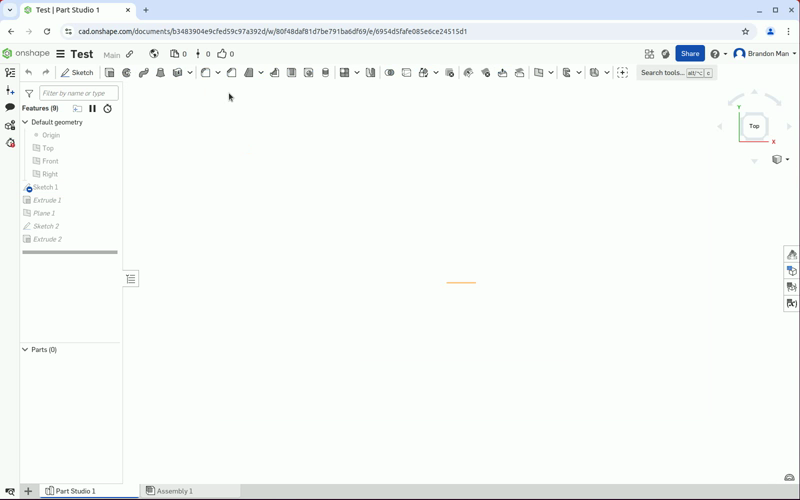
key(shift+s)
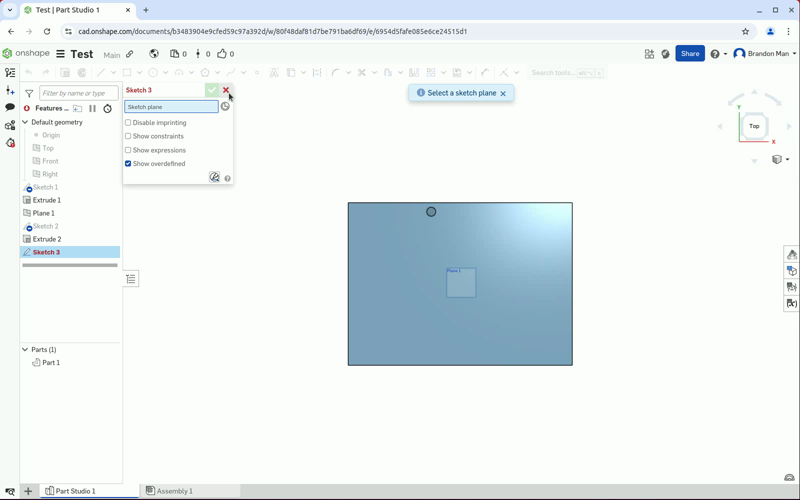
mouse_move(73, 215)
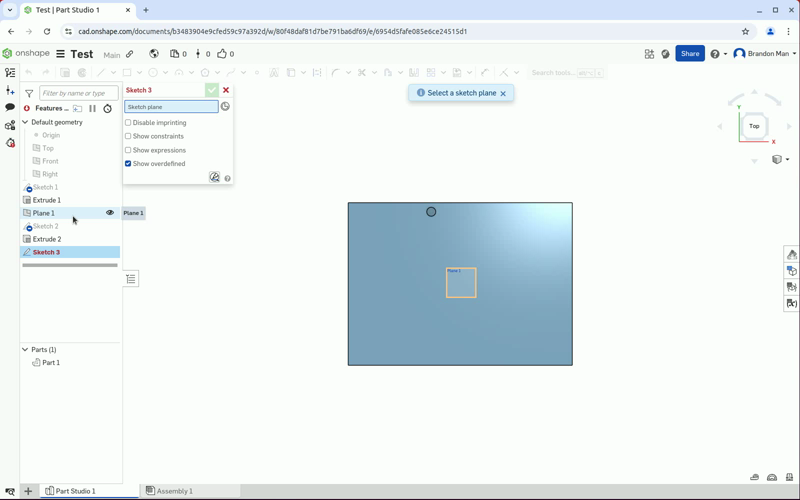
click(73, 215)
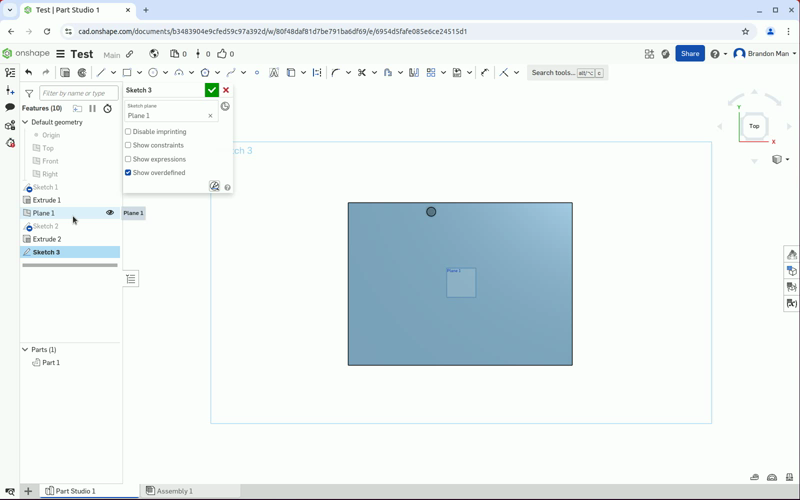
mouse_move(73, 352)
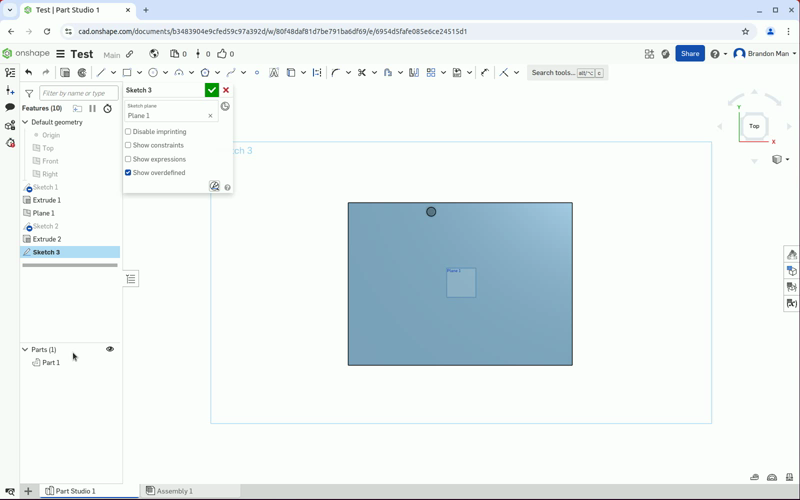
key(y)
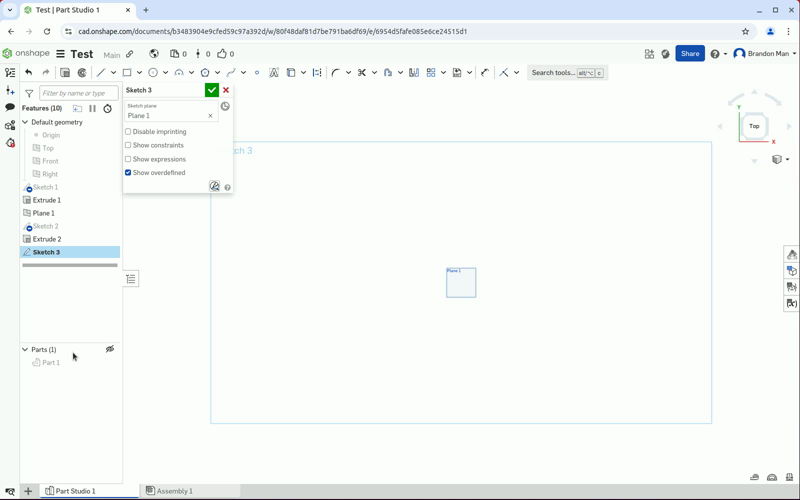
key(c)
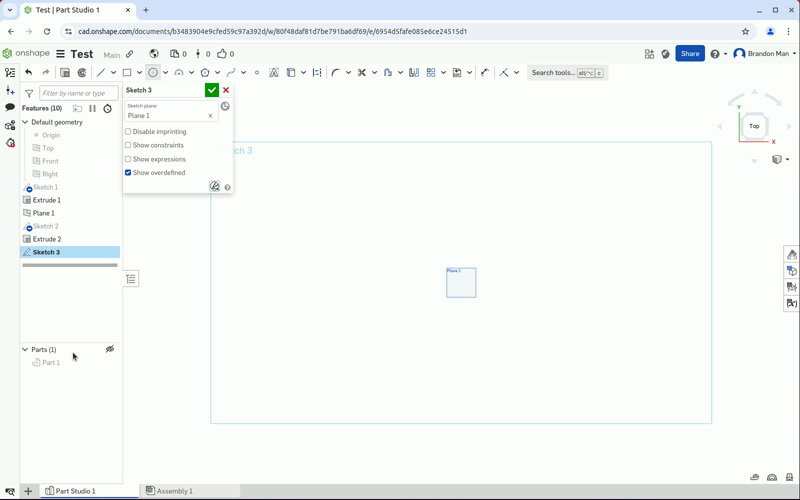
key_down(shift)
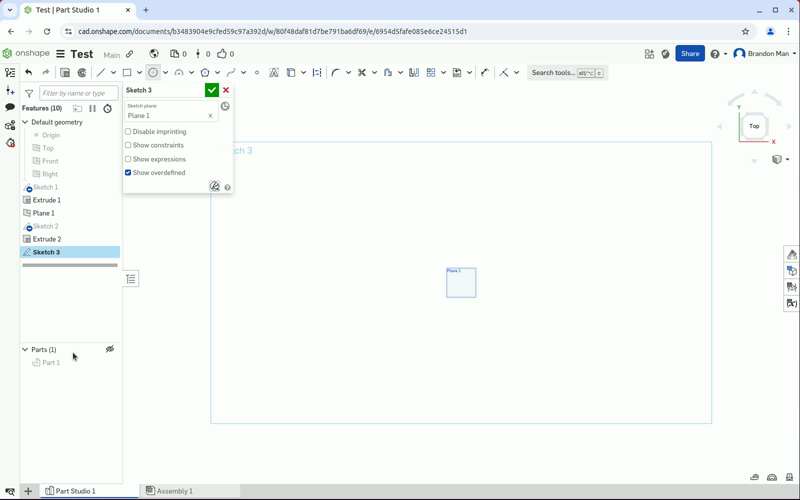
mouse_move(492, 211)
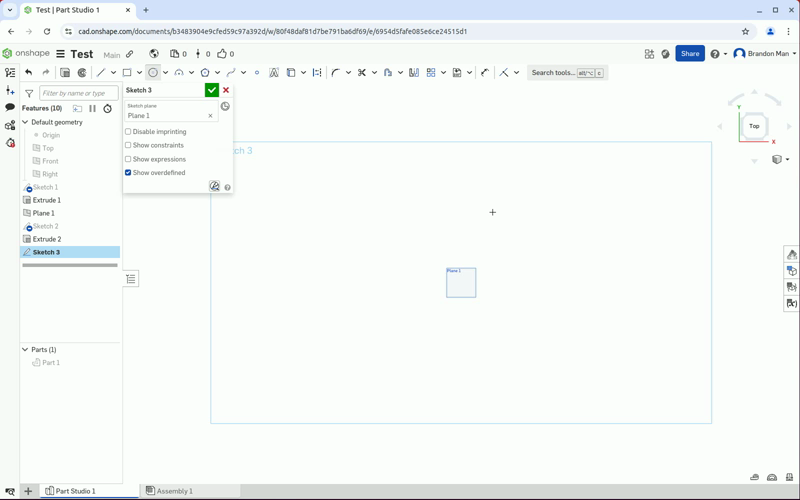
click(492, 211)
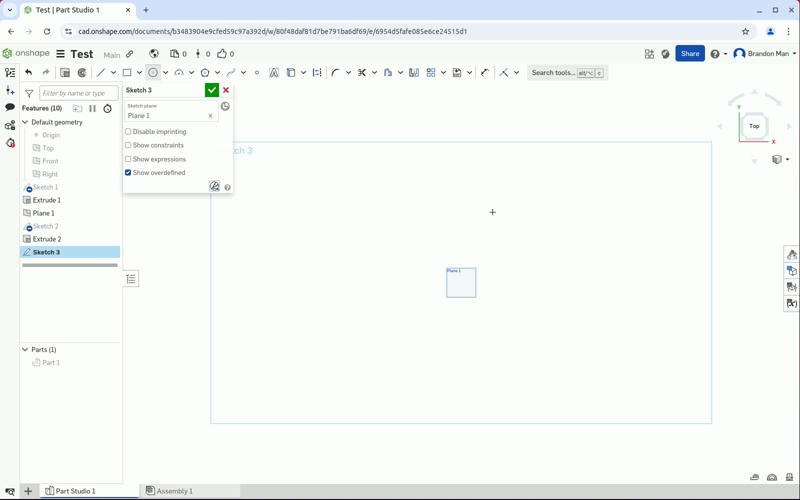
key_up(shift)
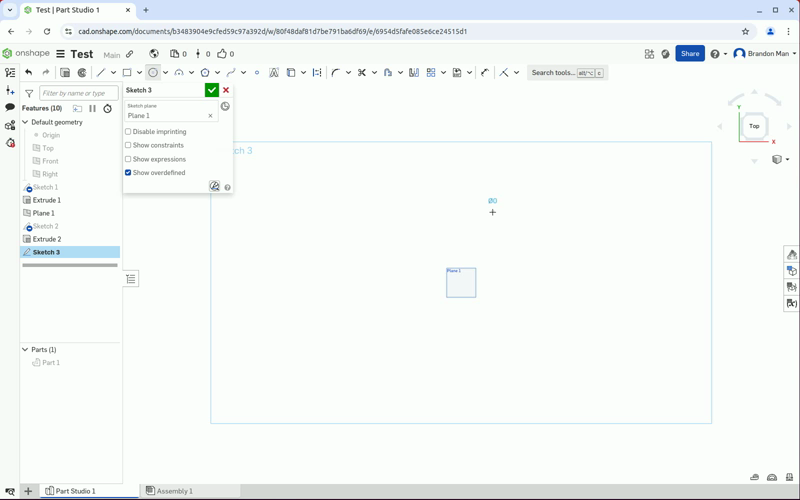
mouse_move(497, 211)
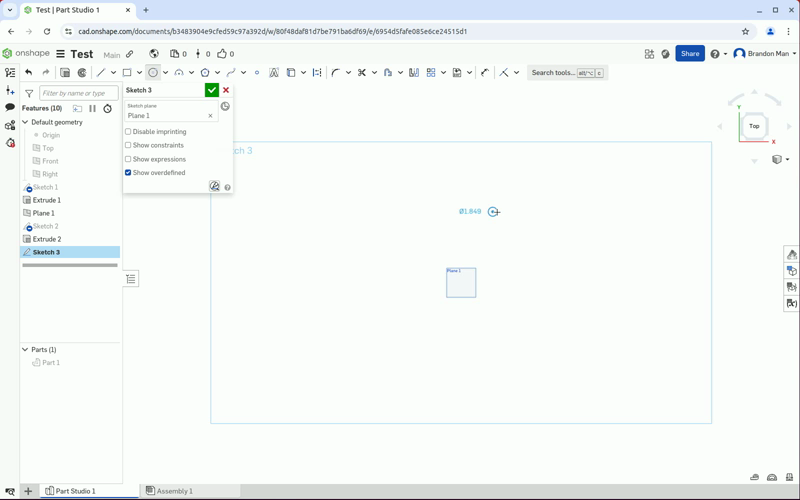
click(497, 211)
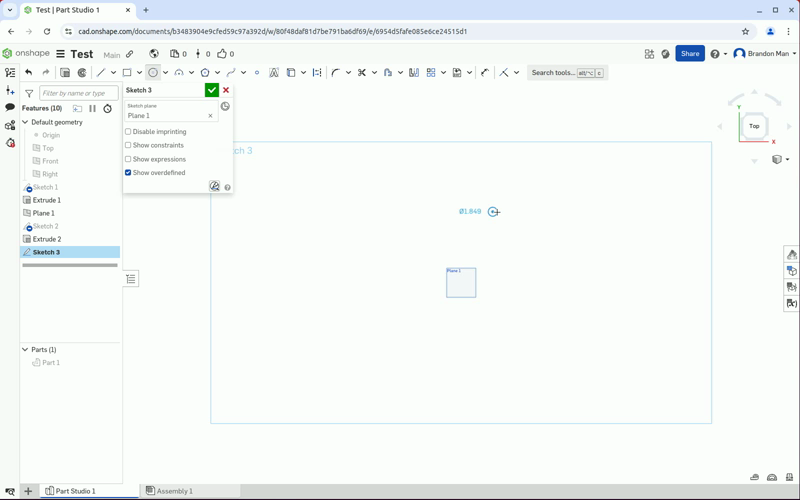
key(esc)
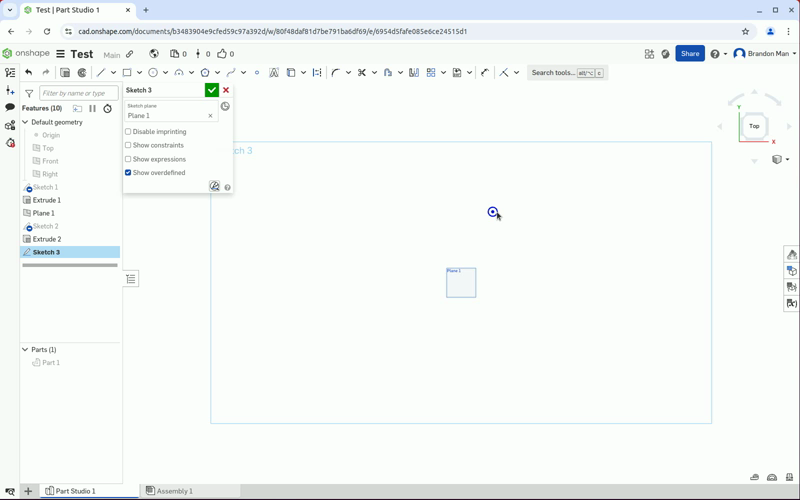
mouse_move(495, 208)
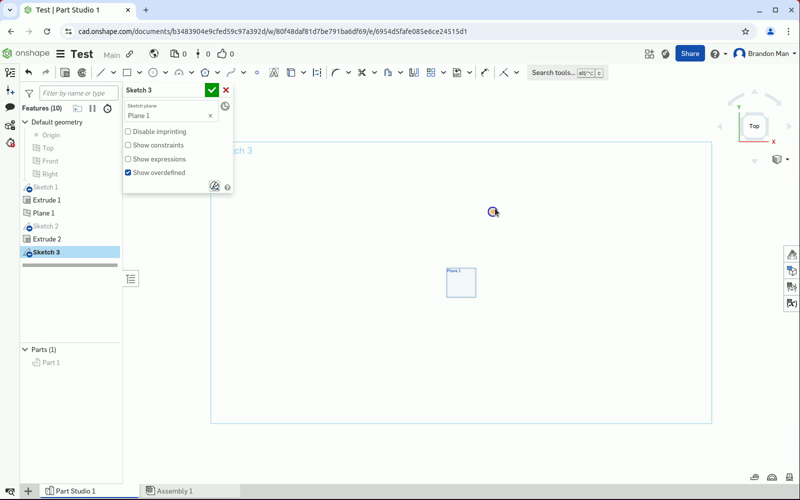
scroll(6)
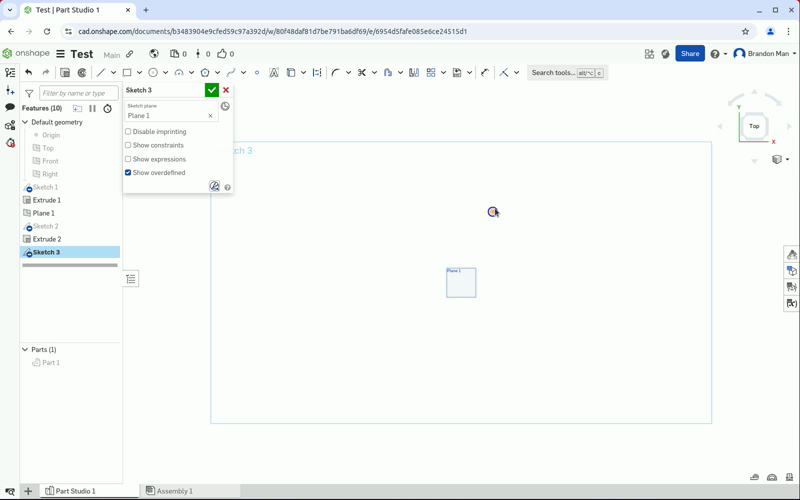
scroll(6)
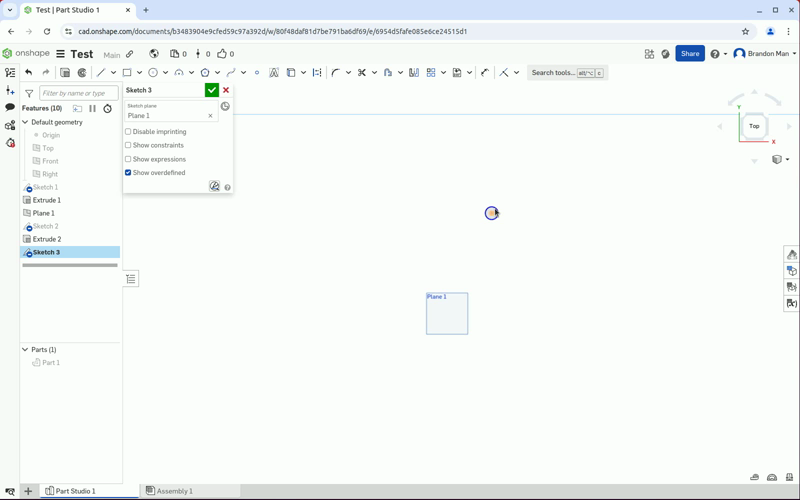
scroll(6)
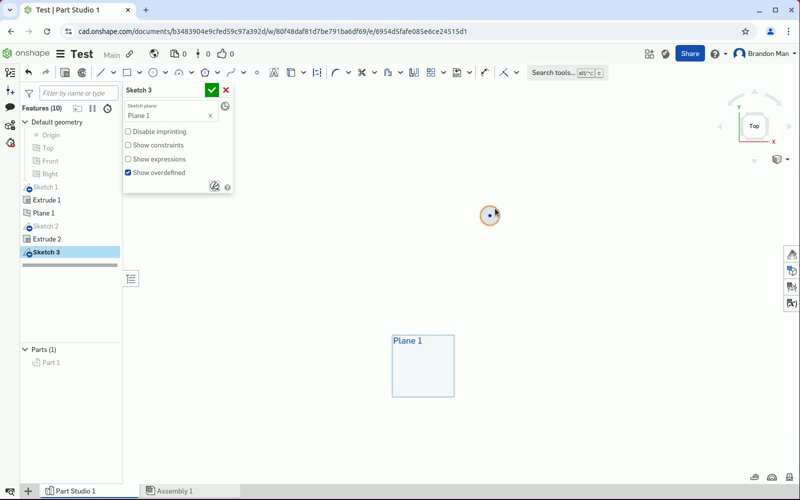
scroll(6)
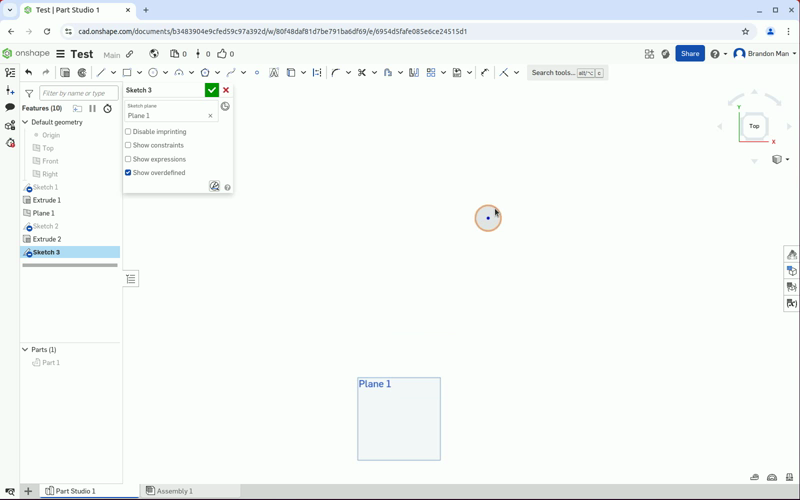
scroll(6)
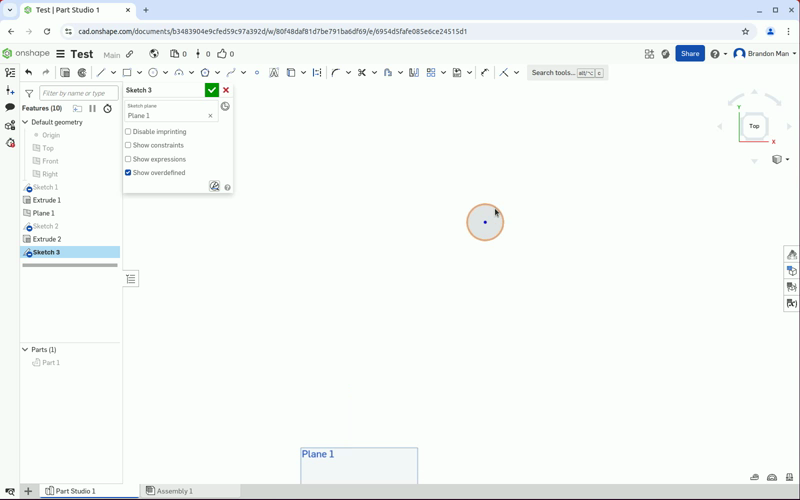
scroll(6)
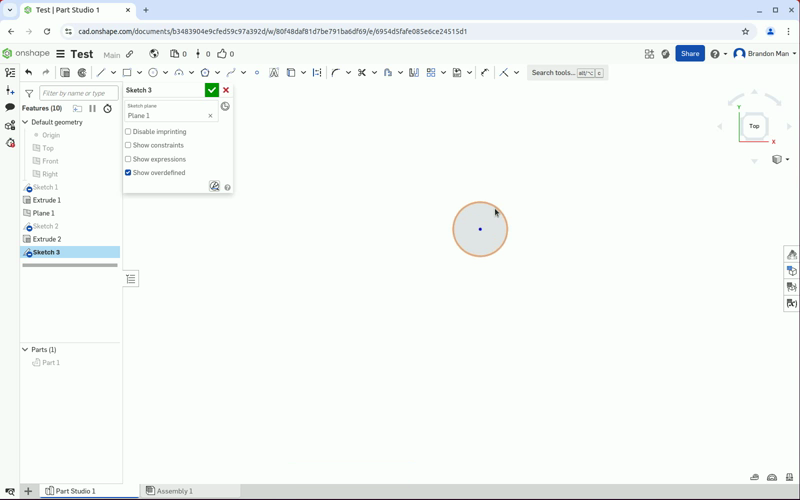
scroll(6)
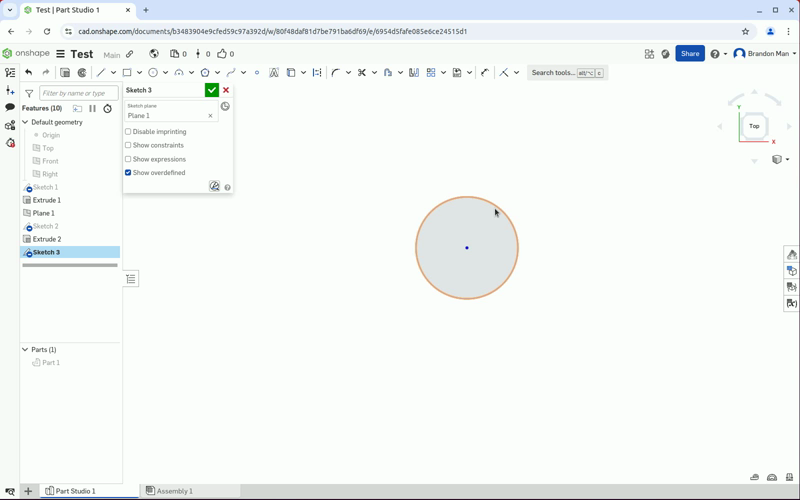
click(495, 208)
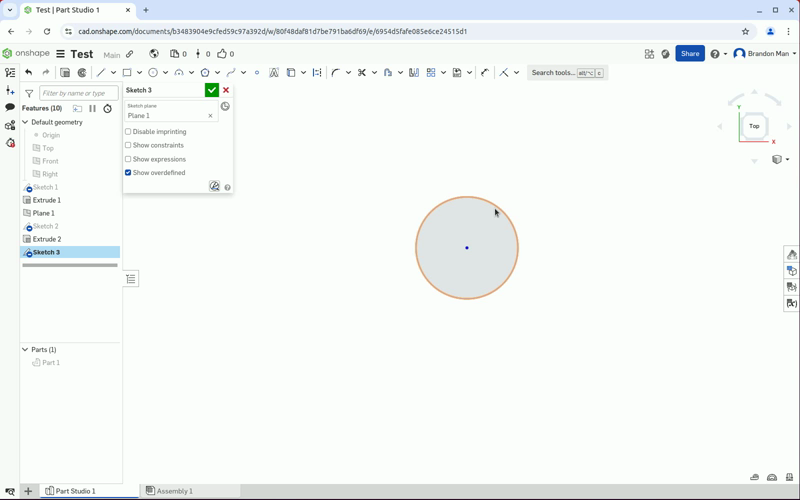
scroll(-6)
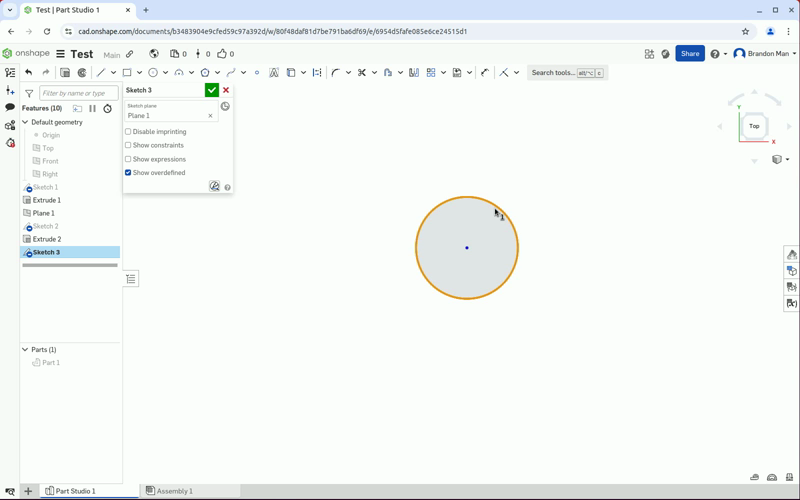
scroll(-6)
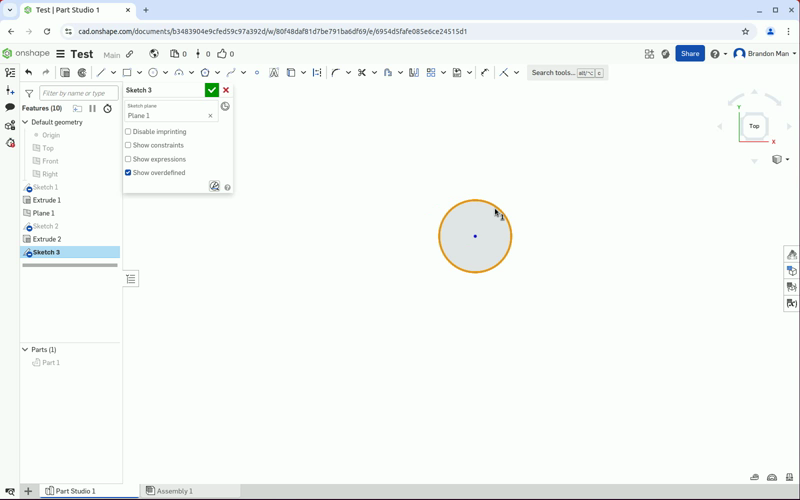
scroll(-6)
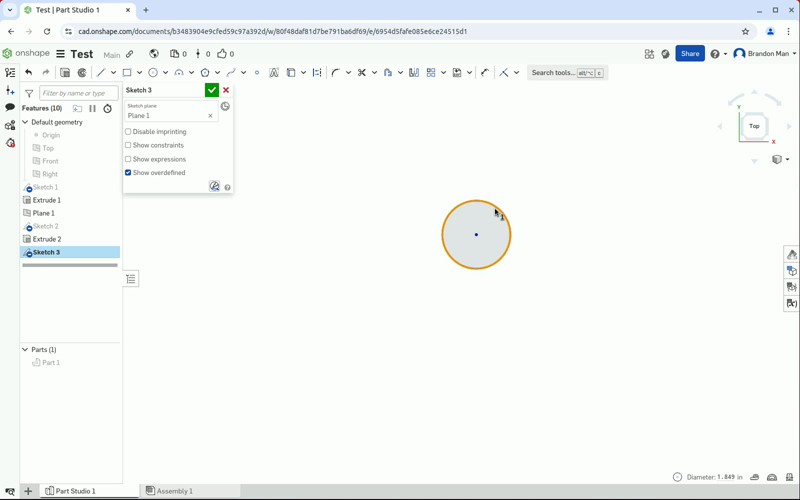
scroll(-6)
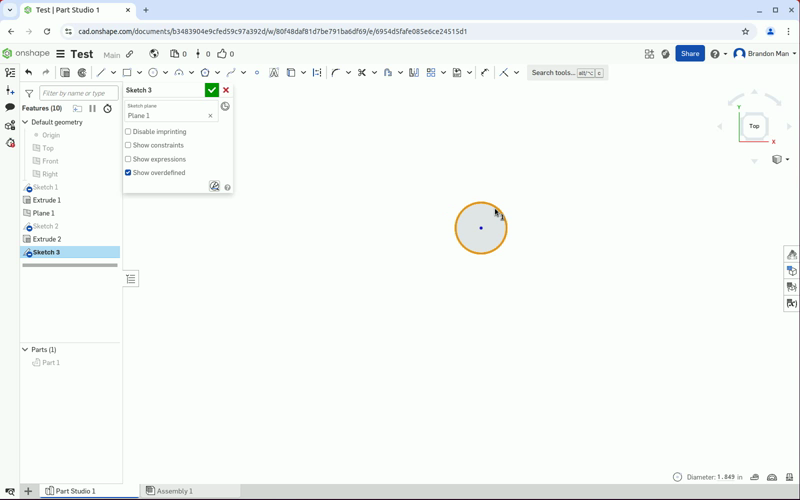
scroll(-6)
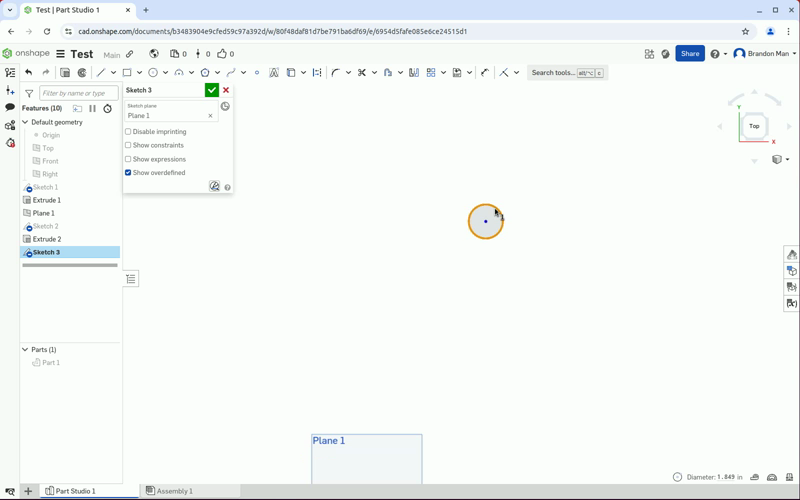
scroll(-6)
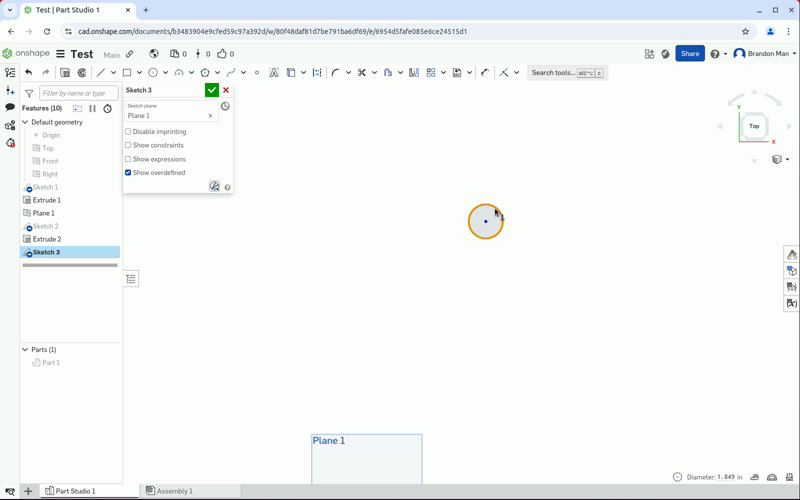
scroll(-6)
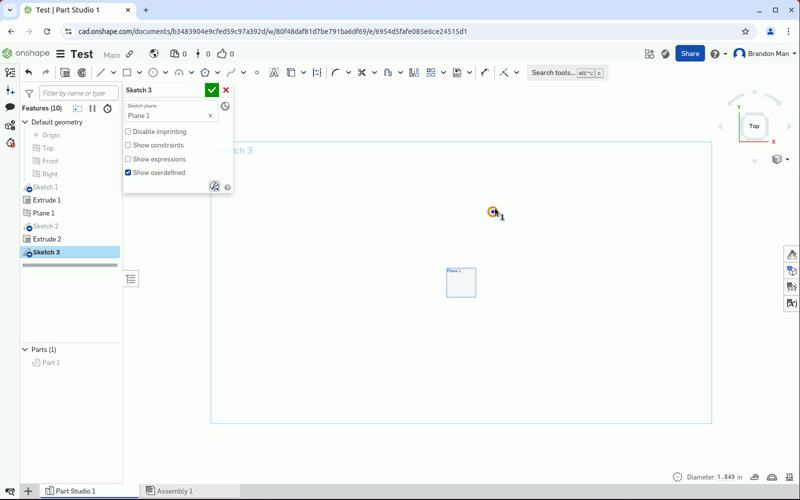
mouse_move(73, 352)
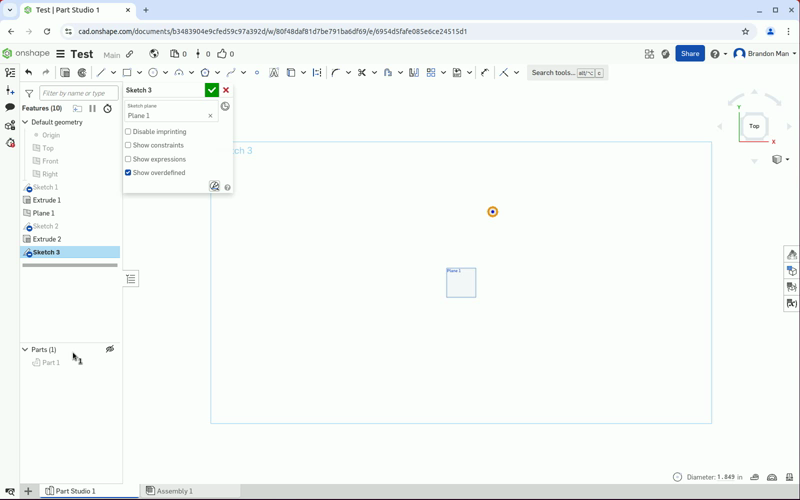
key(shift+y)
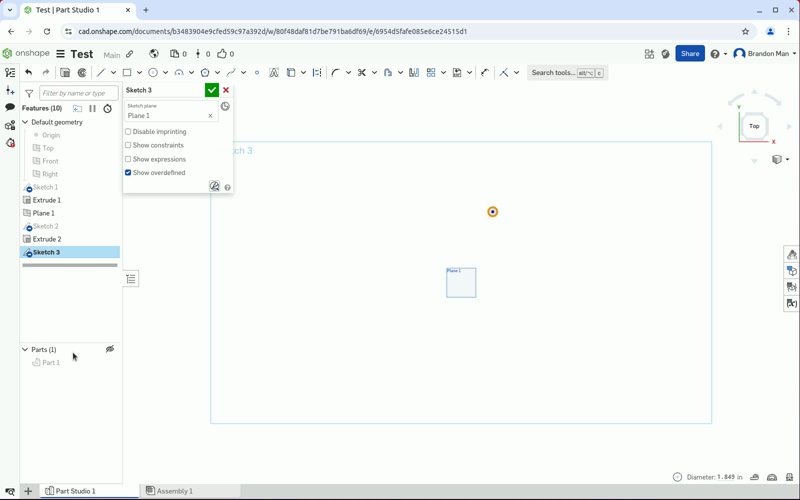
key(shift+e)
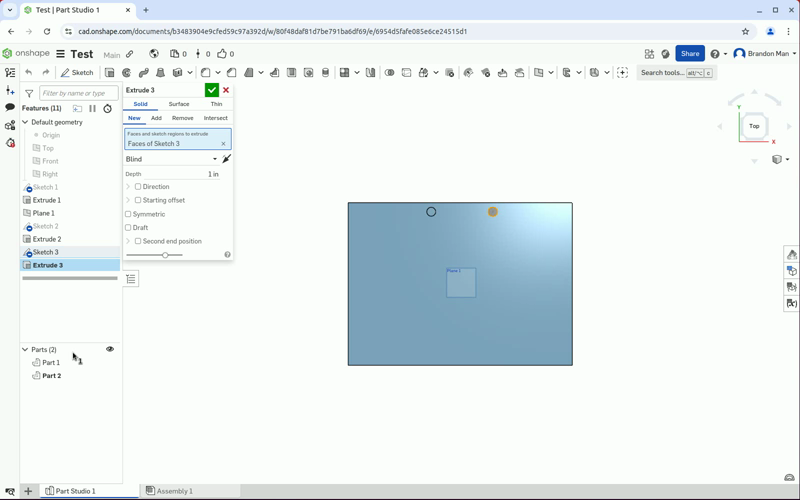
mouse_move(143, 106)
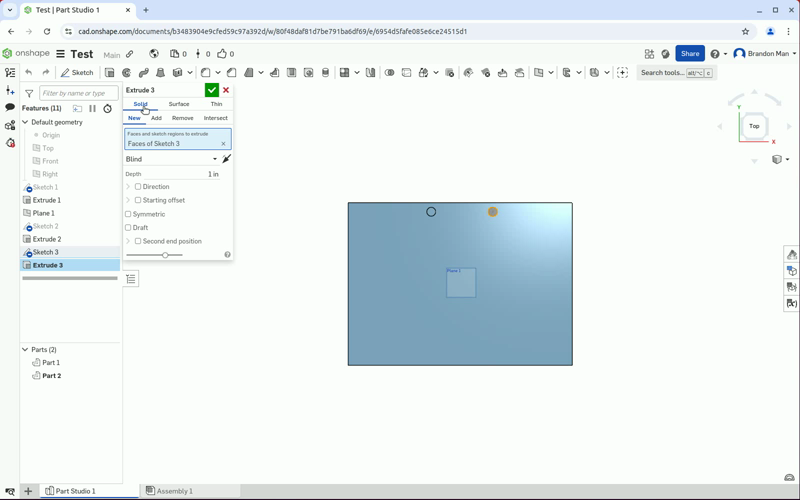
click(143, 106)
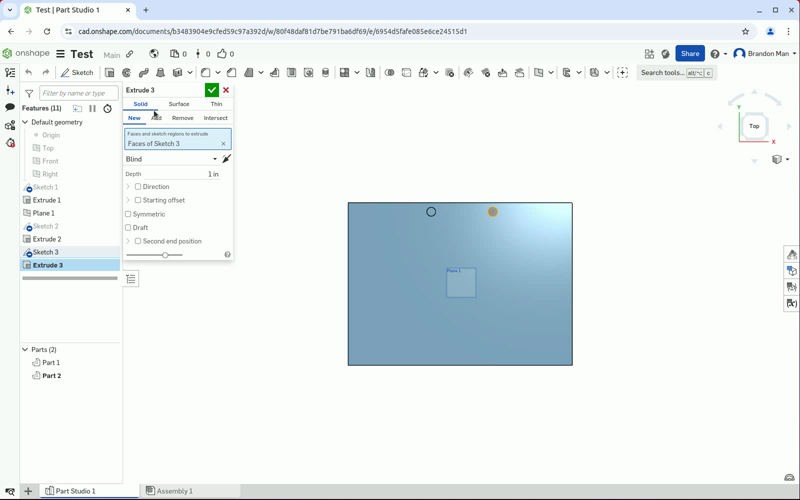
mouse_move(186, 120)
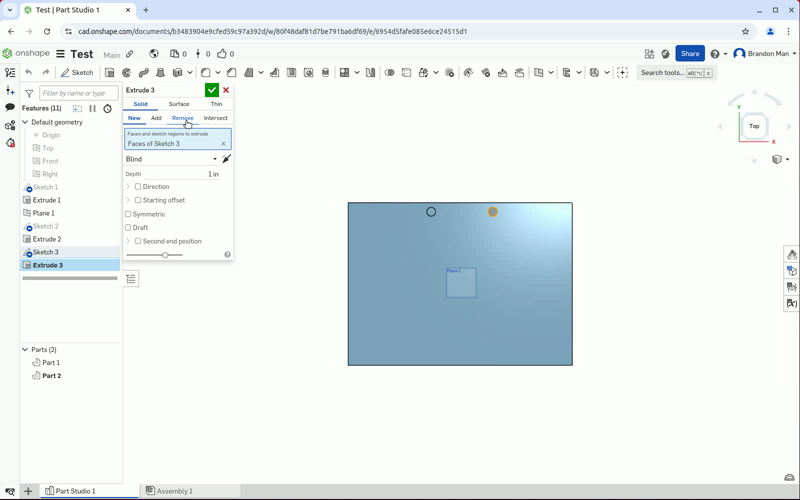
click(186, 120)
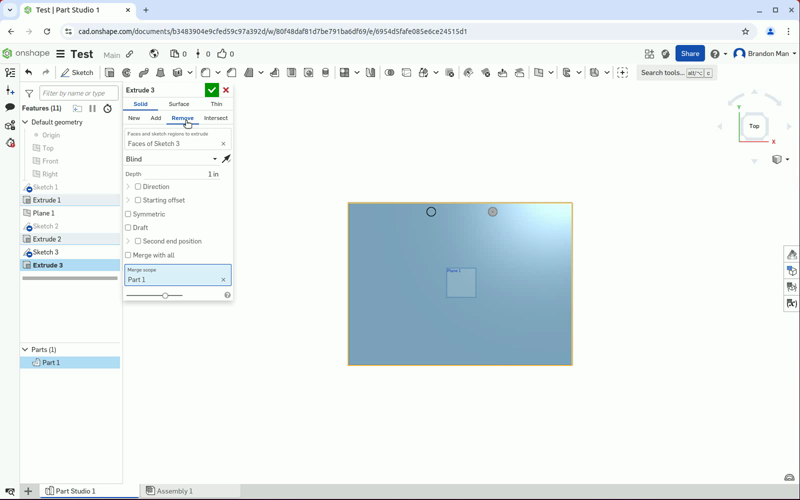
key(tab, 4)
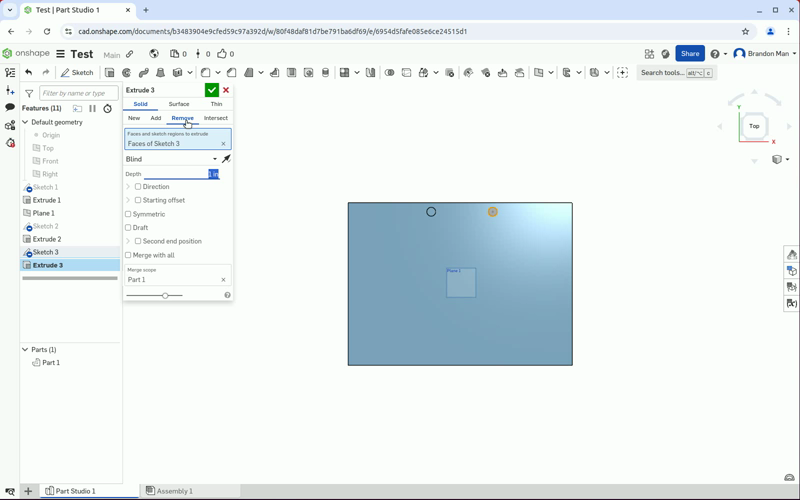
text(0.963)
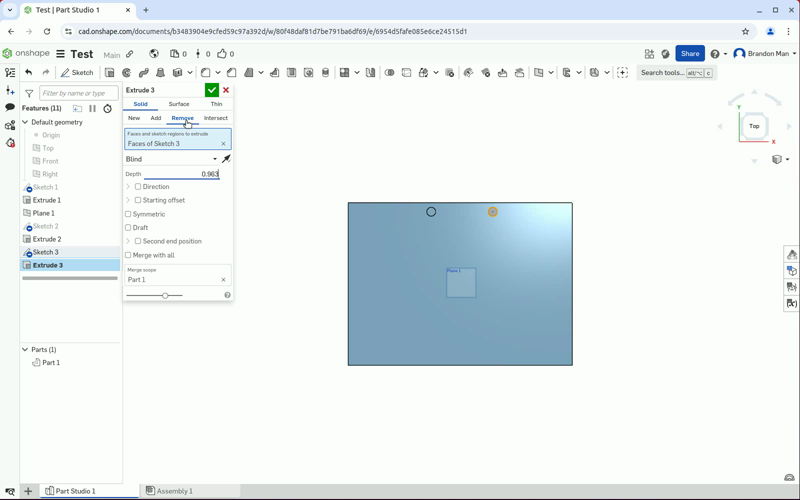
key(tab, 6)
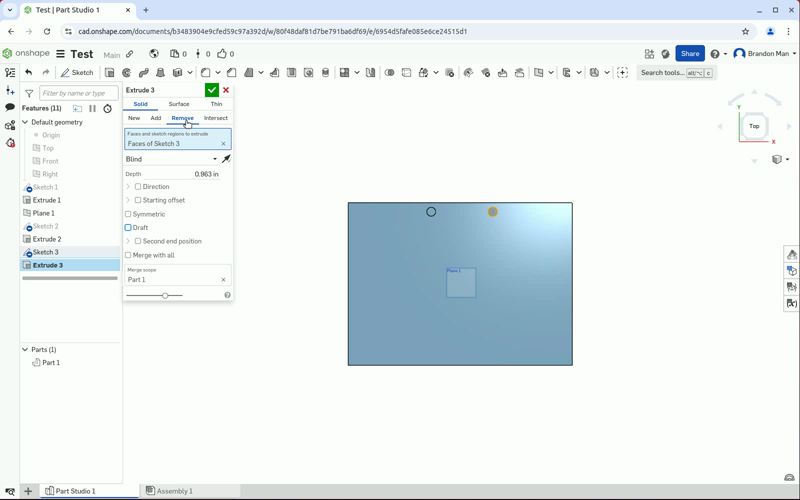
key(space)
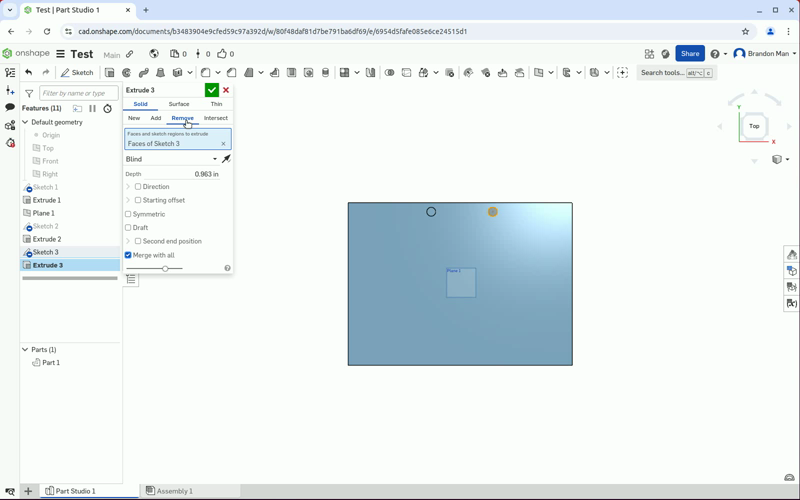
key(enter)
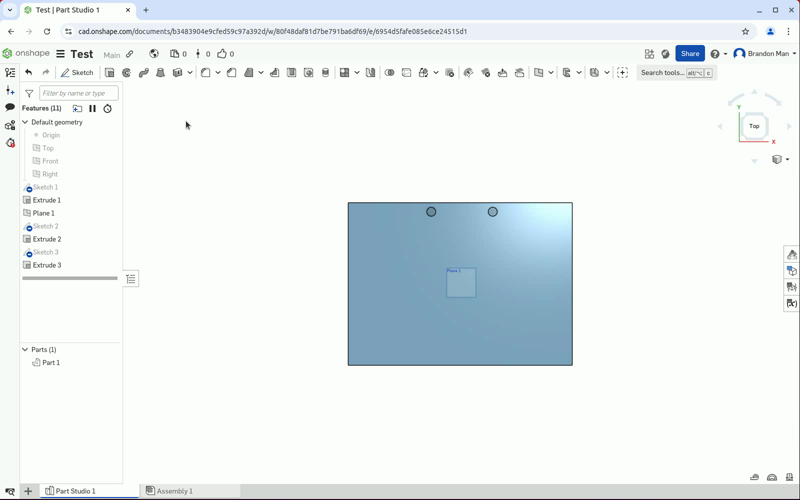
key(shift+h)
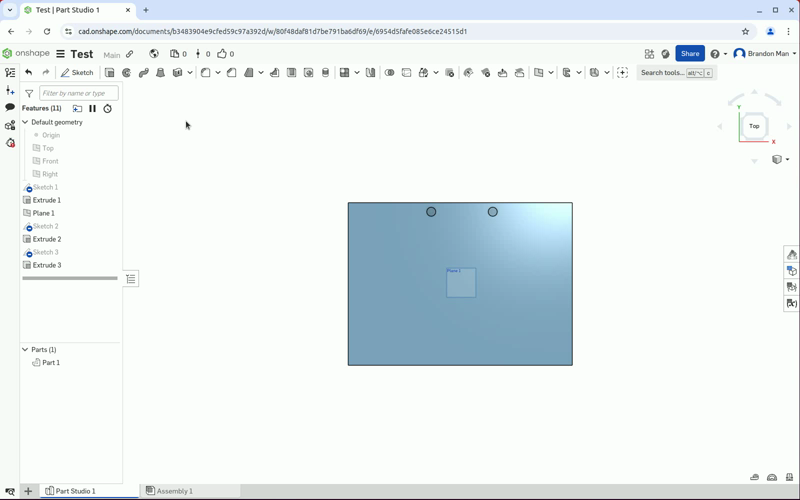
key(shift+h)
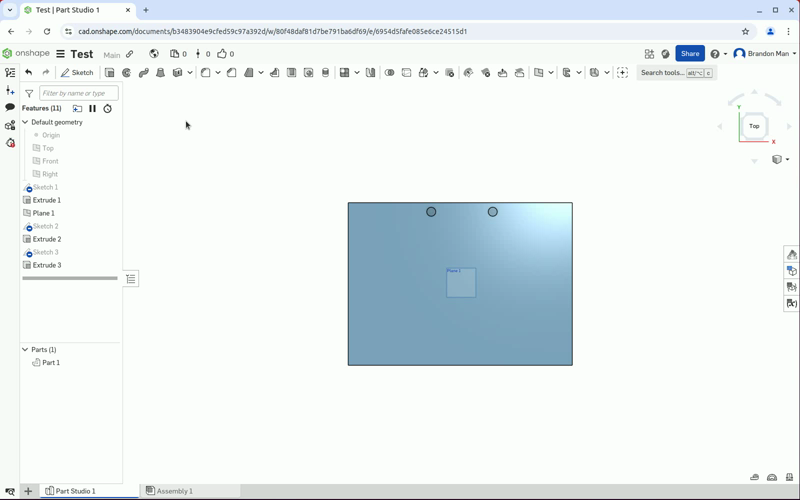
mouse_move(73, 189)
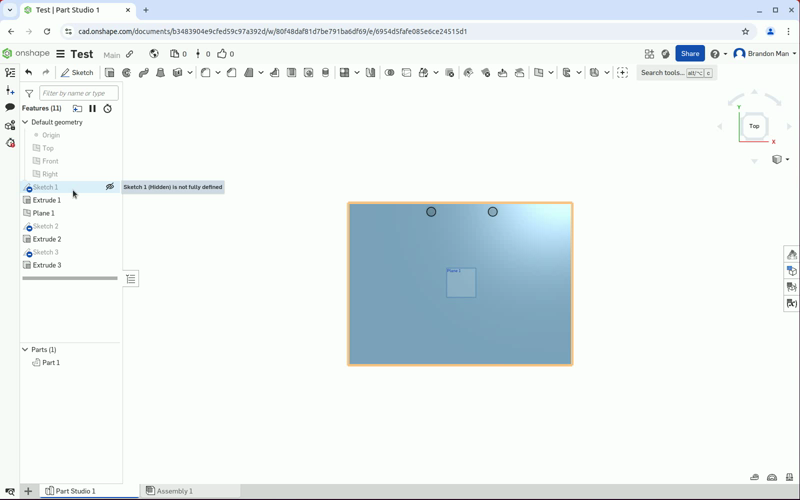
click(73, 189)
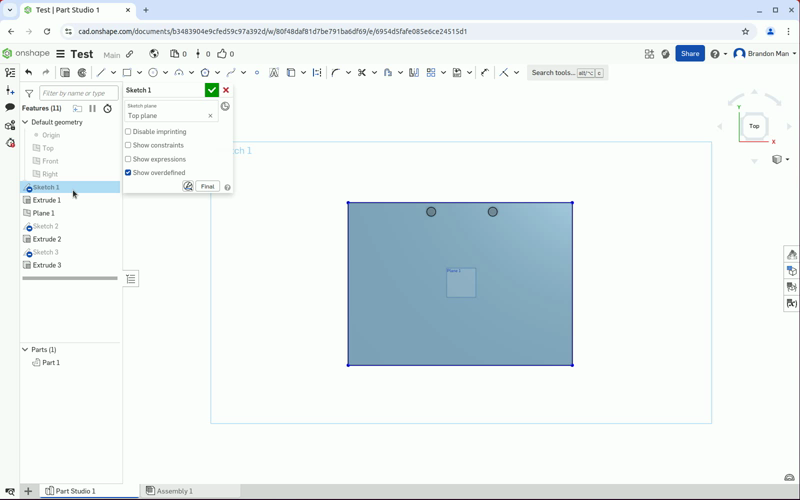
mouse_move(229, 92)
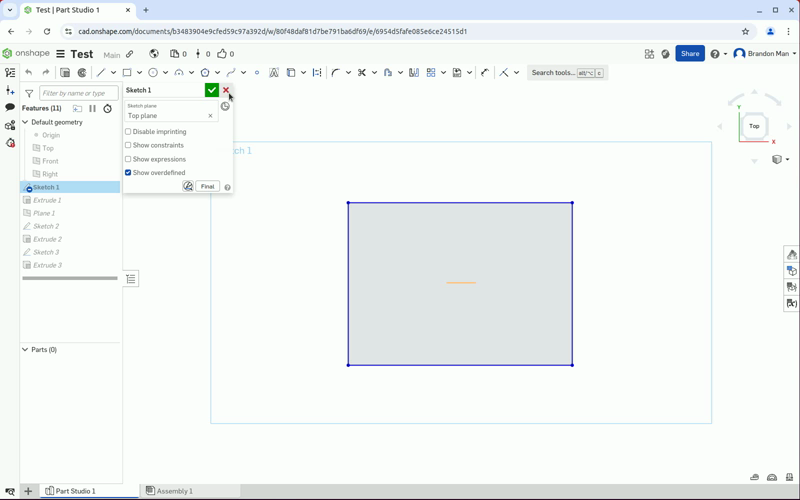
click(229, 92)
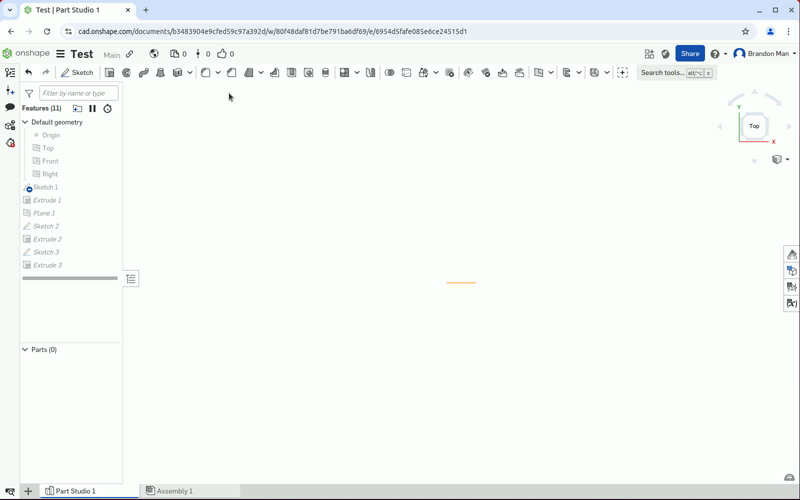
key(shift+s)
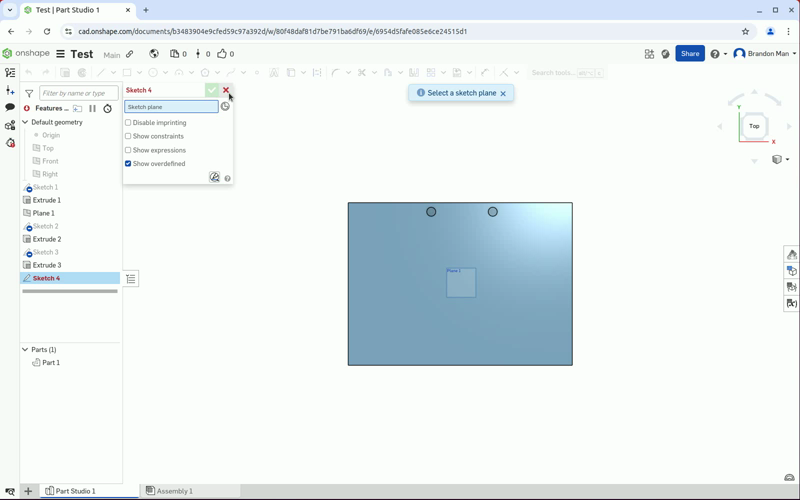
mouse_move(73, 215)
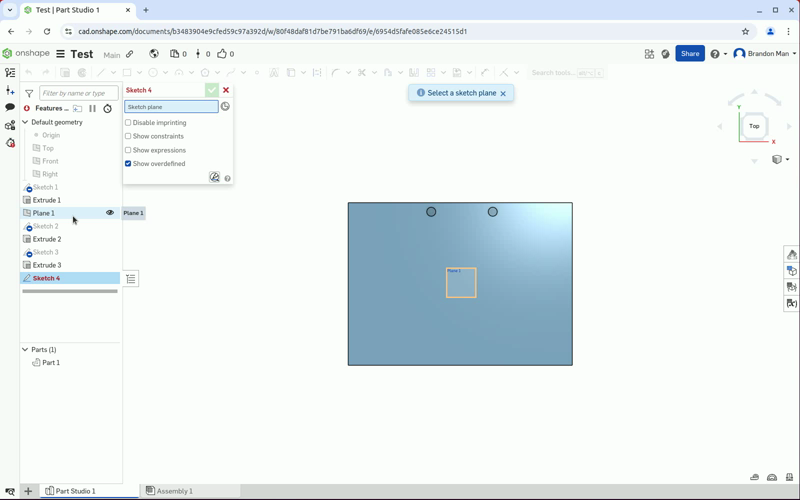
click(73, 215)
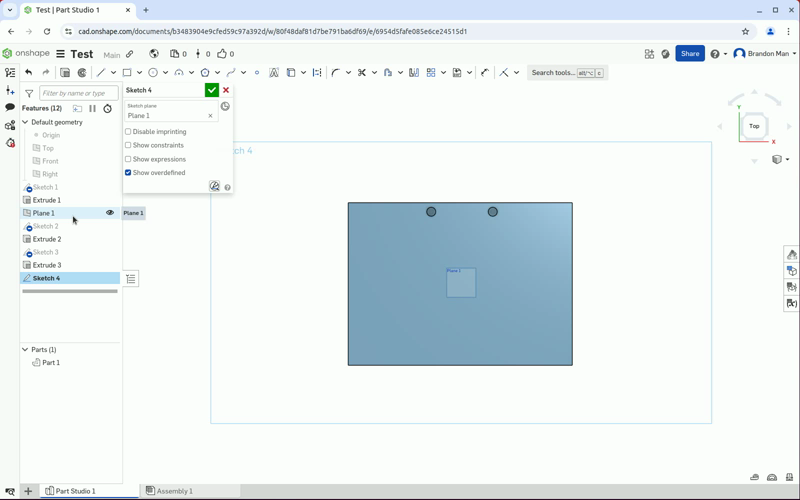
mouse_move(73, 352)
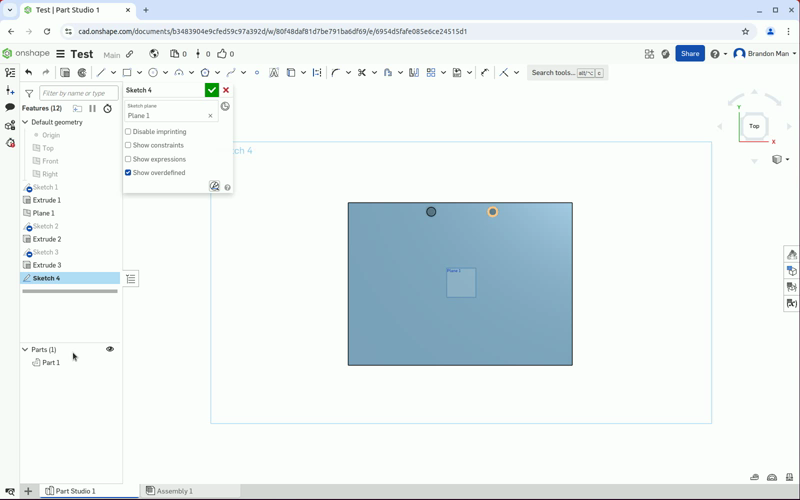
key(y)
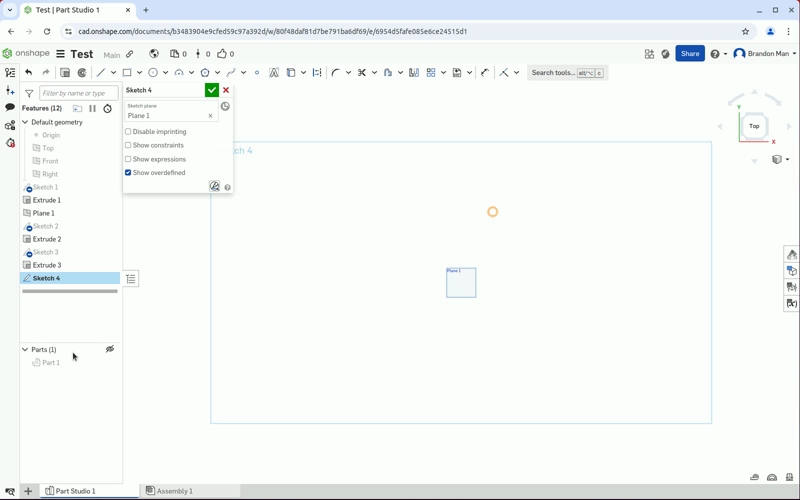
key(c)
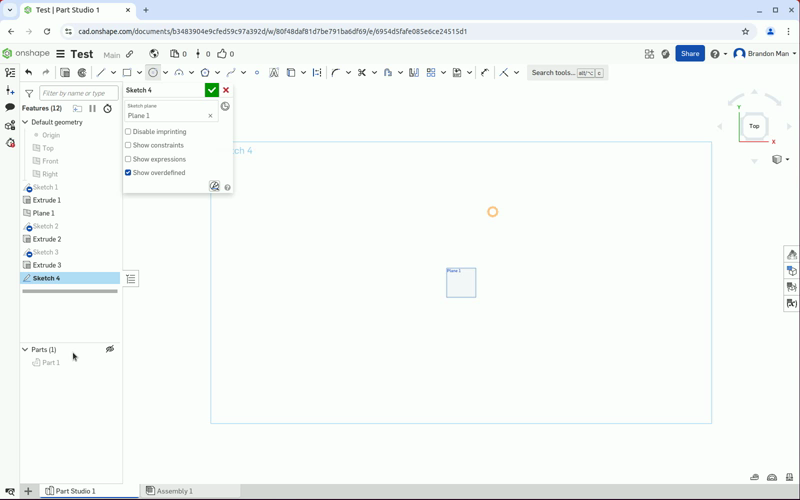
key_down(shift)
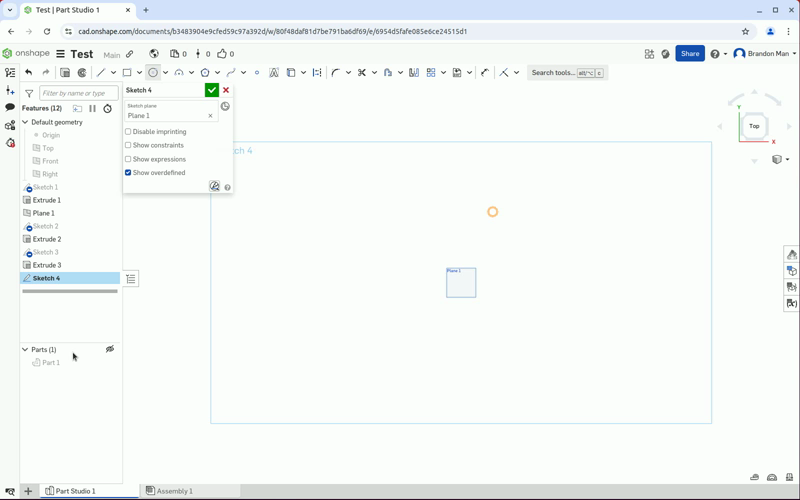
mouse_move(358, 252)
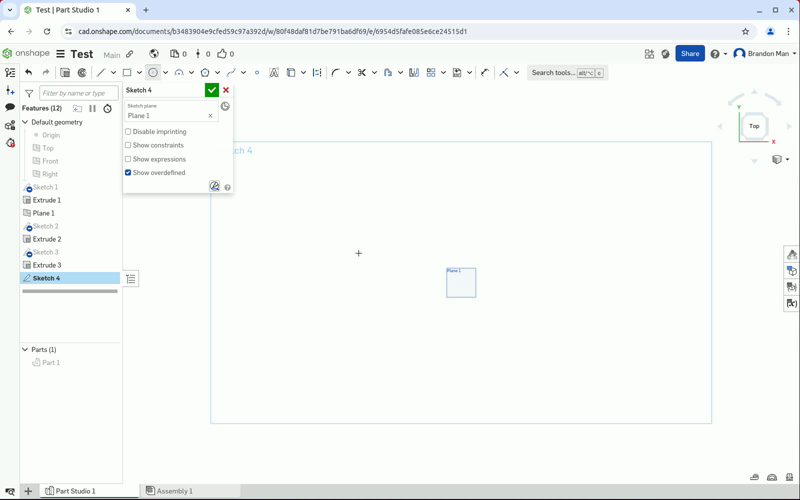
click(358, 252)
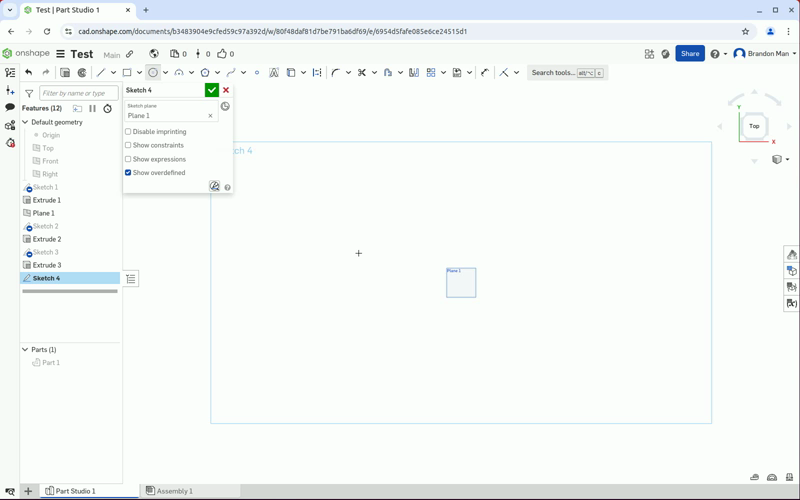
key_up(shift)
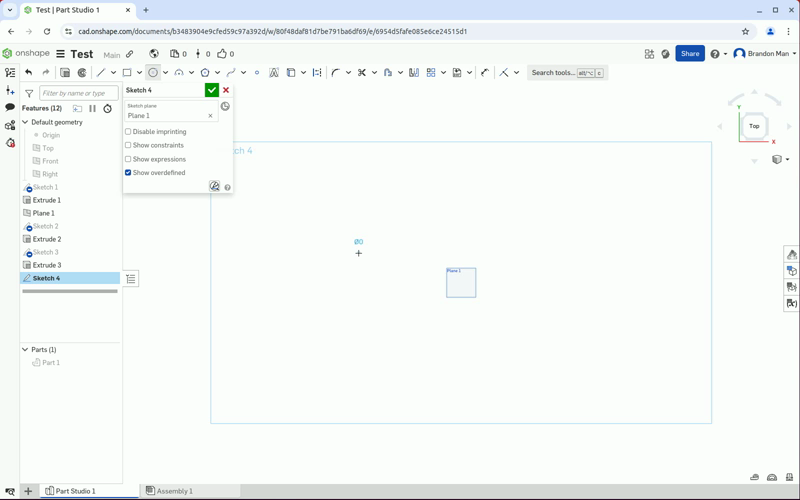
mouse_move(363, 252)
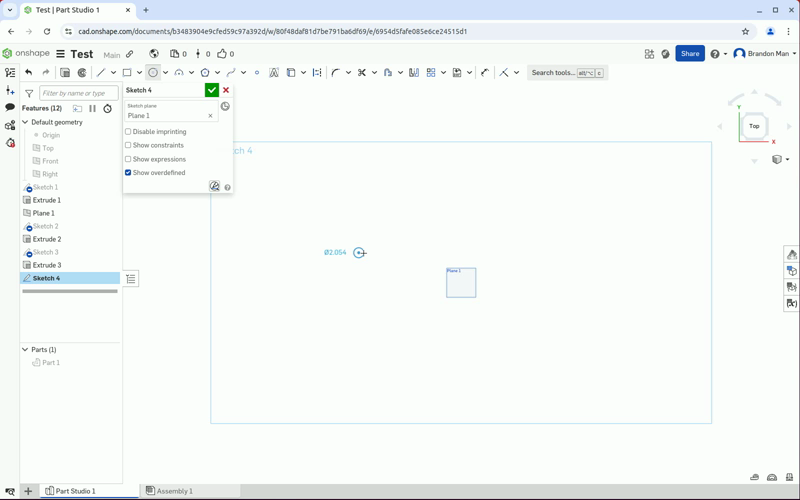
click(363, 252)
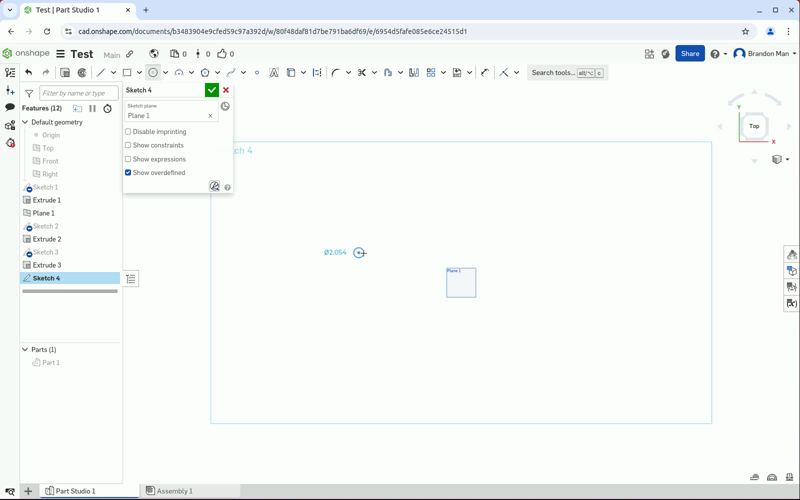
key(esc)
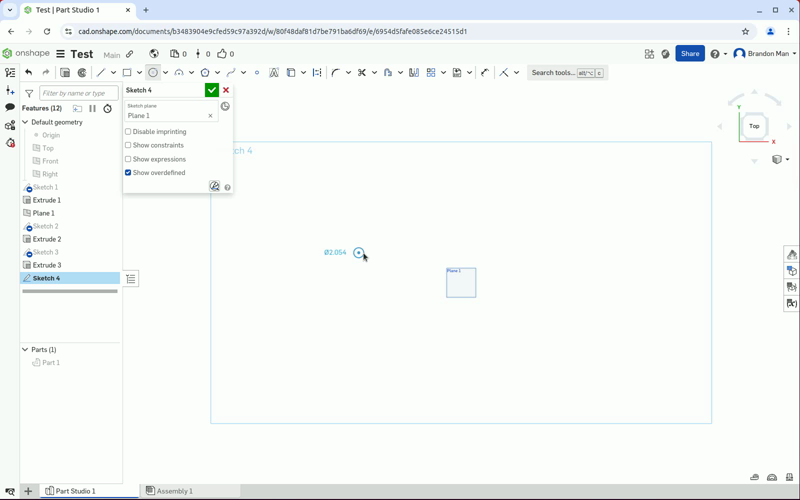
mouse_move(354, 253)
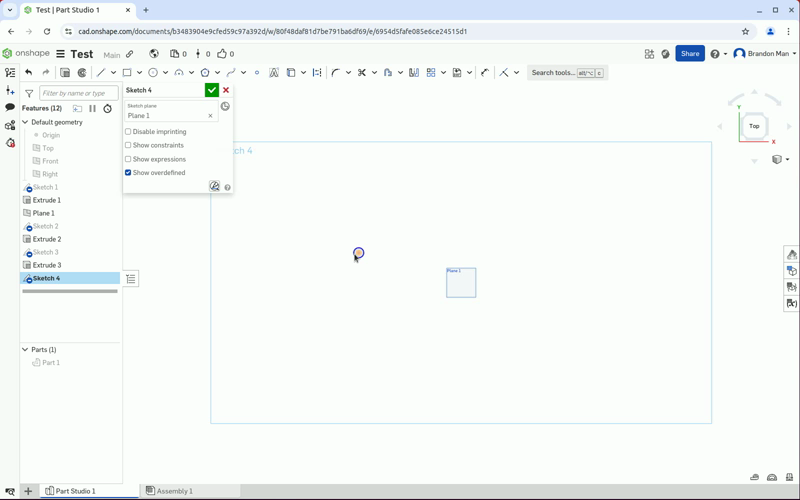
scroll(6)
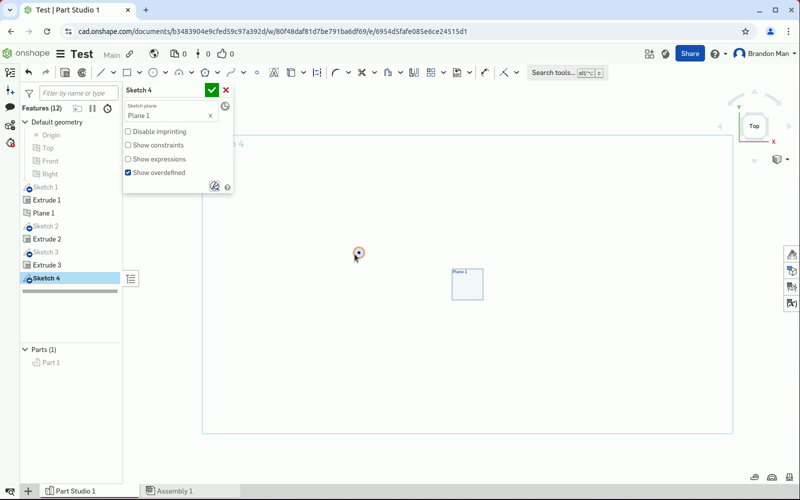
scroll(6)
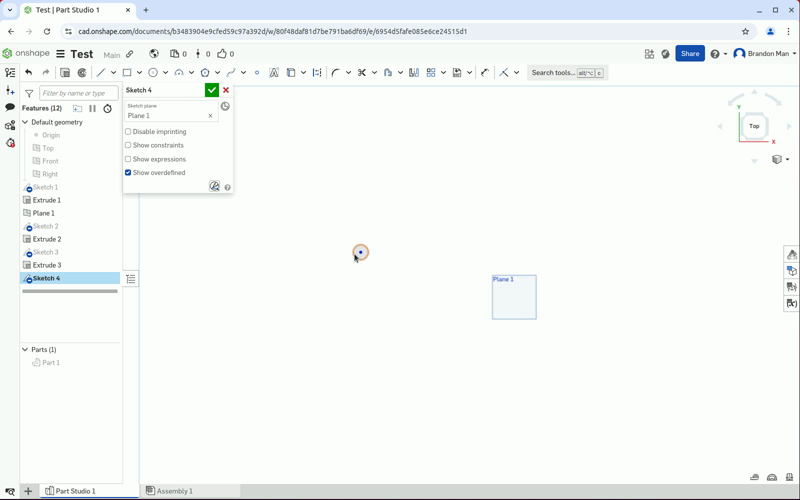
scroll(6)
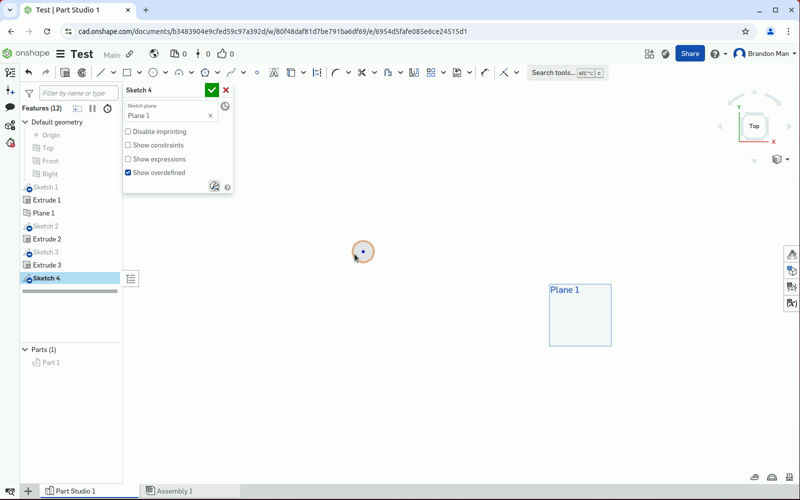
scroll(6)
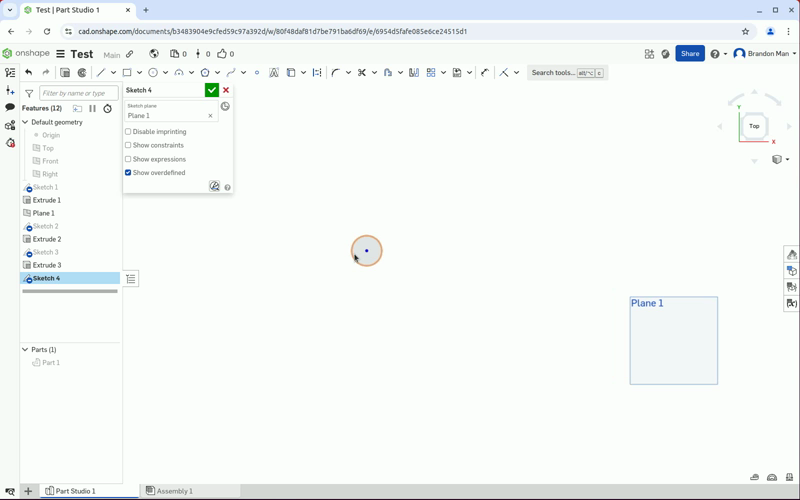
scroll(6)
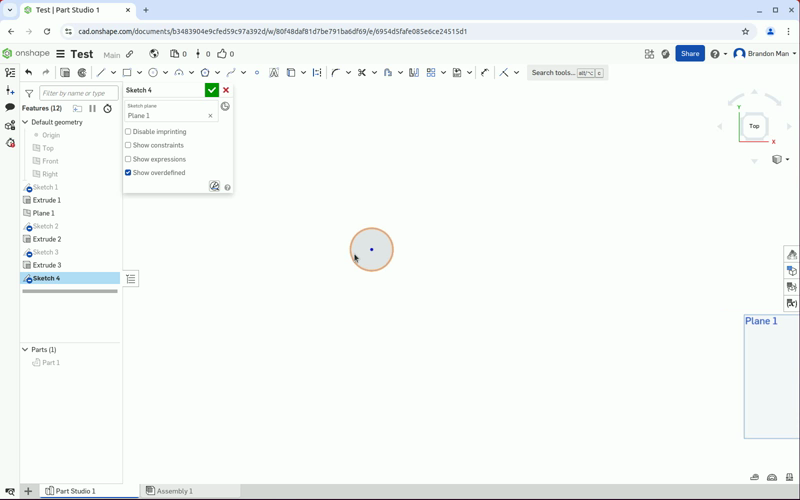
scroll(6)
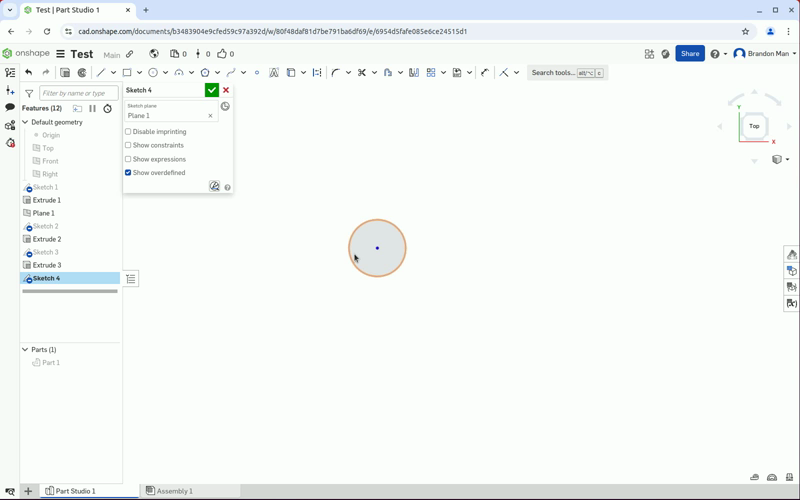
scroll(6)
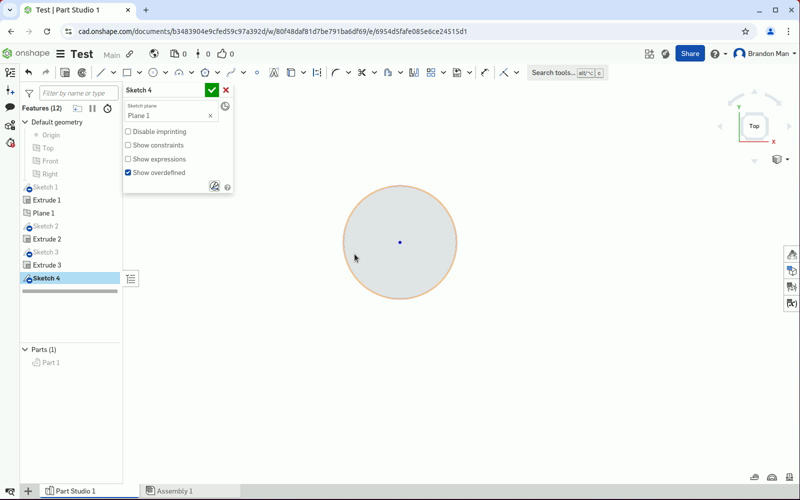
click(354, 253)
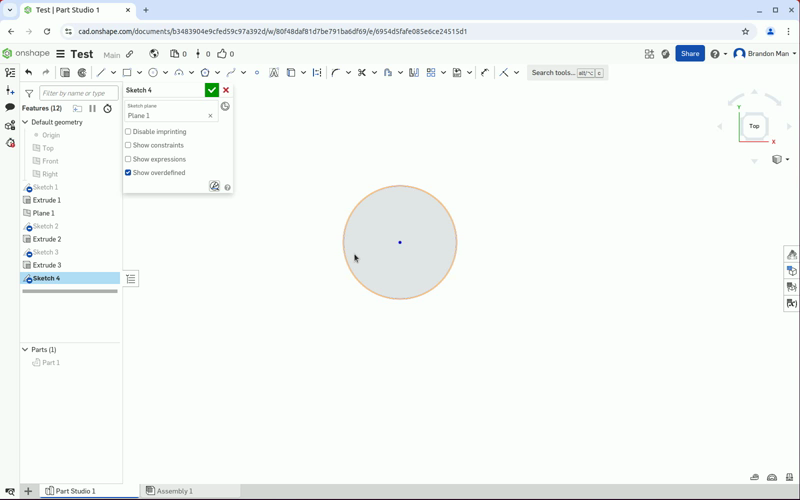
scroll(-6)
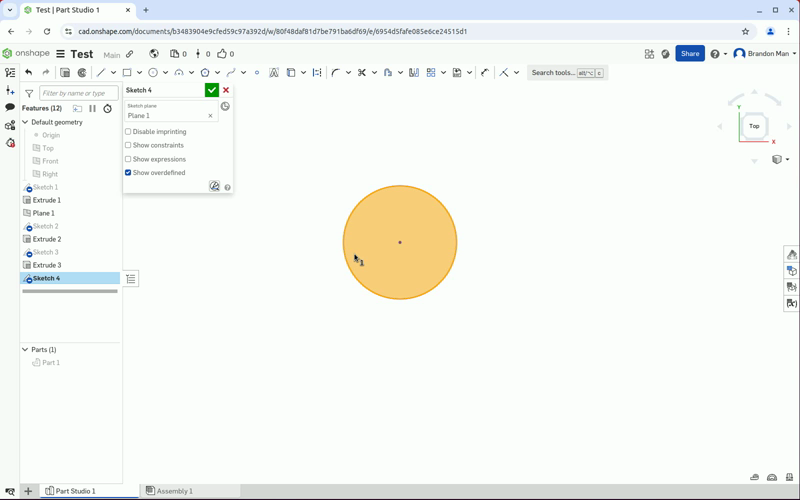
scroll(-6)
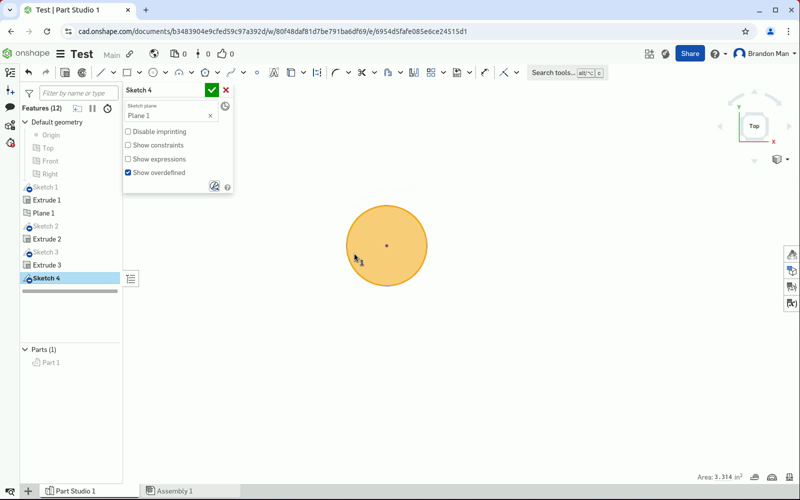
scroll(-6)
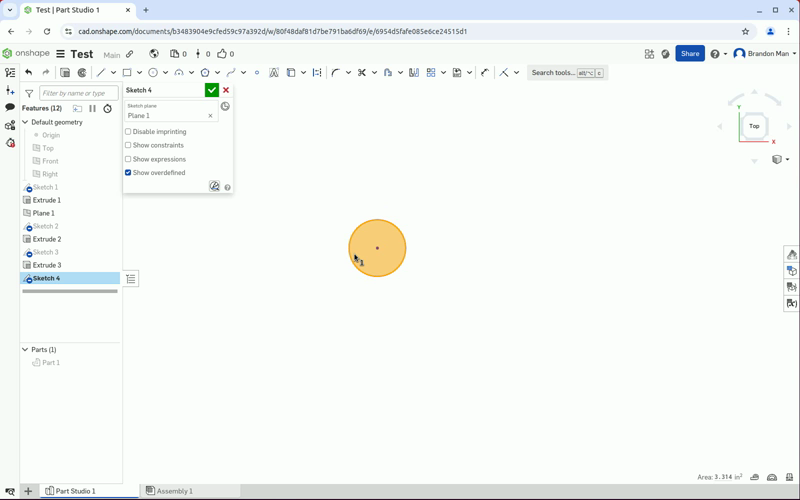
scroll(-6)
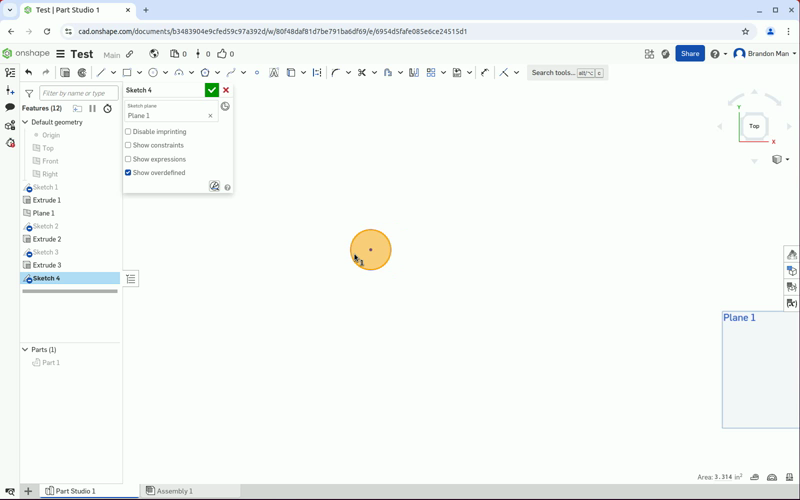
scroll(-6)
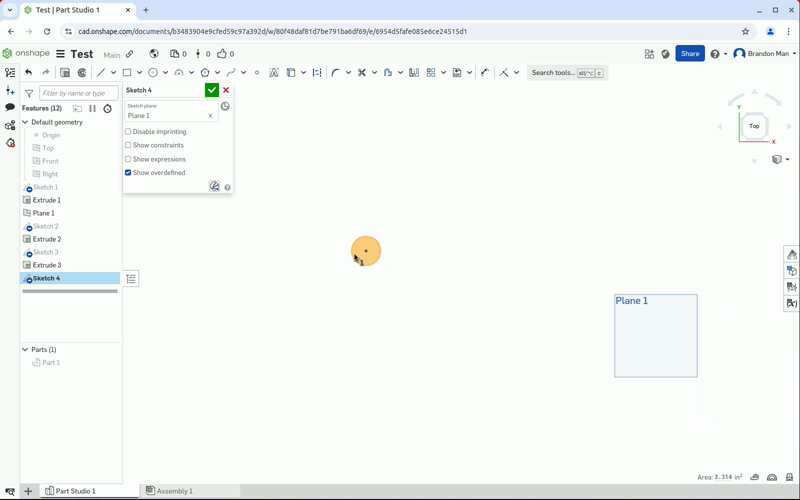
scroll(-6)
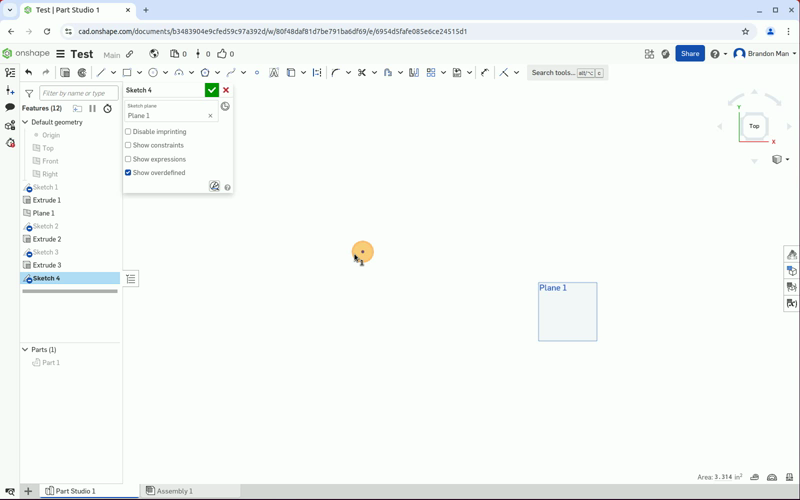
scroll(-6)
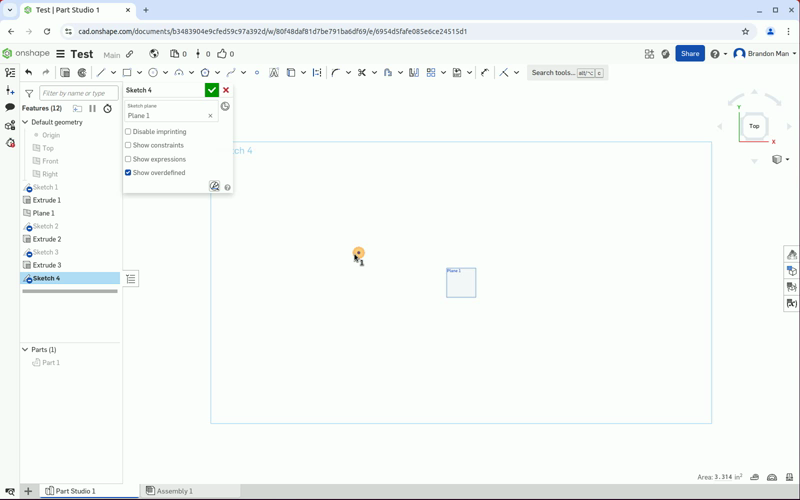
mouse_move(73, 352)
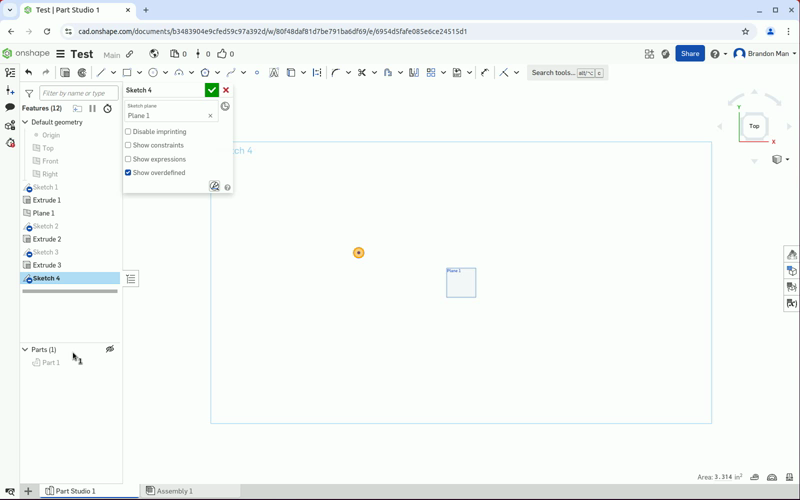
key(shift+y)
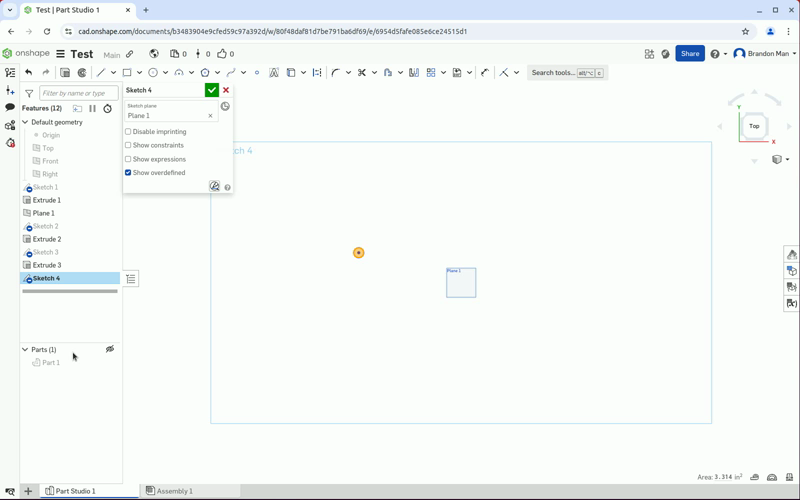
key(shift+e)
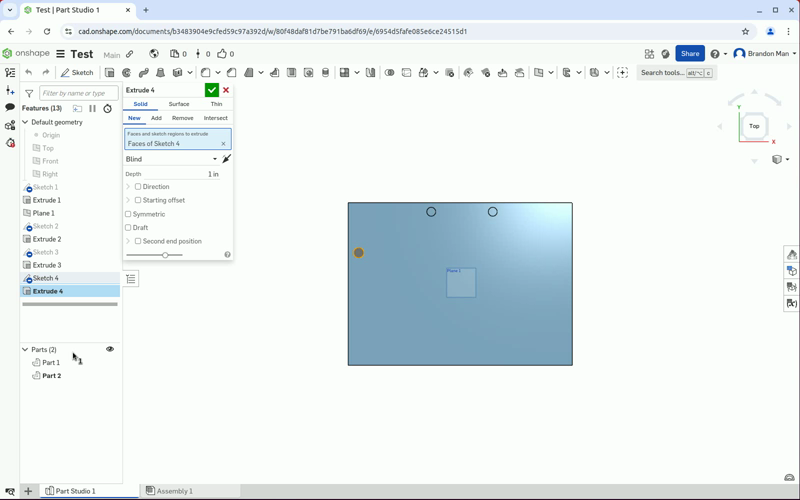
mouse_move(143, 106)
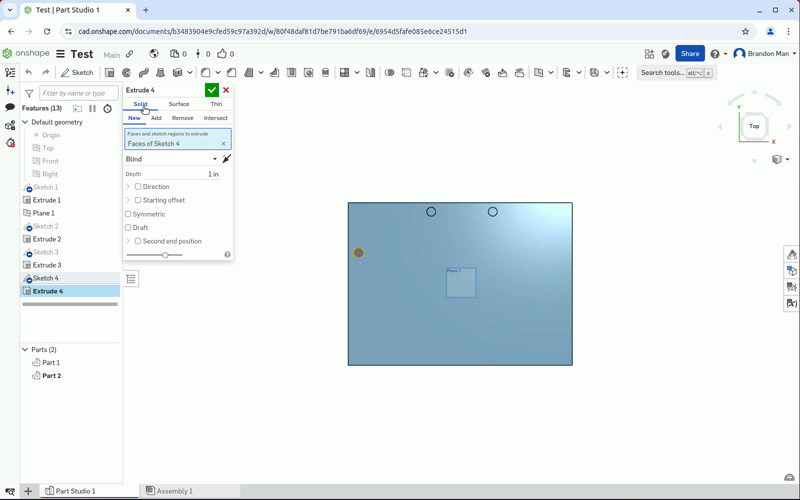
click(143, 106)
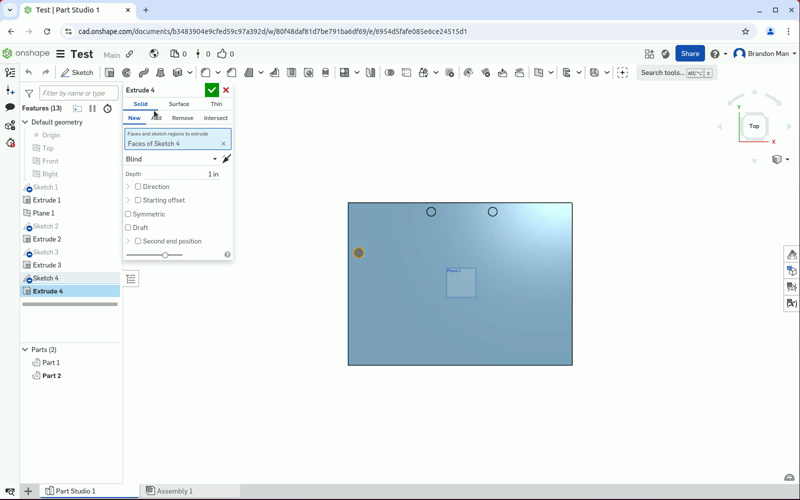
mouse_move(186, 120)
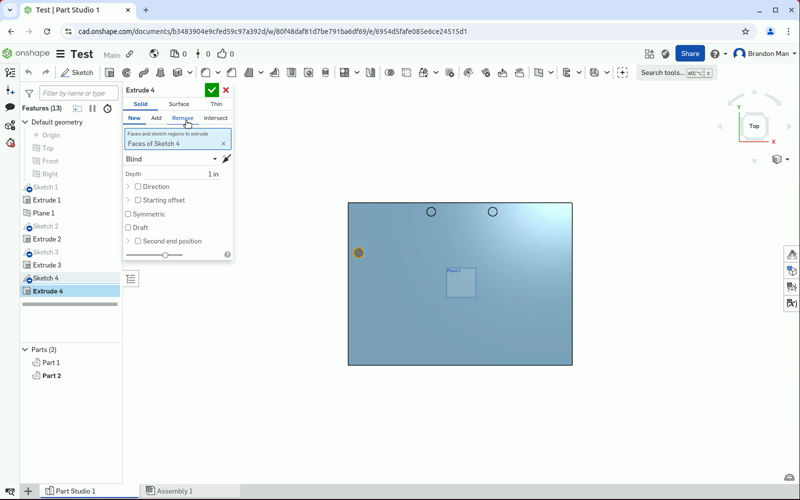
click(186, 120)
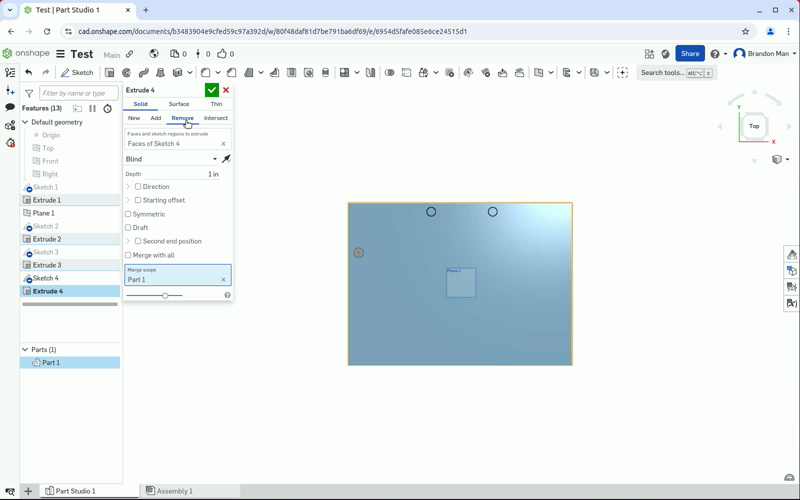
key(tab, 4)
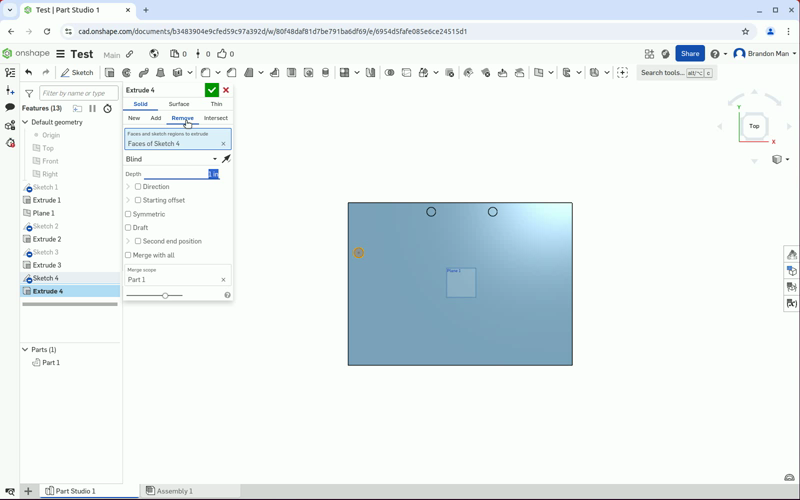
text(0.963)
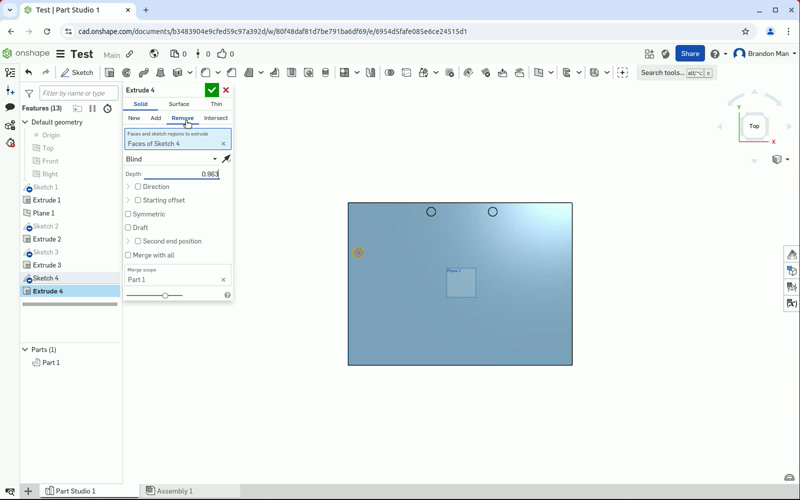
key(tab, 6)
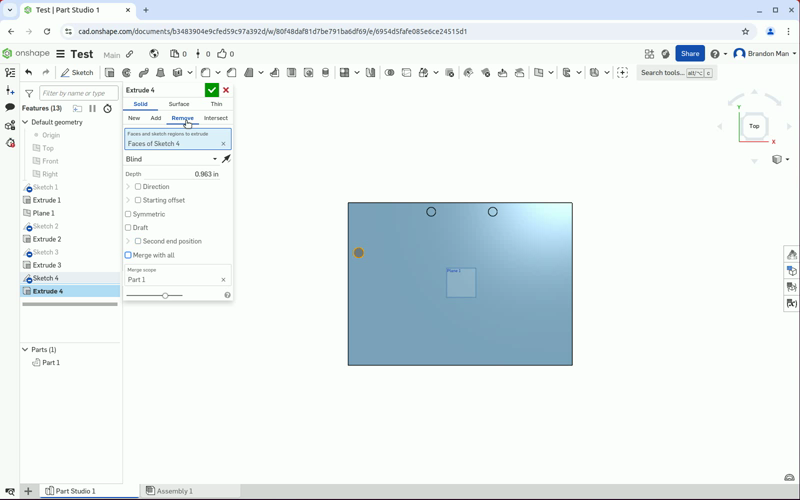
key(space)
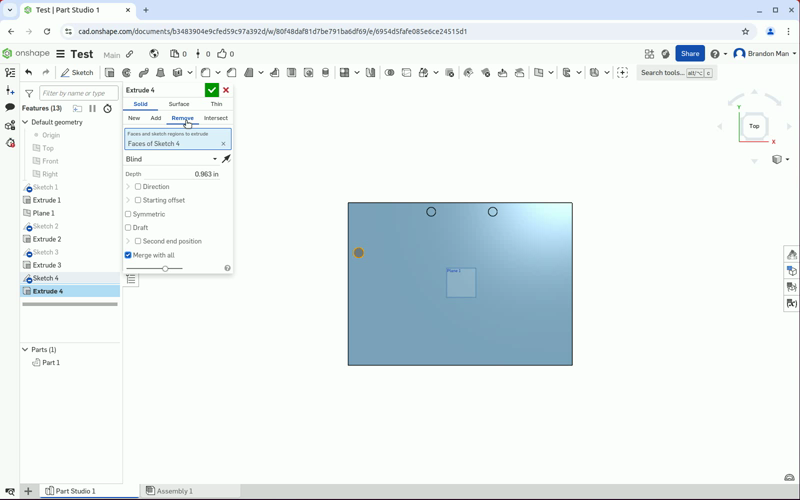
key(enter)
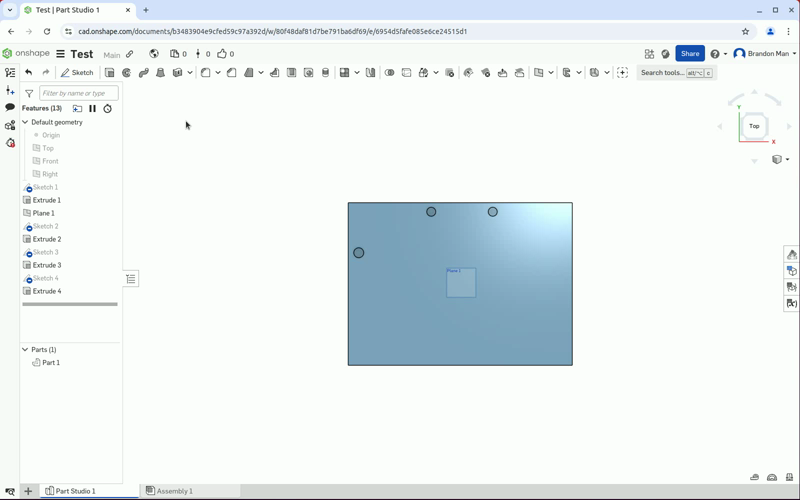
key(shift+h)
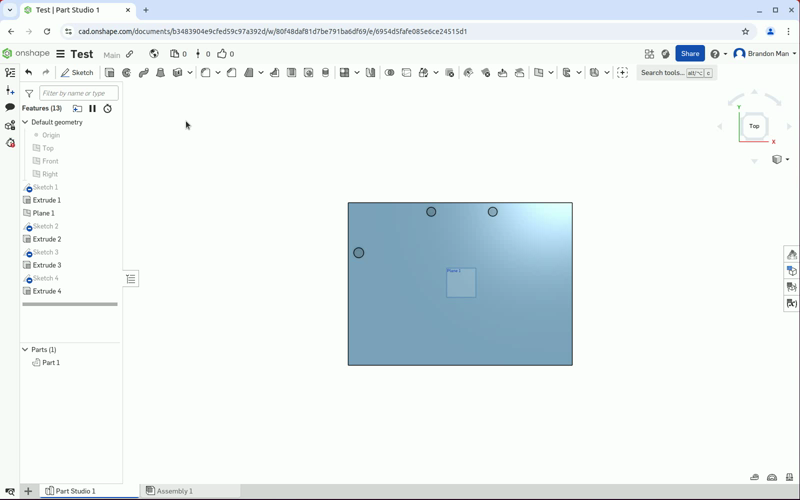
key(shift+h)
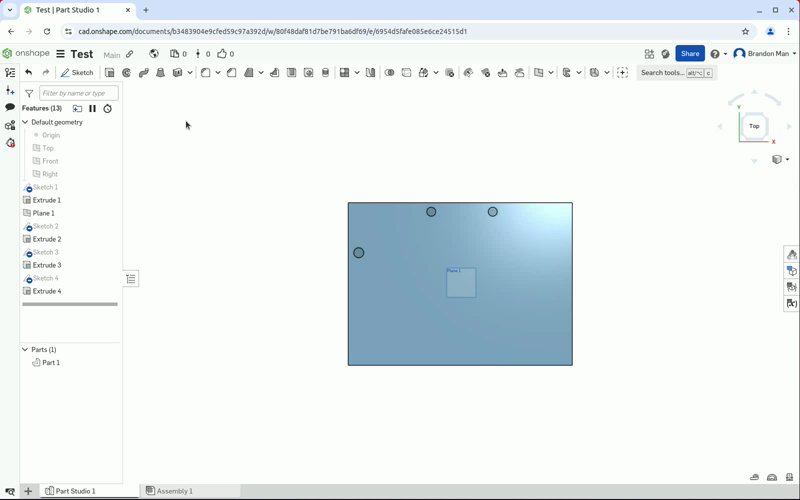
mouse_move(73, 189)
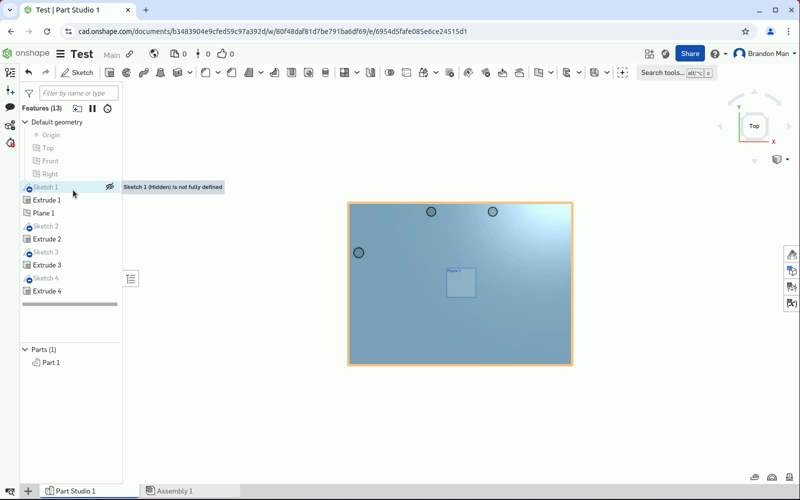
click(73, 189)
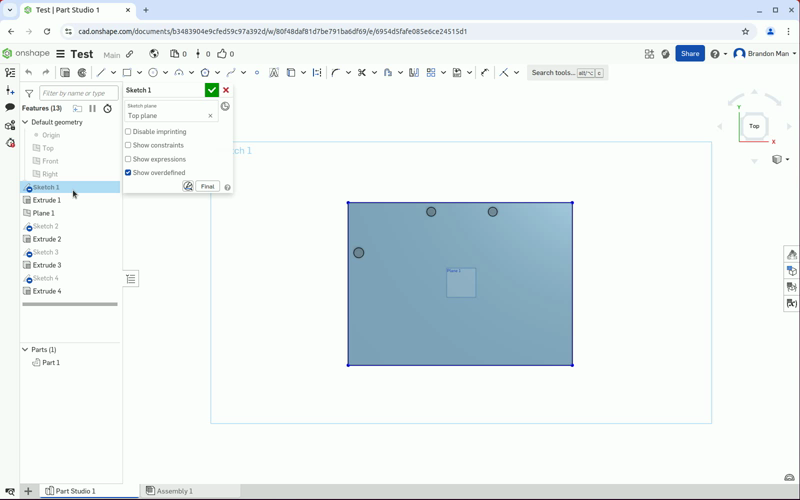
mouse_move(229, 92)
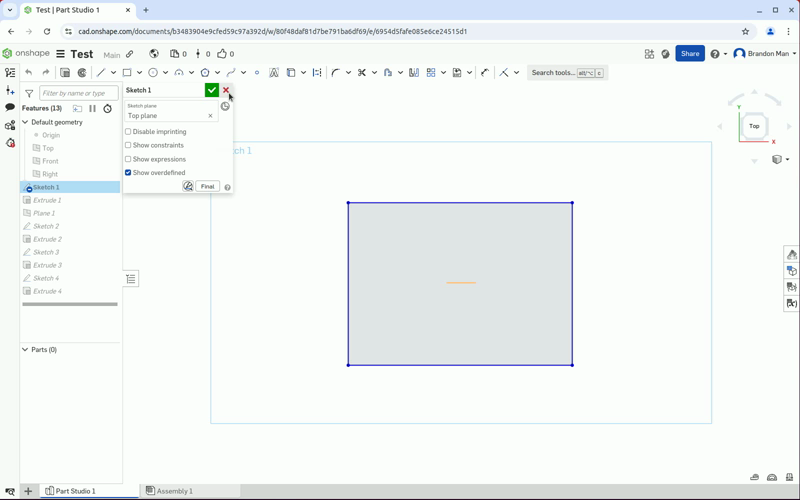
click(229, 92)
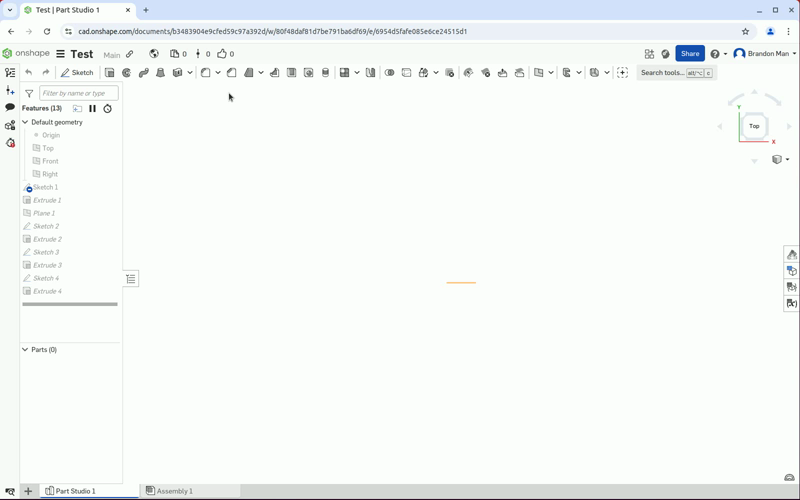
key(shift+s)
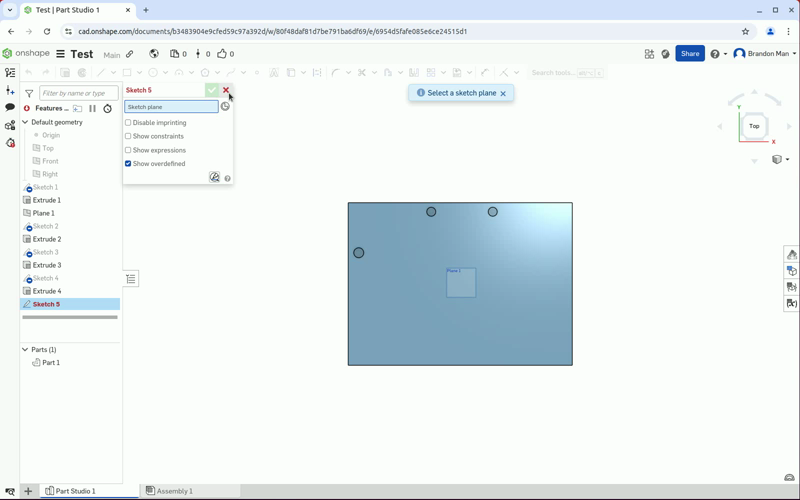
mouse_move(73, 215)
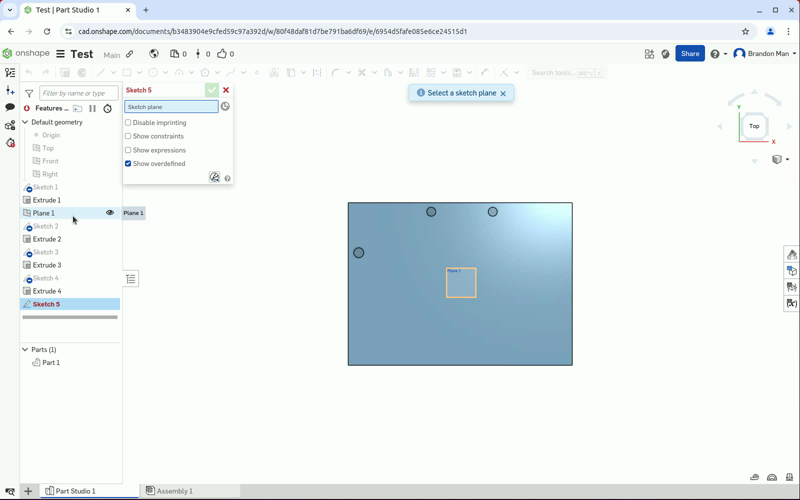
click(73, 215)
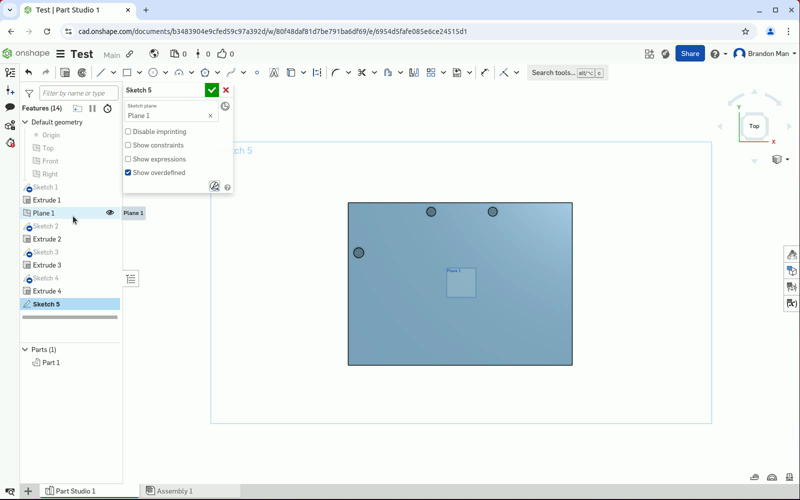
mouse_move(73, 352)
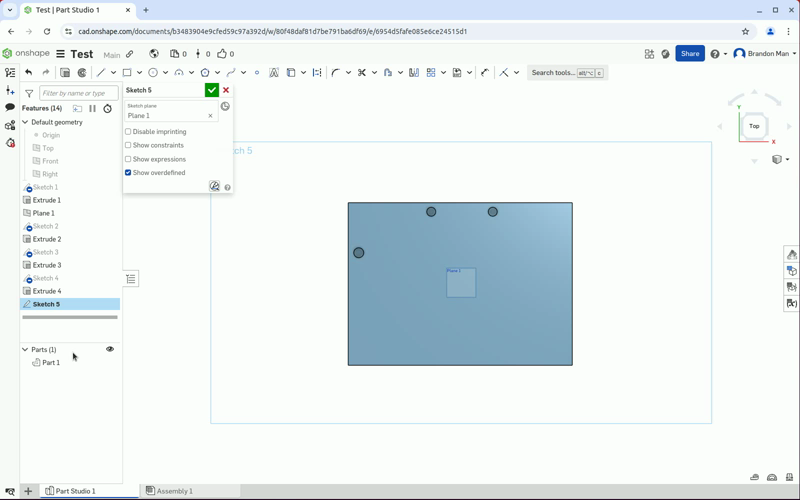
key(y)
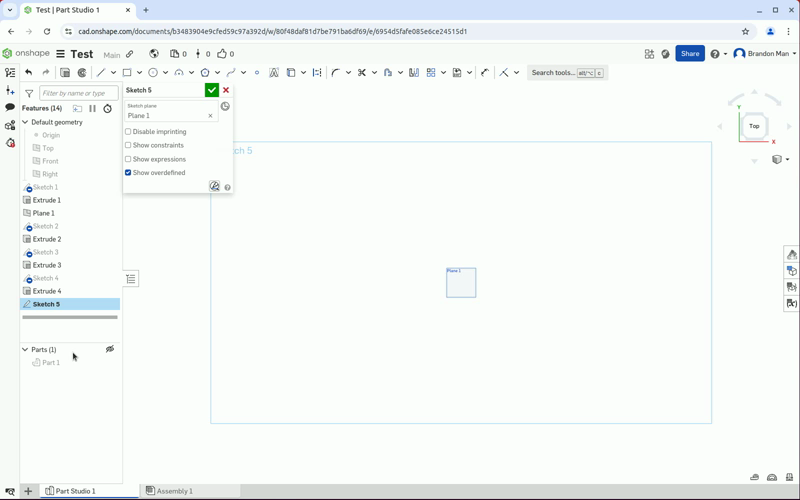
key(c)
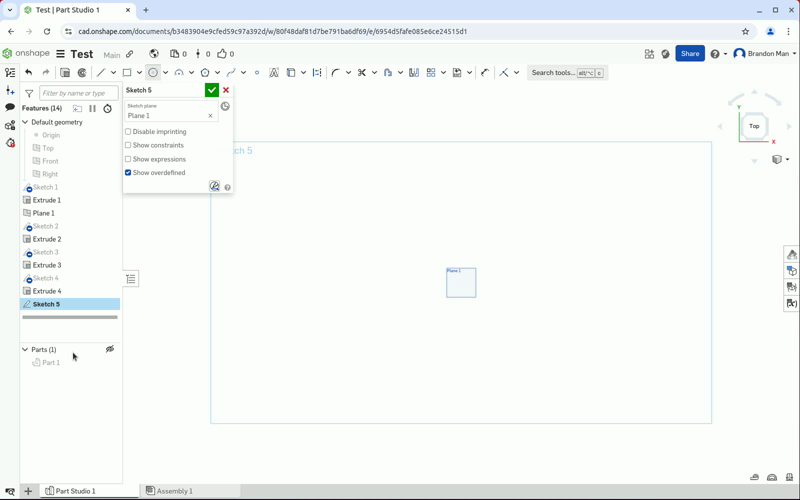
key_down(shift)
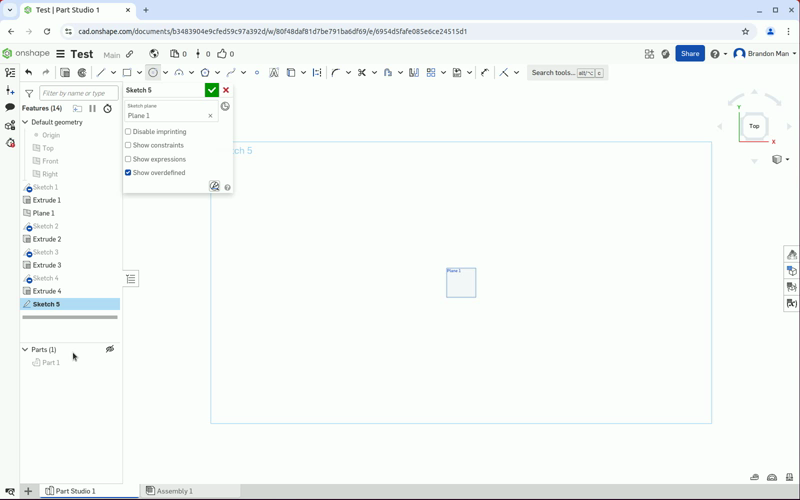
mouse_move(358, 324)
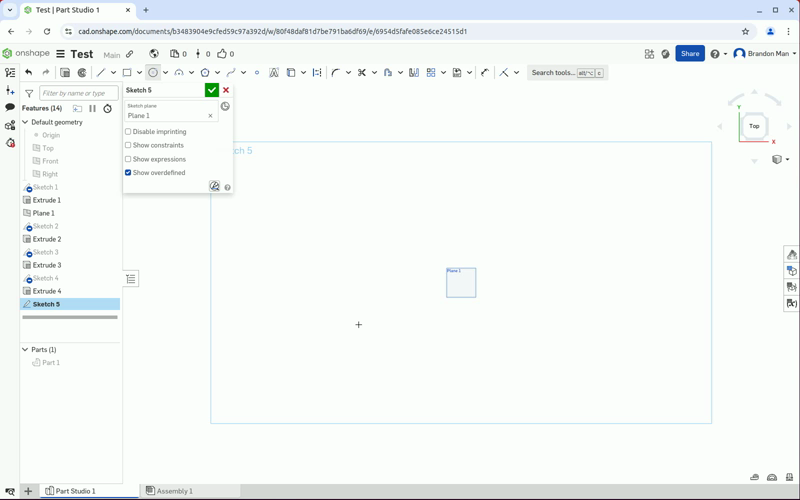
click(358, 324)
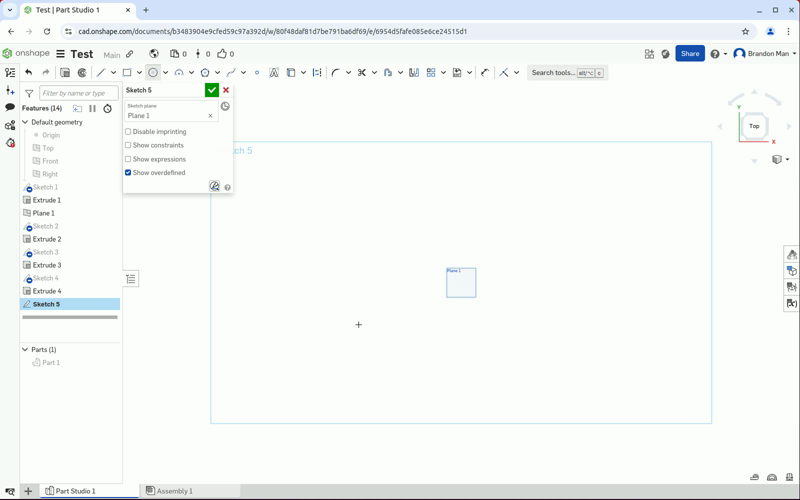
key_up(shift)
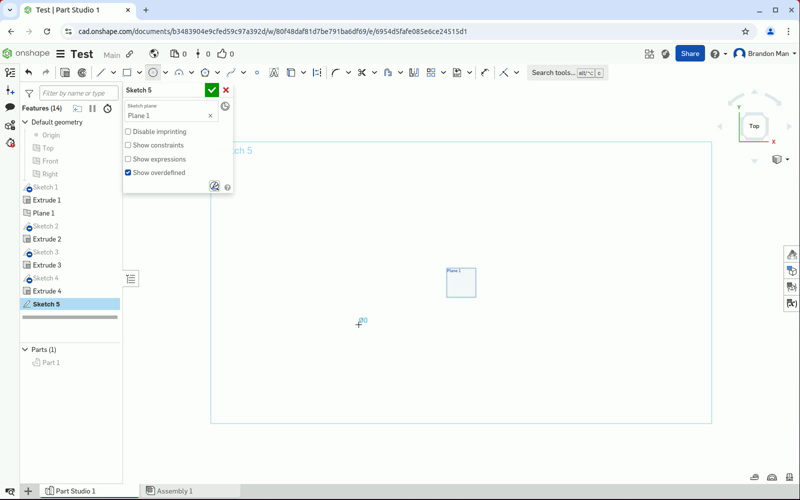
mouse_move(363, 324)
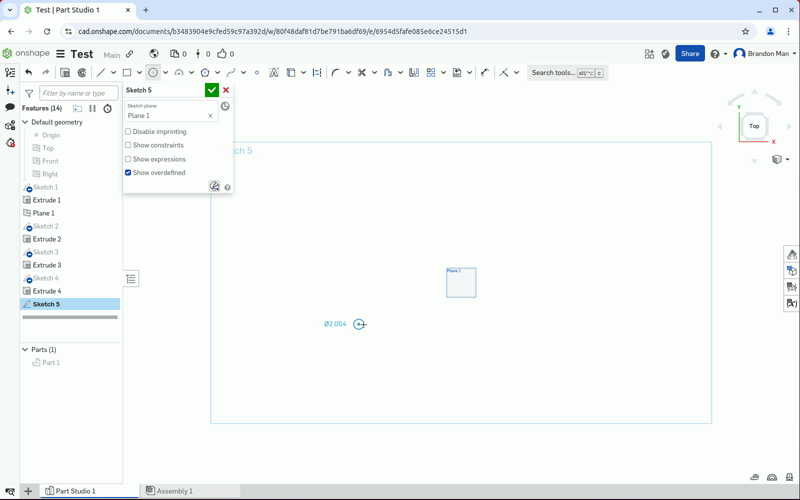
click(363, 324)
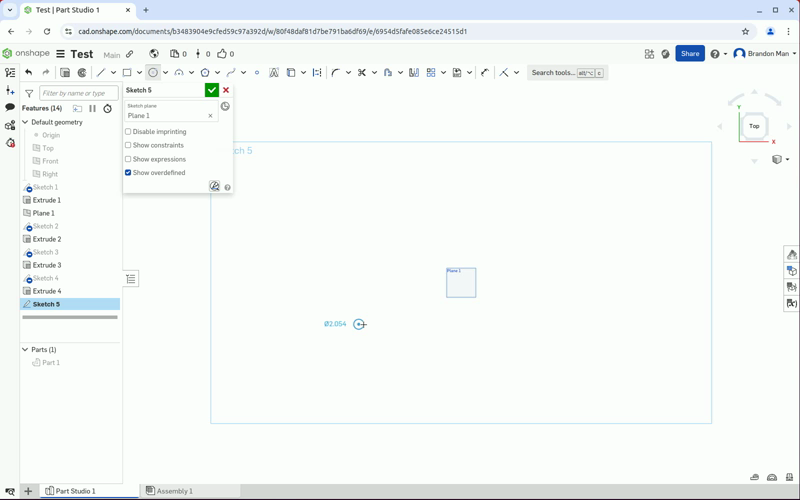
key(esc)
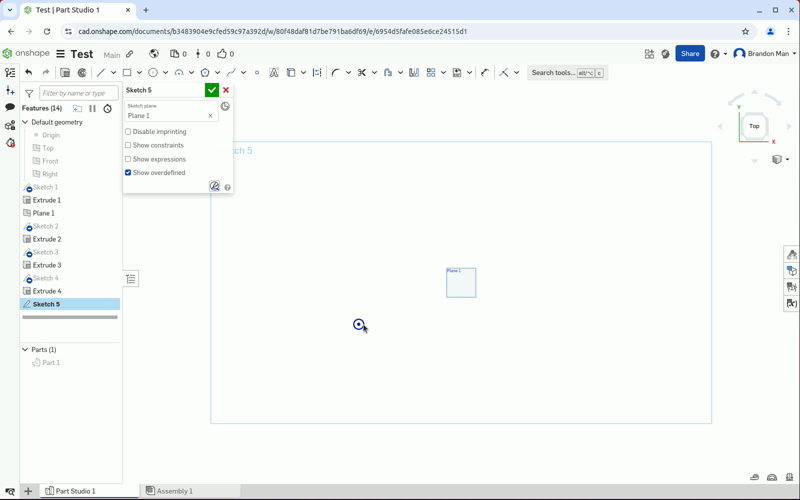
mouse_move(359, 327)
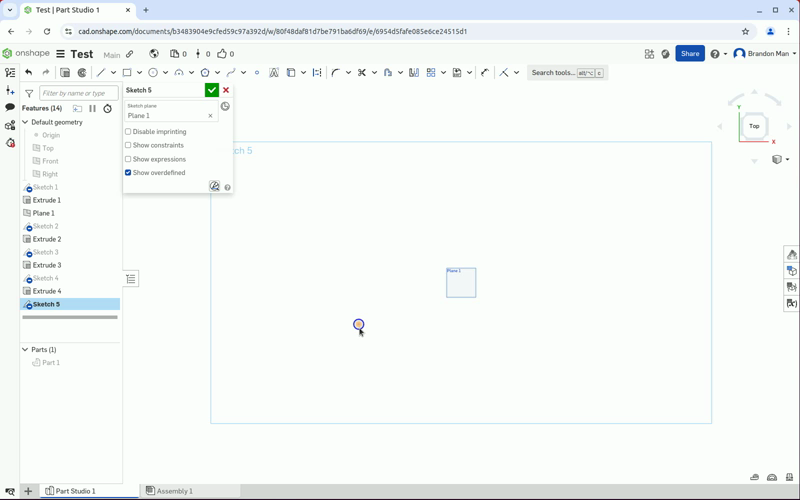
scroll(6)
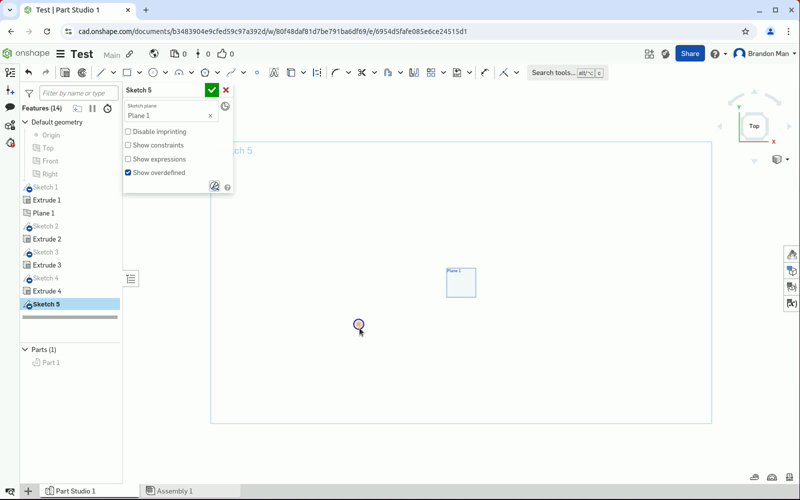
scroll(6)
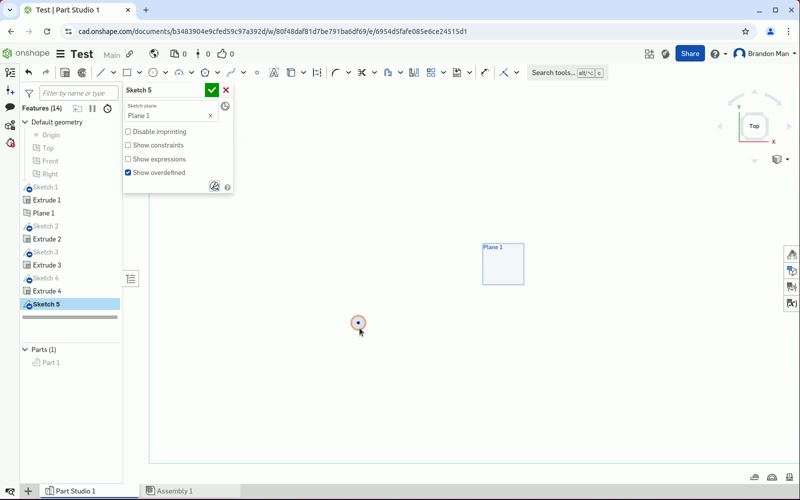
scroll(6)
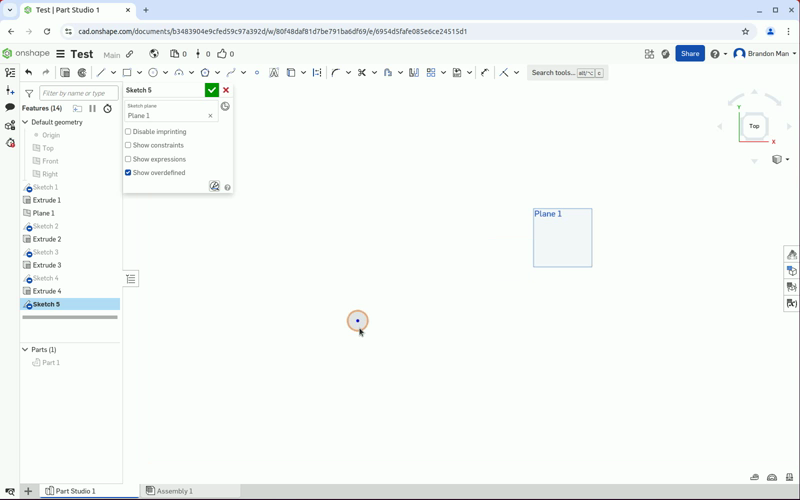
scroll(6)
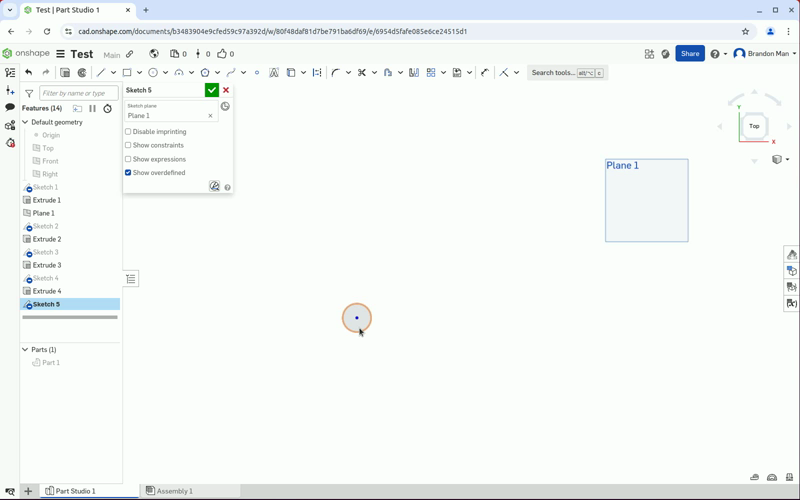
scroll(6)
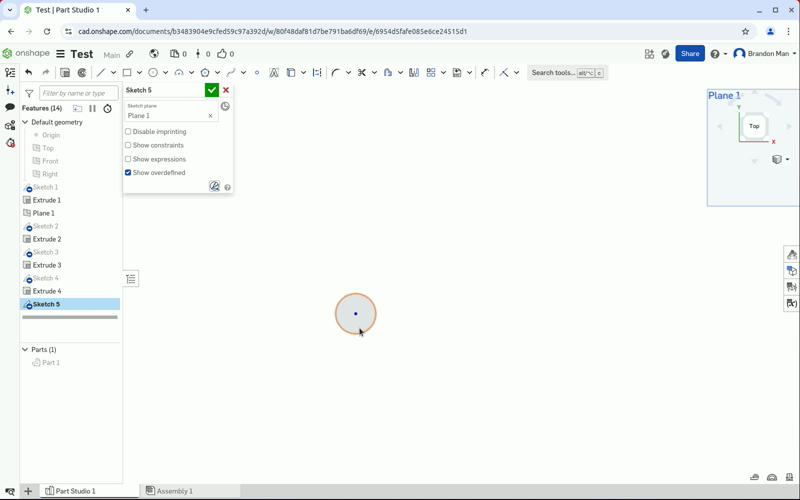
scroll(6)
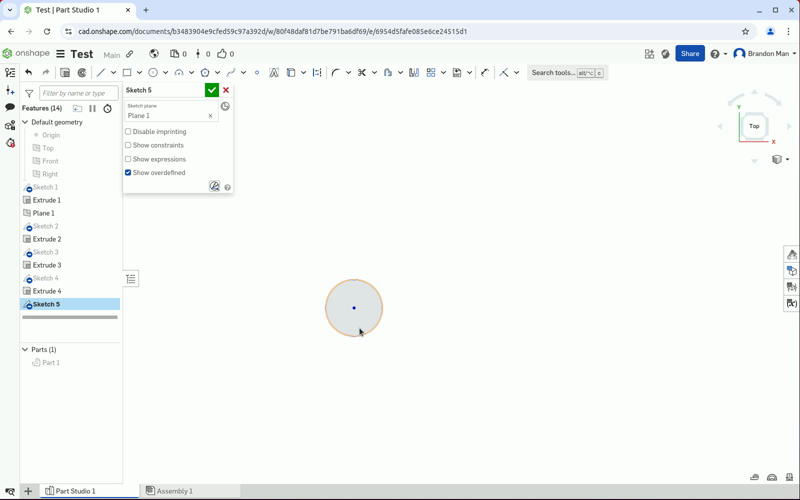
scroll(6)
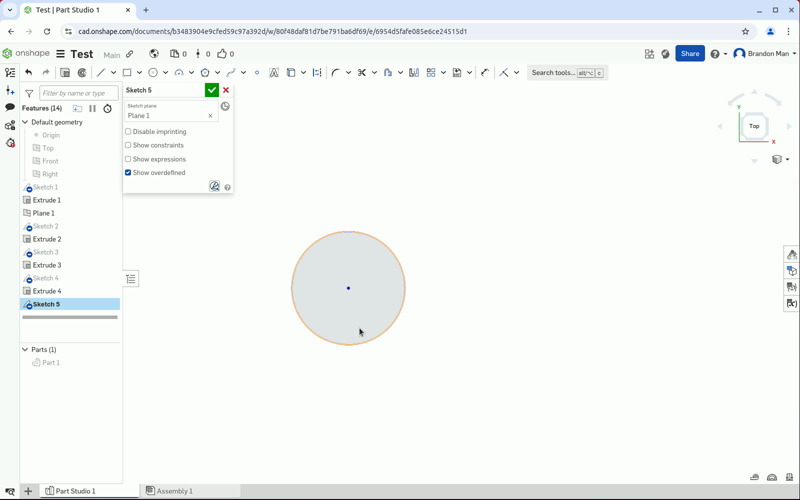
click(359, 327)
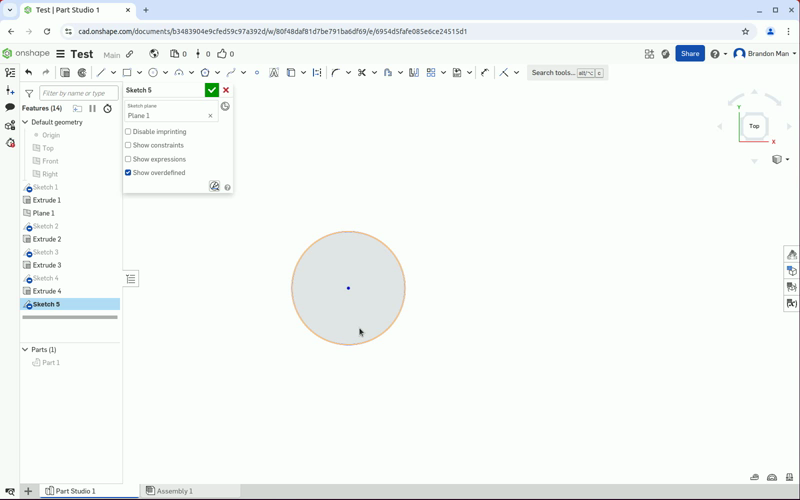
scroll(-6)
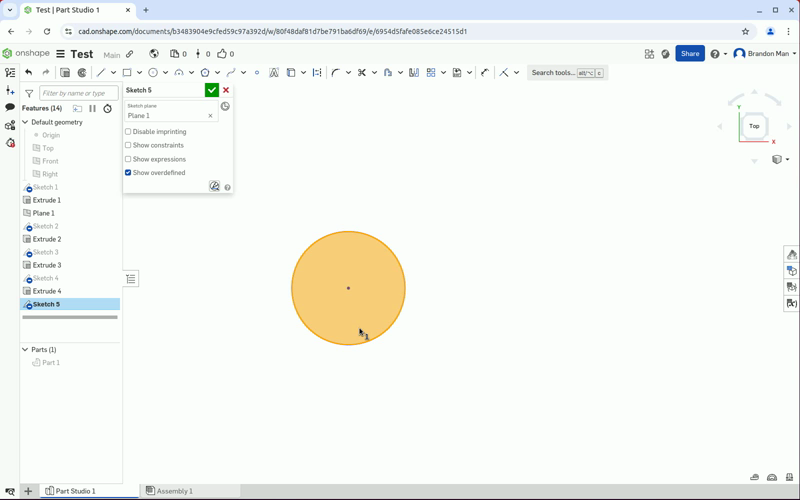
scroll(-6)
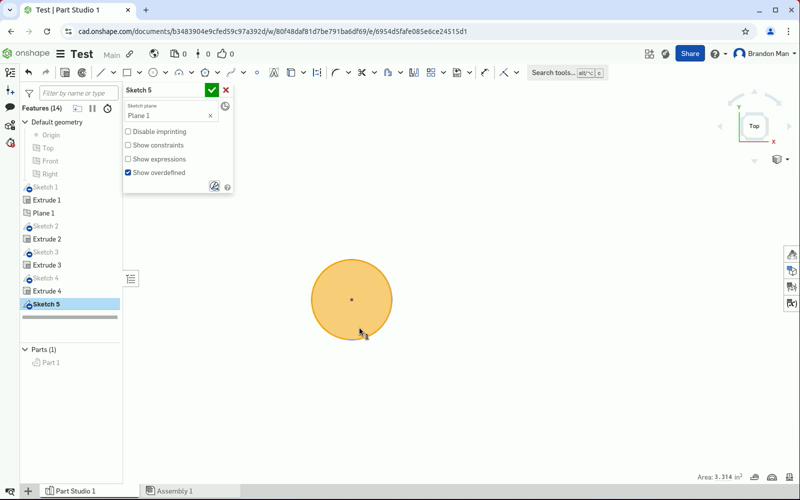
scroll(-6)
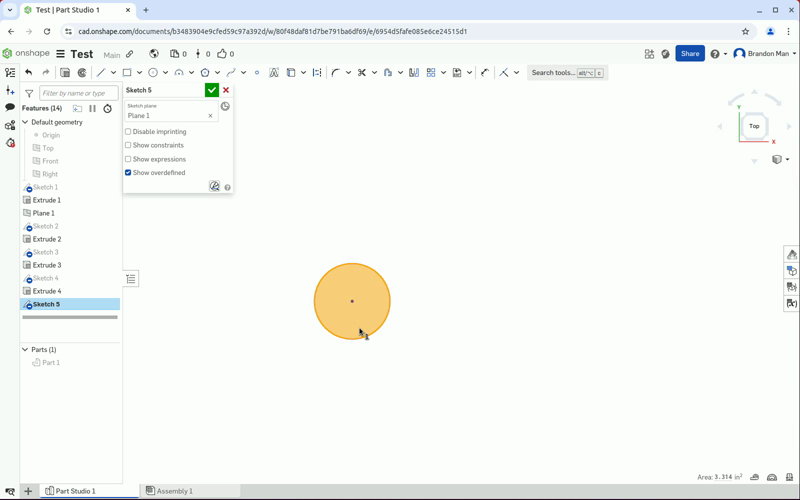
scroll(-6)
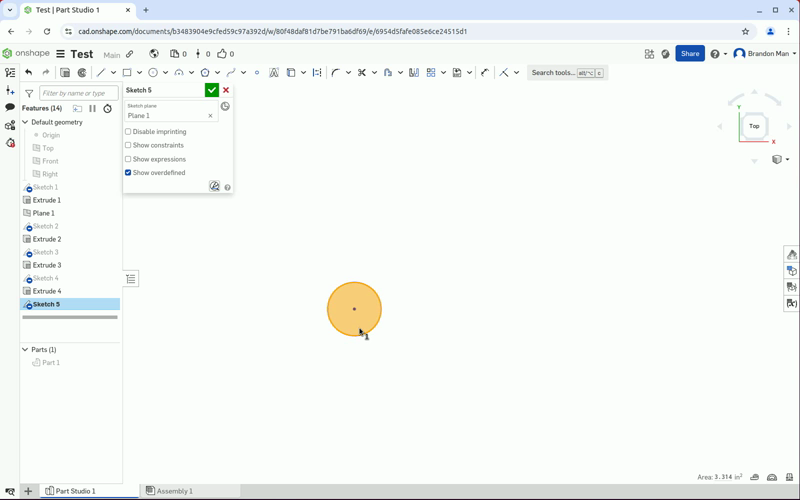
scroll(-6)
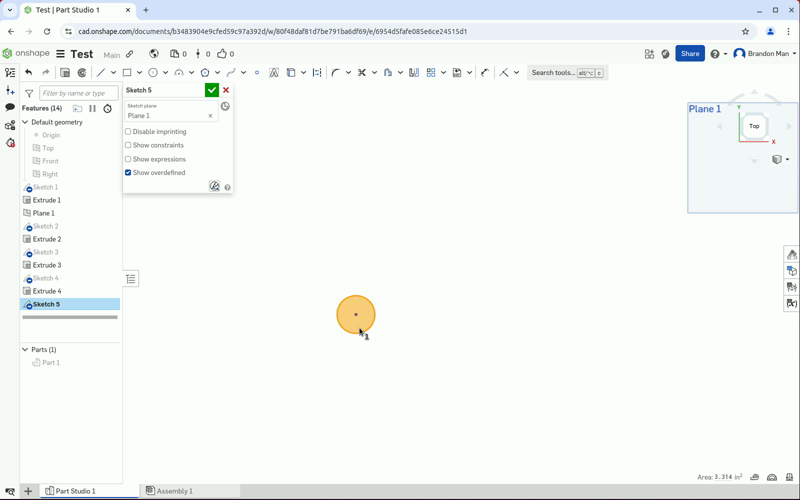
scroll(-6)
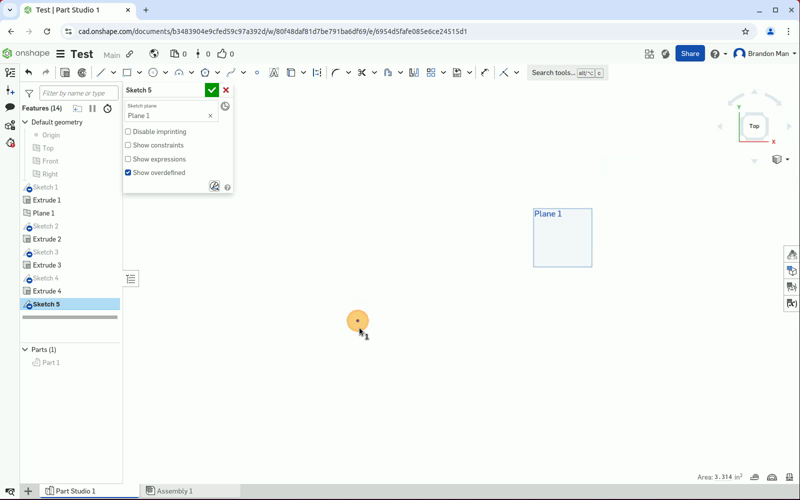
scroll(-6)
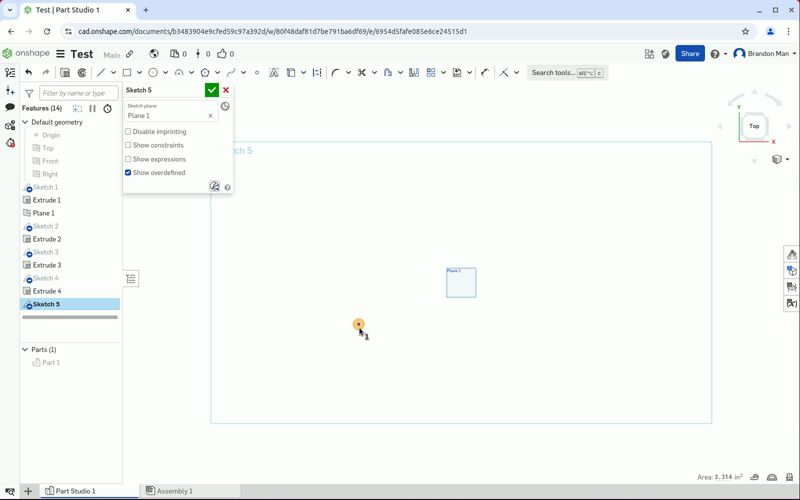
mouse_move(73, 352)
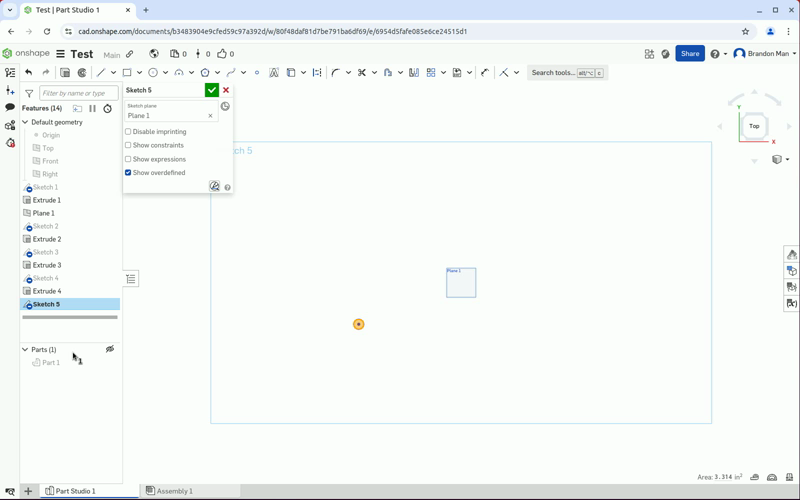
key(shift+y)
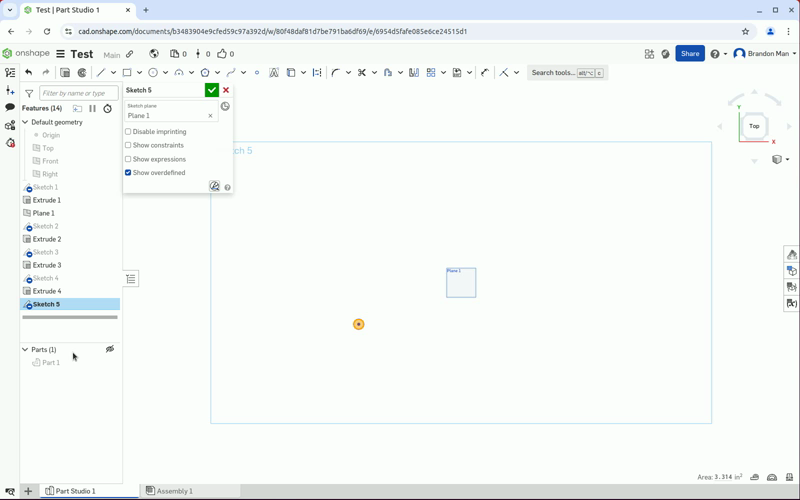
key(shift+e)
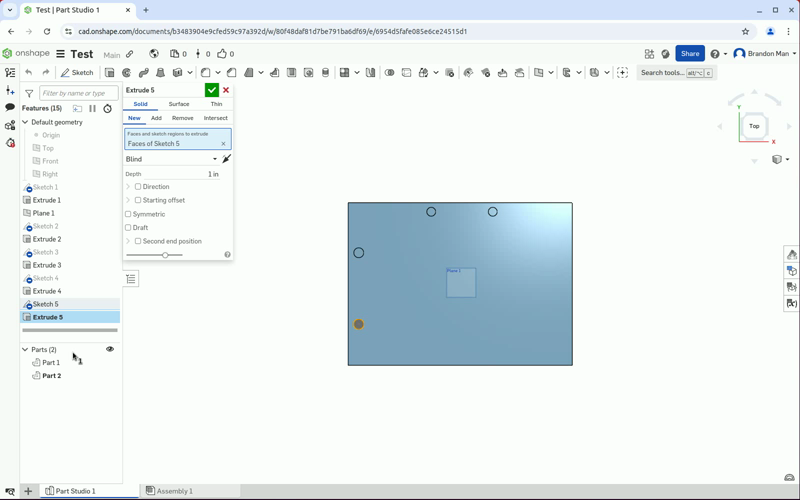
mouse_move(143, 106)
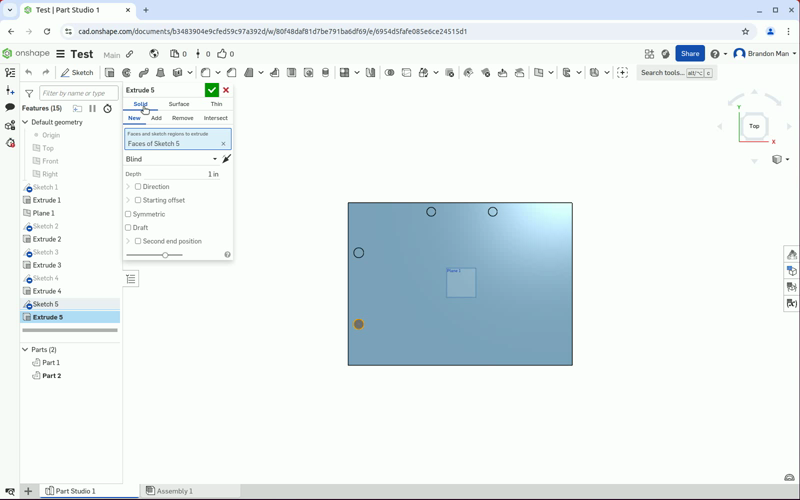
click(143, 106)
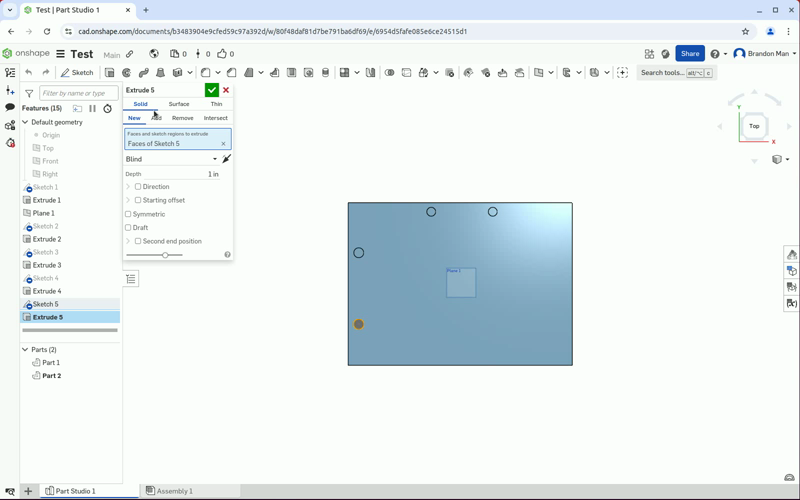
mouse_move(186, 120)
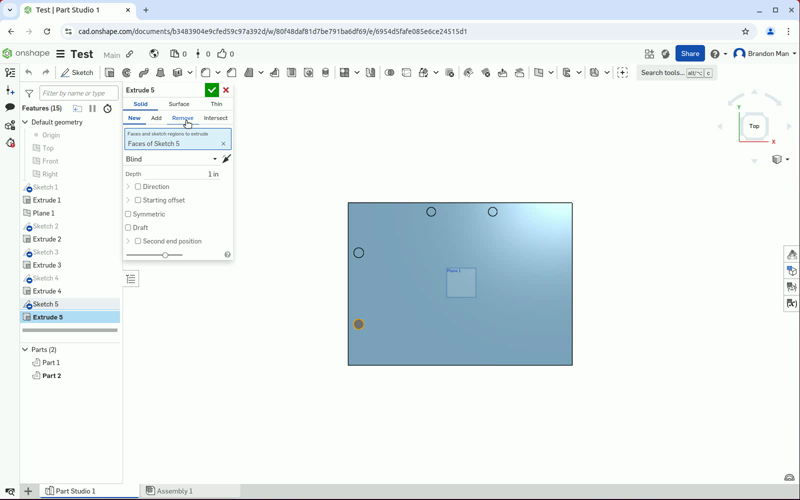
click(186, 120)
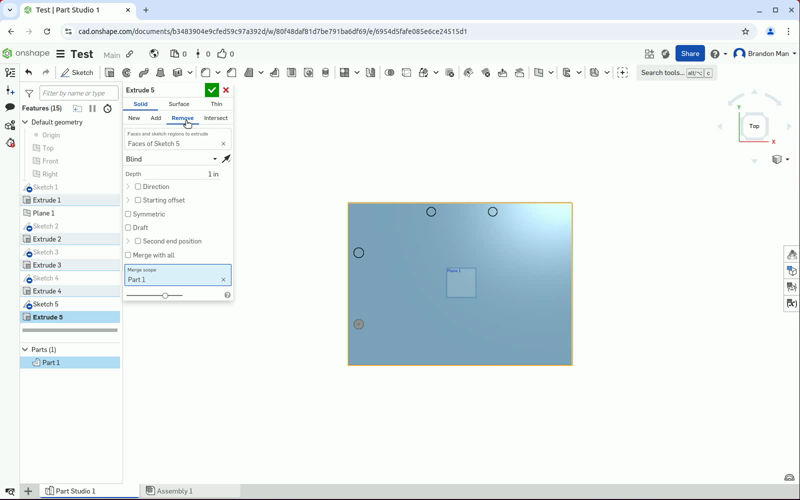
key(tab, 4)
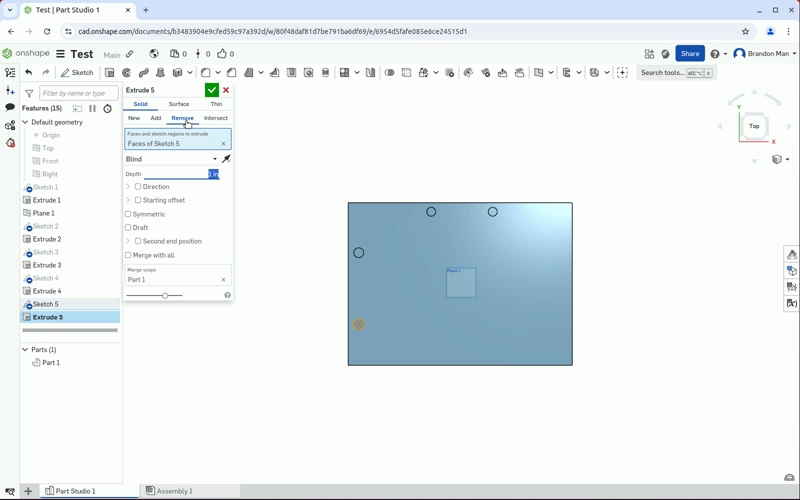
text(0.963)
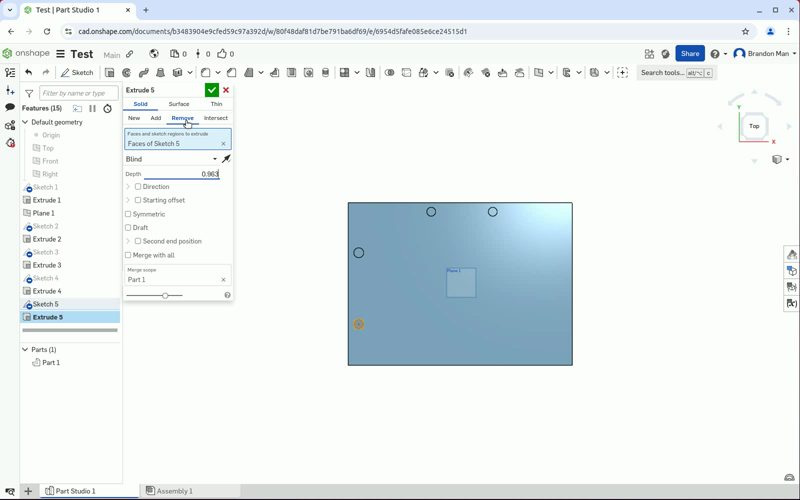
key(tab, 6)
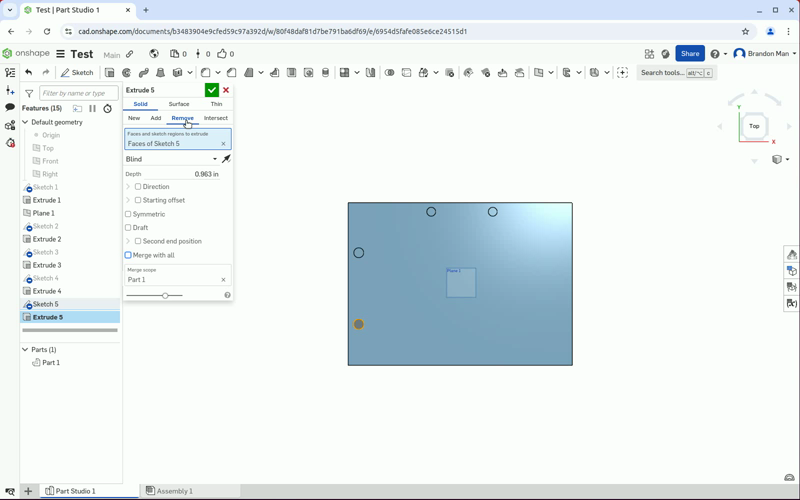
key(space)
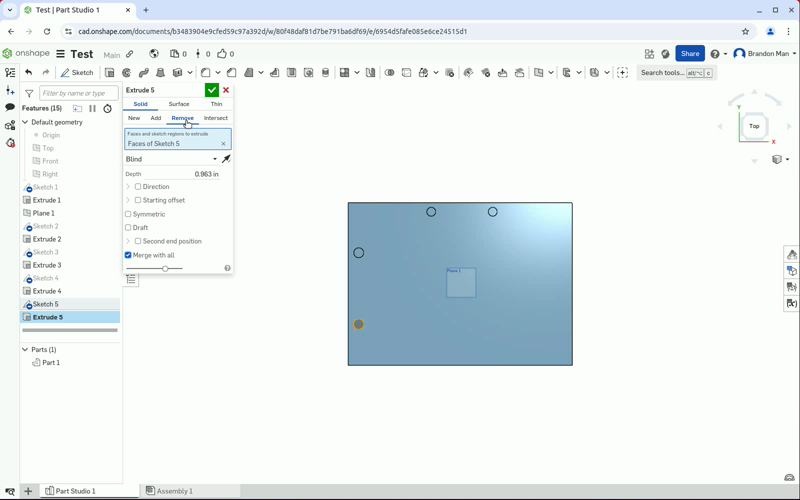
key(enter)
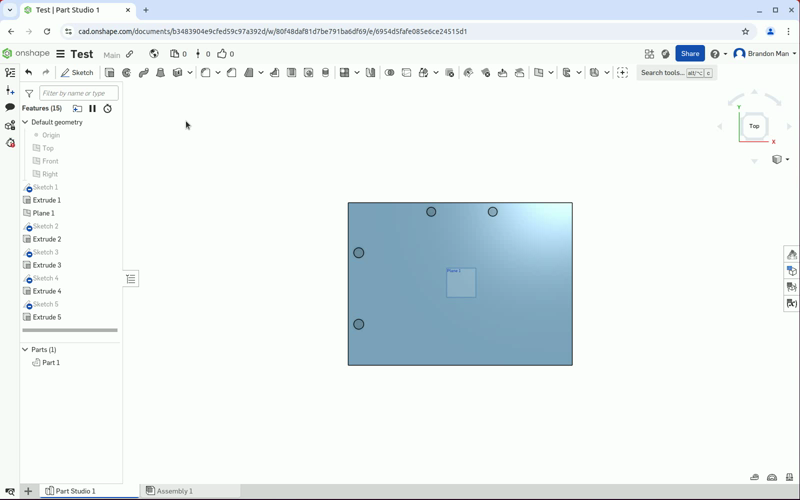
key(shift+h)
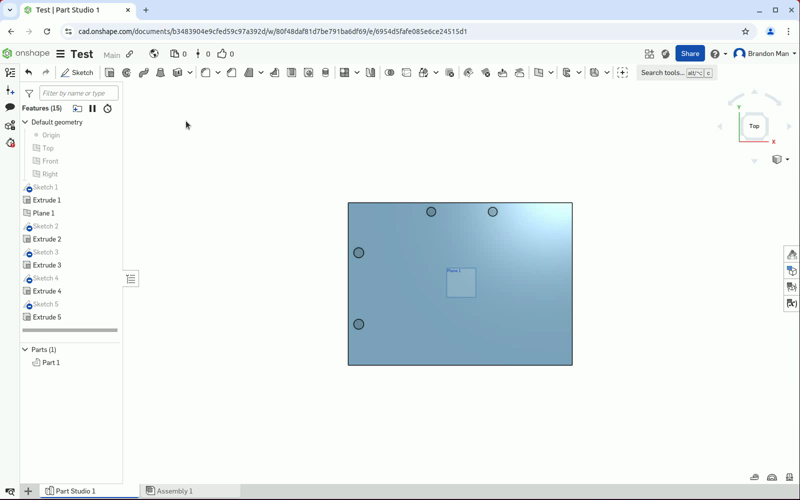
key(shift+h)
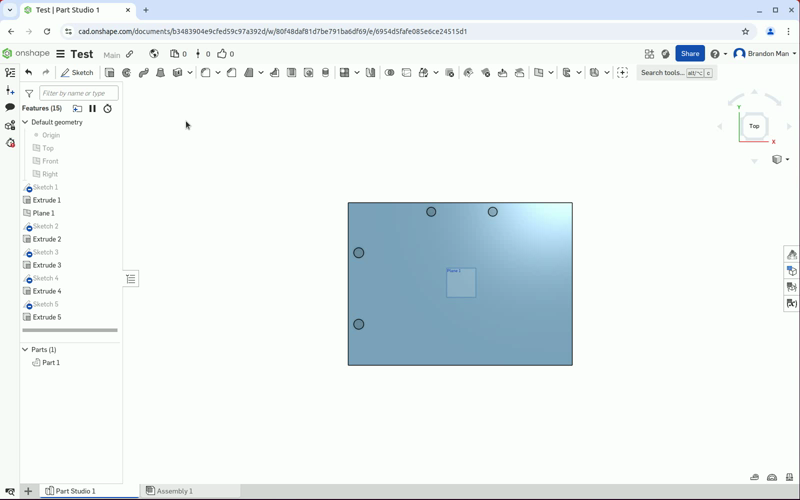
mouse_move(73, 189)
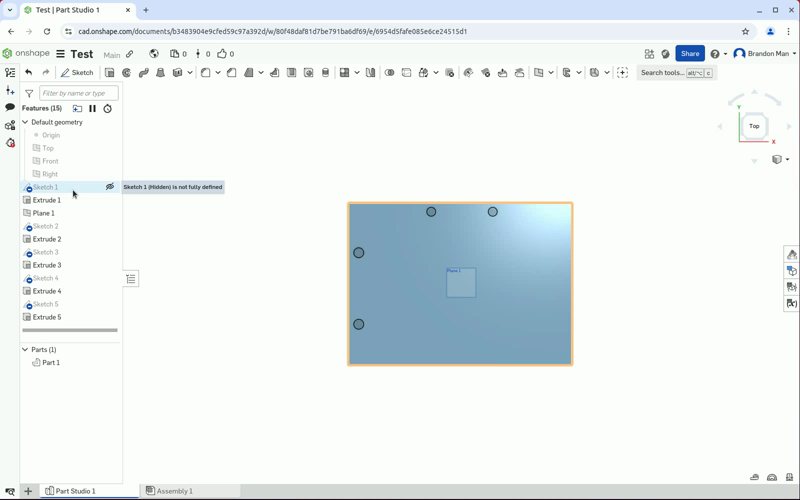
click(73, 189)
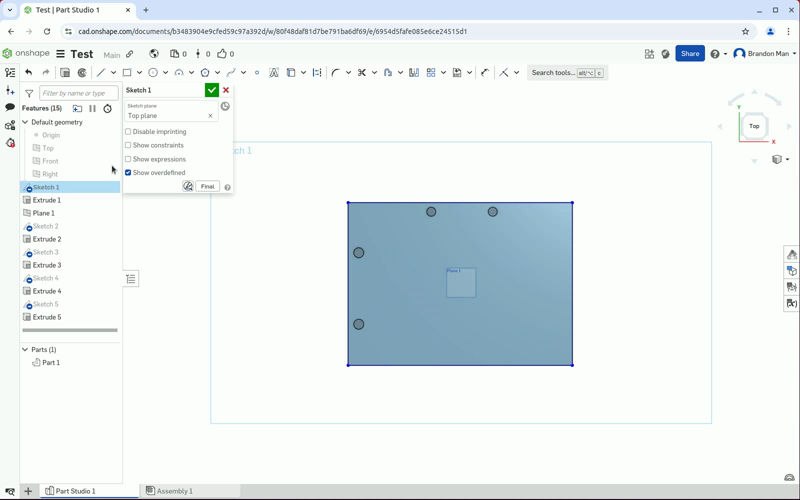
mouse_move(229, 92)
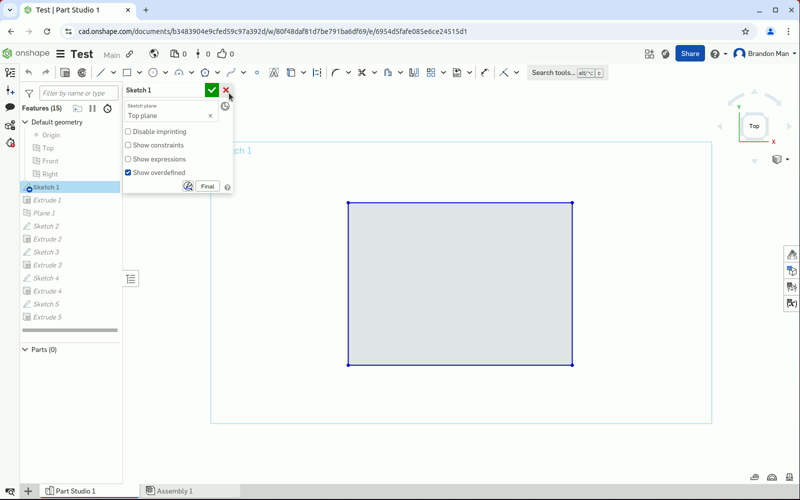
click(229, 92)
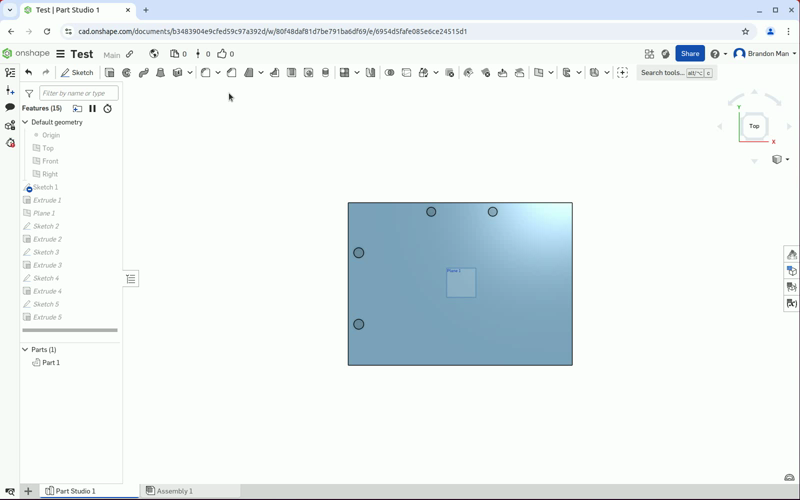
key(shift+s)
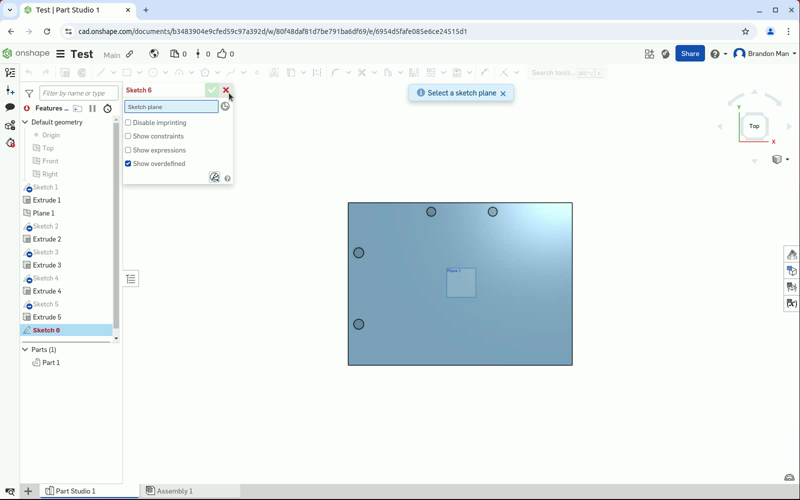
mouse_move(69, 215)
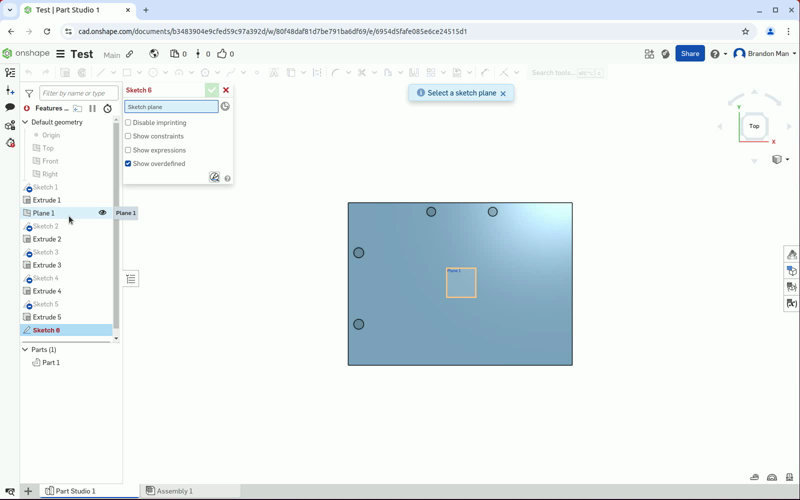
click(69, 215)
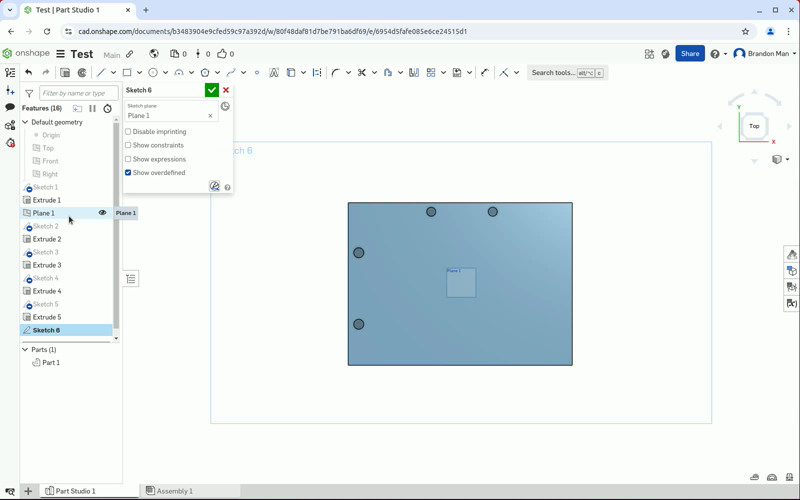
mouse_move(73, 352)
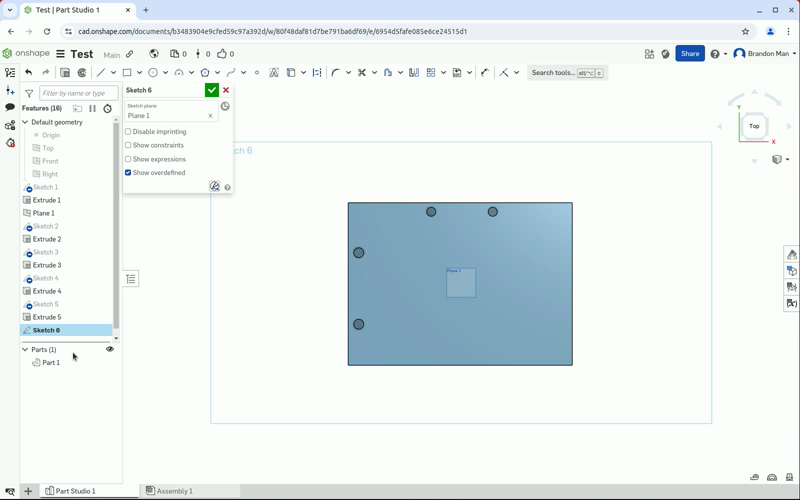
key(y)
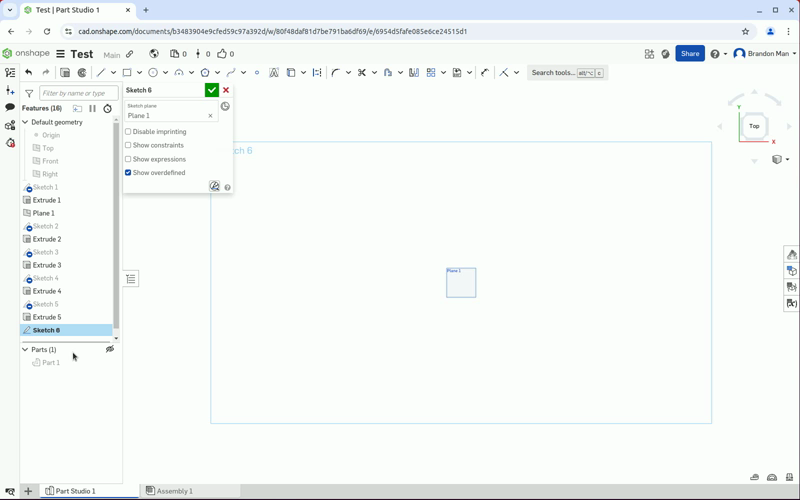
key(c)
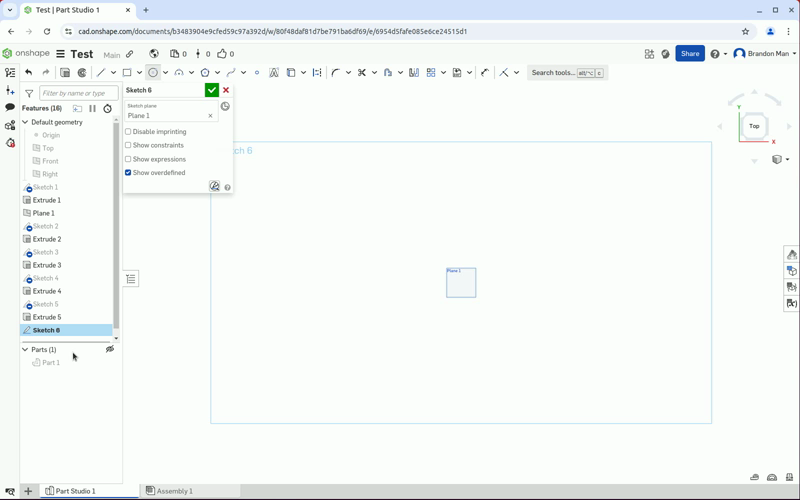
key_down(shift)
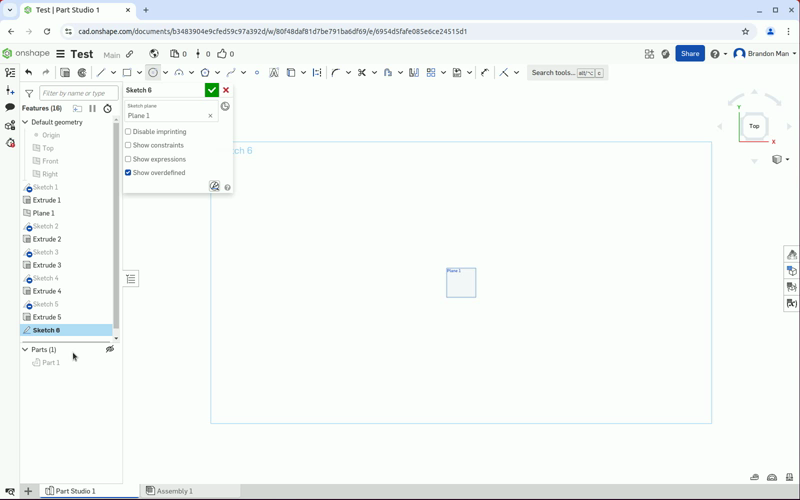
mouse_move(564, 252)
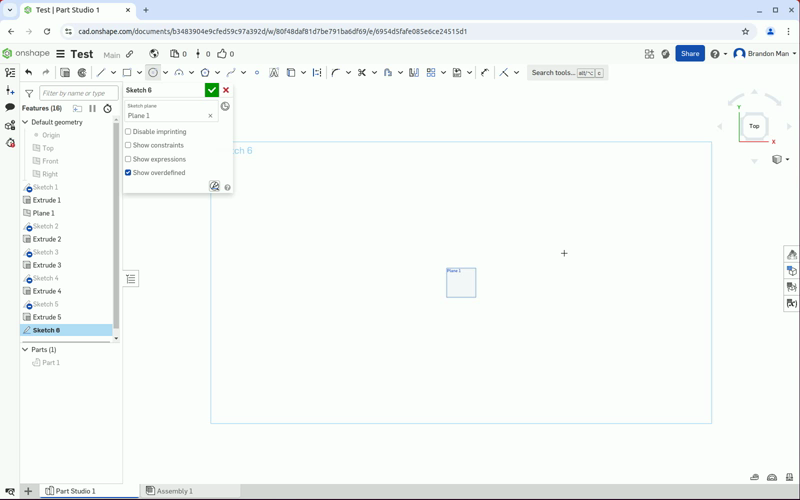
click(564, 252)
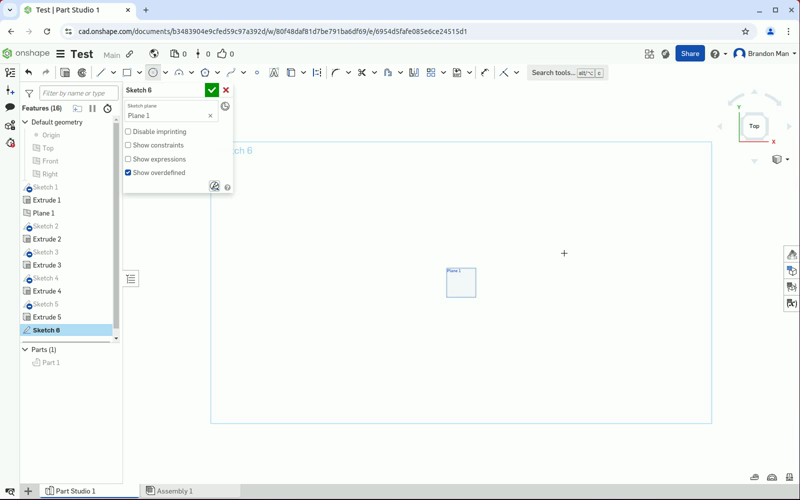
key_up(shift)
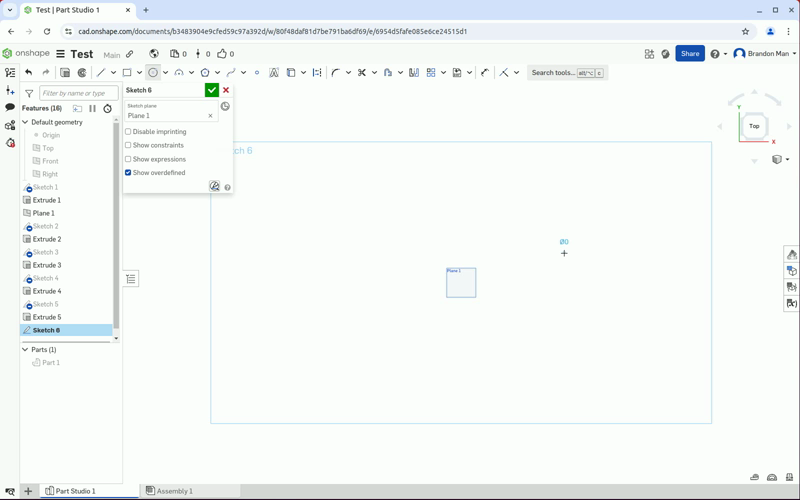
mouse_move(568, 252)
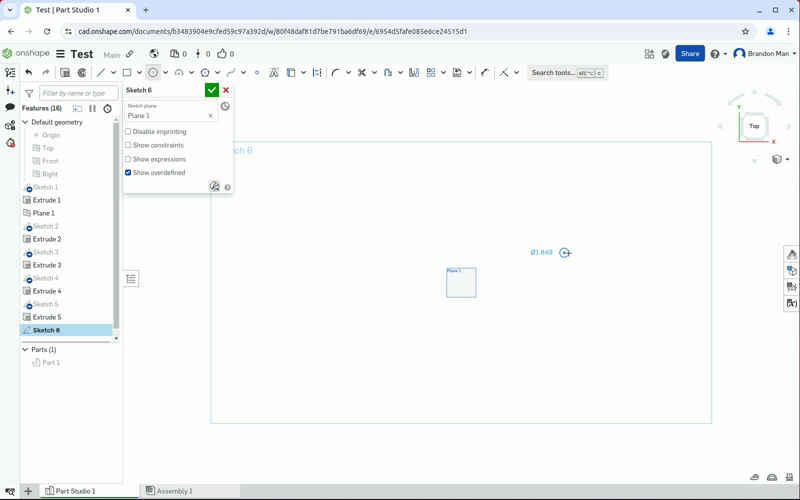
click(568, 252)
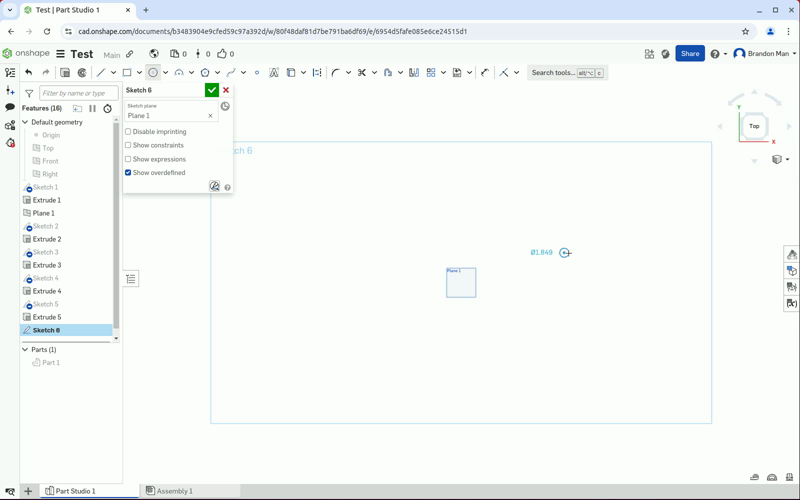
key(esc)
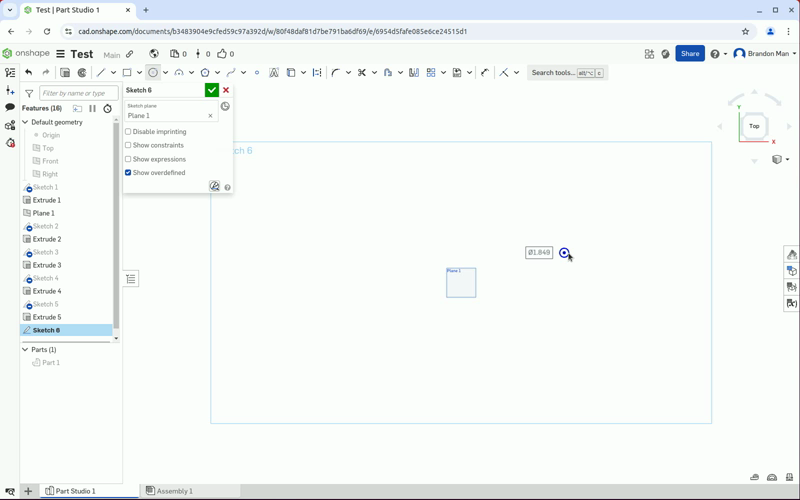
mouse_move(563, 256)
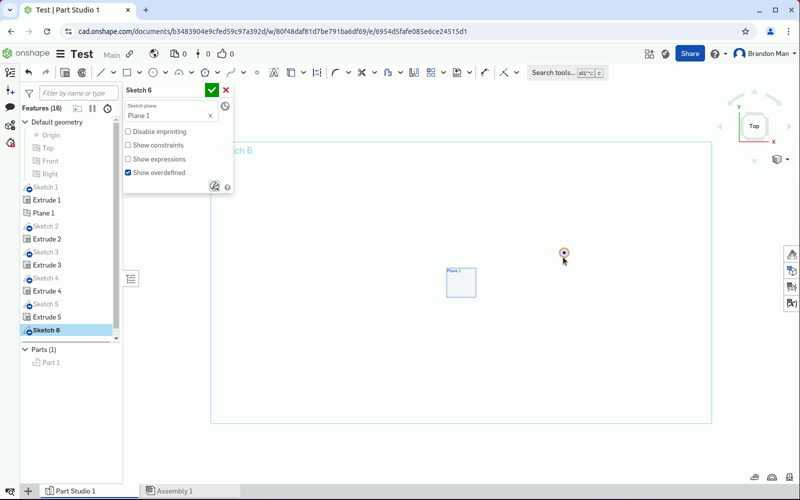
scroll(6)
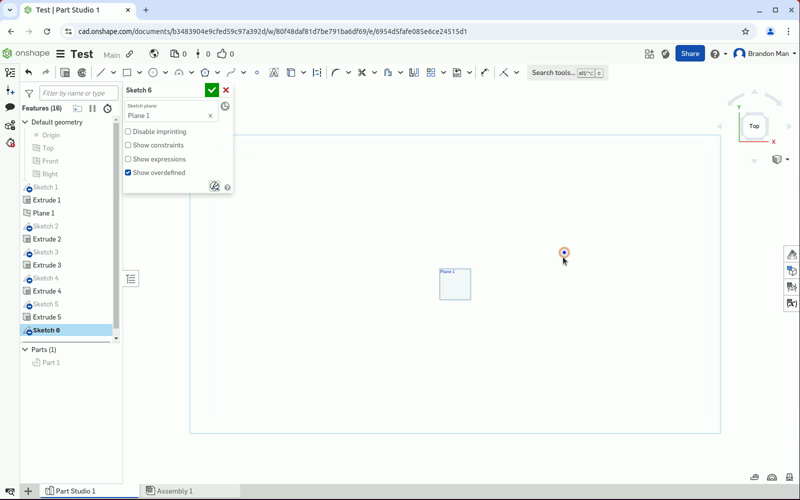
scroll(6)
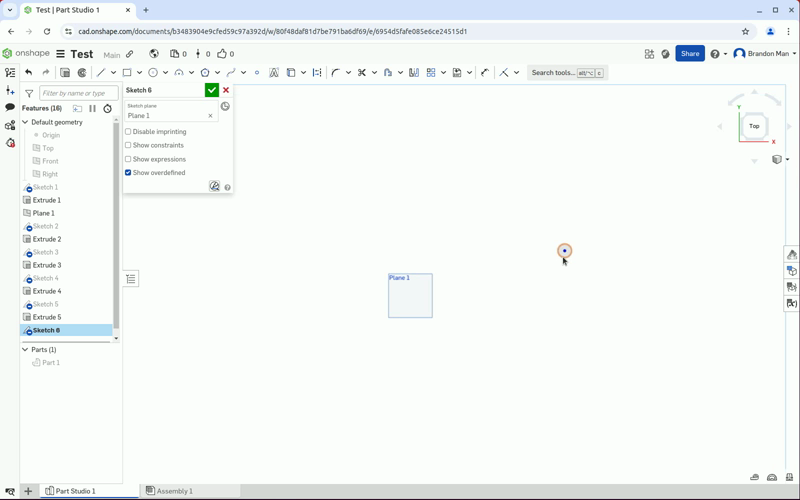
scroll(6)
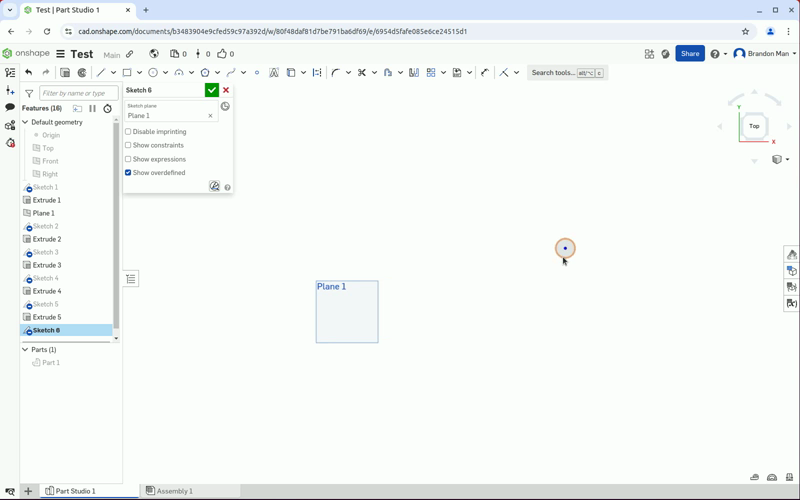
scroll(6)
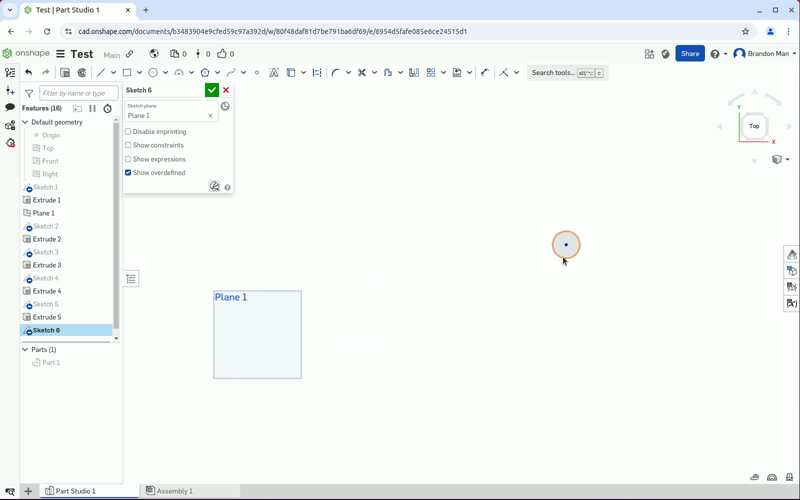
scroll(6)
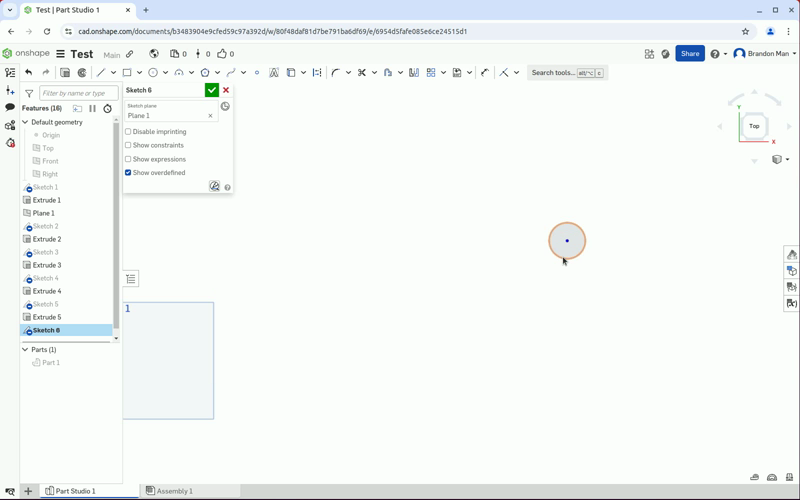
scroll(6)
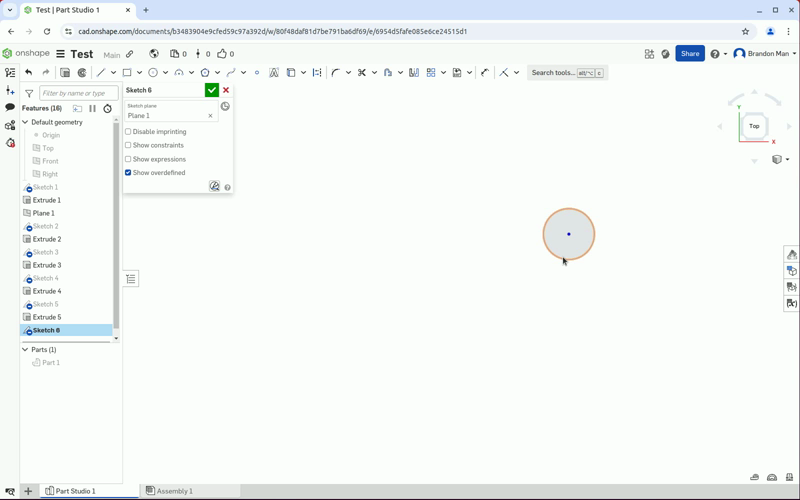
scroll(6)
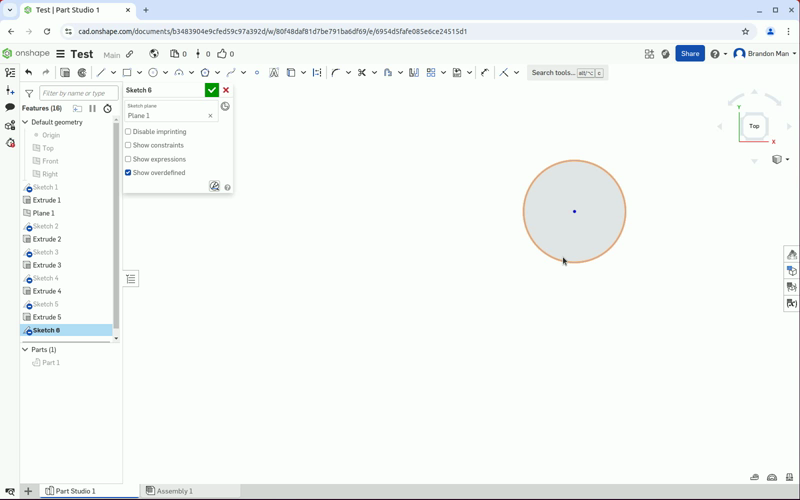
click(563, 256)
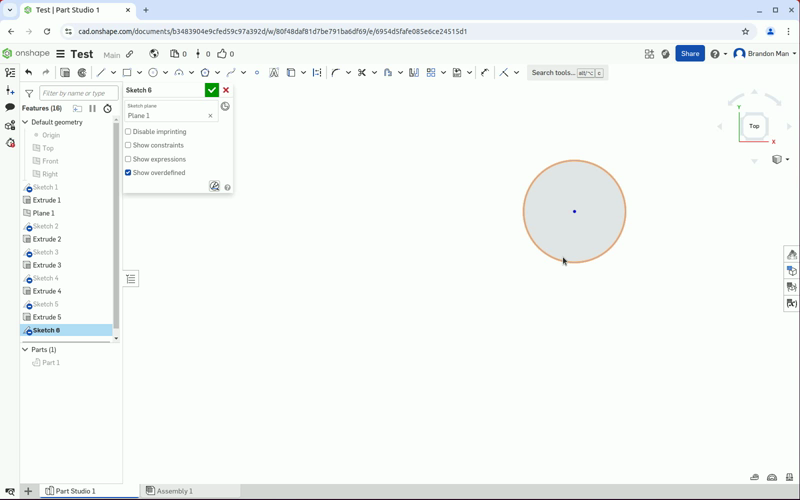
scroll(-6)
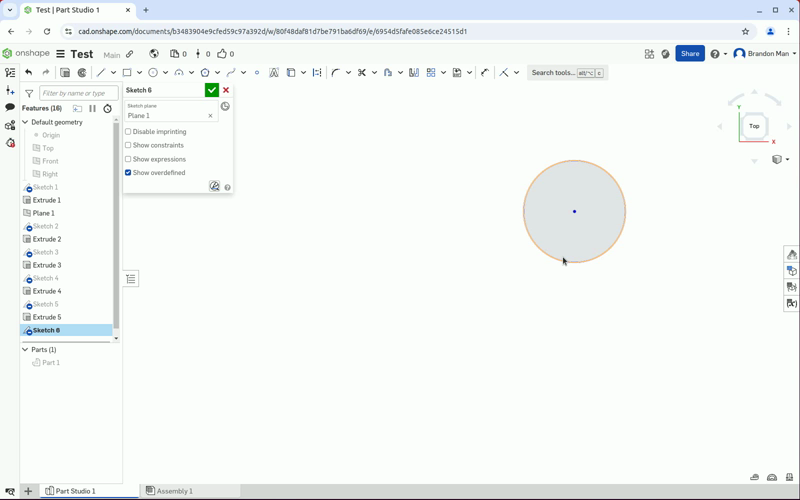
scroll(-6)
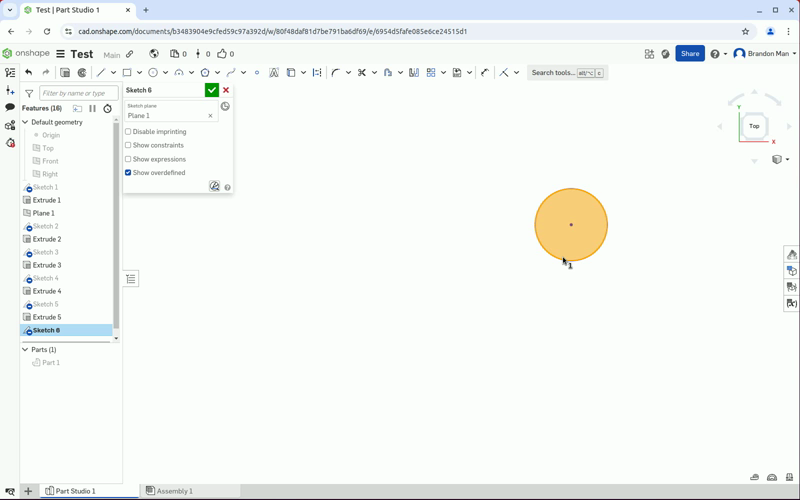
scroll(-6)
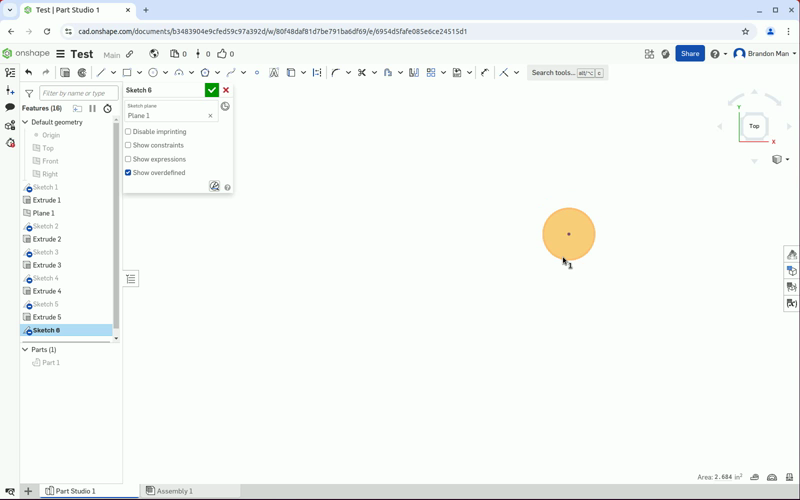
scroll(-6)
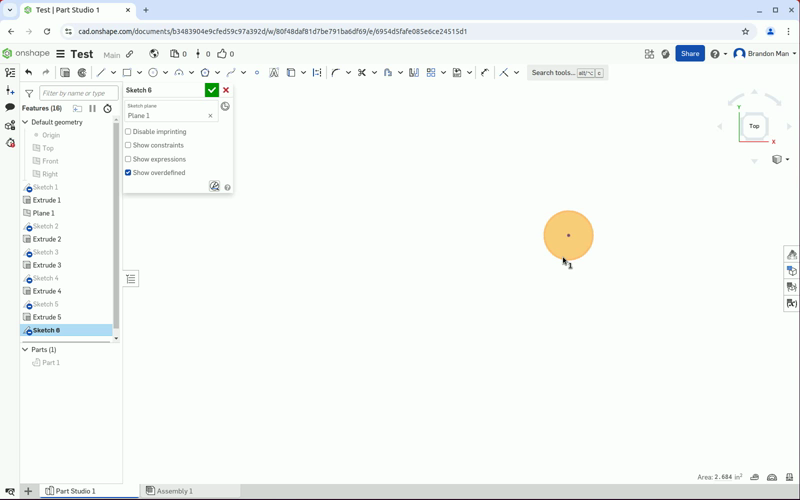
scroll(-6)
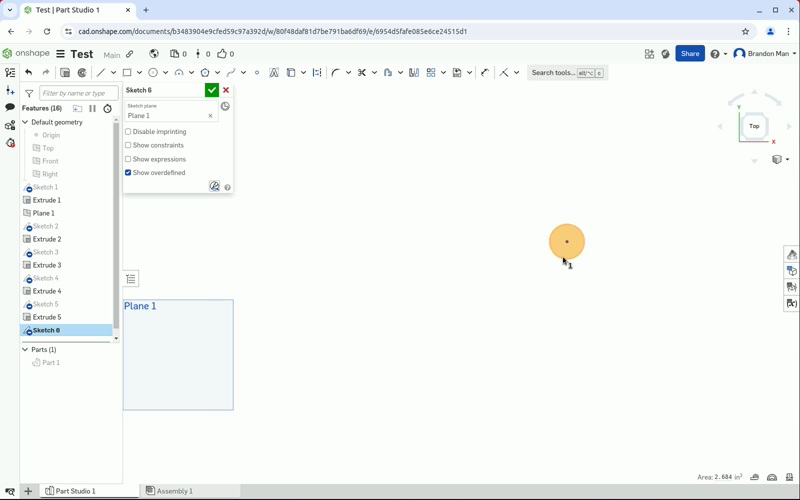
scroll(-6)
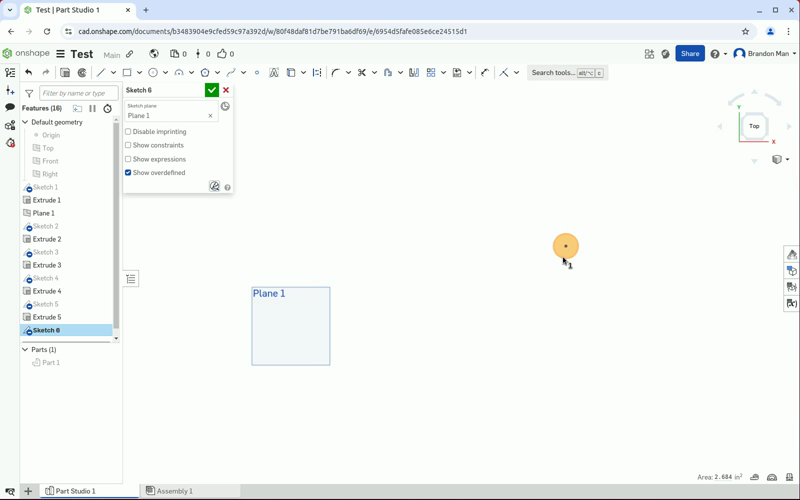
scroll(-6)
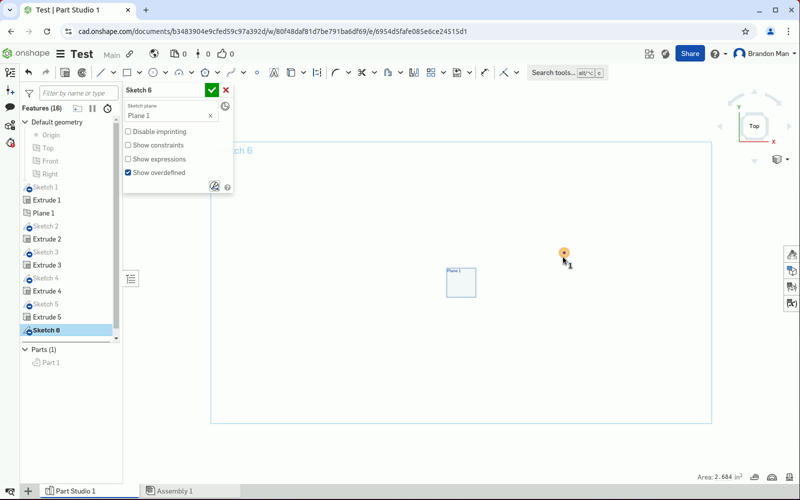
mouse_move(73, 352)
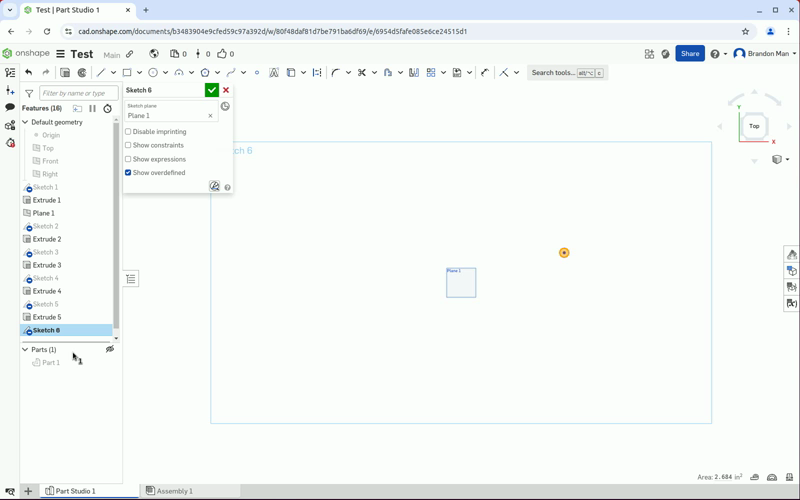
key(shift+y)
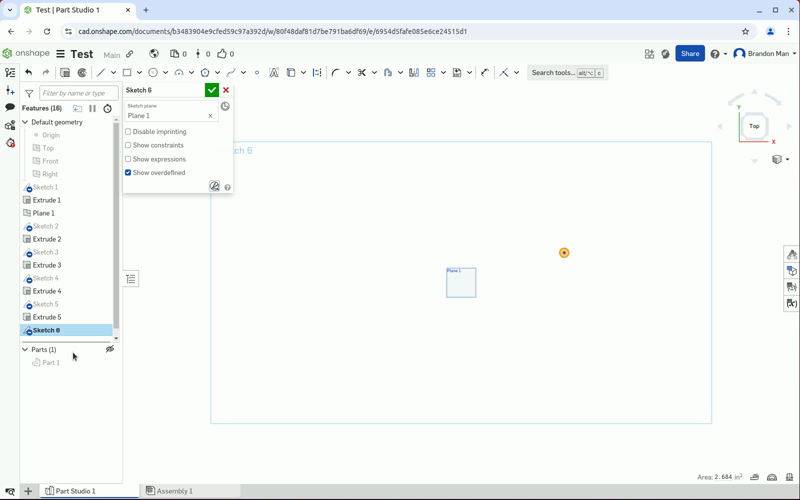
key(shift+e)
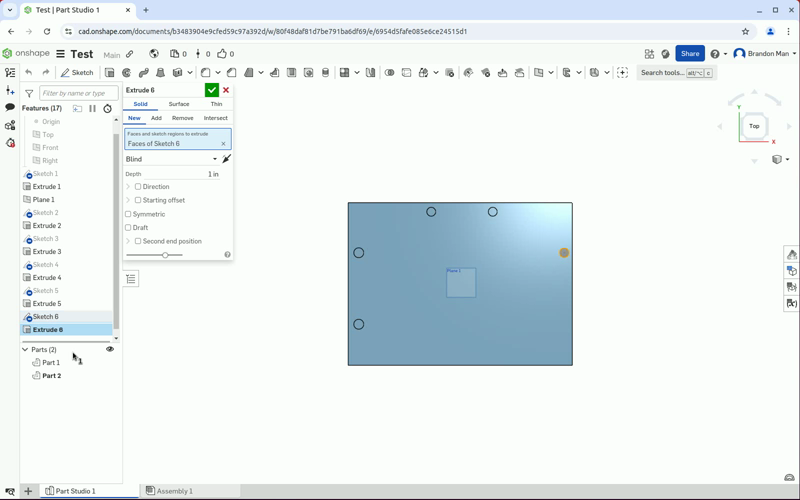
mouse_move(143, 106)
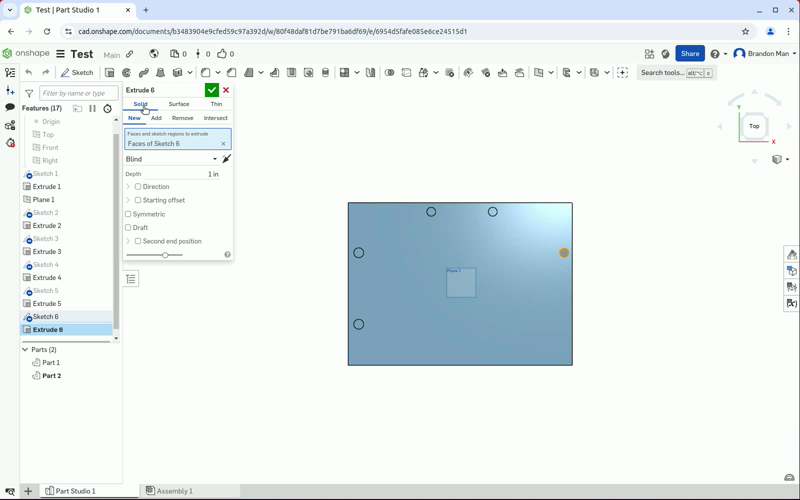
click(143, 106)
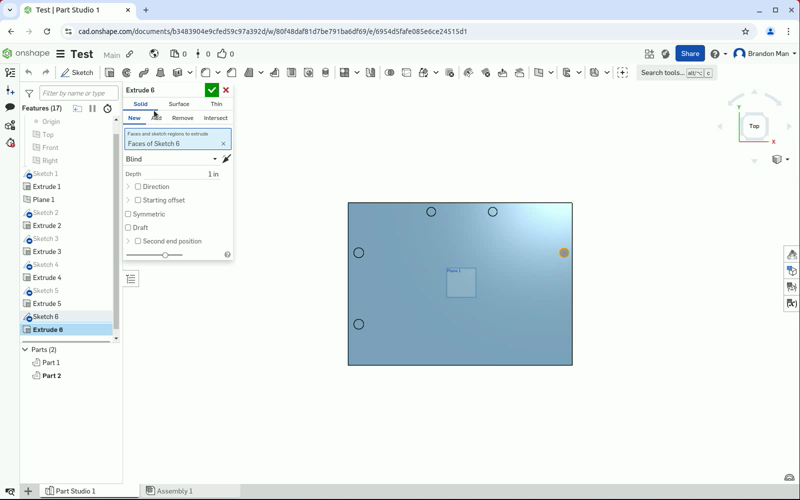
mouse_move(186, 120)
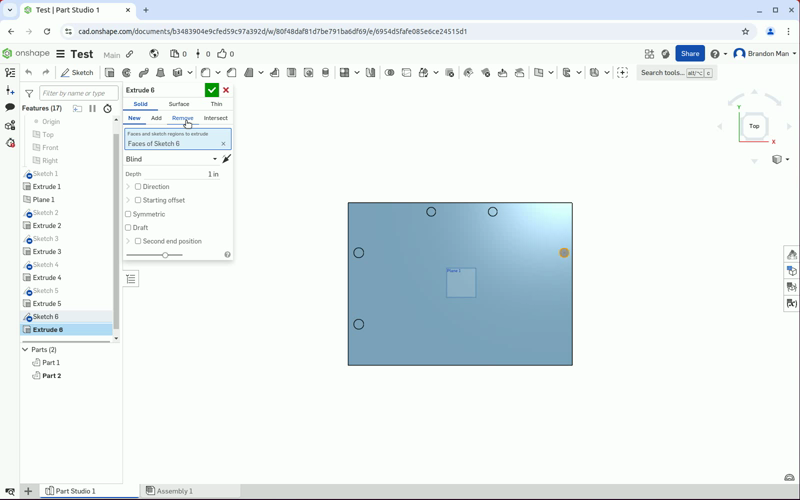
click(186, 120)
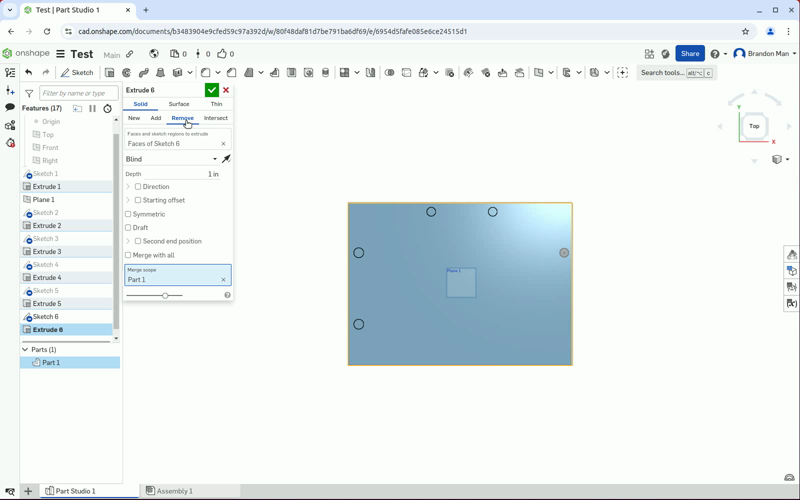
key(tab, 4)
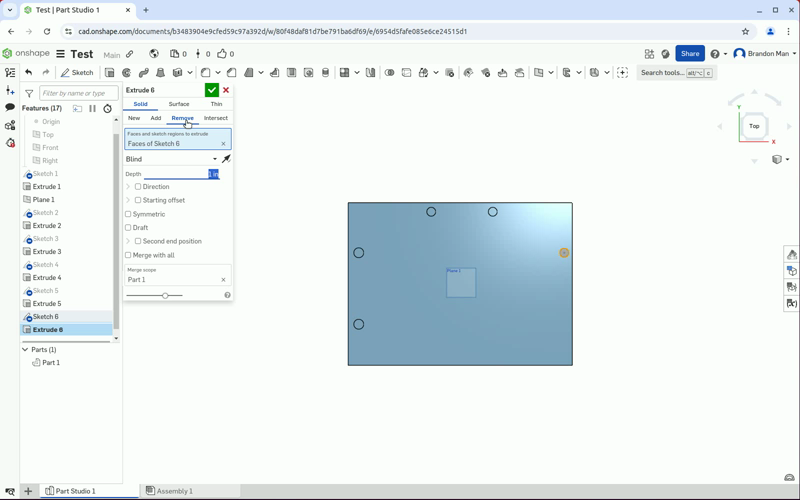
text(0.963)
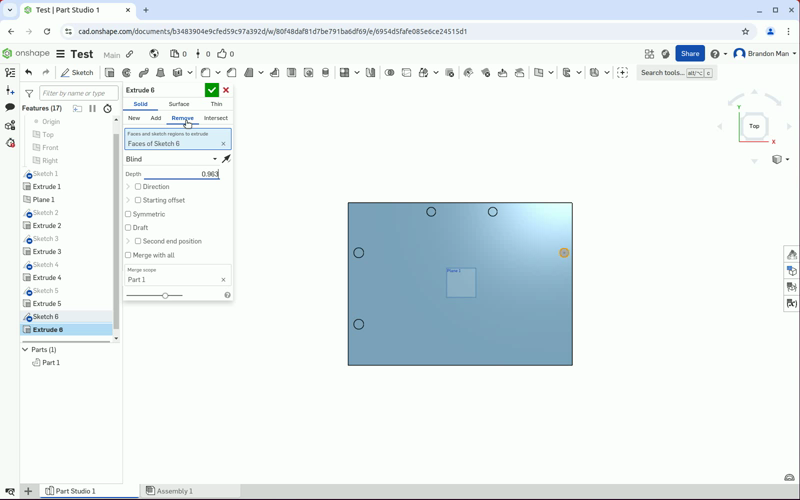
key(tab, 6)
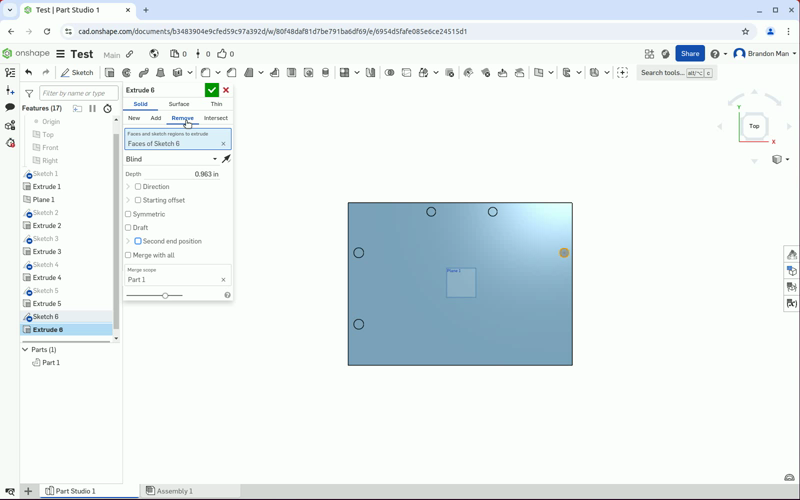
key(space)
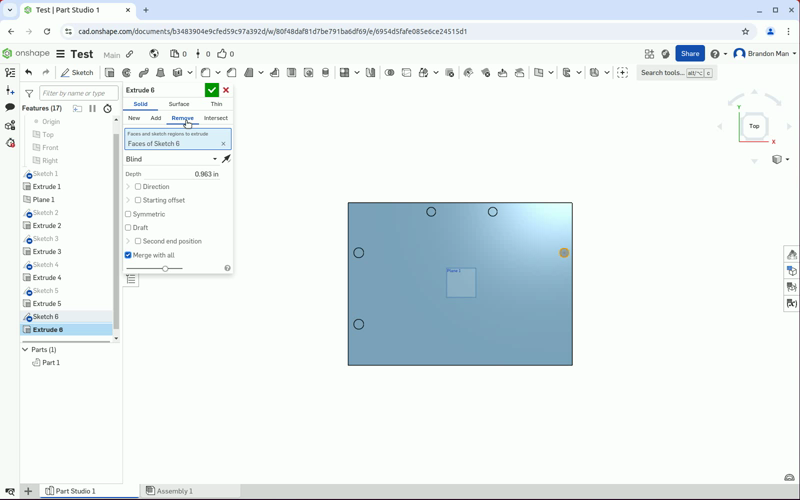
key(enter)
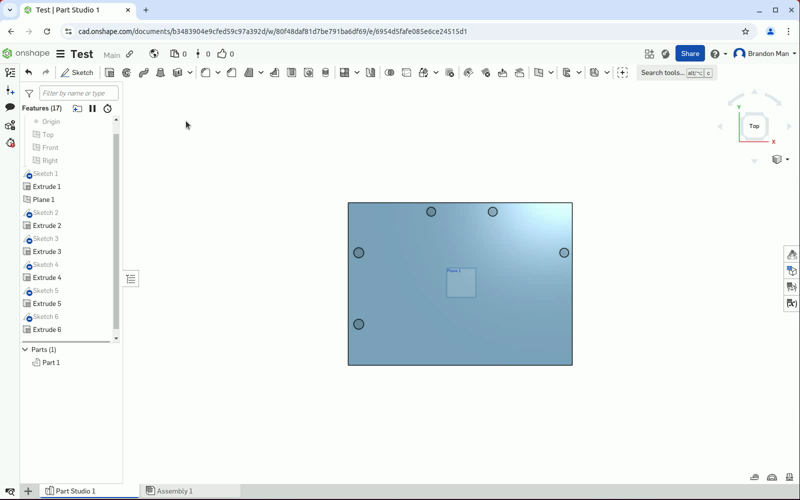
key(shift+h)
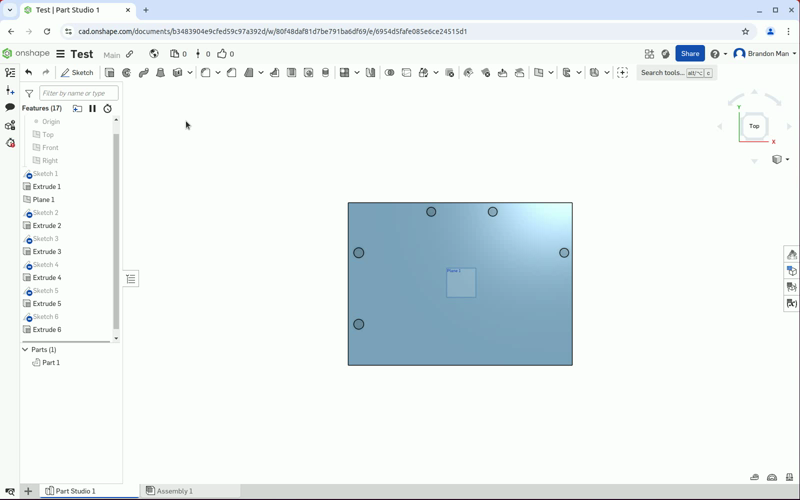
key(shift+h)
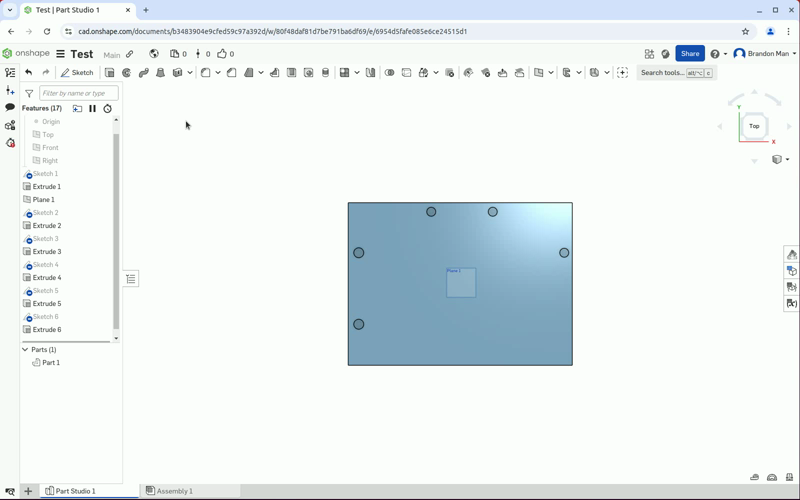
mouse_move(69, 176)
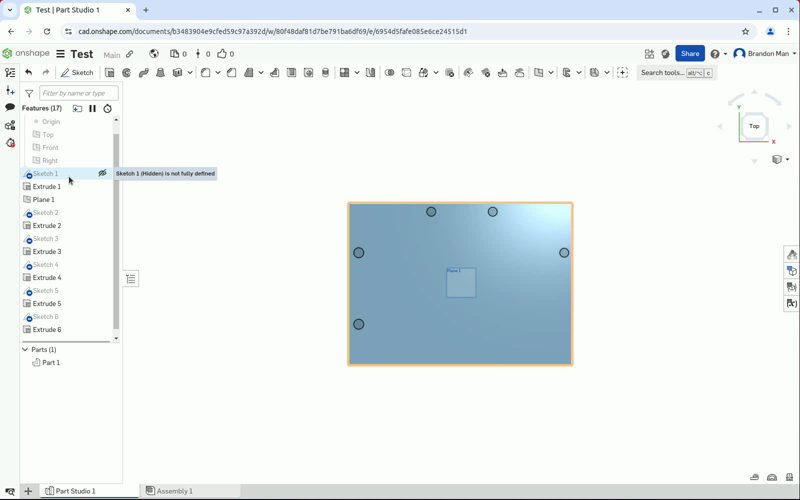
click(69, 176)
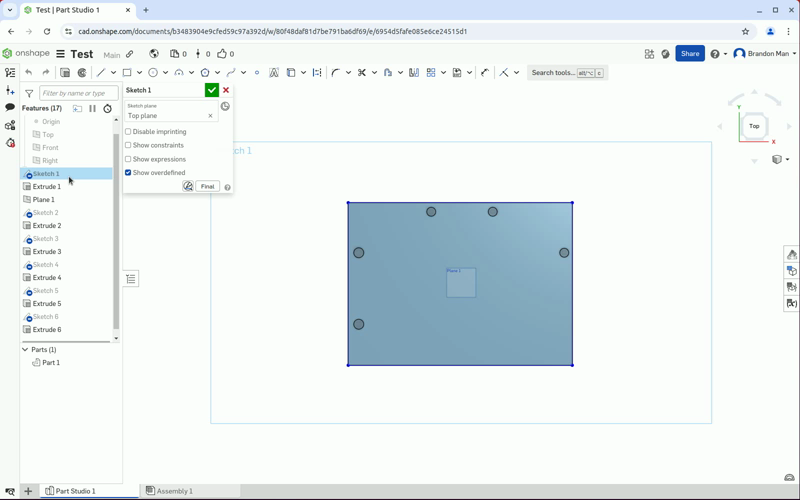
mouse_move(229, 92)
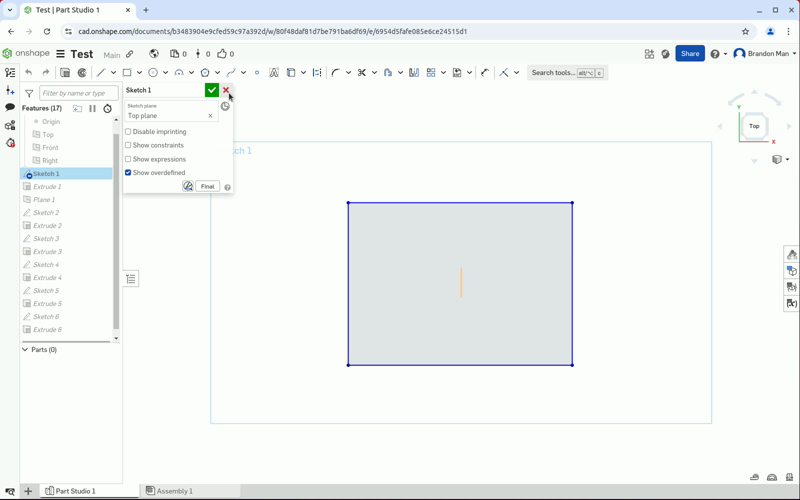
click(229, 92)
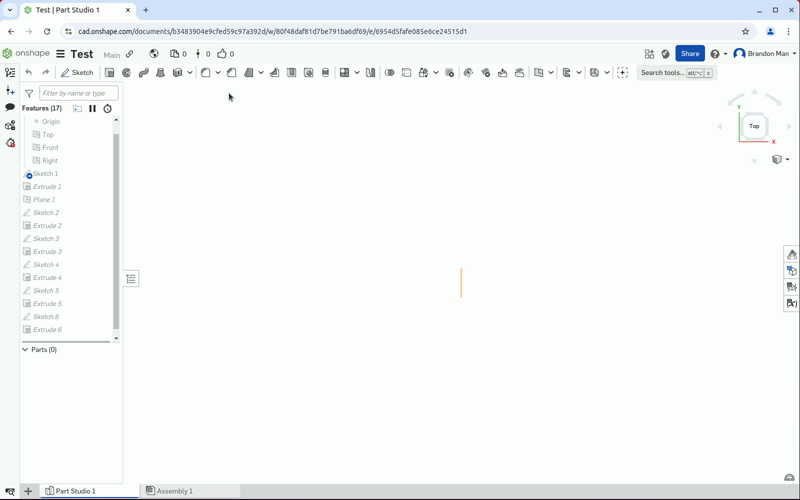
key(shift+s)
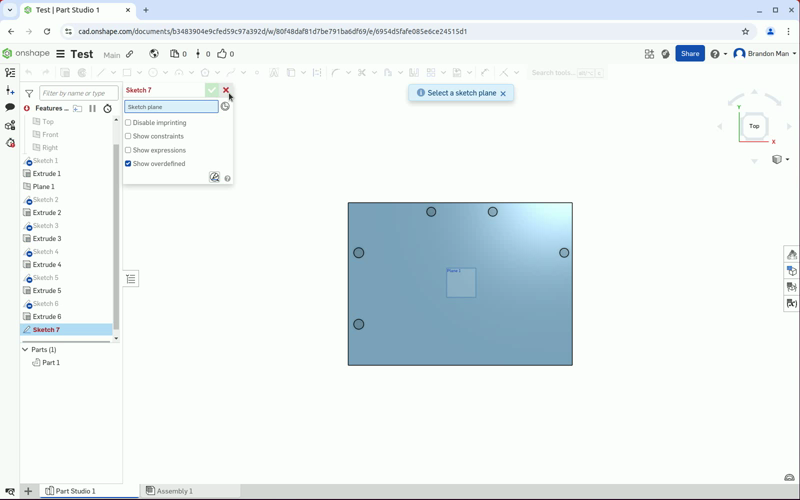
mouse_move(69, 189)
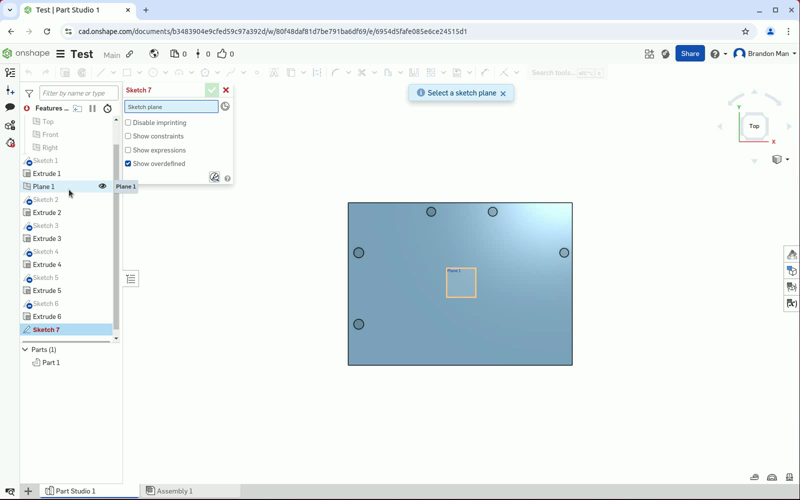
click(69, 189)
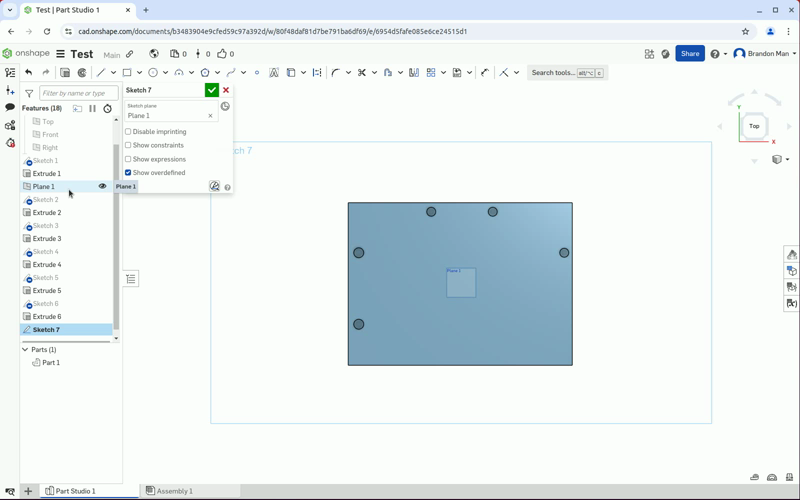
mouse_move(73, 352)
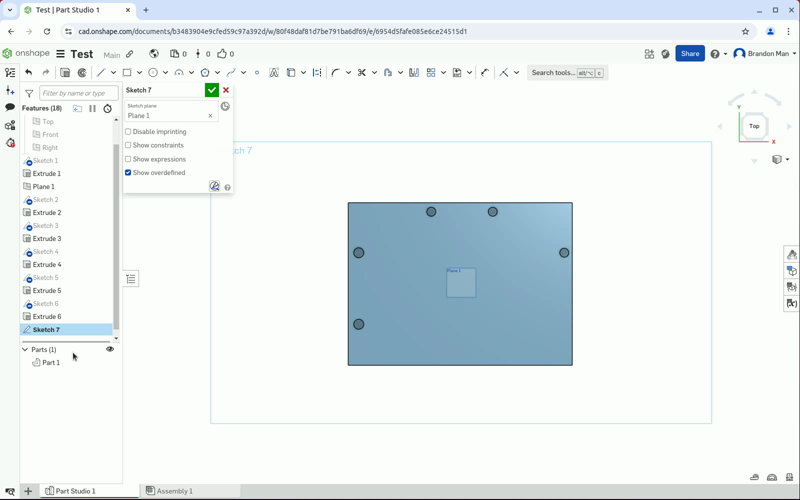
key(y)
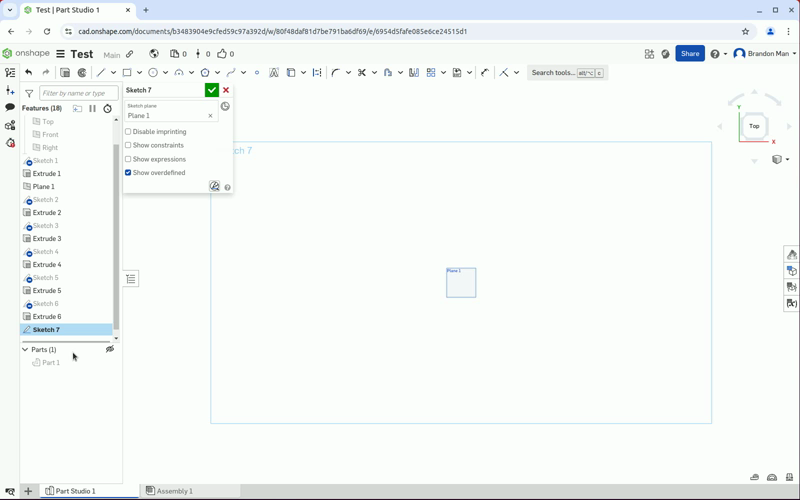
key(c)
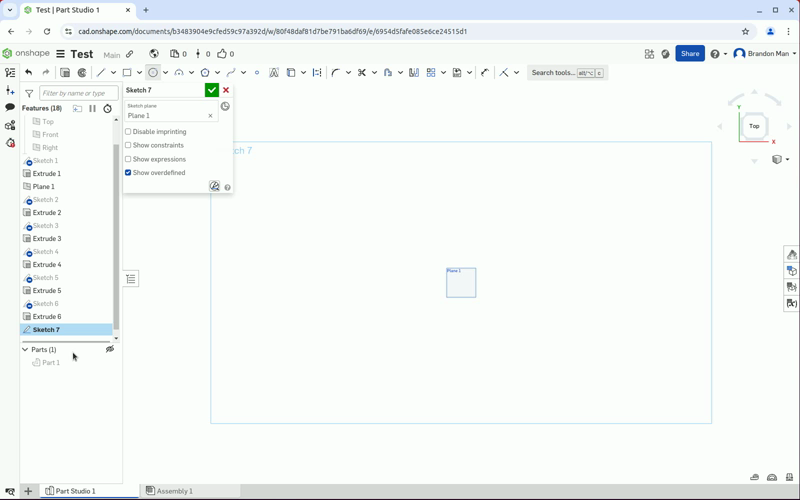
key_down(shift)
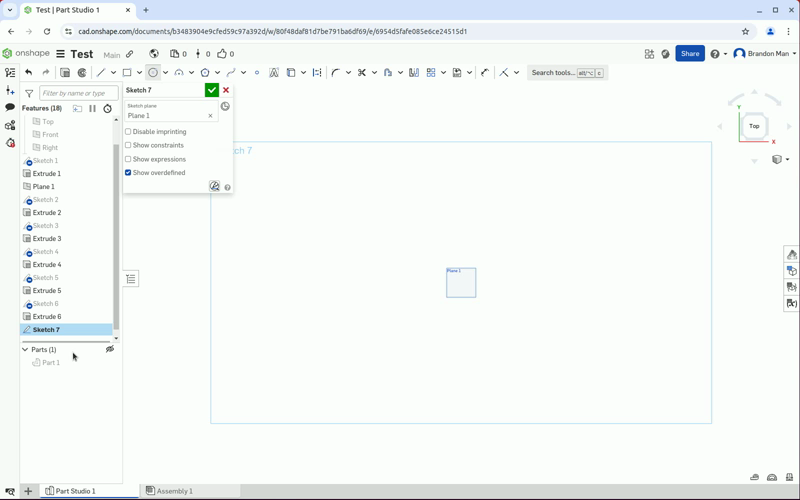
mouse_move(564, 324)
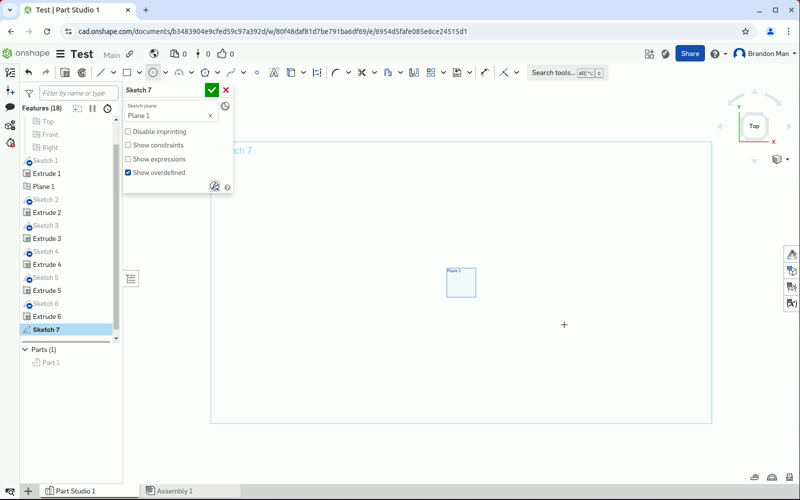
click(564, 324)
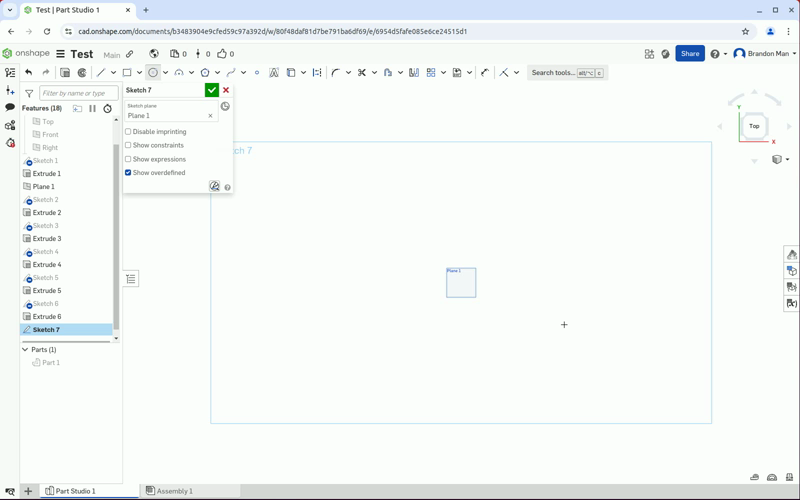
key_up(shift)
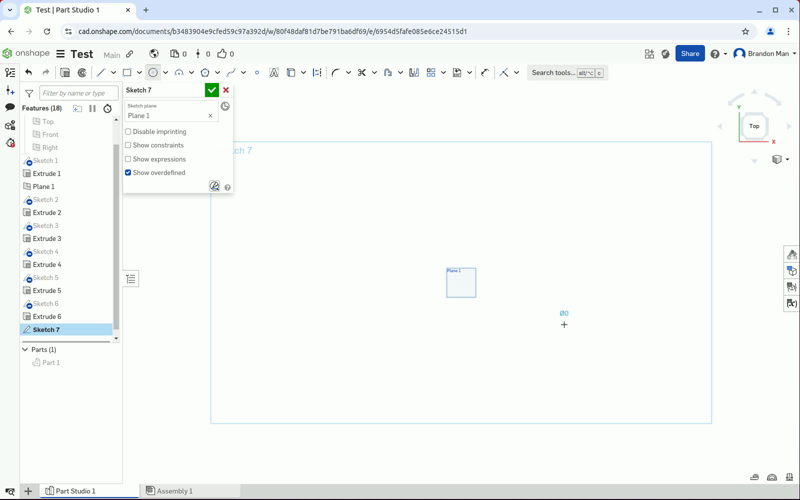
mouse_move(568, 324)
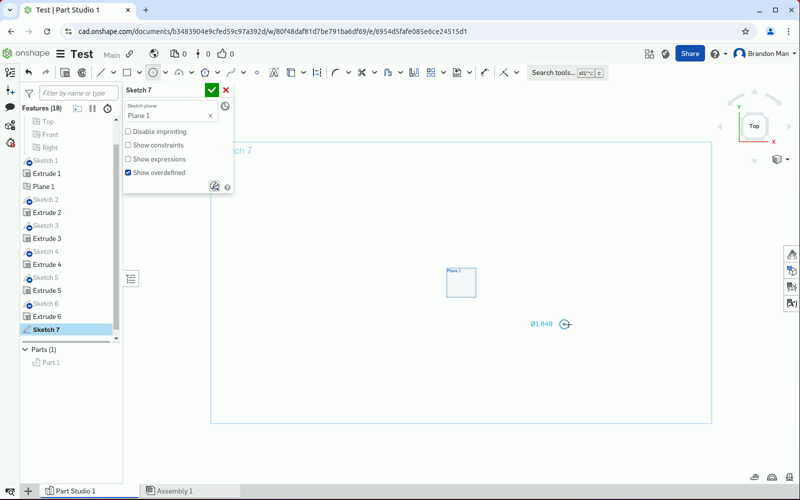
click(568, 324)
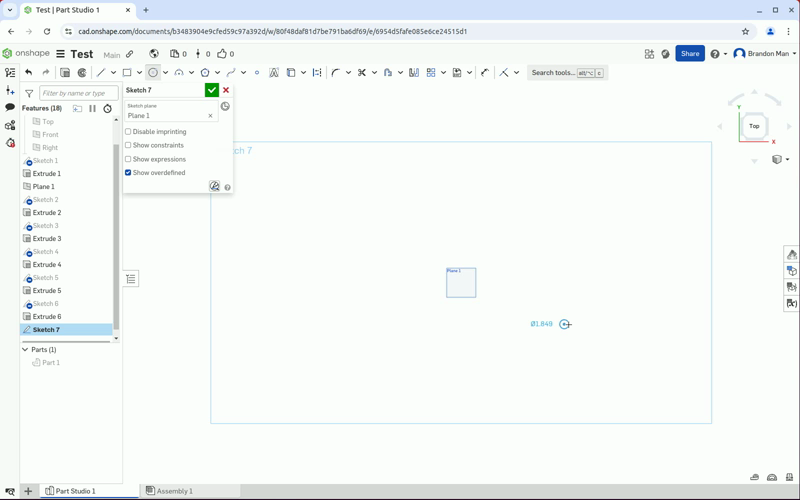
key(esc)
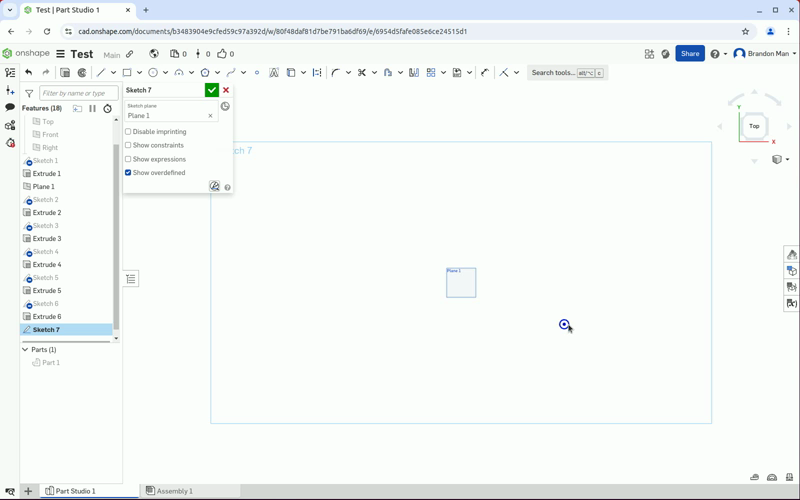
mouse_move(562, 320)
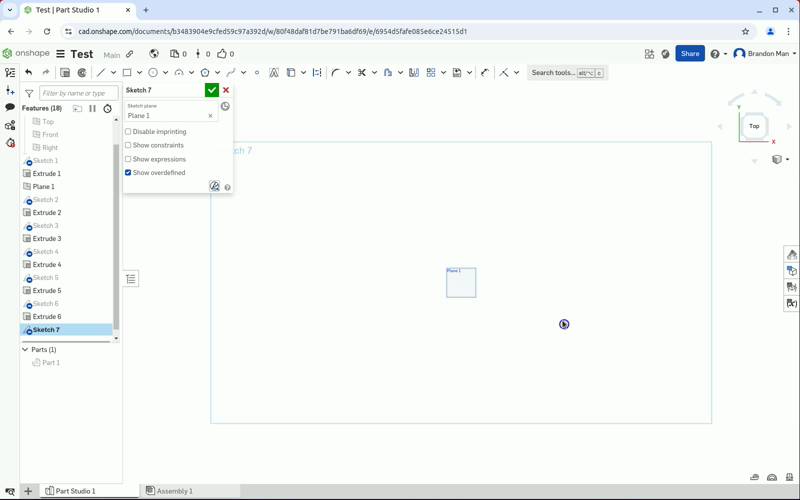
scroll(6)
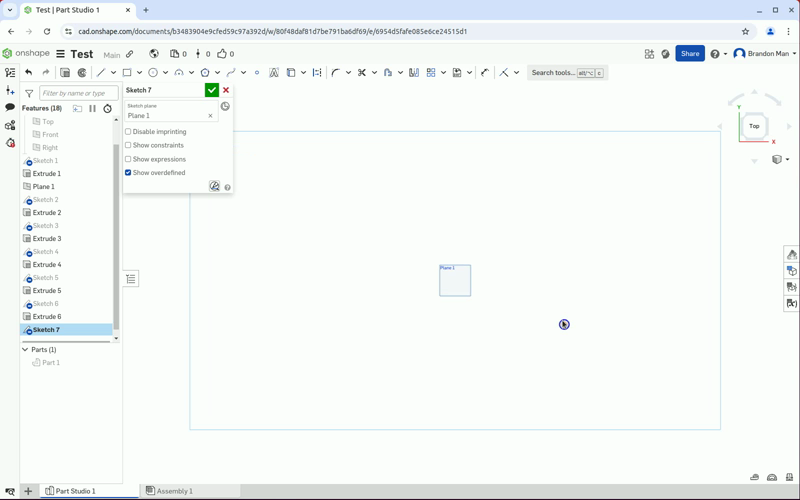
scroll(6)
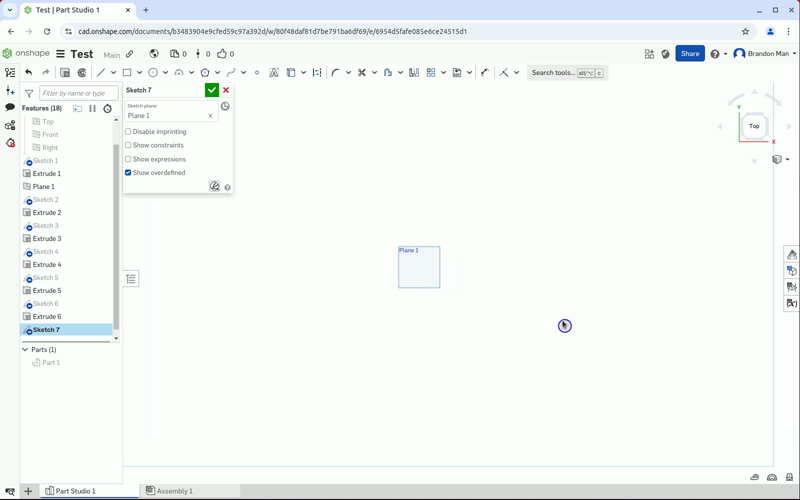
scroll(6)
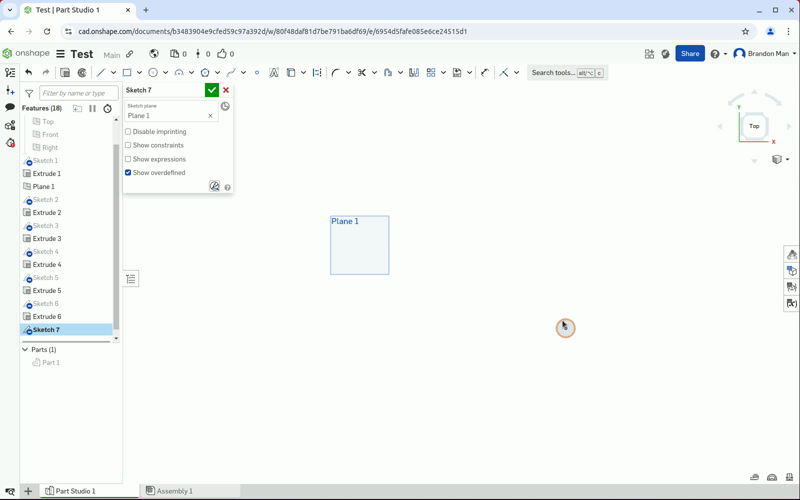
scroll(6)
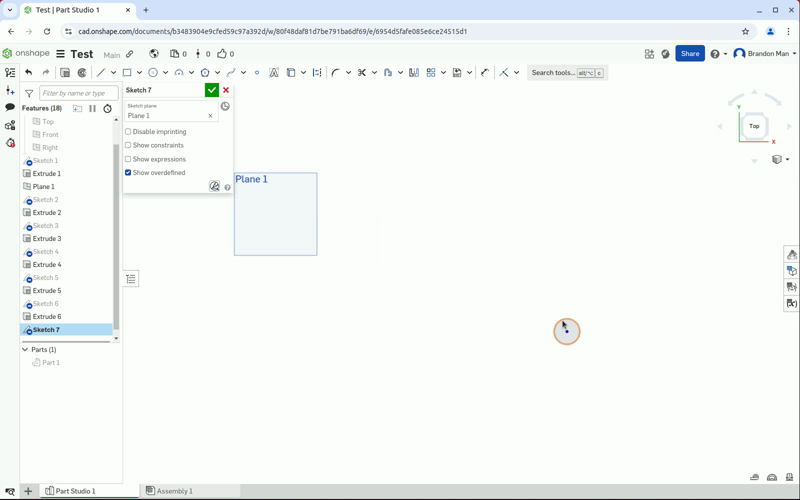
scroll(6)
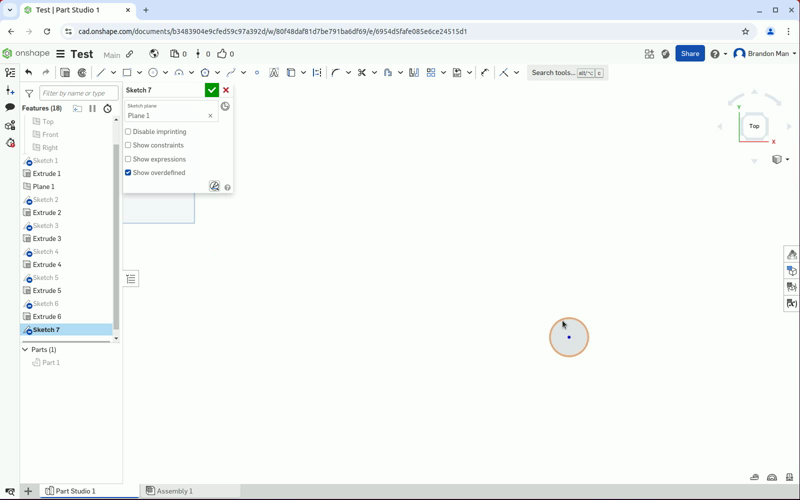
scroll(6)
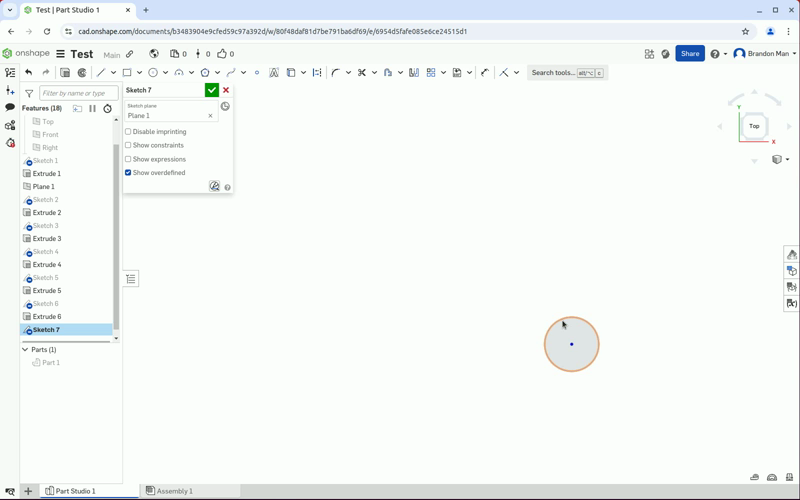
scroll(6)
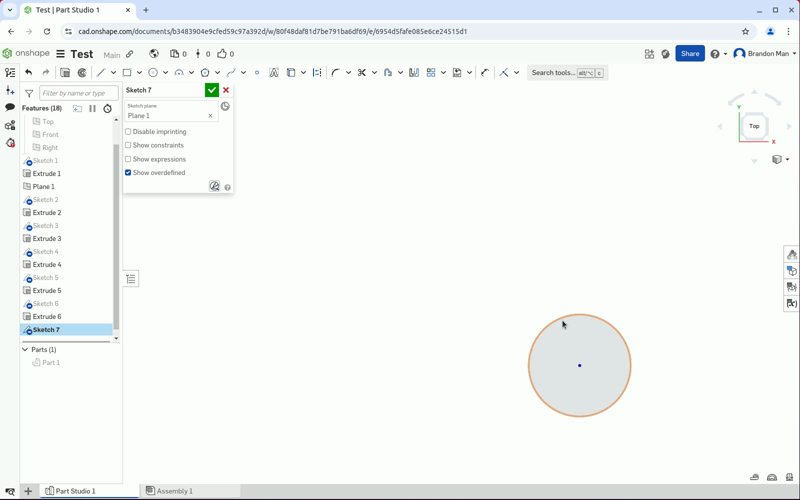
click(562, 320)
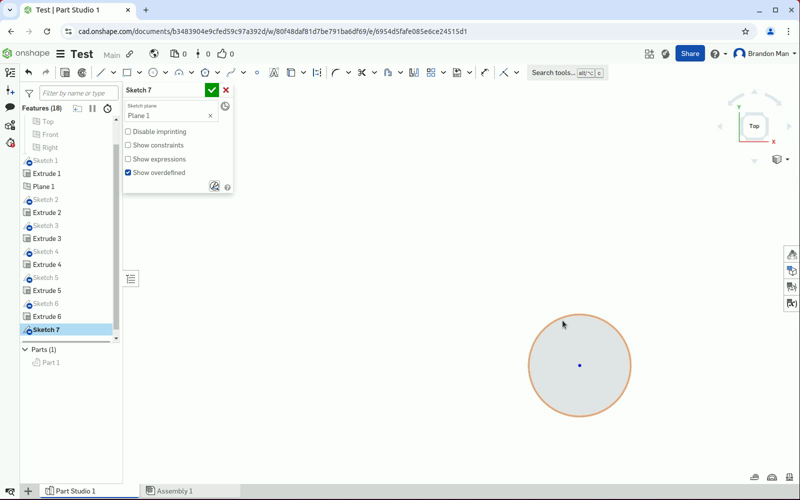
scroll(-6)
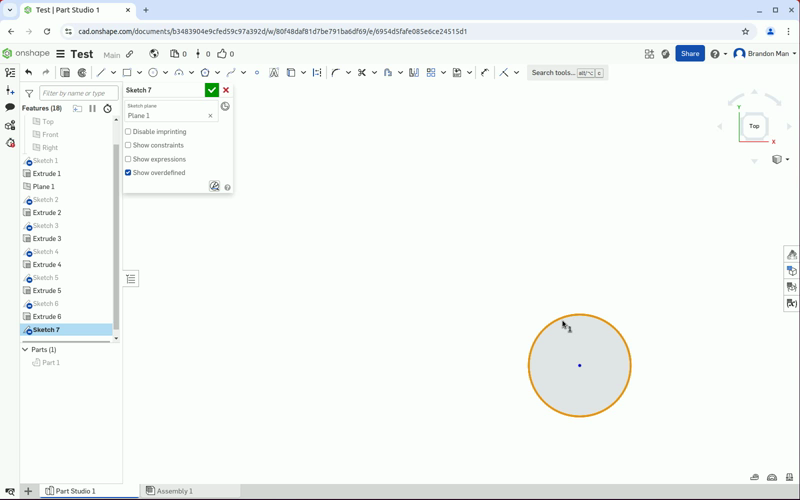
scroll(-6)
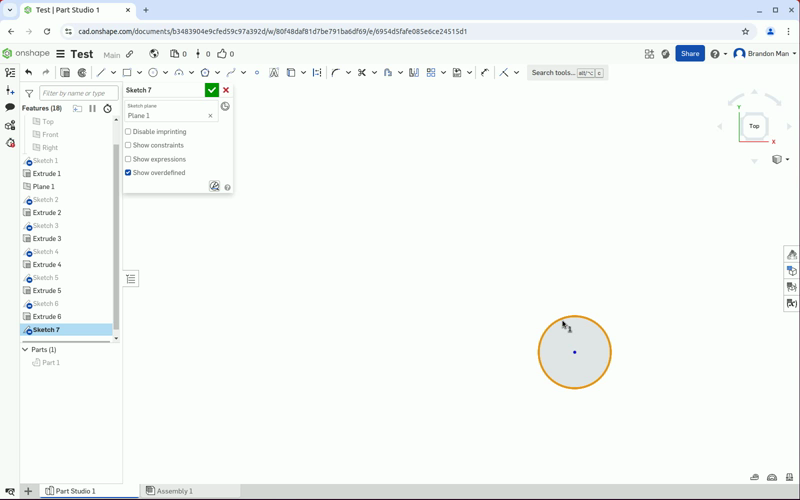
scroll(-6)
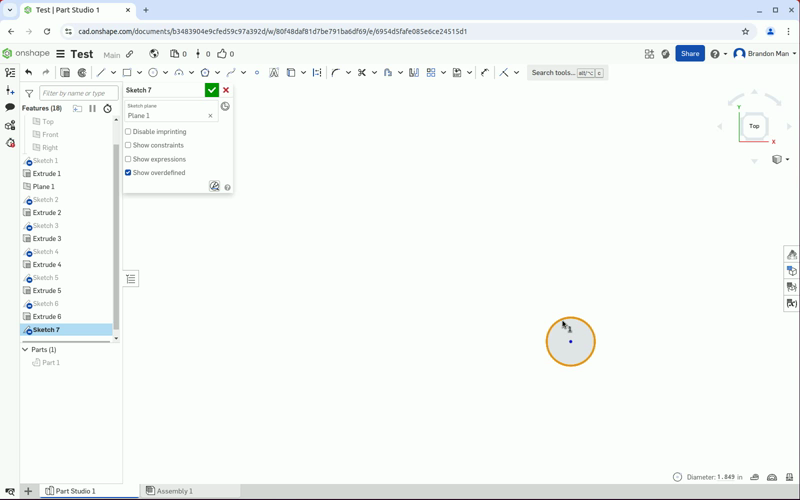
scroll(-6)
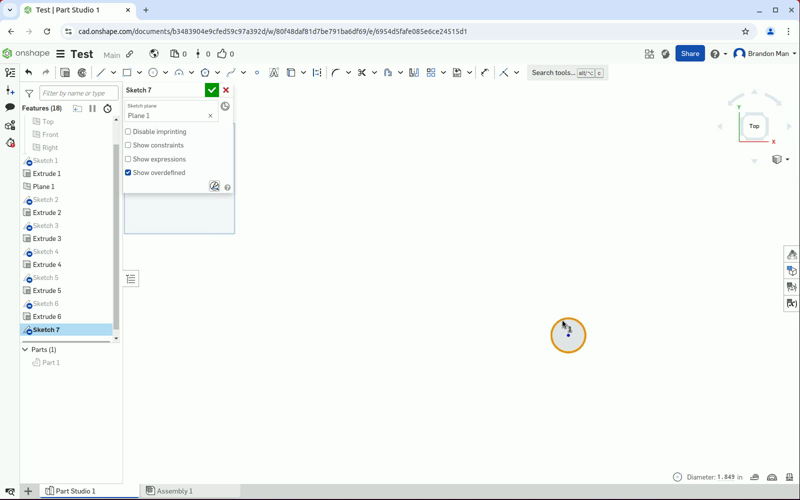
scroll(-6)
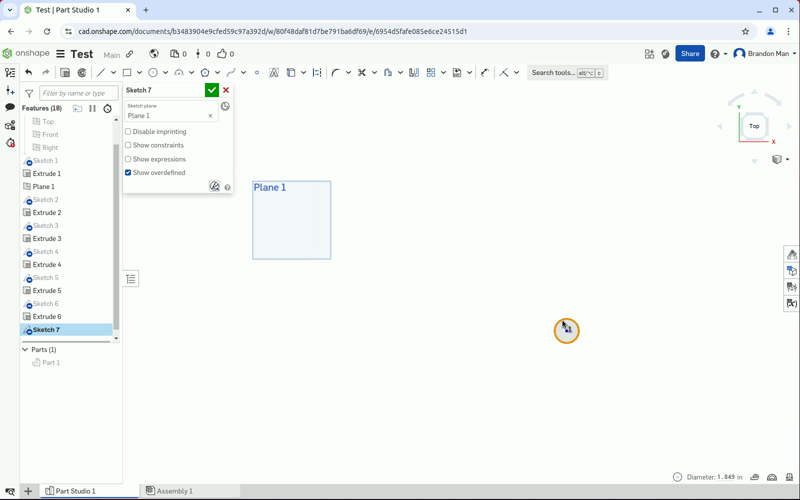
scroll(-6)
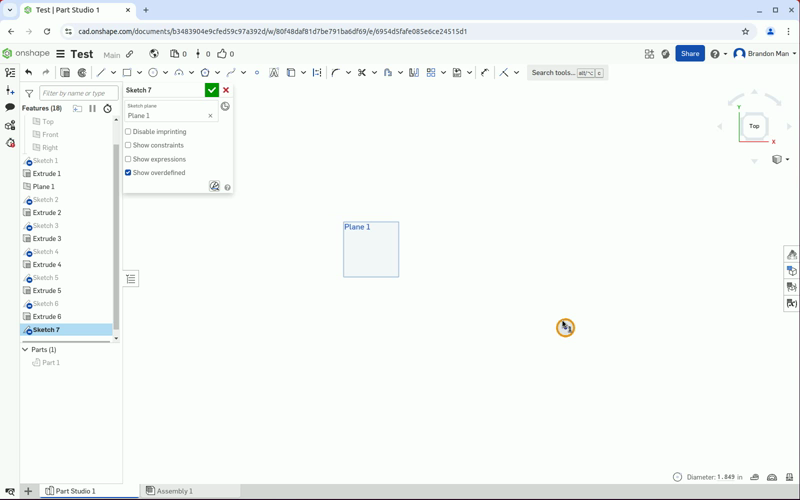
scroll(-6)
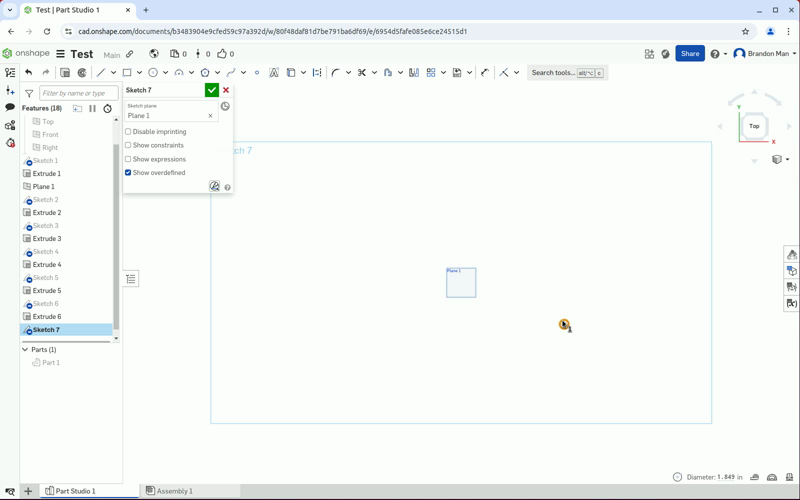
mouse_move(73, 352)
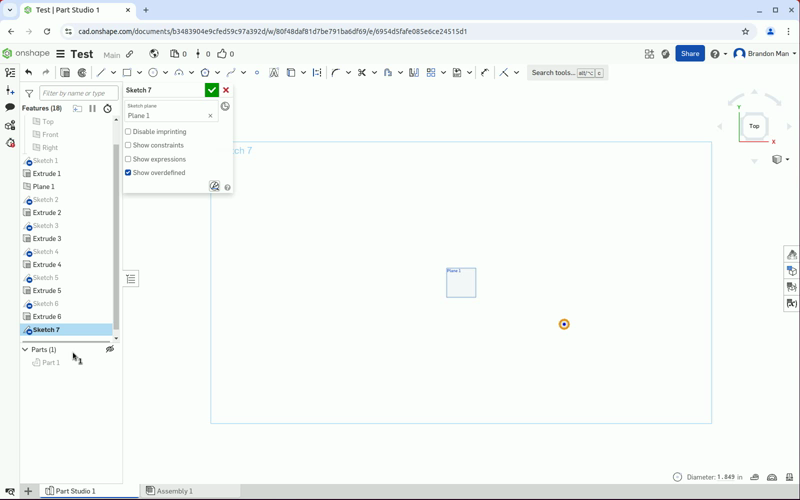
key(shift+y)
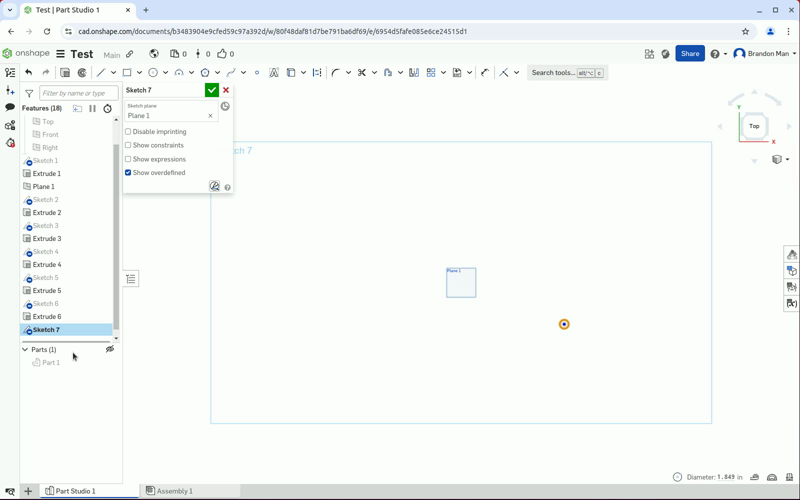
key(shift+e)
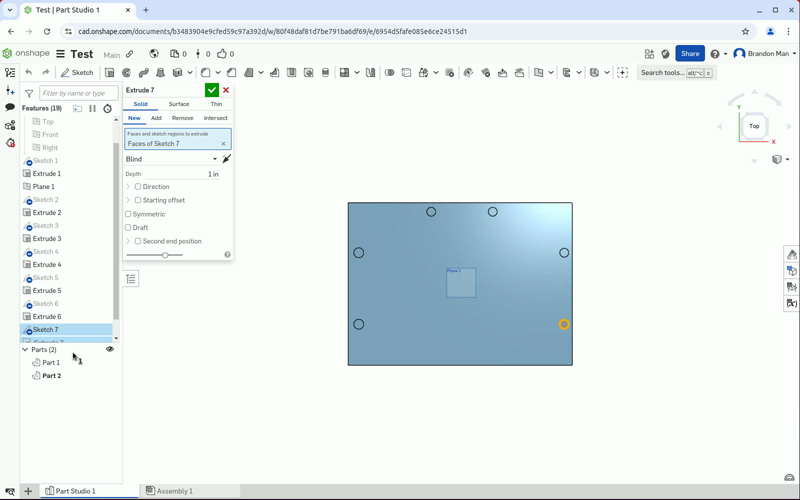
mouse_move(143, 106)
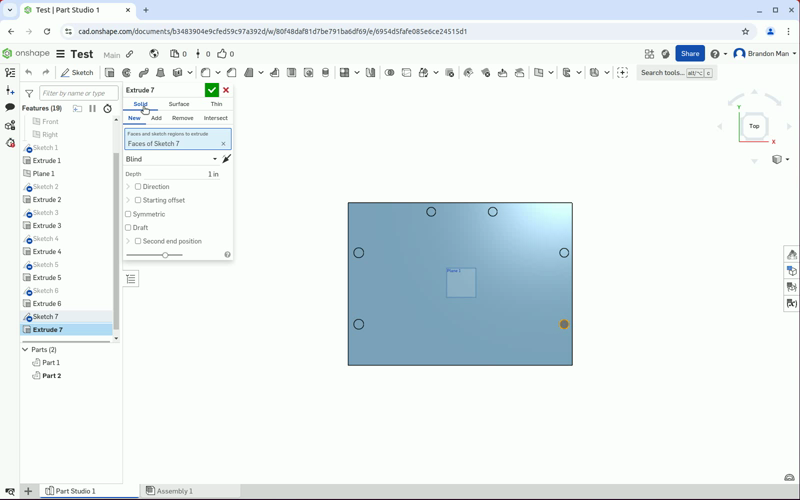
click(143, 106)
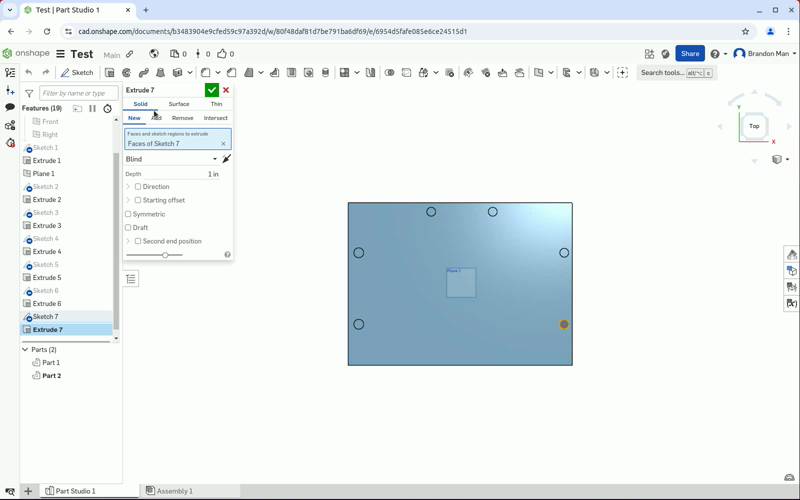
mouse_move(186, 120)
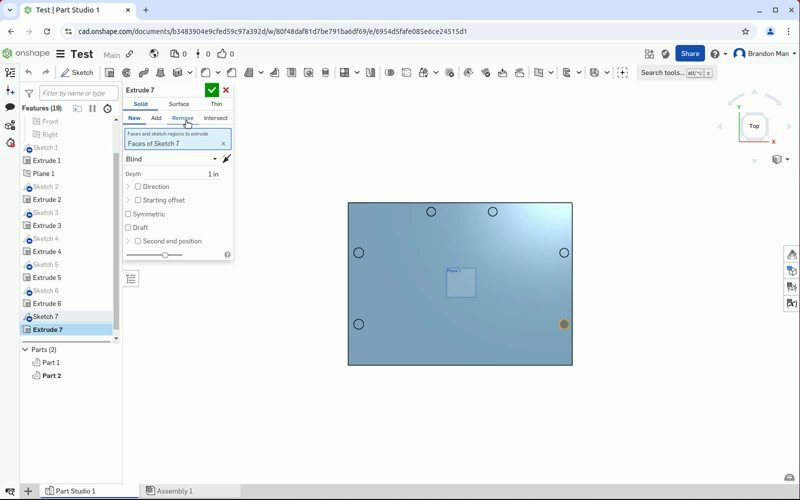
click(186, 120)
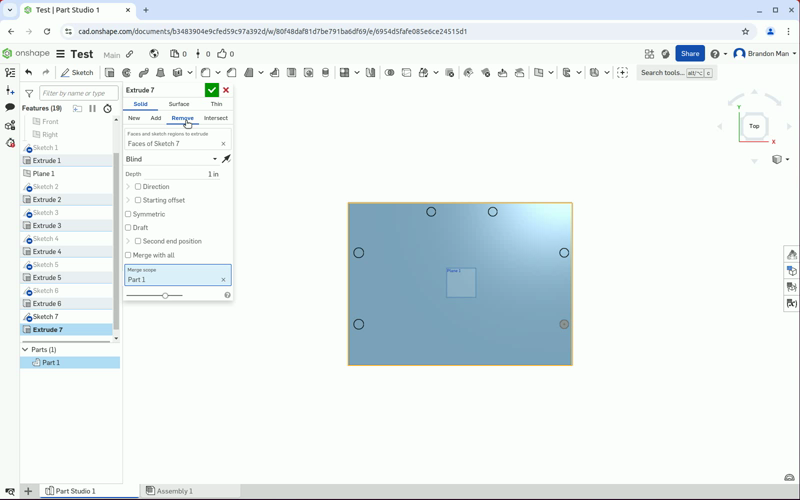
key(tab, 4)
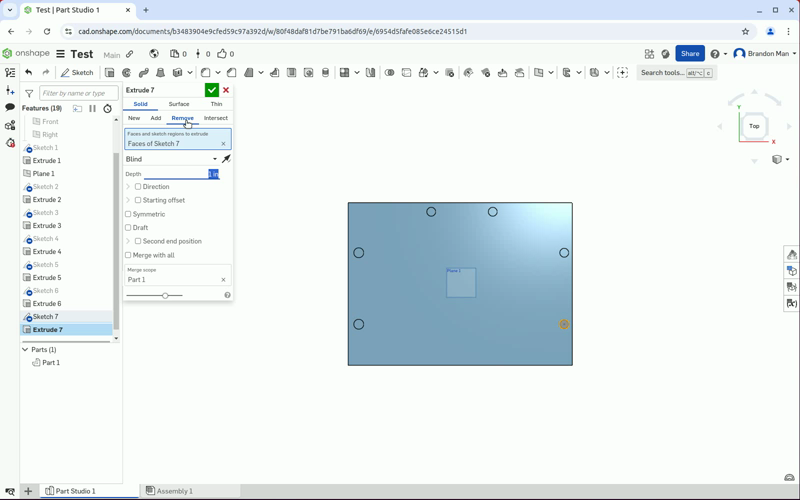
text(0.963)
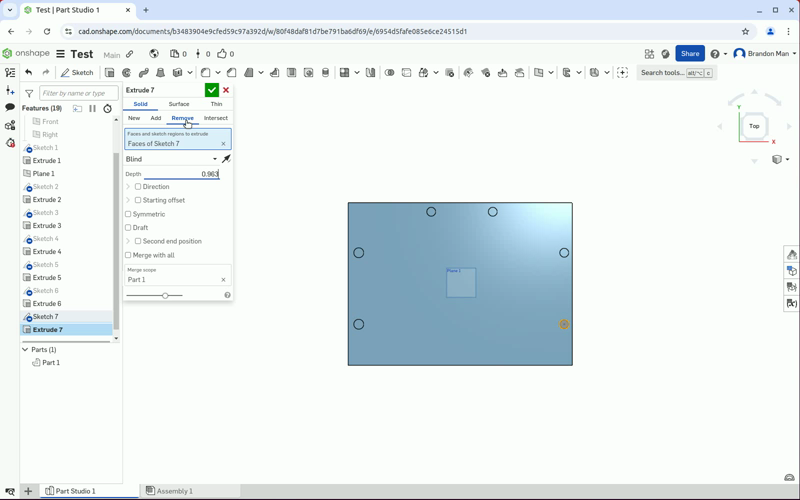
key(tab, 6)
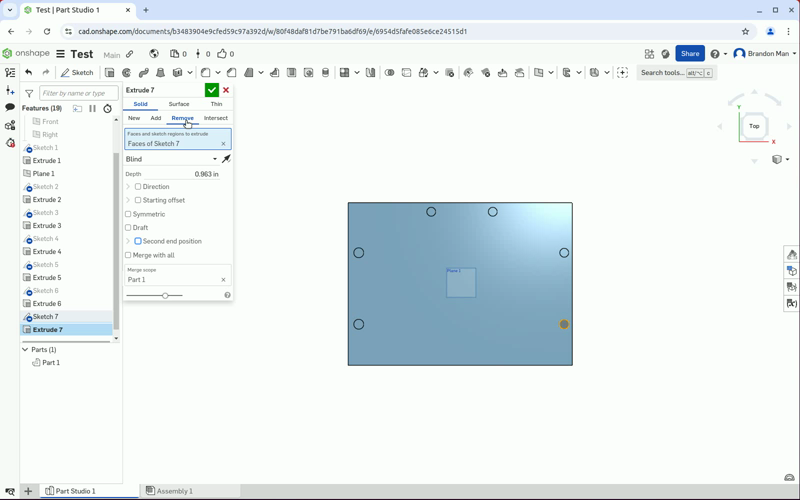
key(space)
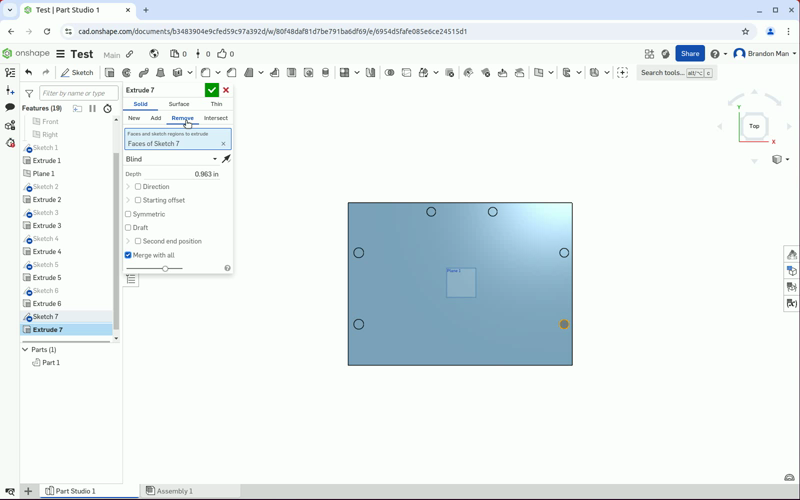
key(enter)
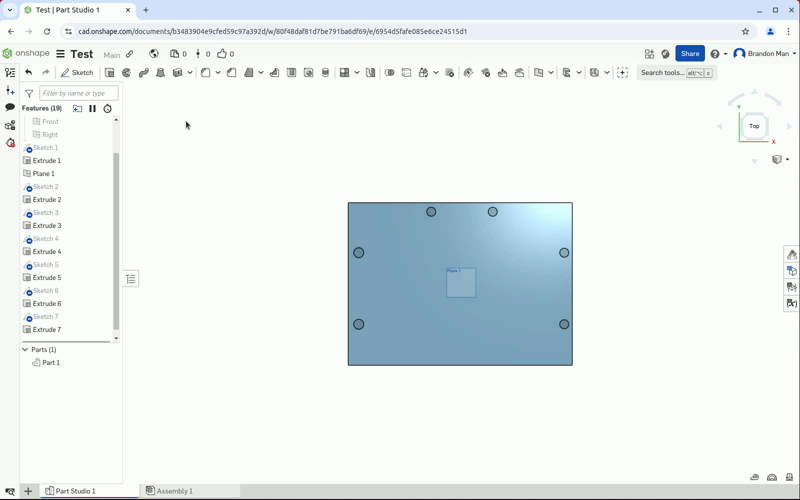
key(shift+h)
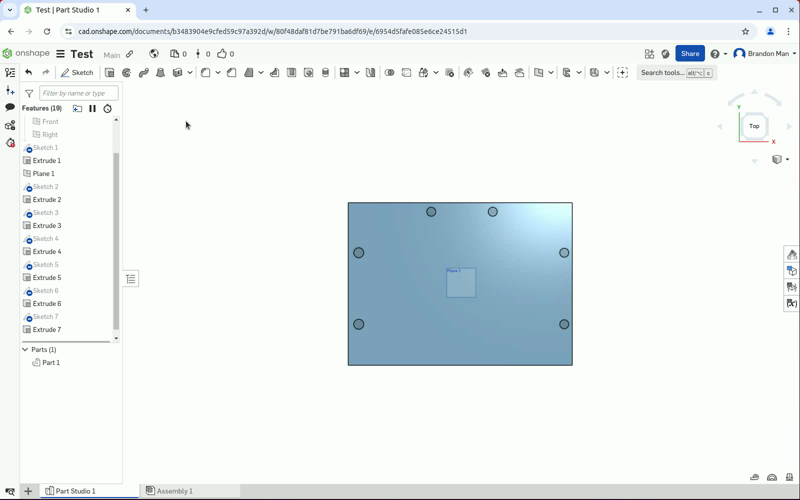
key(shift+h)
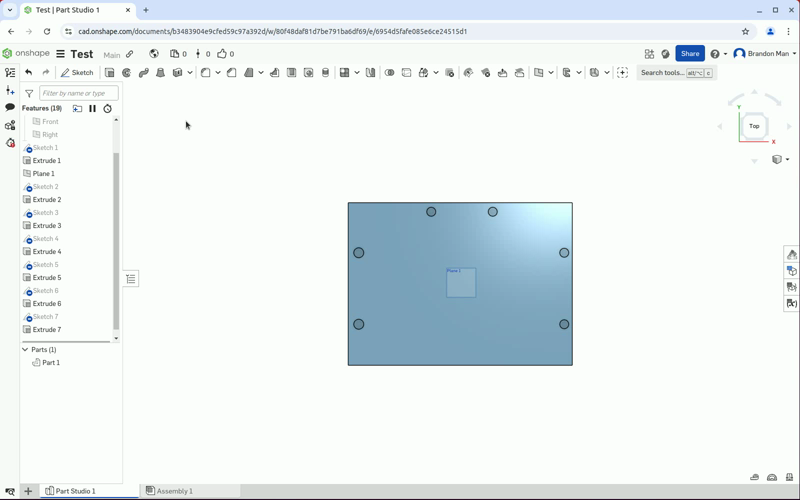
mouse_move(69, 150)
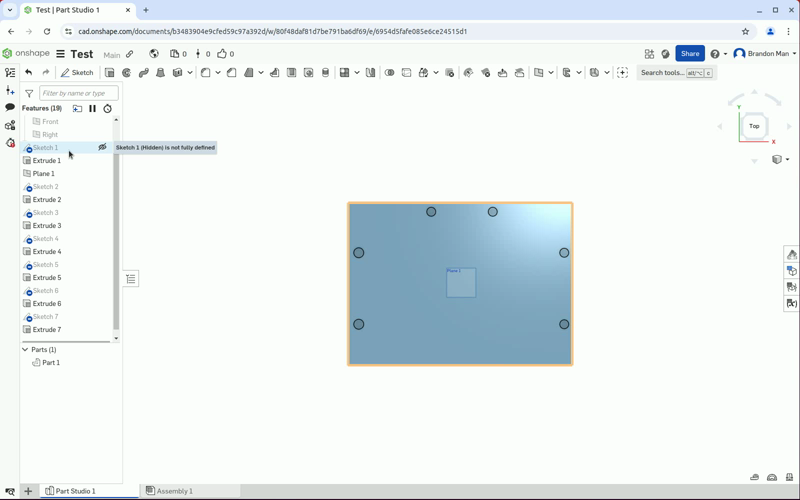
click(69, 150)
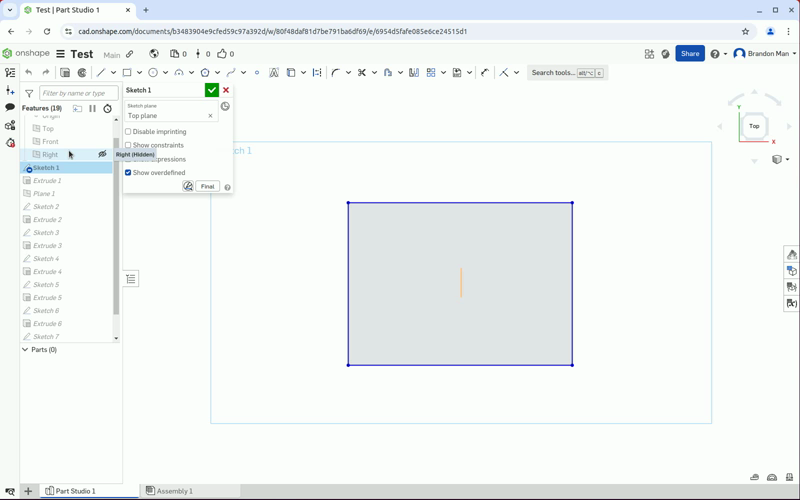
mouse_move(229, 92)
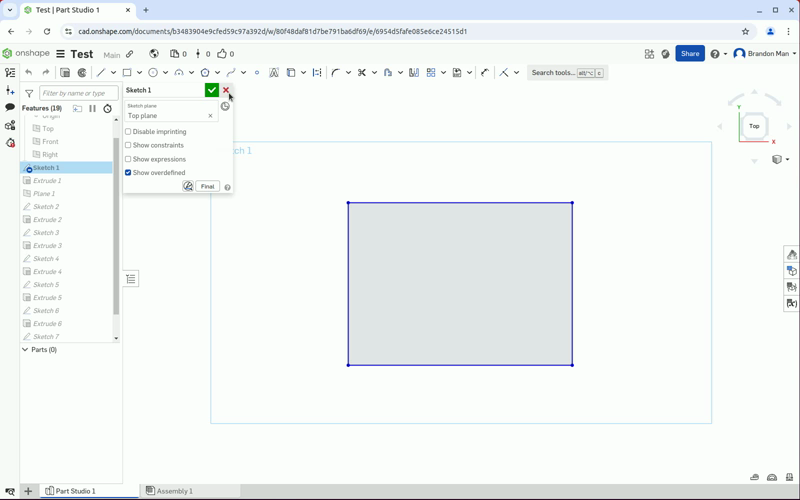
click(229, 92)
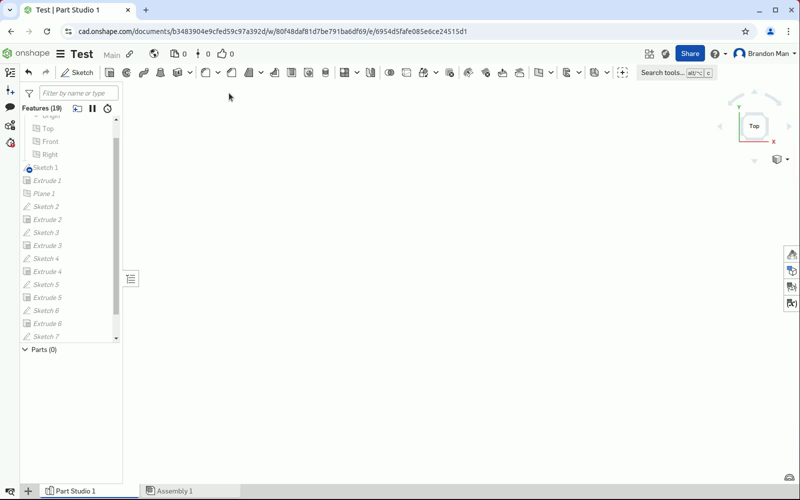
key(shift+s)
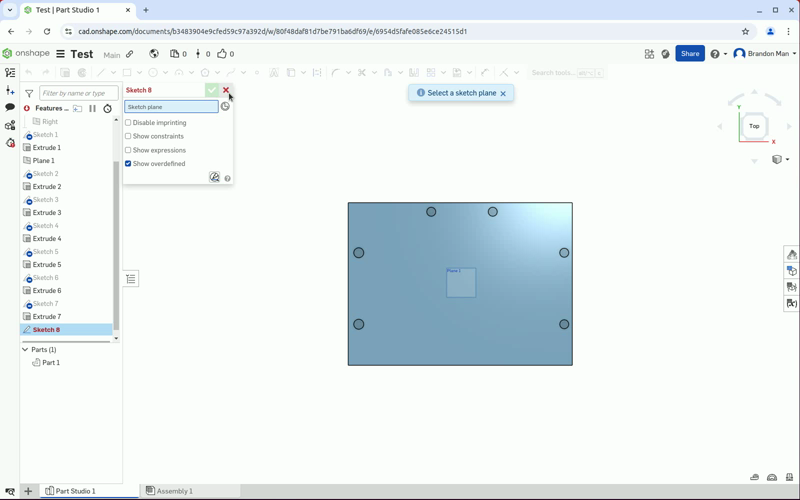
mouse_move(69, 163)
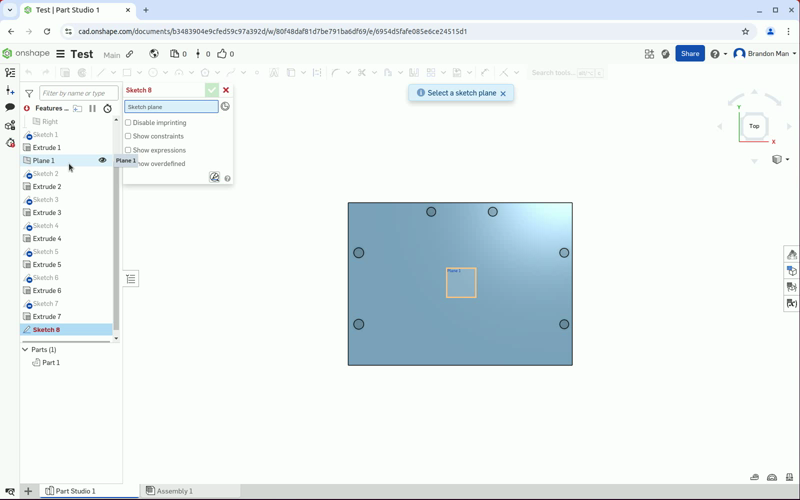
click(69, 163)
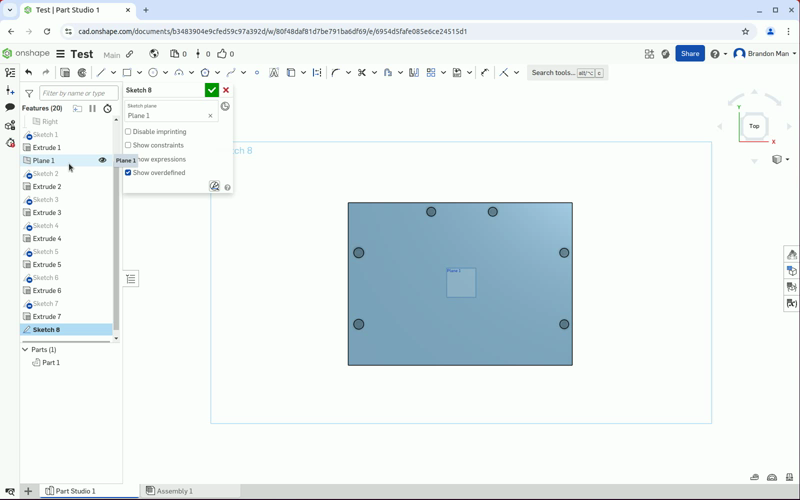
mouse_move(73, 352)
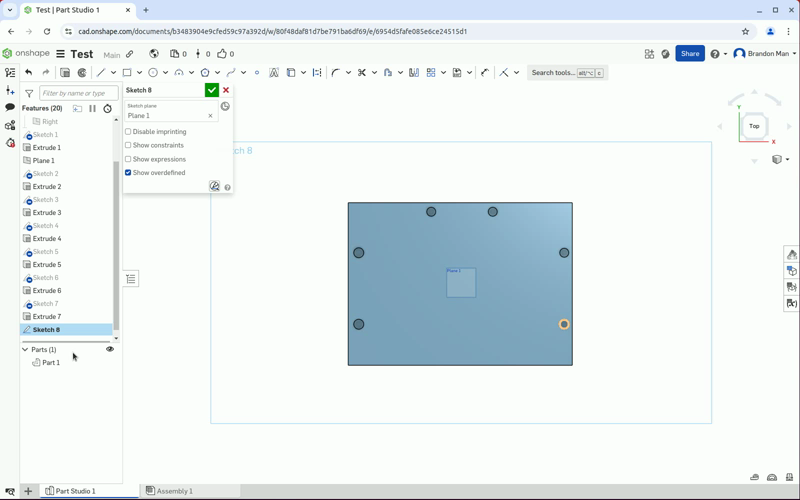
key(y)
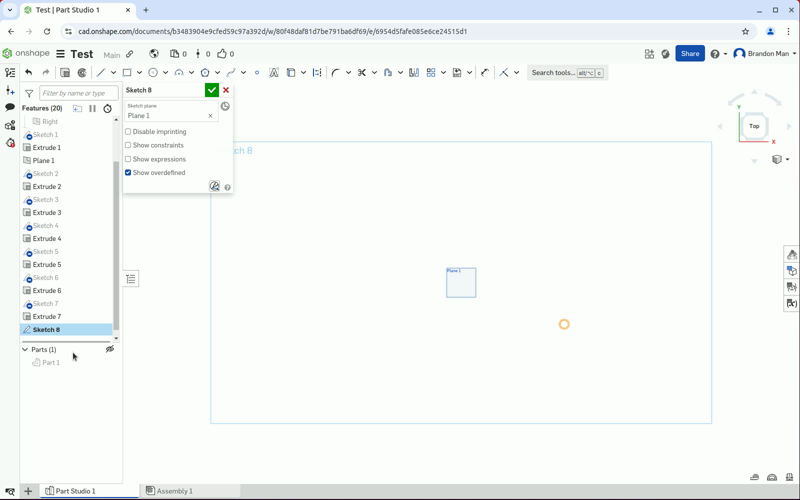
key(c)
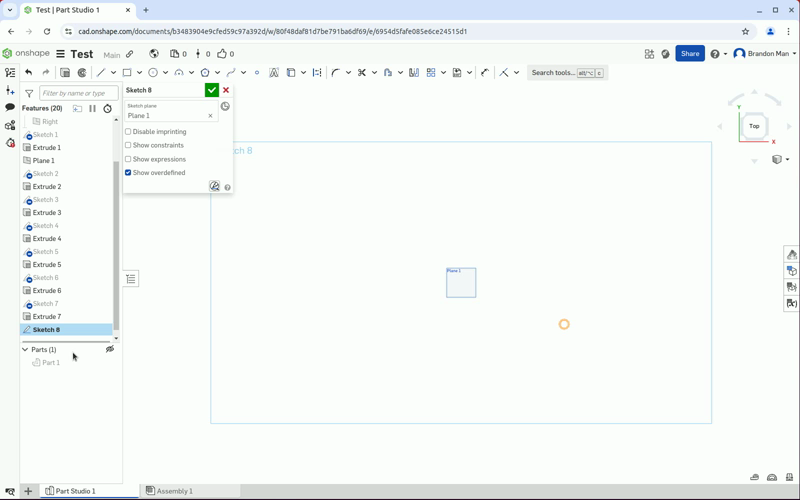
key_down(shift)
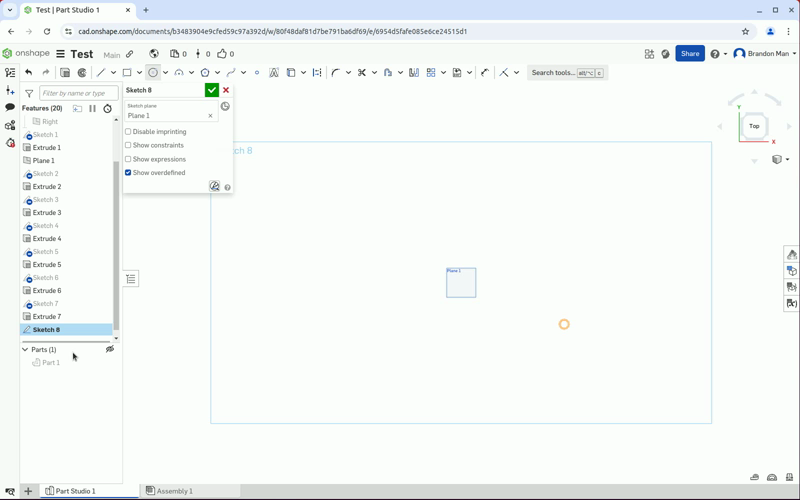
mouse_move(410, 349)
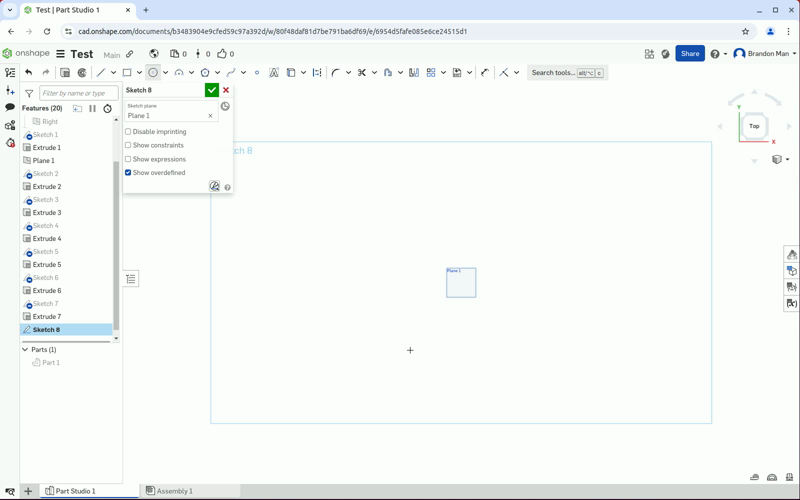
click(410, 349)
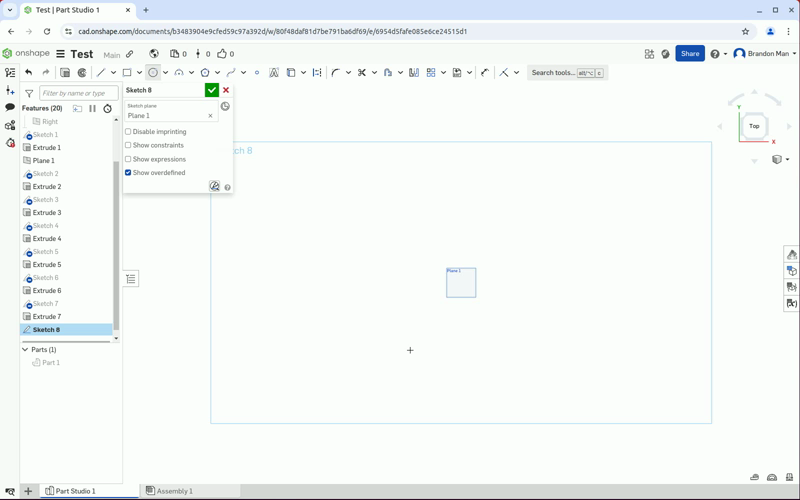
key_up(shift)
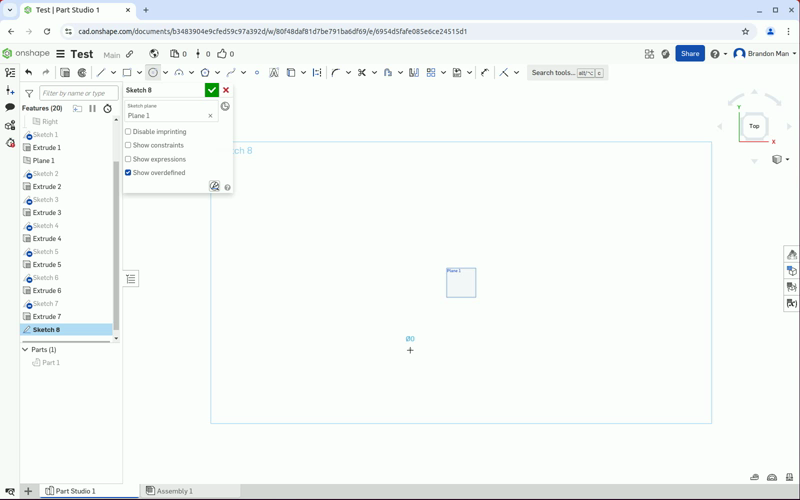
mouse_move(415, 349)
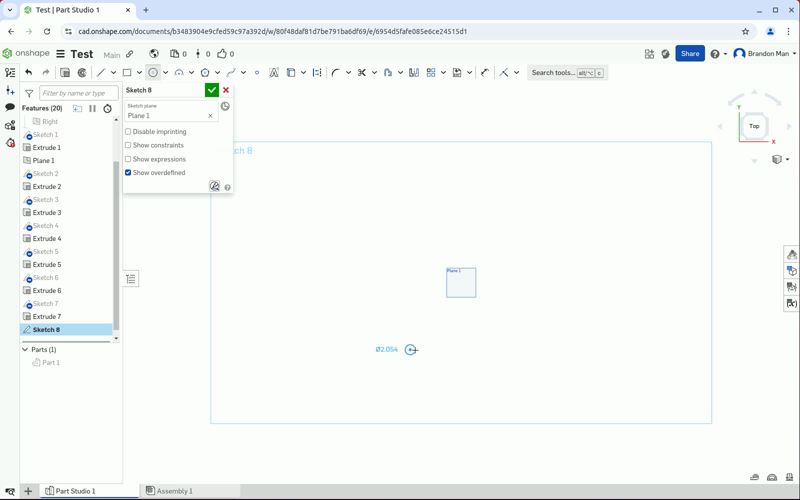
click(415, 349)
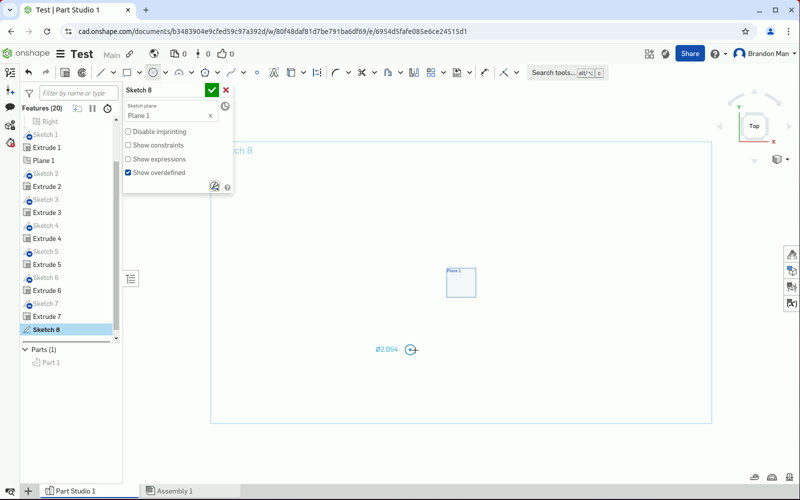
key(esc)
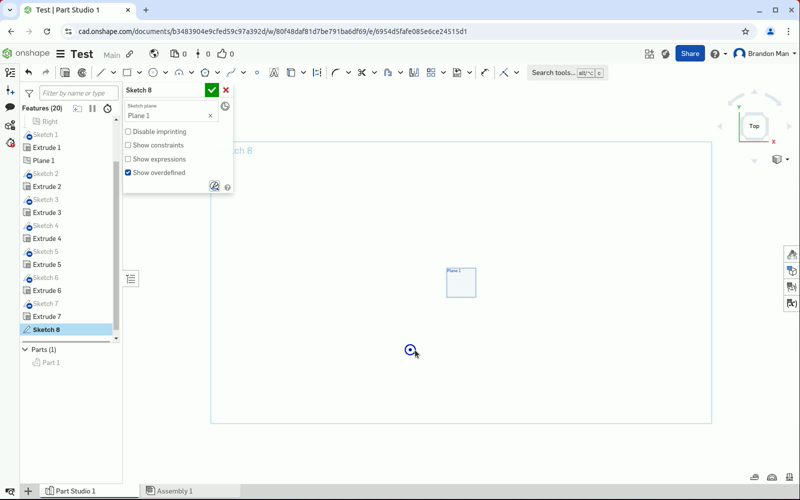
mouse_move(410, 353)
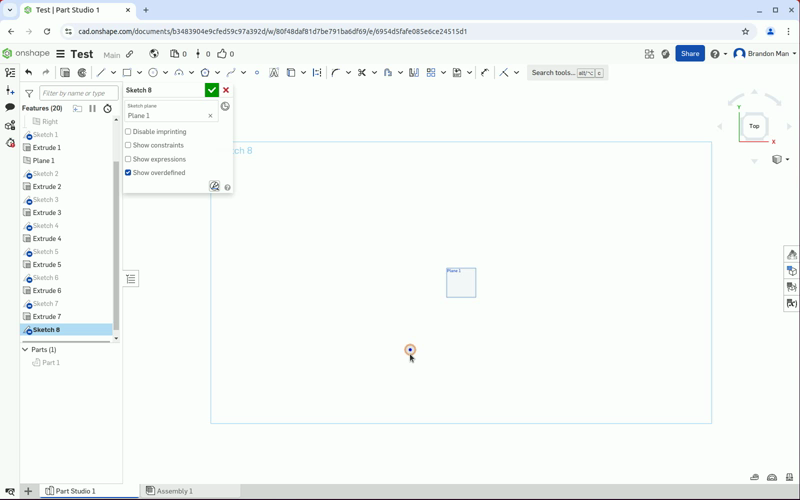
scroll(6)
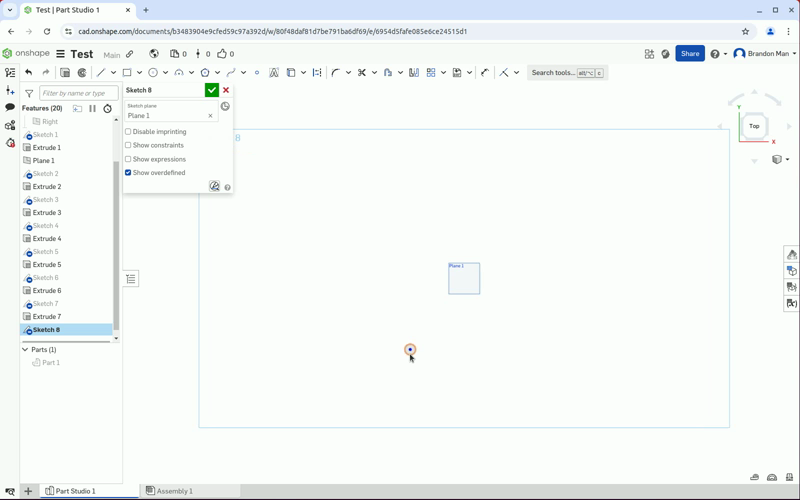
scroll(6)
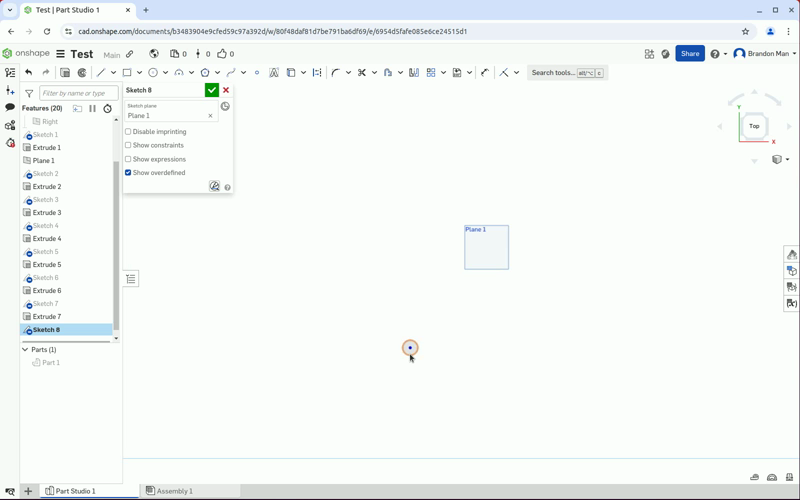
scroll(6)
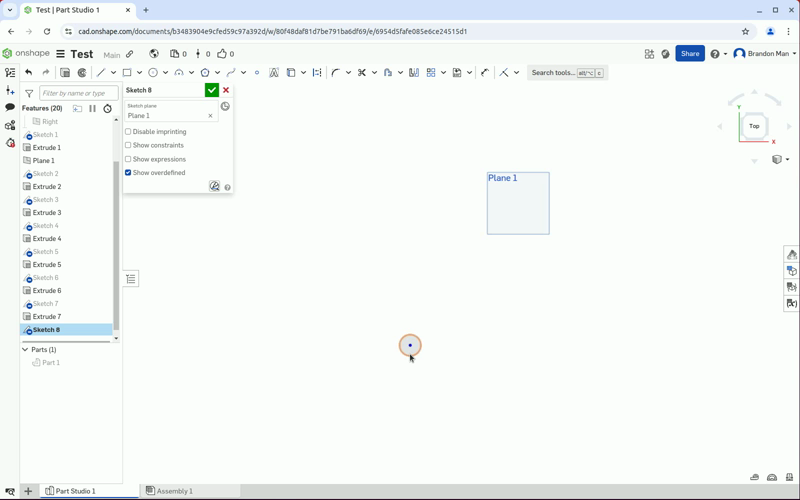
scroll(6)
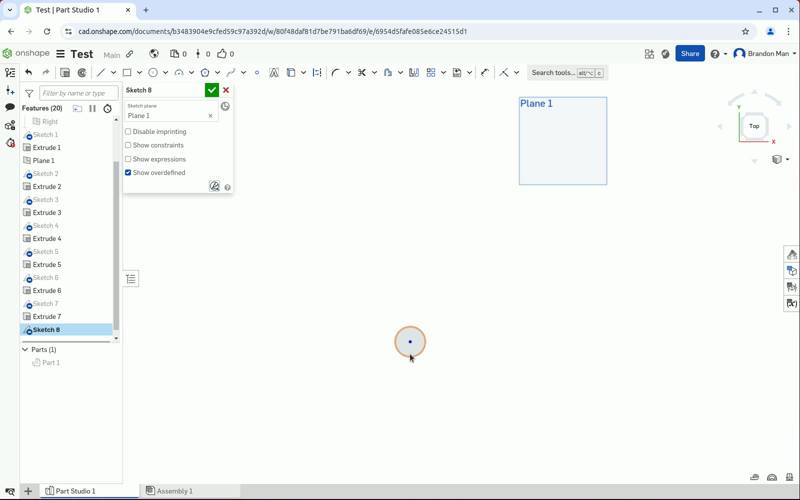
scroll(6)
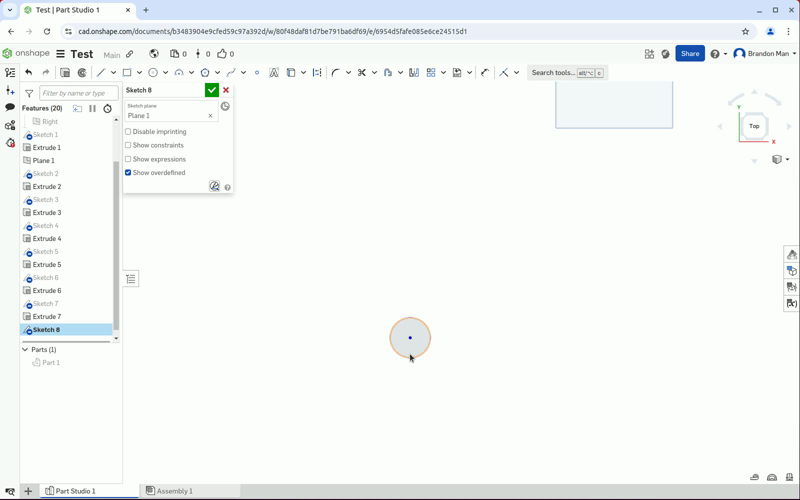
scroll(6)
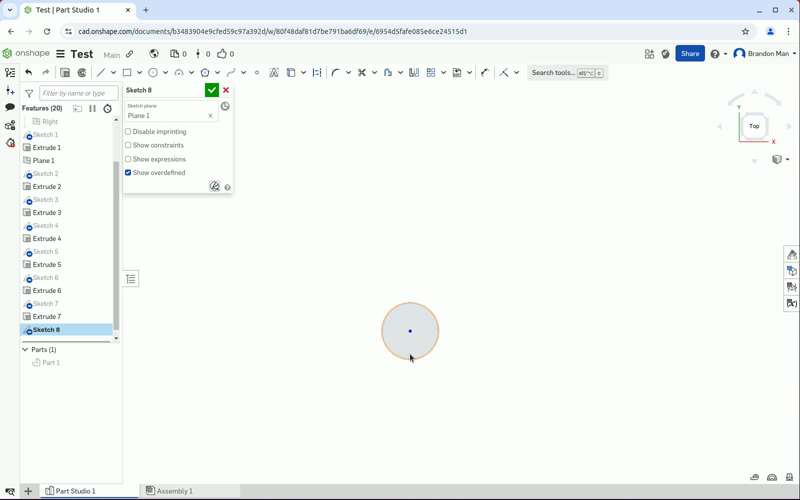
scroll(6)
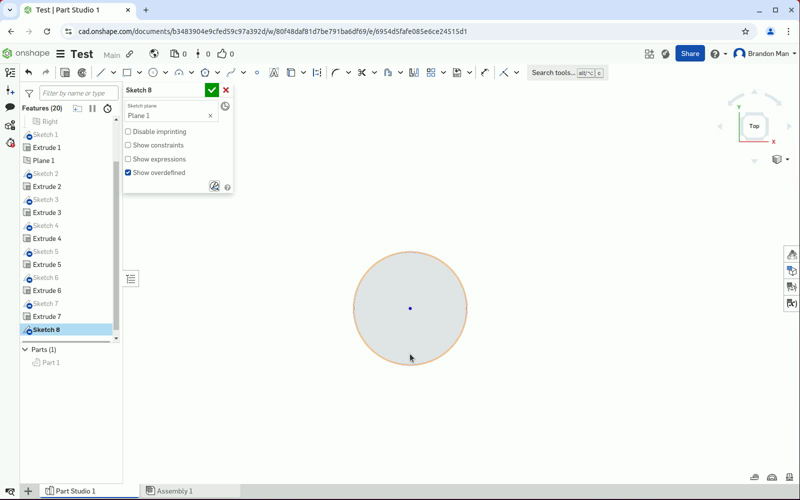
click(410, 353)
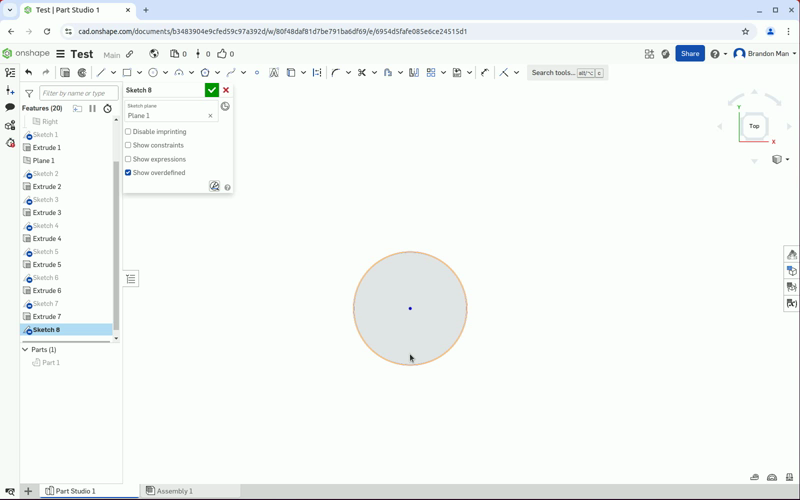
scroll(-6)
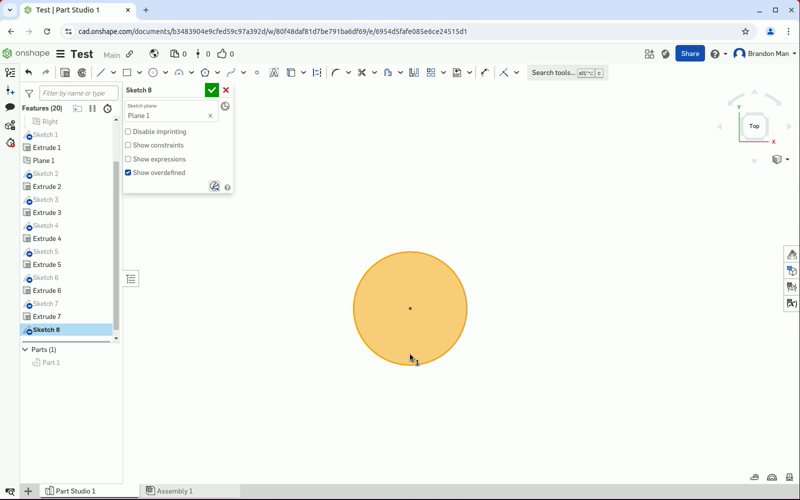
scroll(-6)
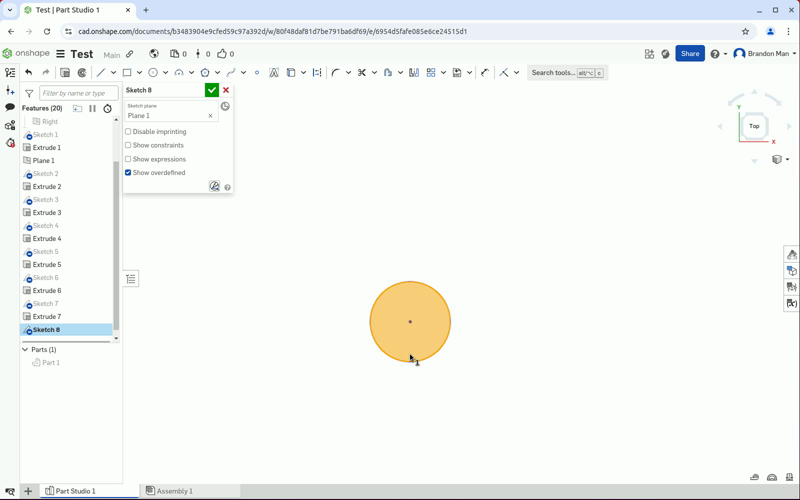
scroll(-6)
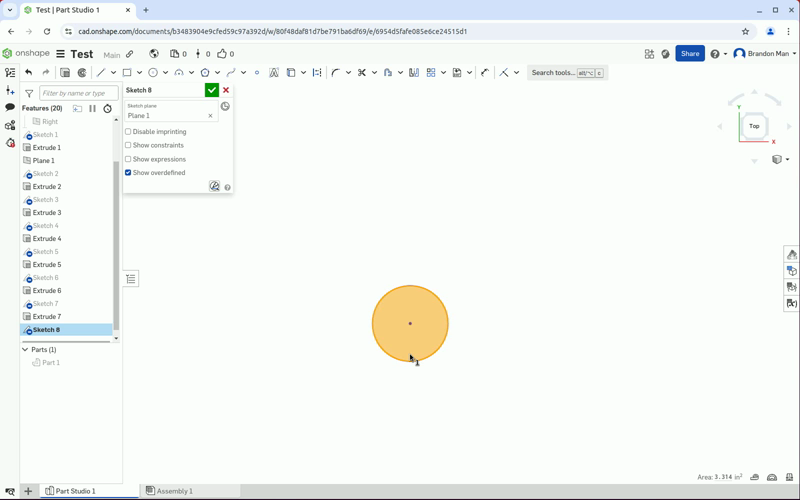
scroll(-6)
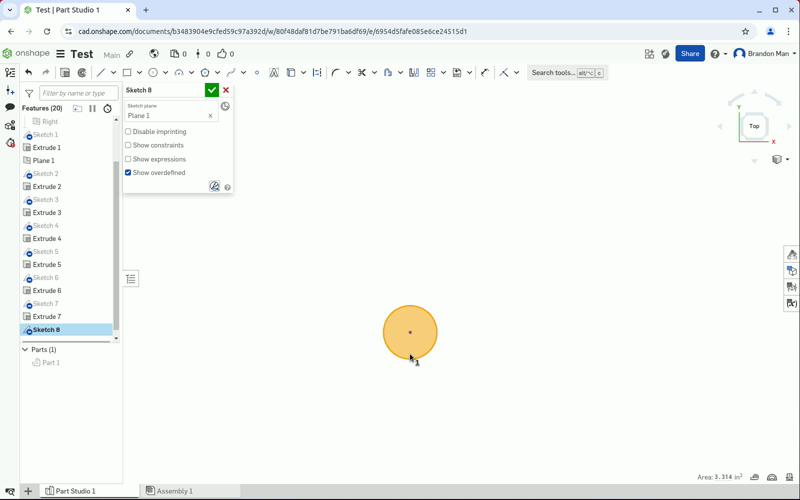
scroll(-6)
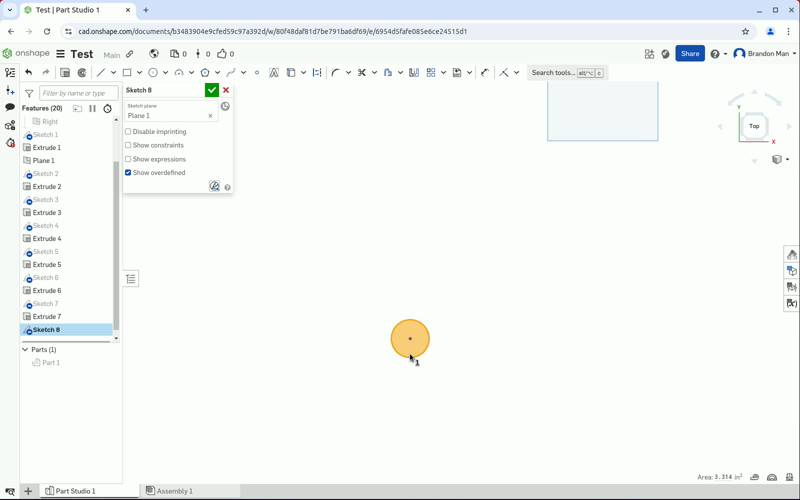
scroll(-6)
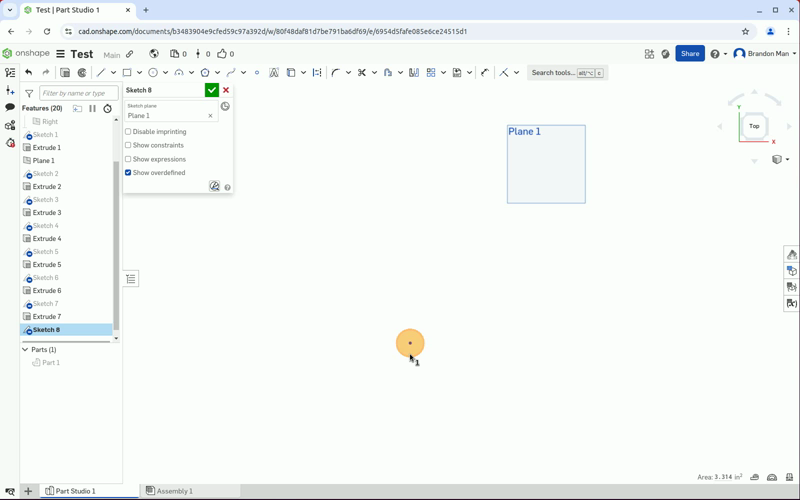
scroll(-6)
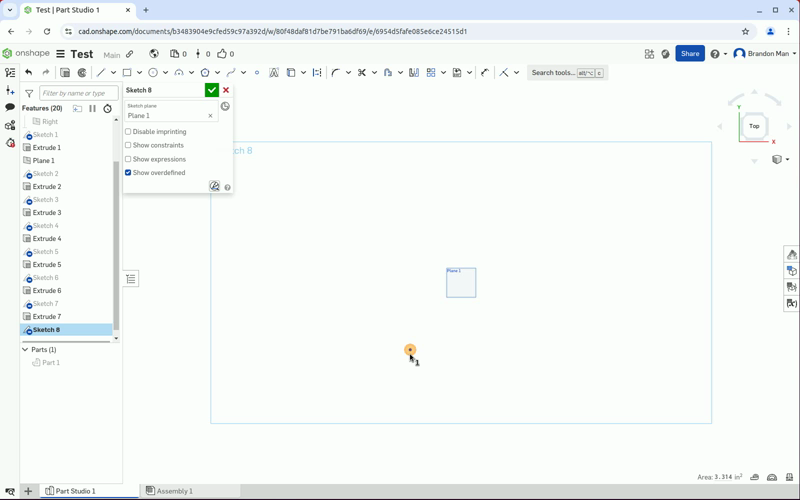
mouse_move(73, 352)
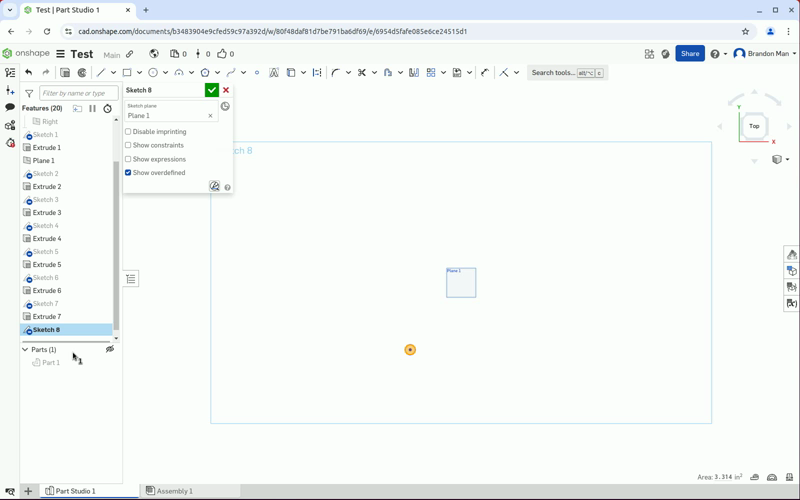
key(shift+y)
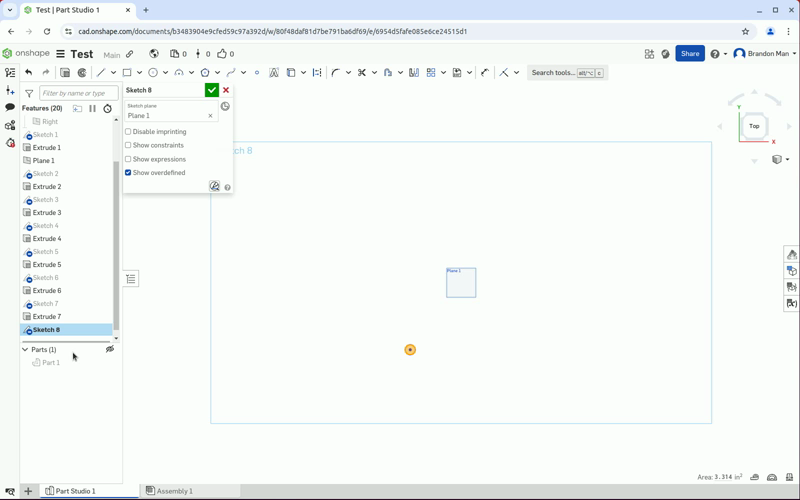
key(shift+e)
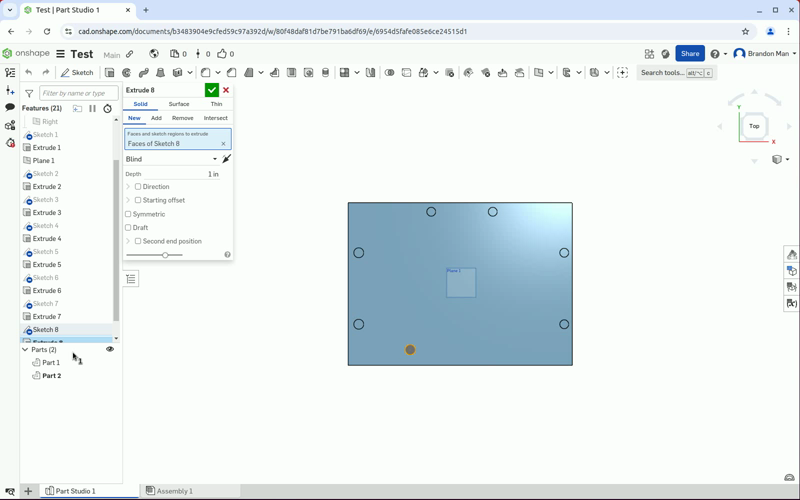
mouse_move(143, 106)
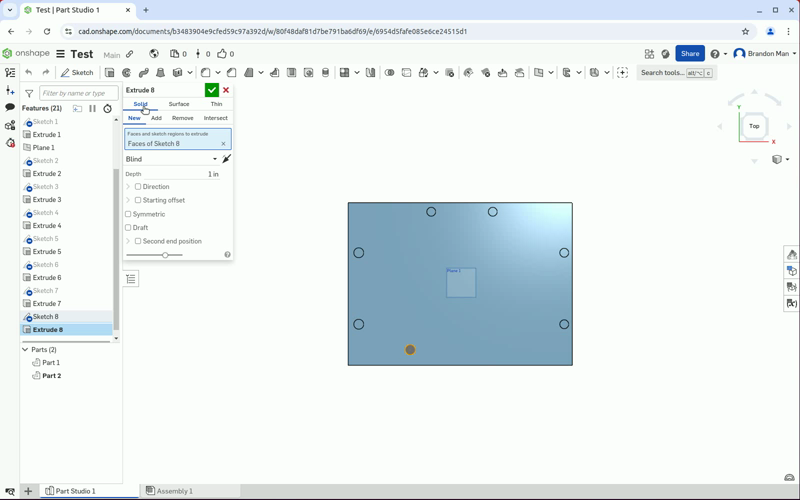
click(143, 106)
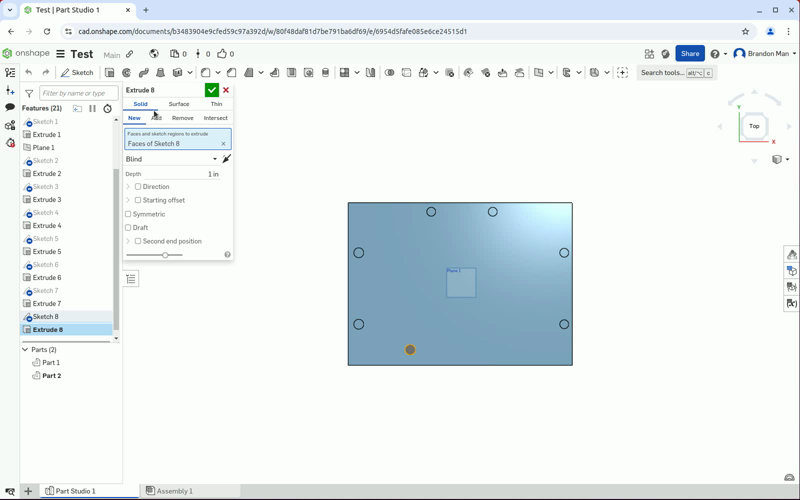
mouse_move(186, 120)
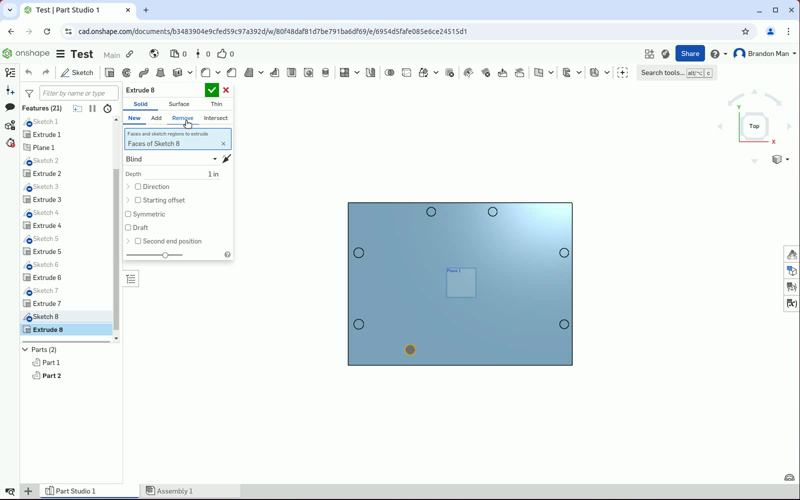
click(186, 120)
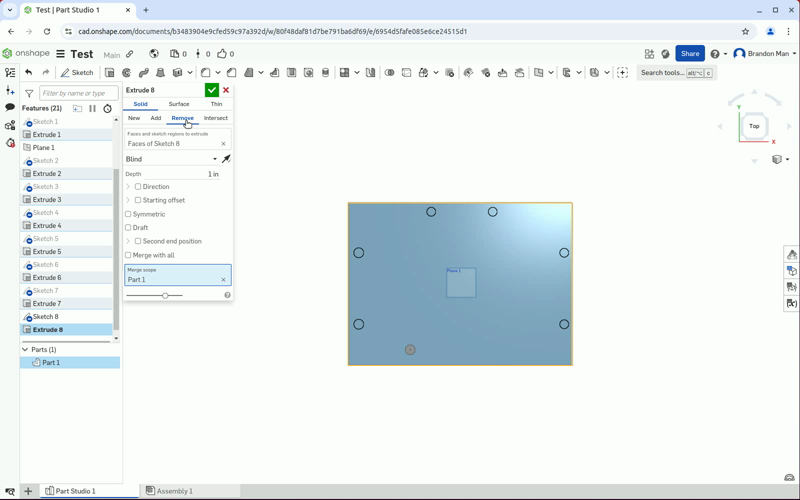
key(tab, 4)
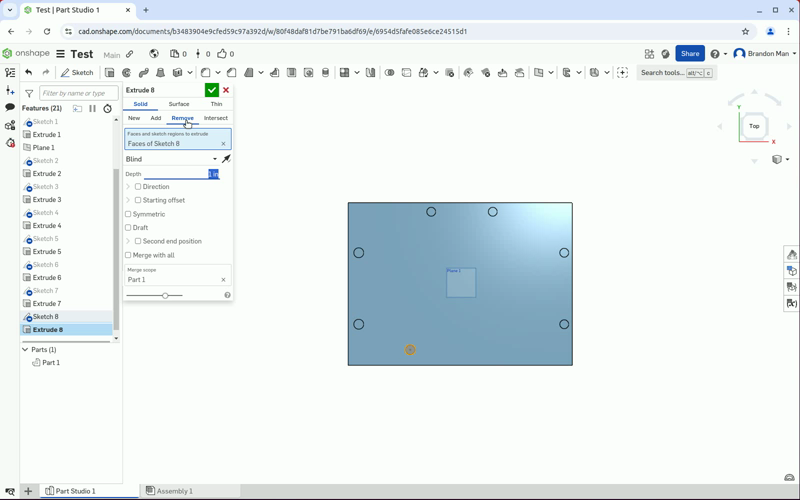
text(0.963)
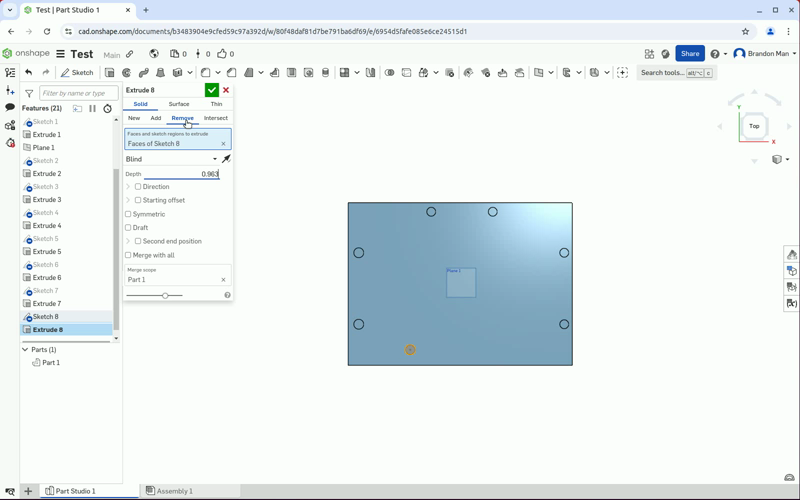
key(tab, 6)
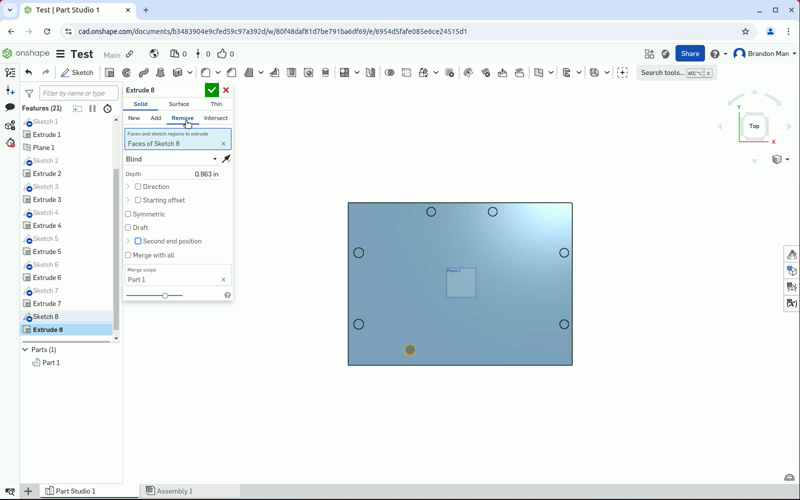
key(space)
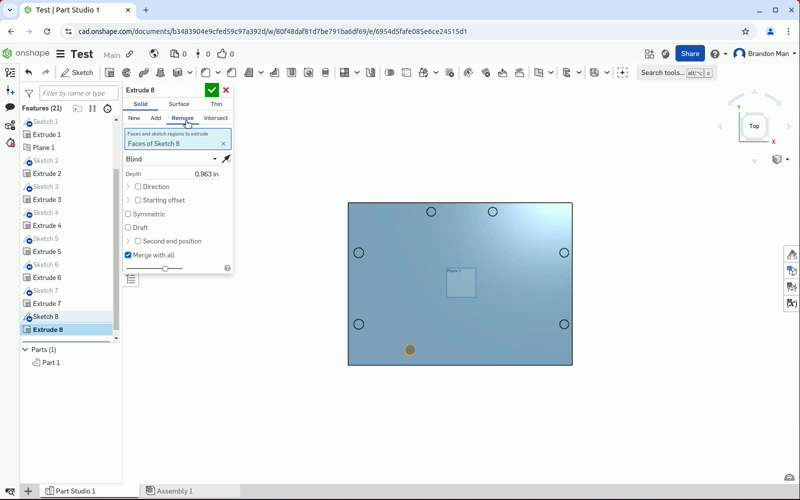
key(enter)
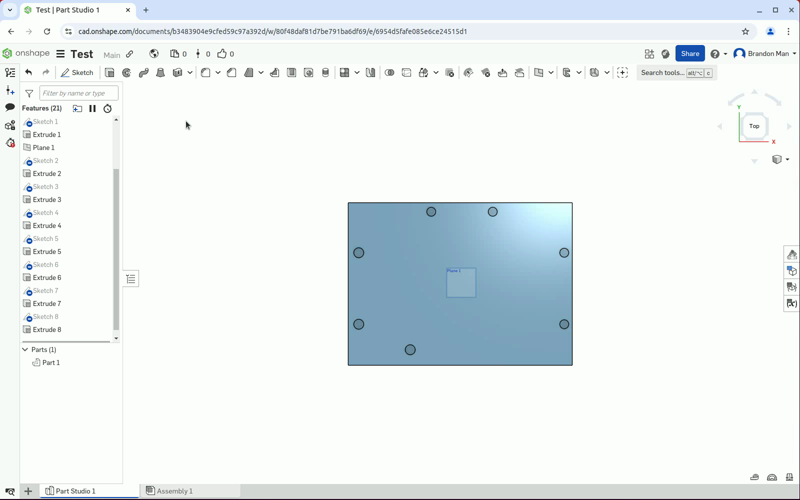
key(shift+h)
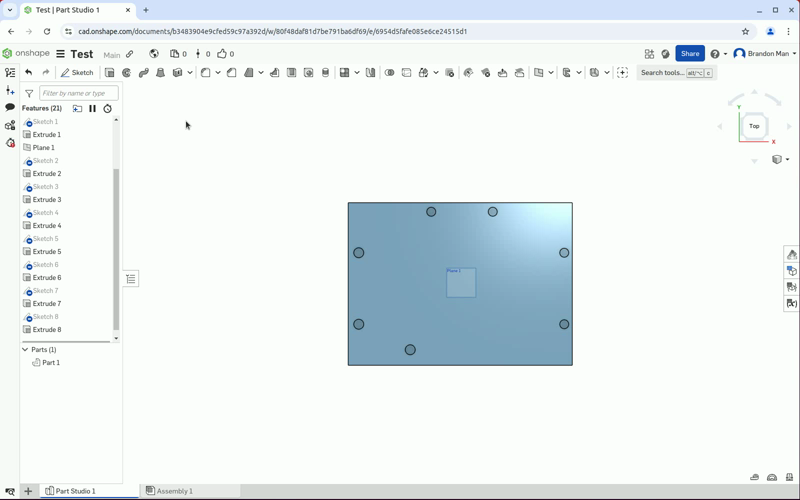
key(shift+h)
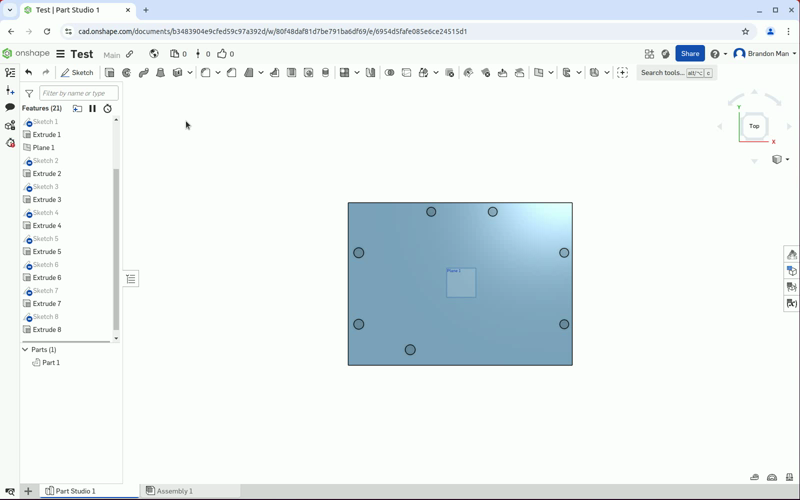
mouse_move(69, 124)
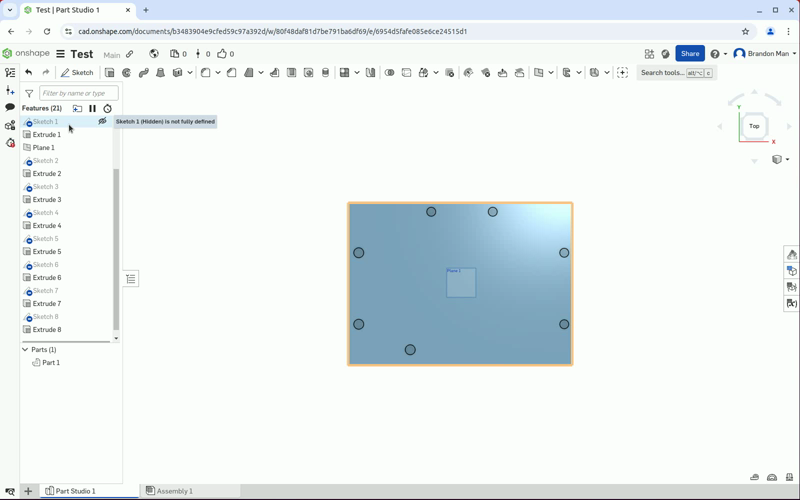
click(69, 124)
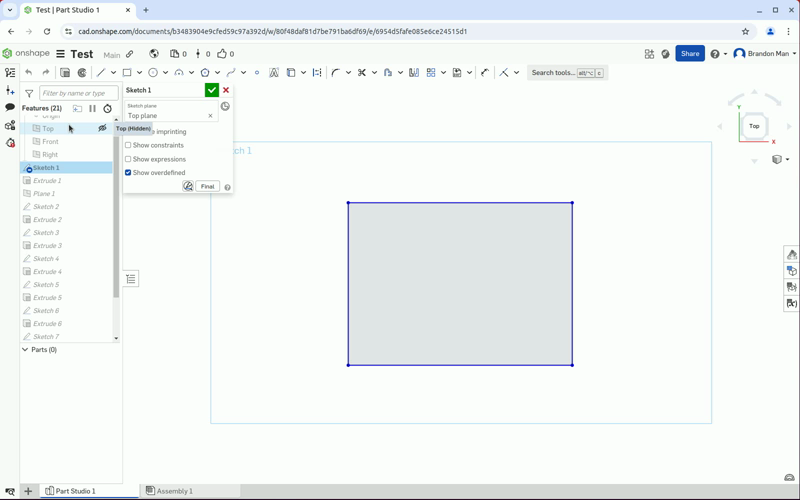
mouse_move(229, 92)
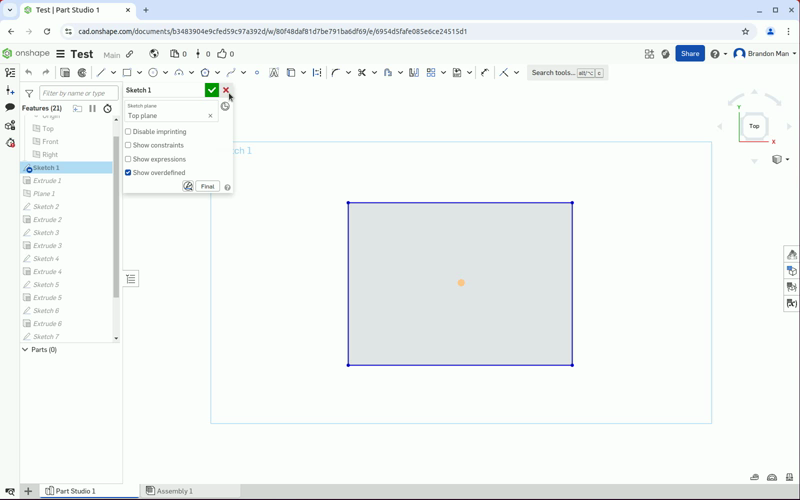
click(229, 92)
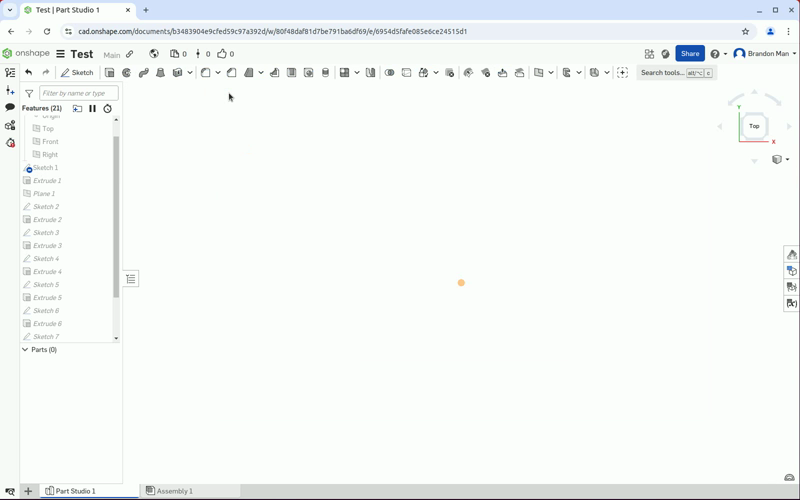
key(shift+s)
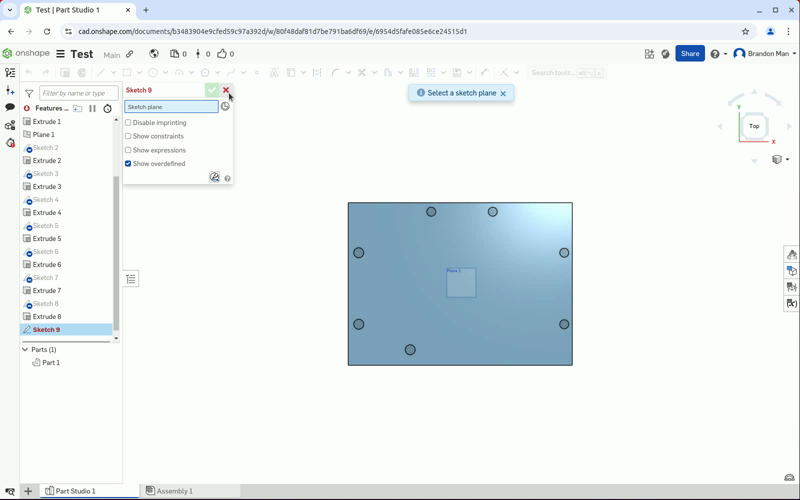
mouse_move(69, 137)
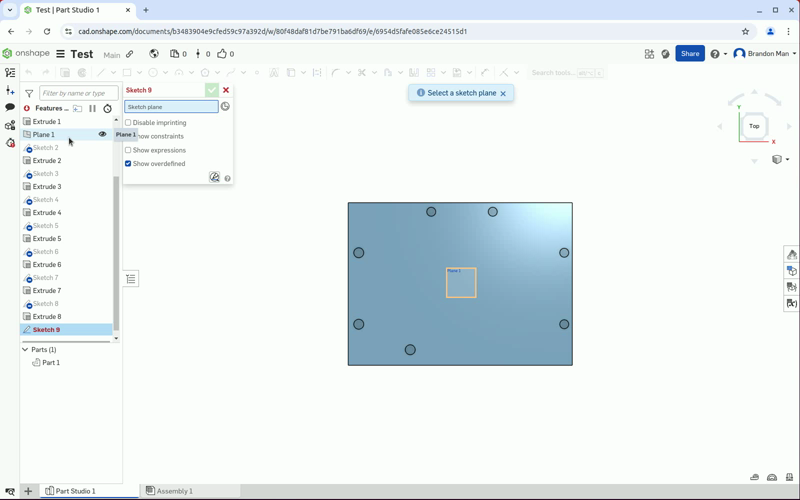
click(69, 137)
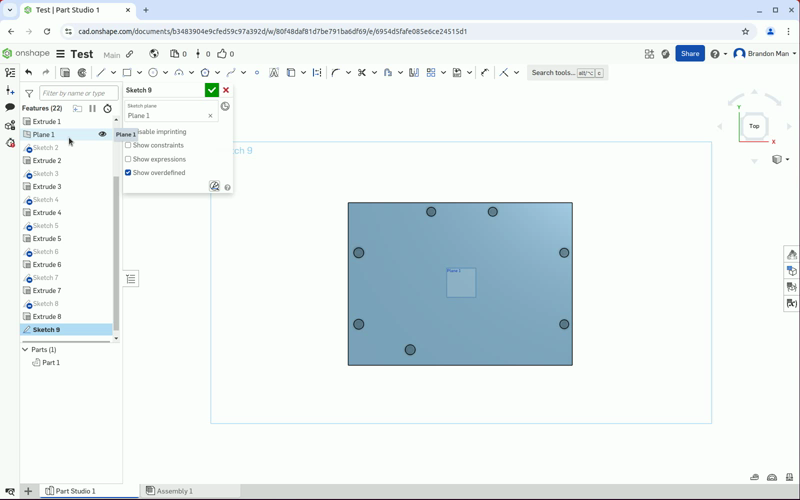
mouse_move(73, 352)
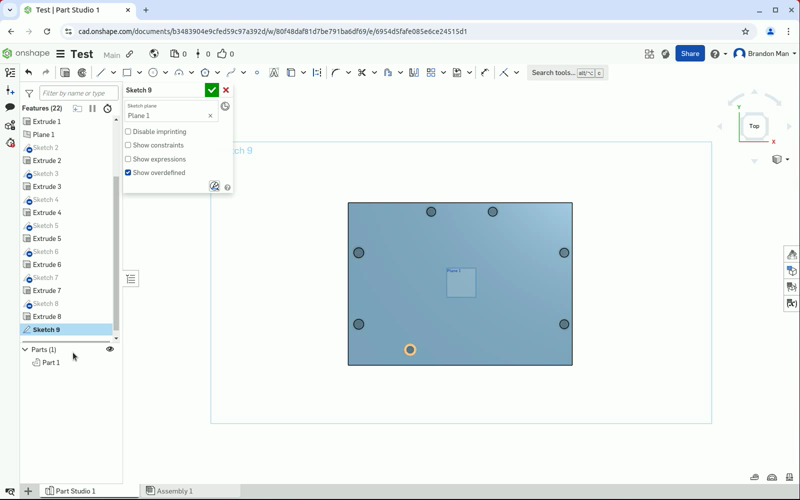
key(y)
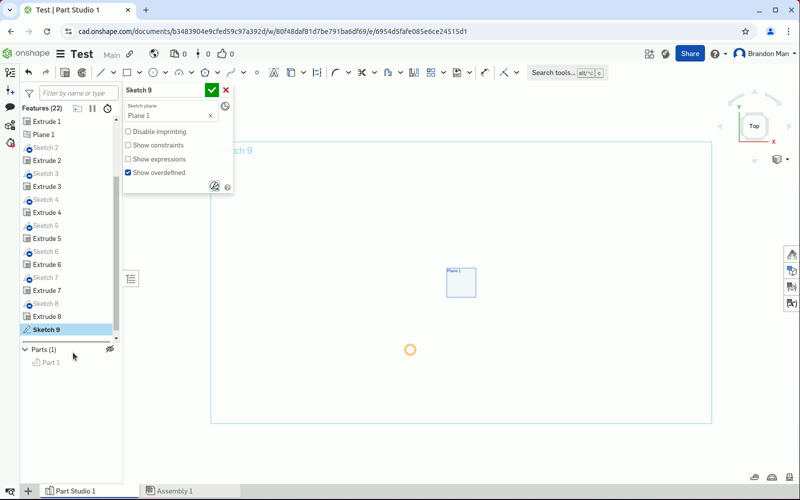
key(c)
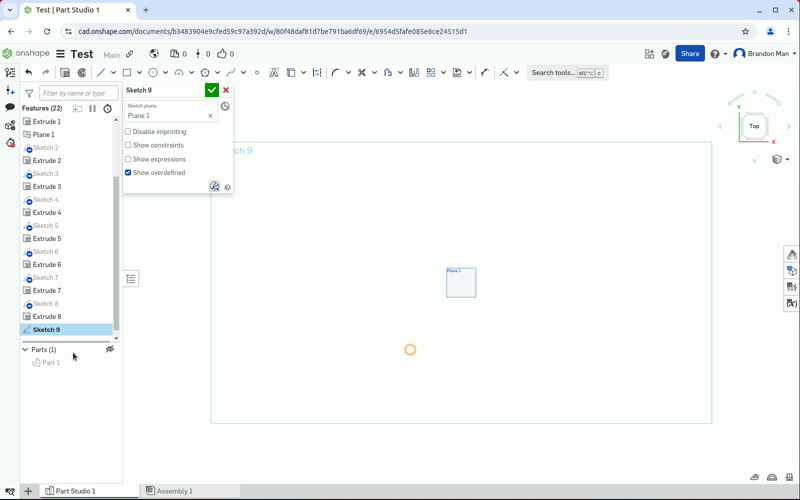
key_down(shift)
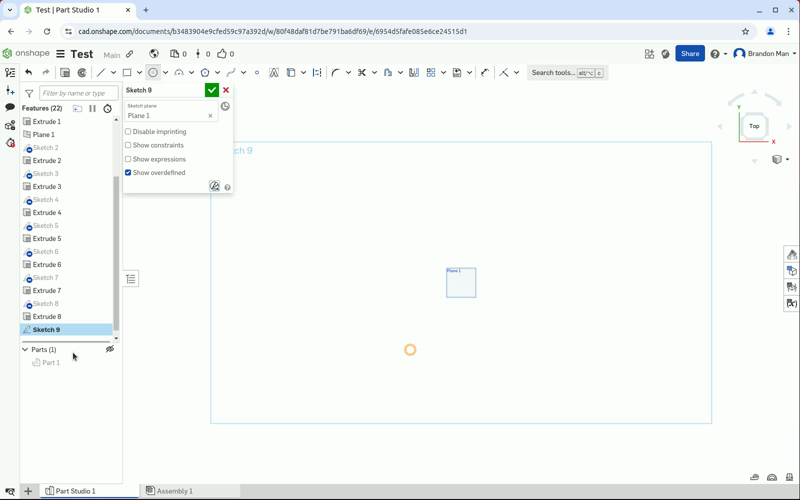
mouse_move(512, 349)
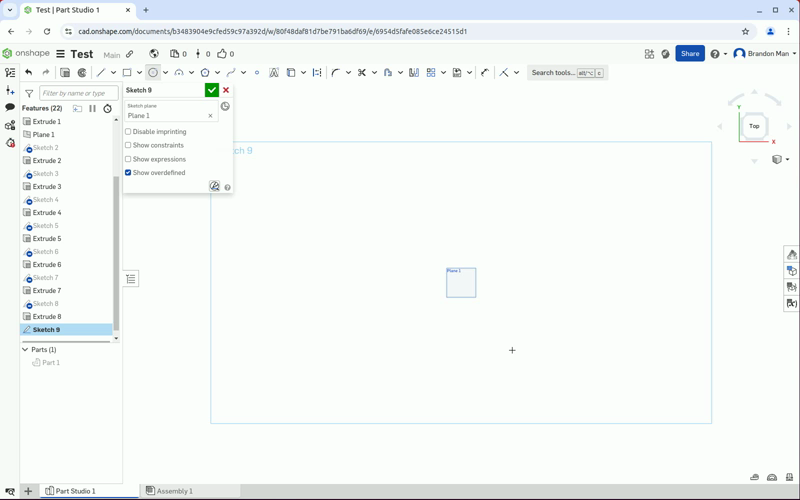
click(512, 349)
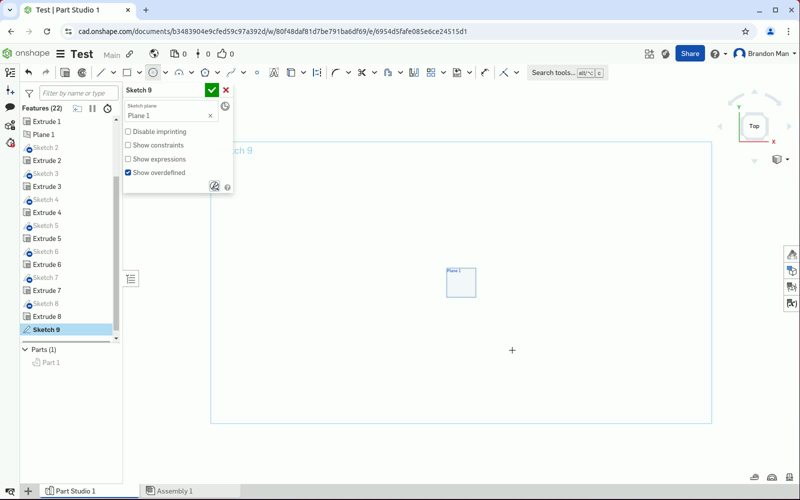
key_up(shift)
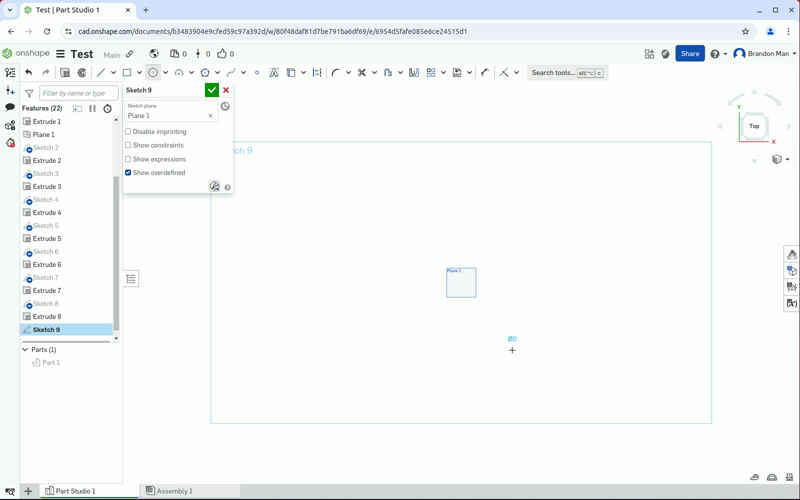
mouse_move(517, 349)
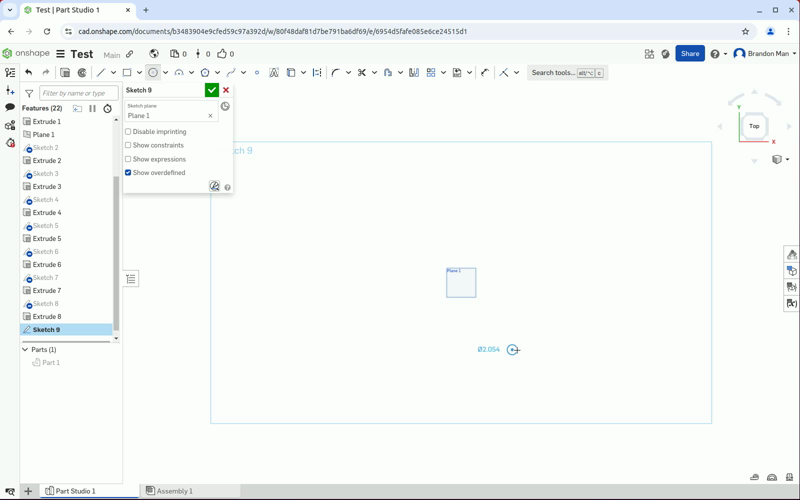
click(517, 349)
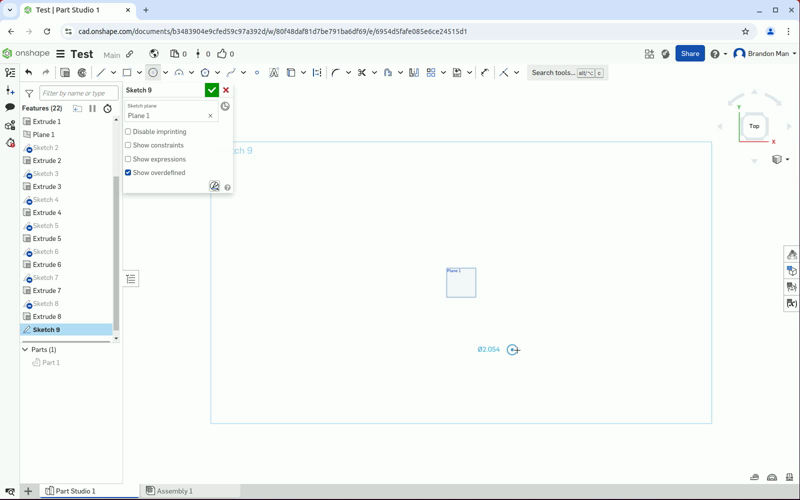
key(esc)
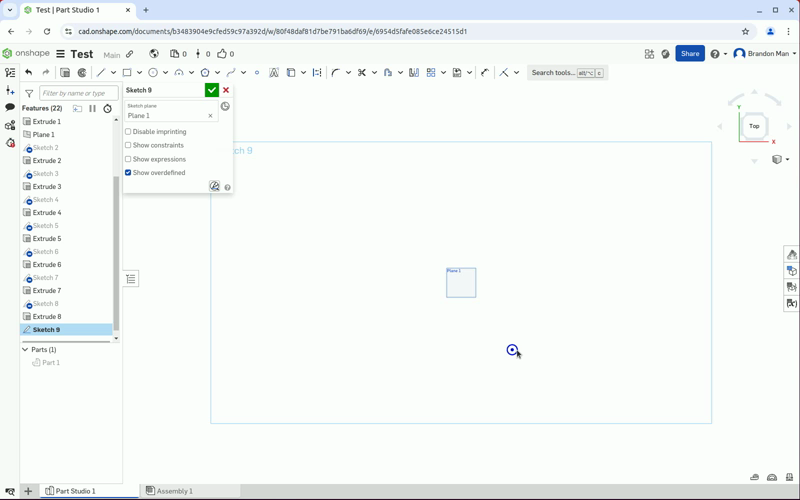
mouse_move(515, 349)
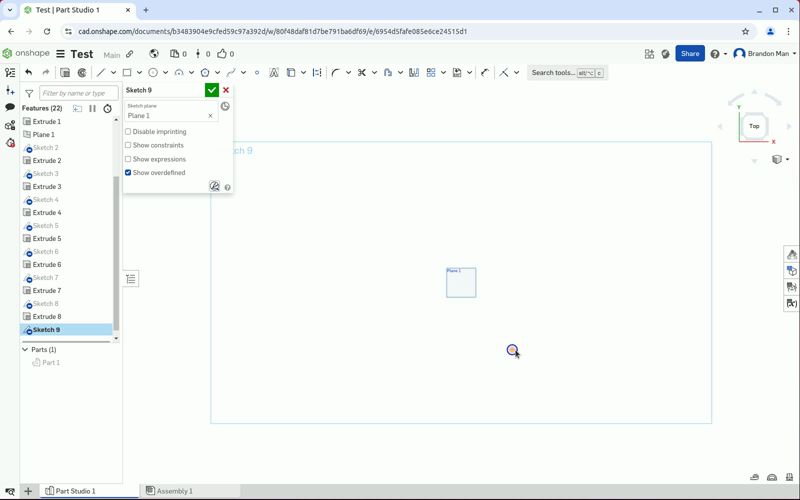
scroll(6)
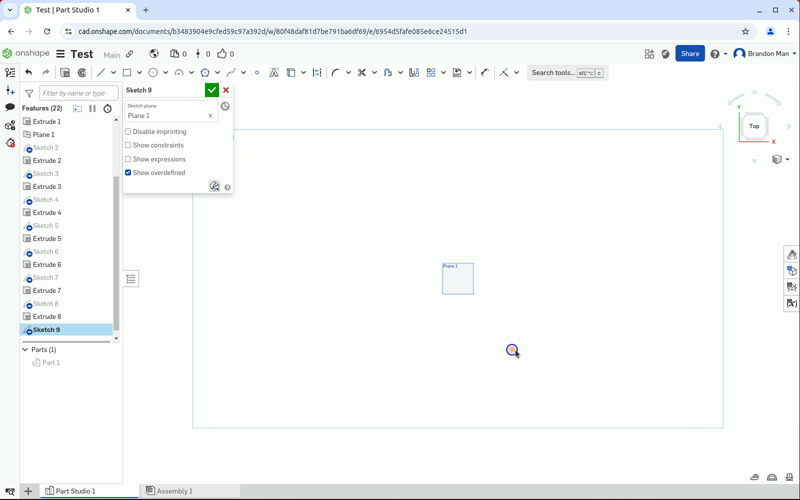
scroll(6)
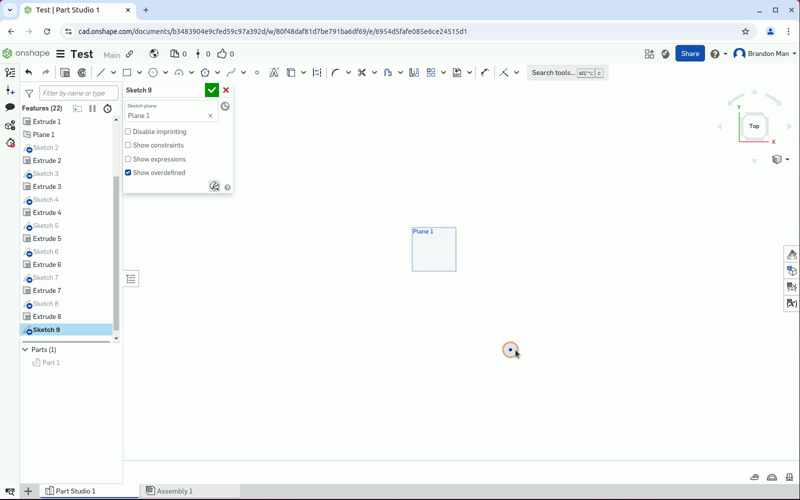
scroll(6)
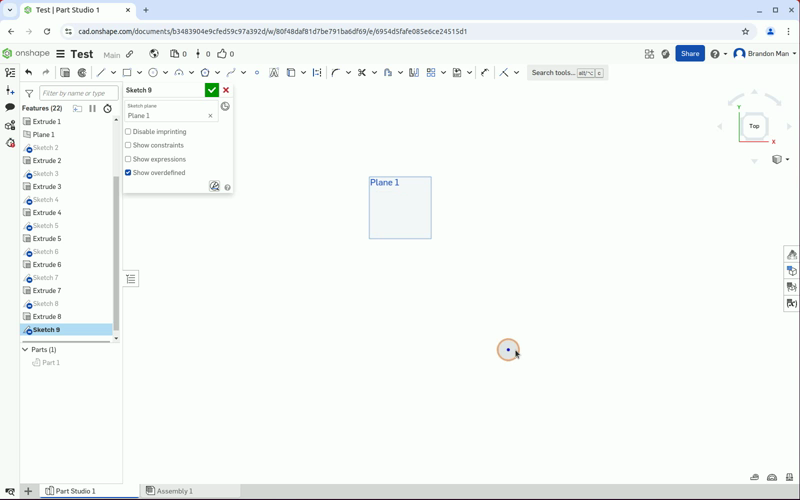
scroll(6)
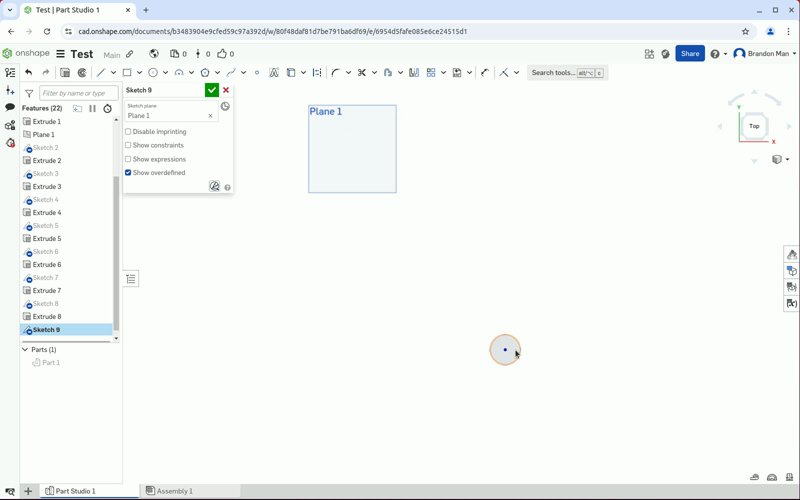
scroll(6)
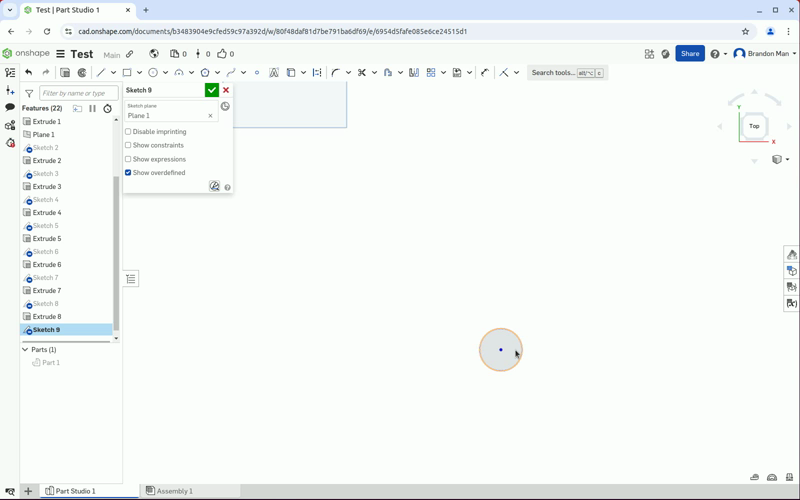
scroll(6)
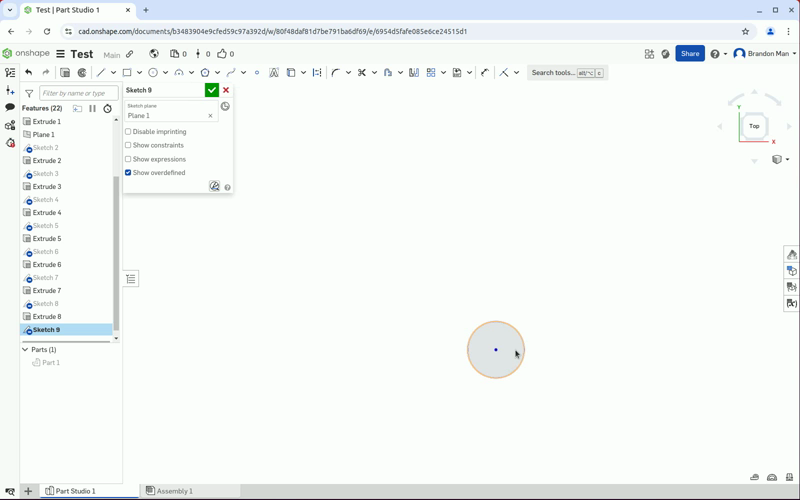
scroll(6)
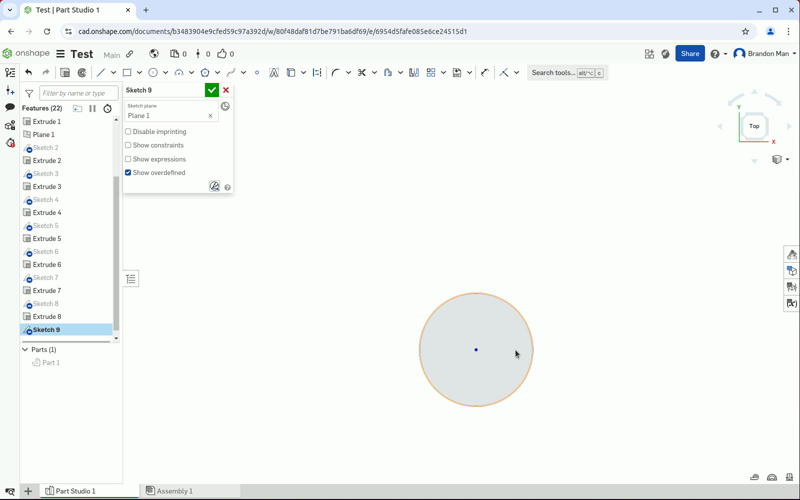
click(515, 349)
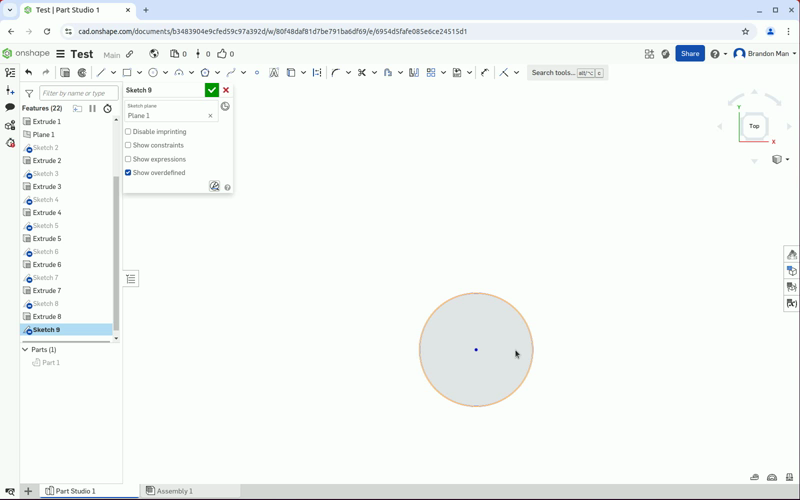
scroll(-6)
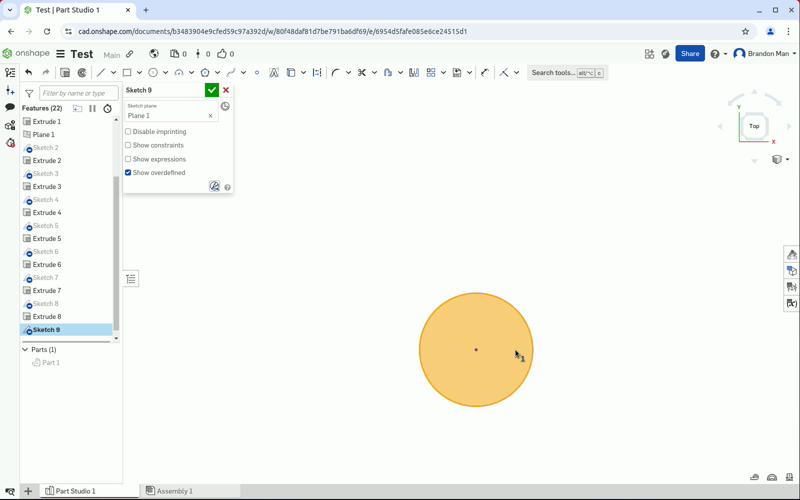
scroll(-6)
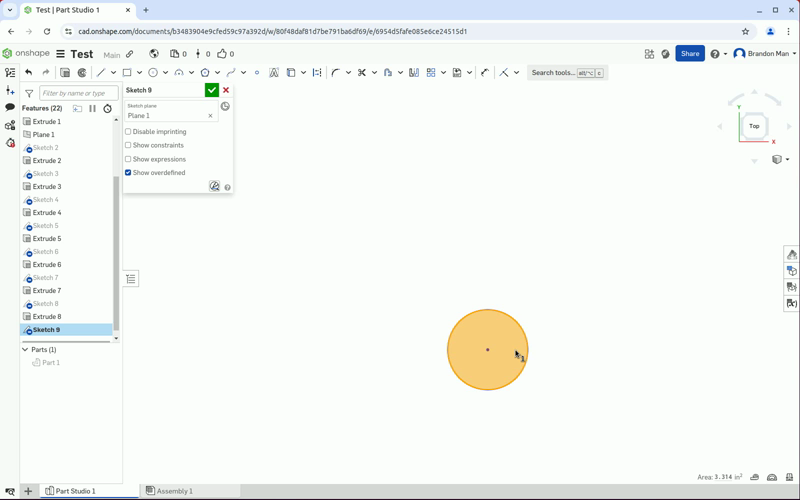
scroll(-6)
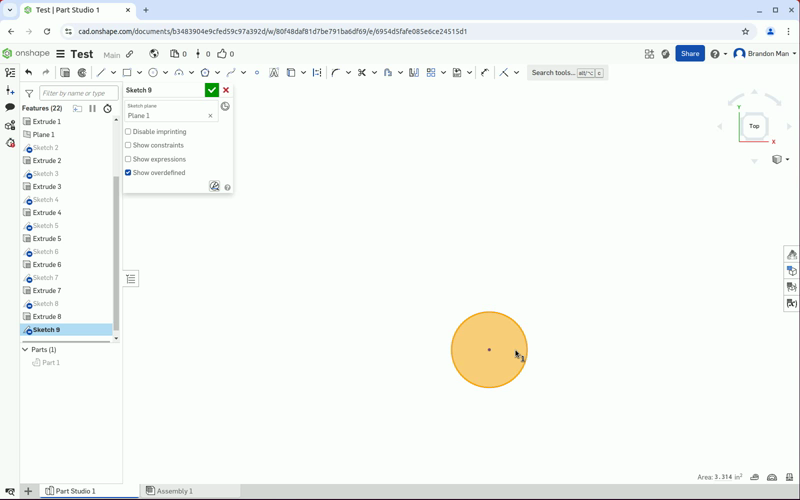
scroll(-6)
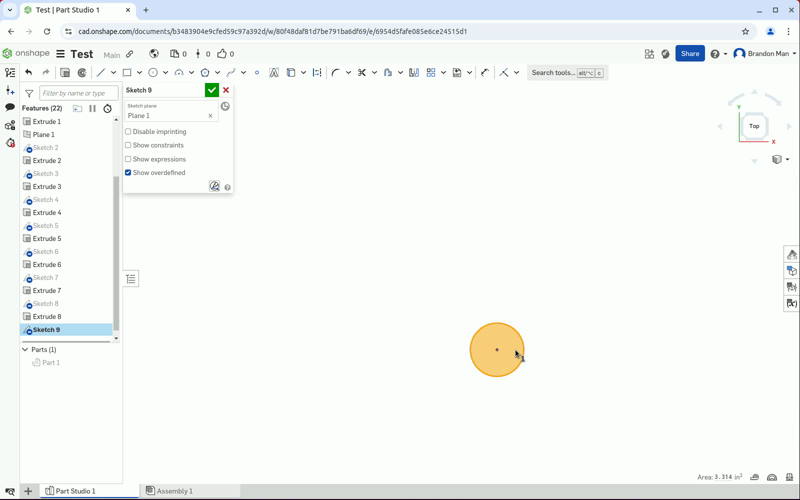
scroll(-6)
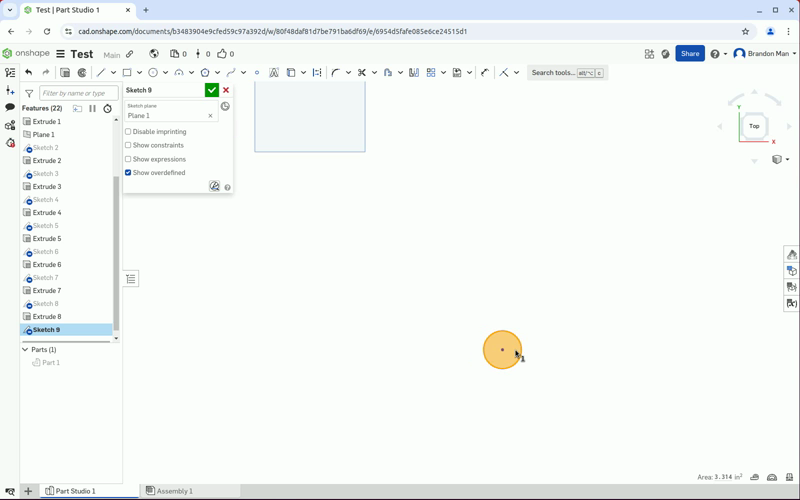
scroll(-6)
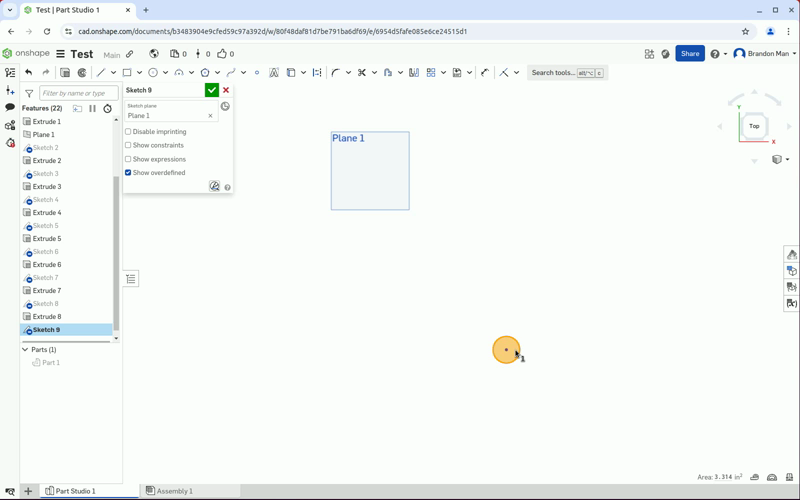
scroll(-6)
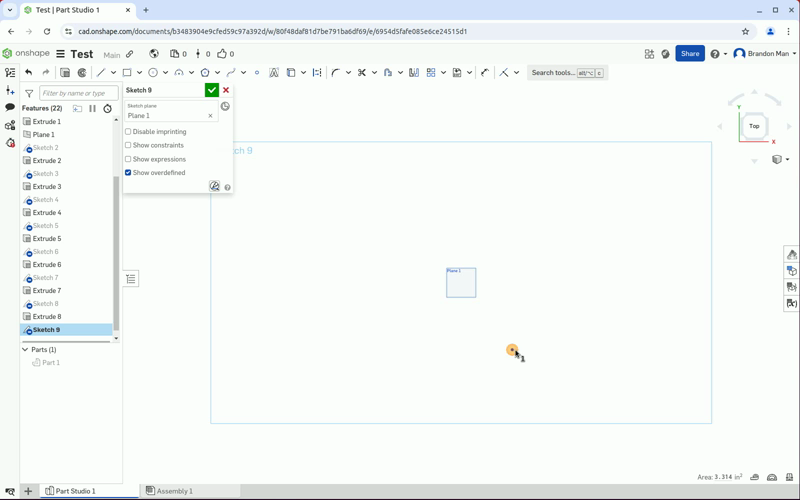
mouse_move(73, 352)
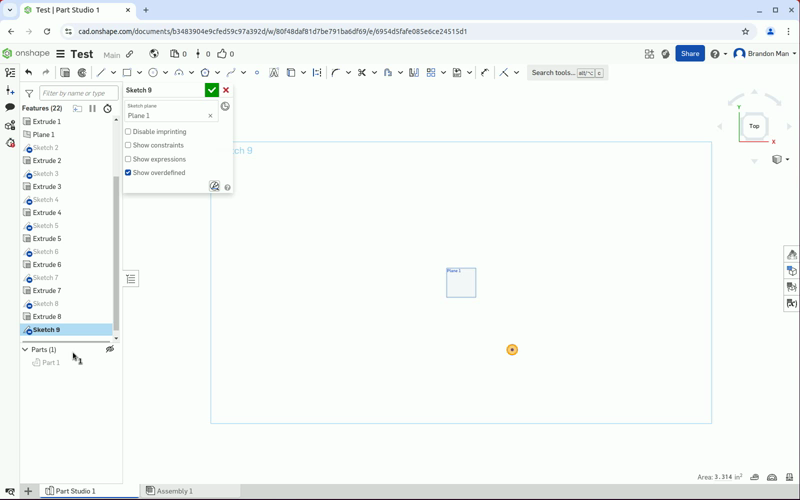
key(shift+y)
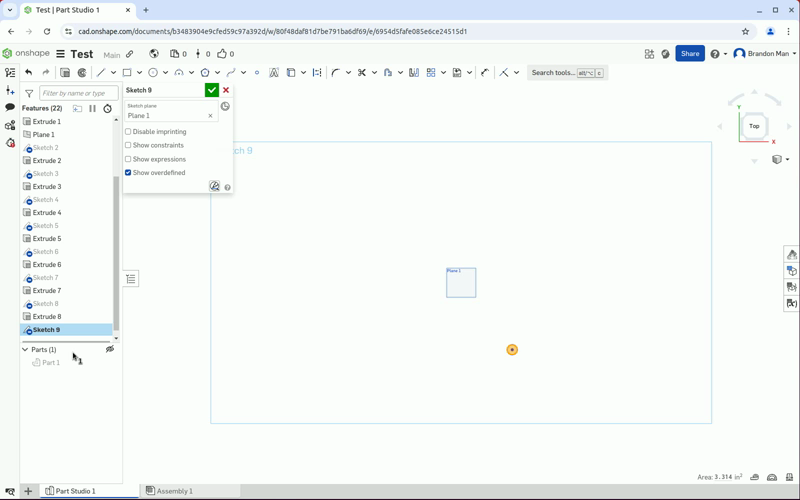
key(shift+e)
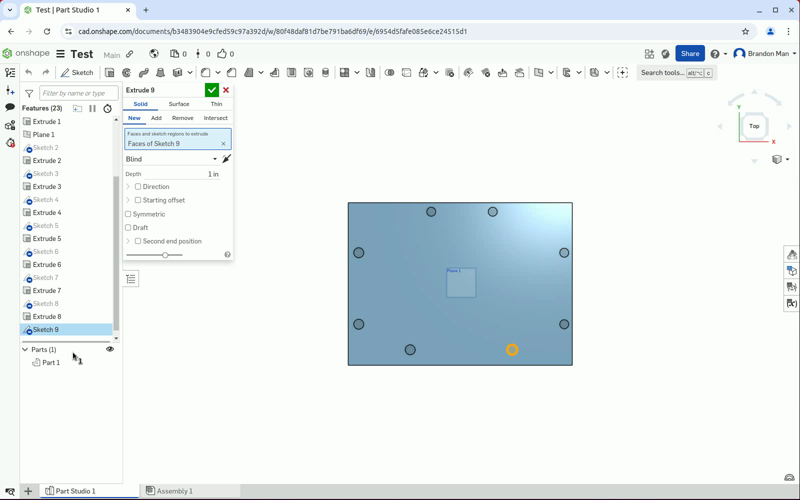
mouse_move(143, 106)
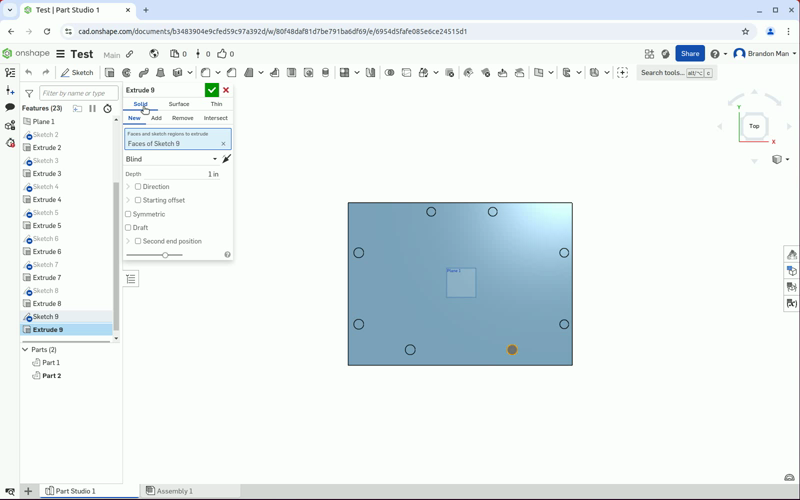
click(143, 106)
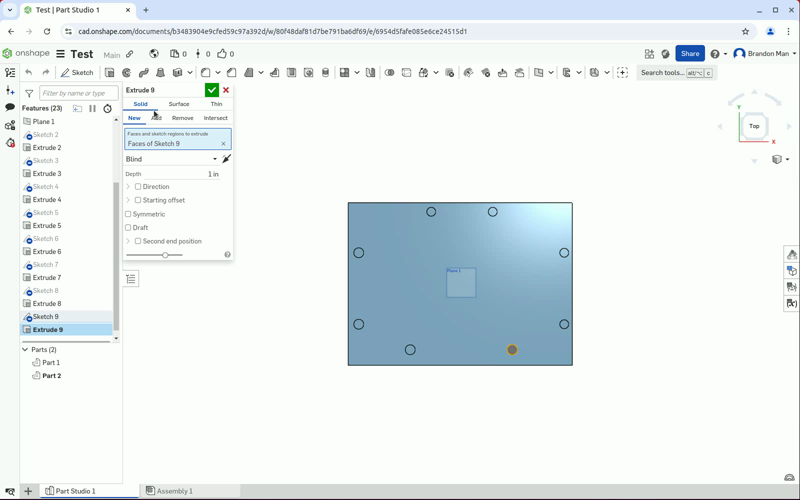
mouse_move(186, 120)
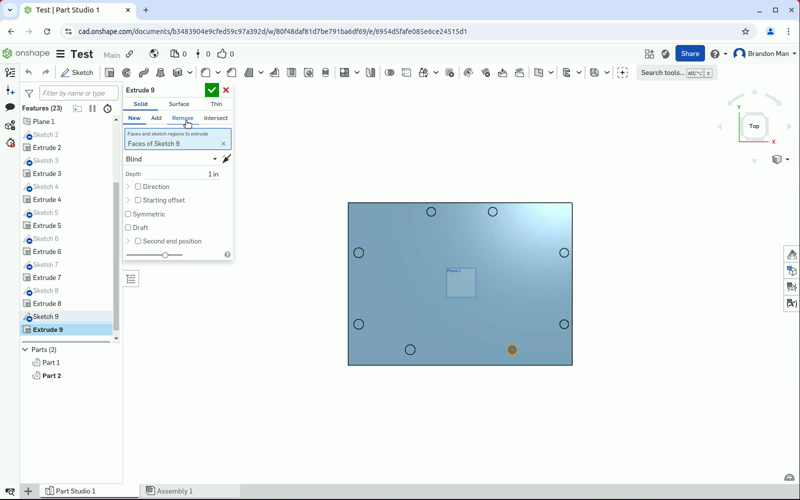
click(186, 120)
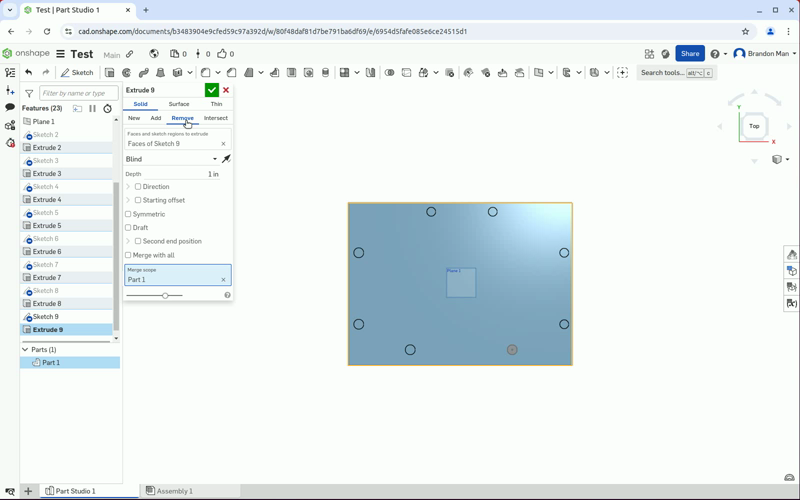
key(tab, 4)
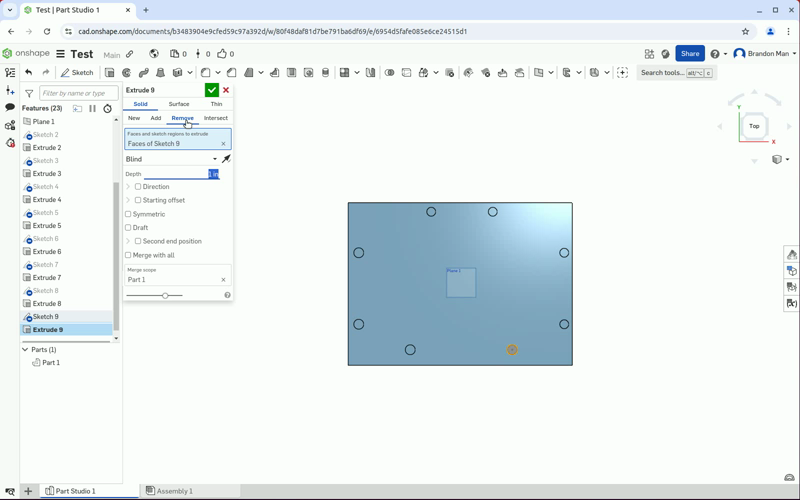
text(0.963)
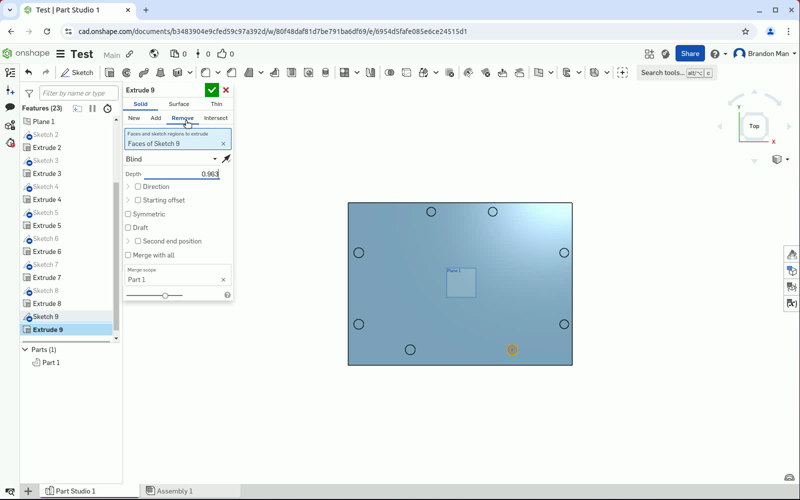
key(tab, 6)
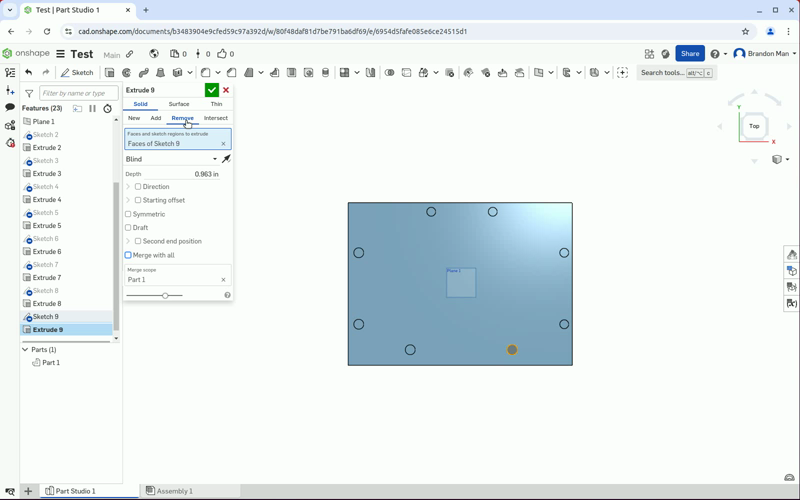
key(space)
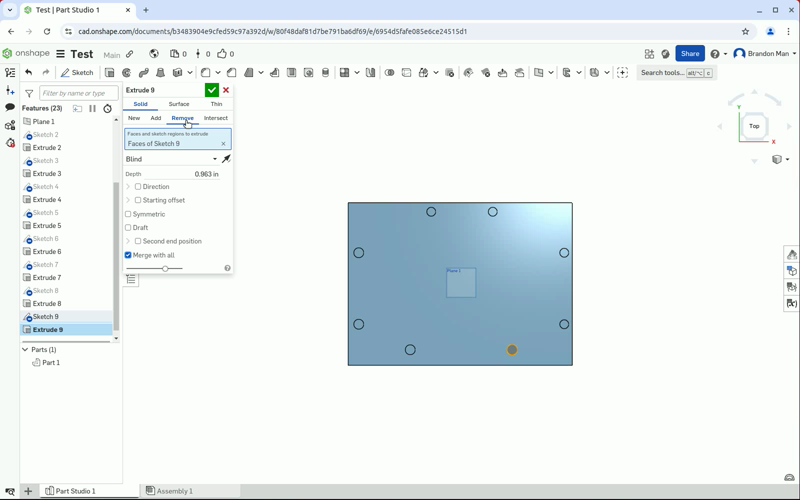
key(enter)
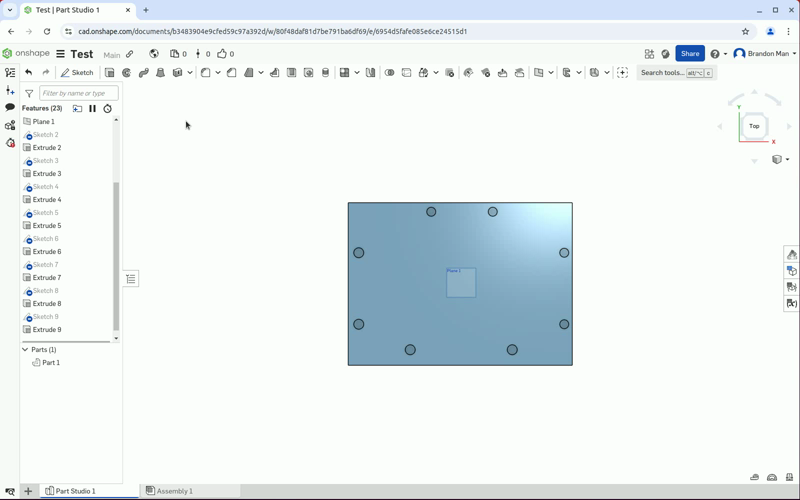
key(shift+h)
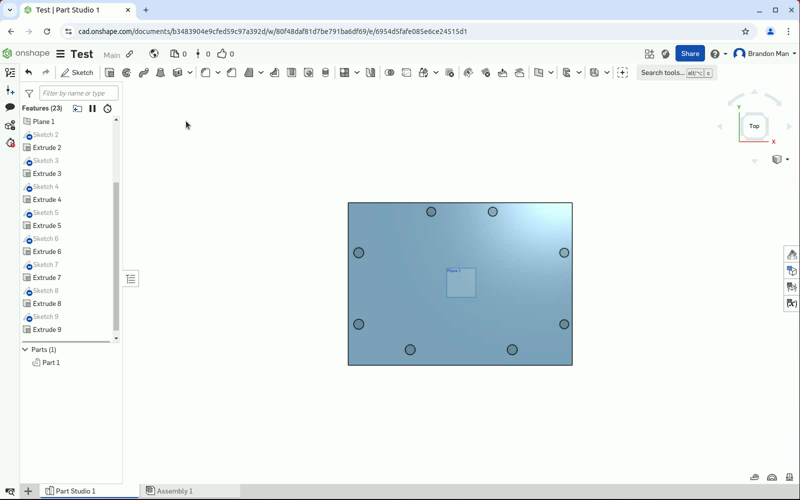
key(shift+h)
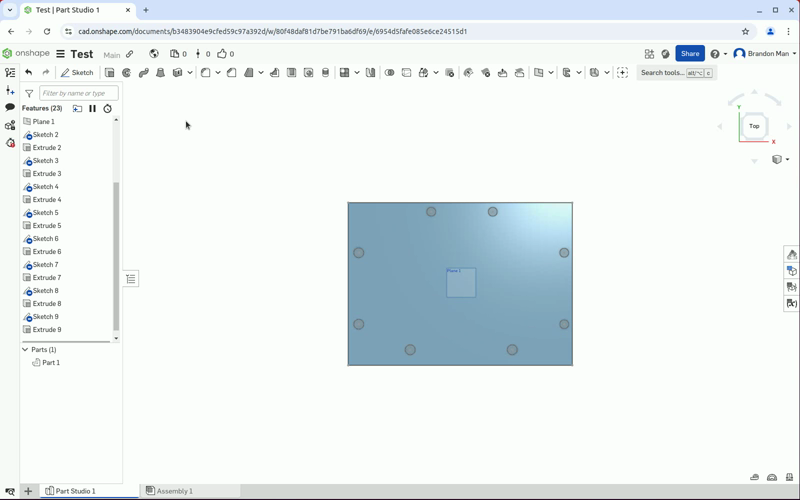
key(shift+7)
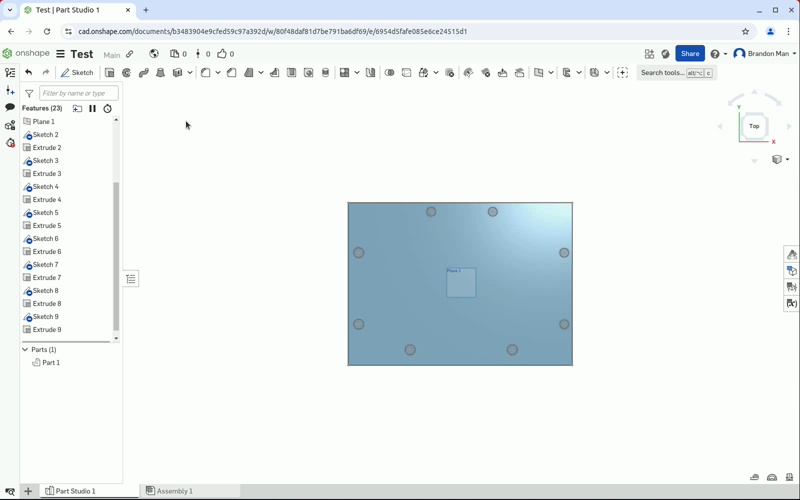
key(up, 3)
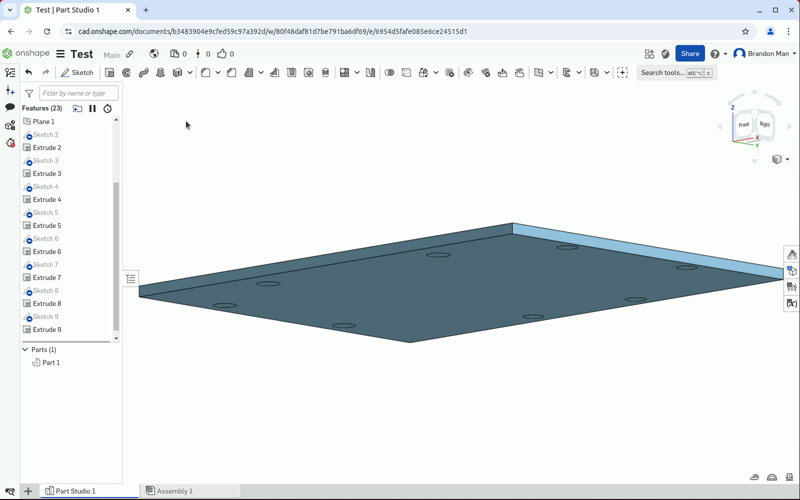
key(left, 3)
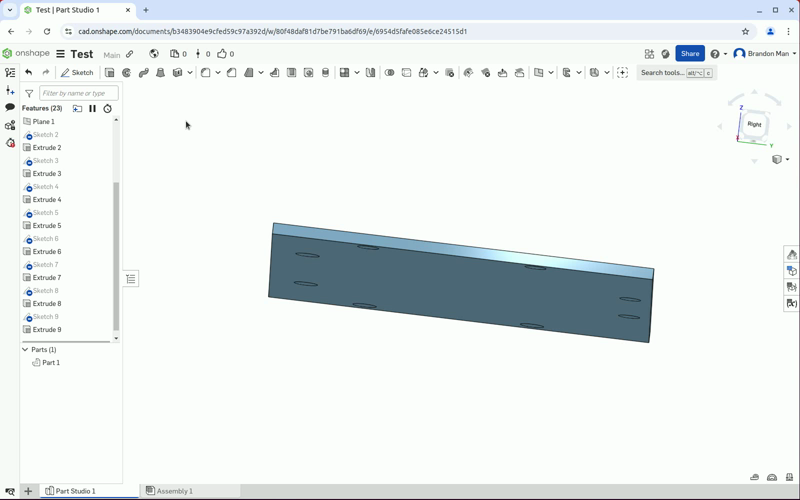
key(right, 3)
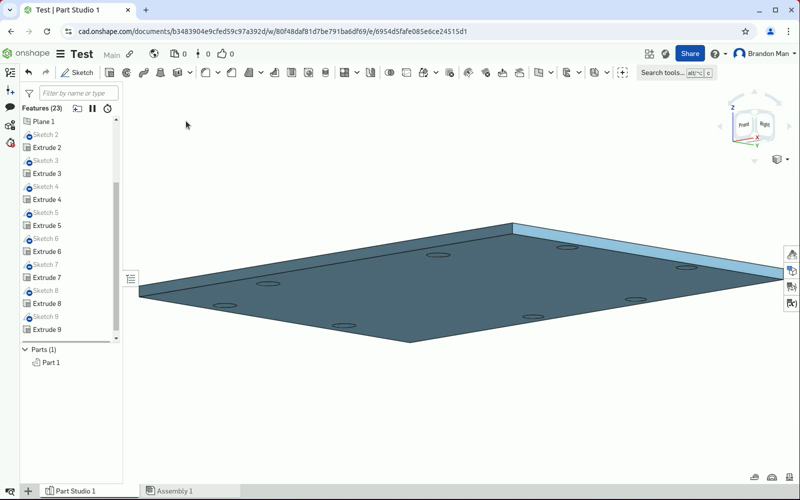
key(down, 3)
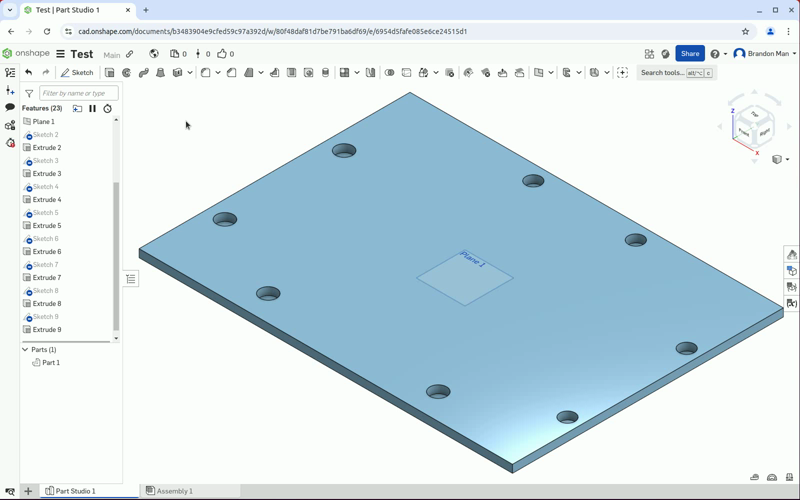
mouse_move(69, 98)
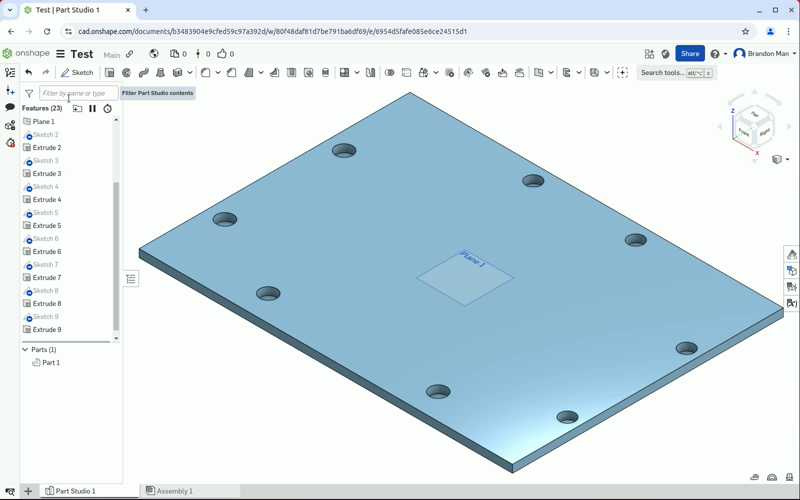
click(69, 98)